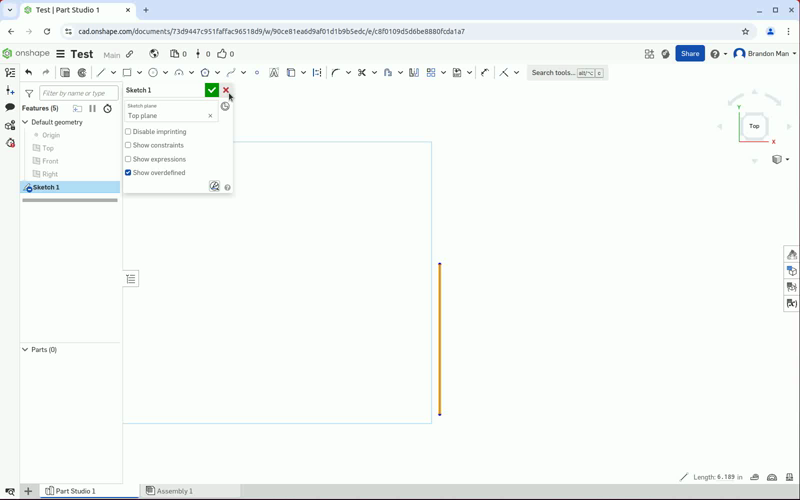
key(shift+h)
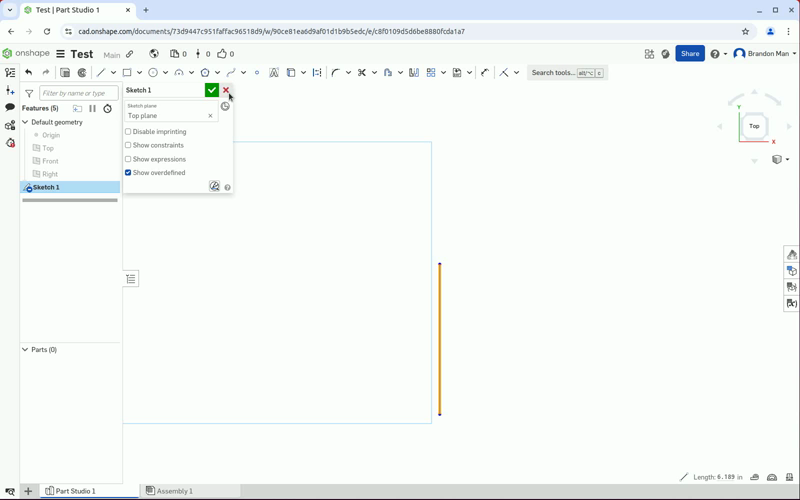
key(shift+s)
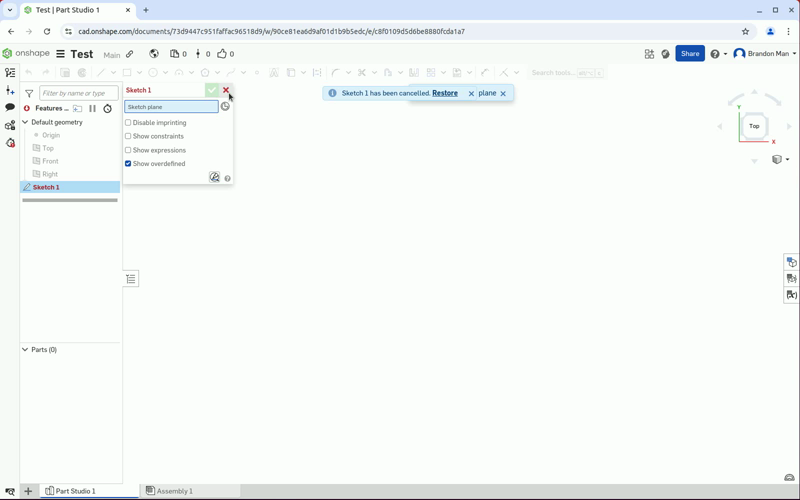
mouse_move(73, 150)
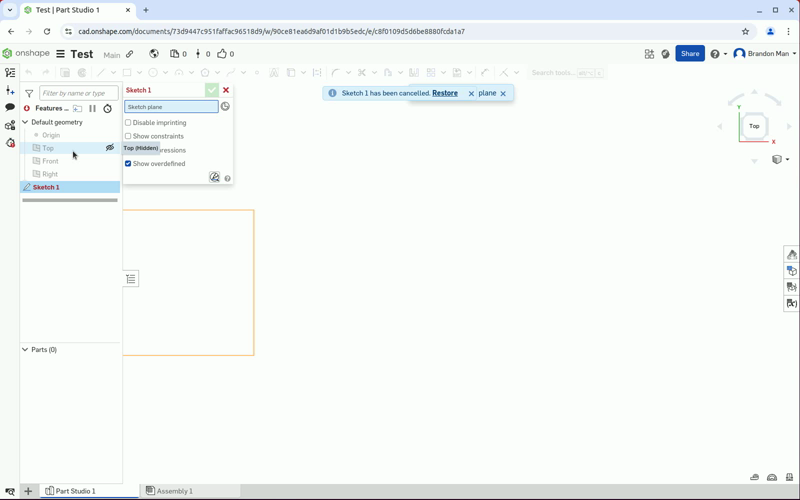
click(73, 150)
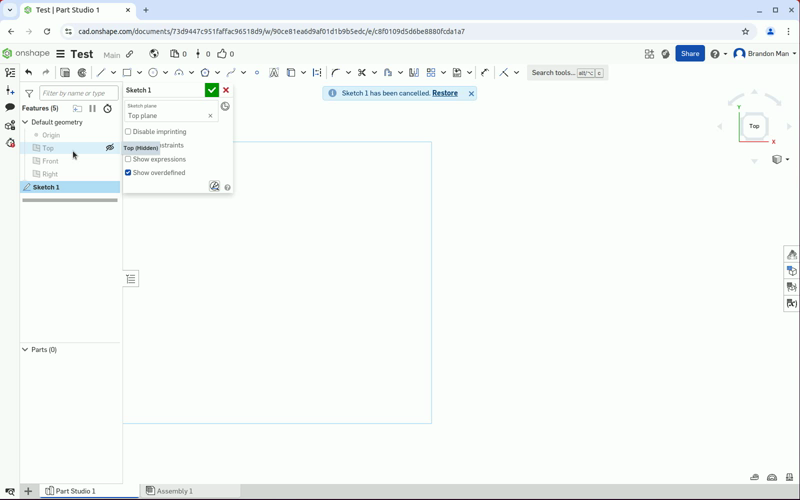
mouse_move(73, 352)
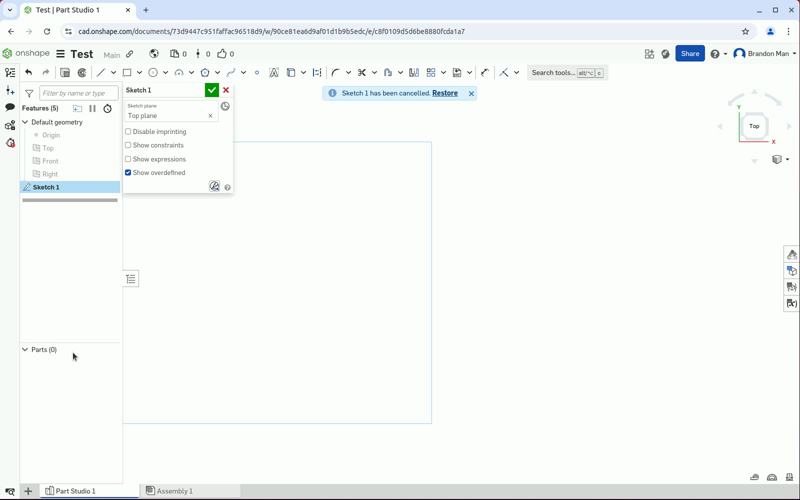
key(y)
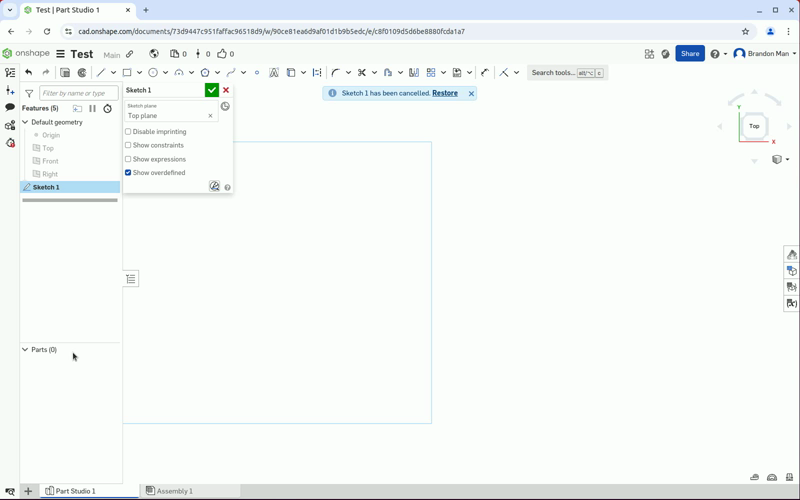
key(l)
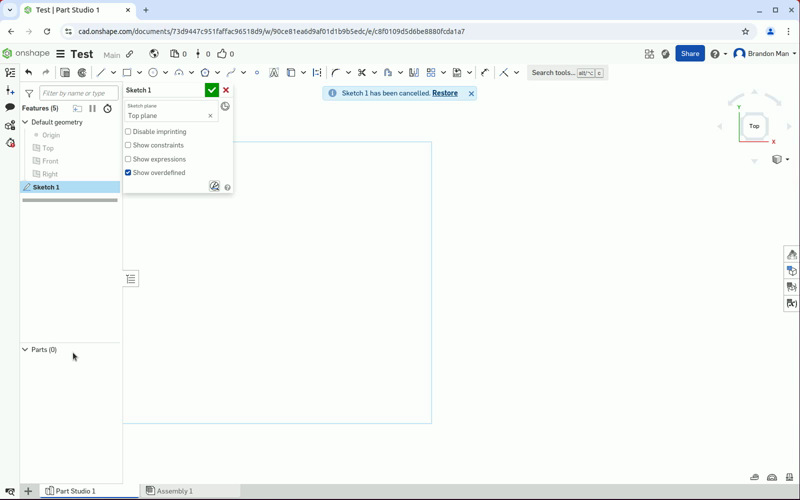
key_down(shift)
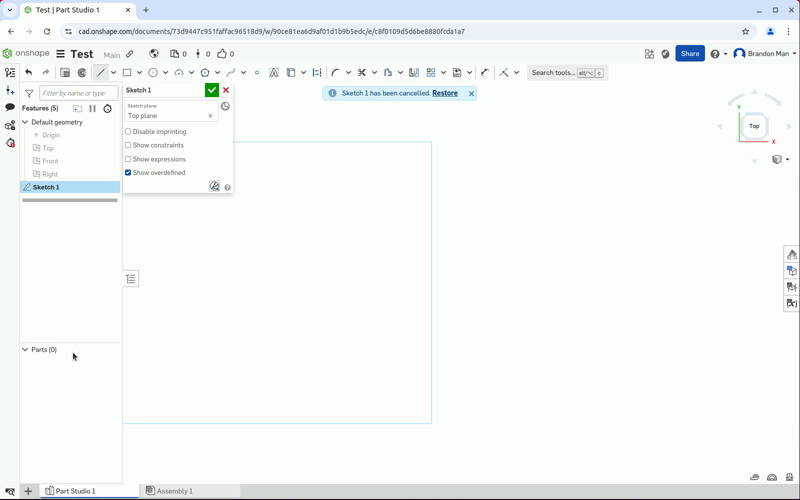
mouse_move(460, 333)
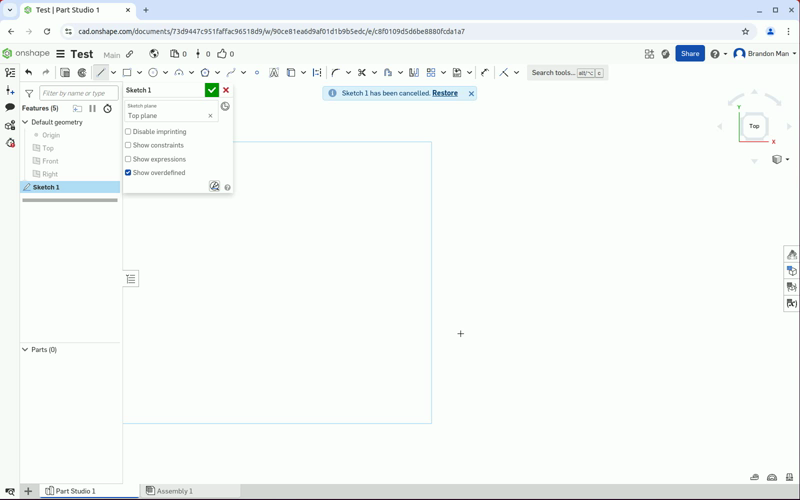
click(460, 333)
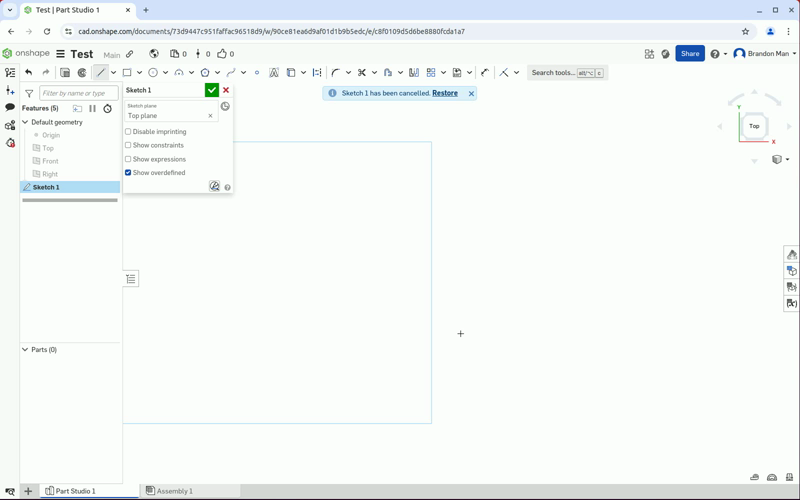
key_up(shift)
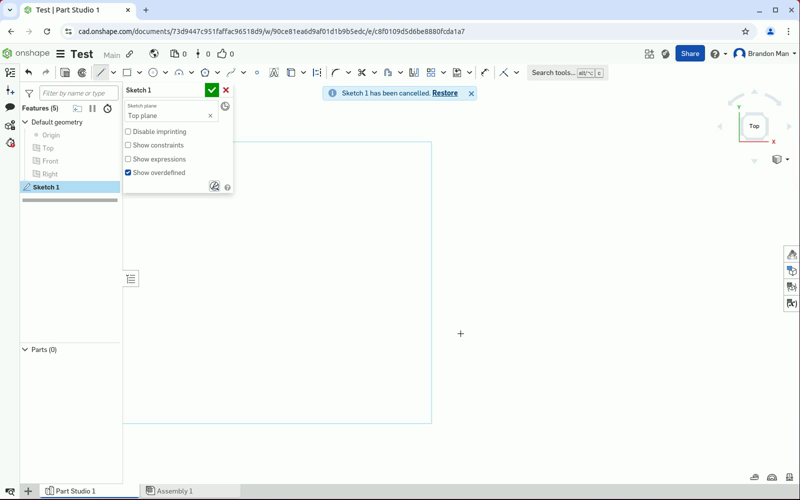
key_down(shift)
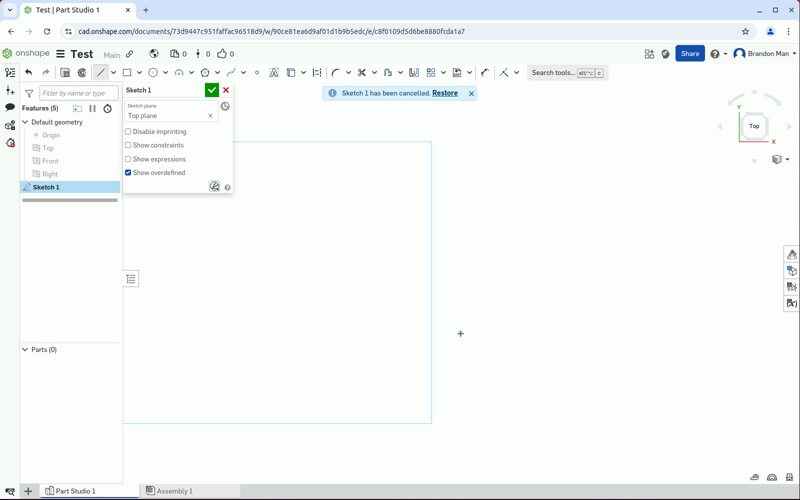
mouse_move(573, 333)
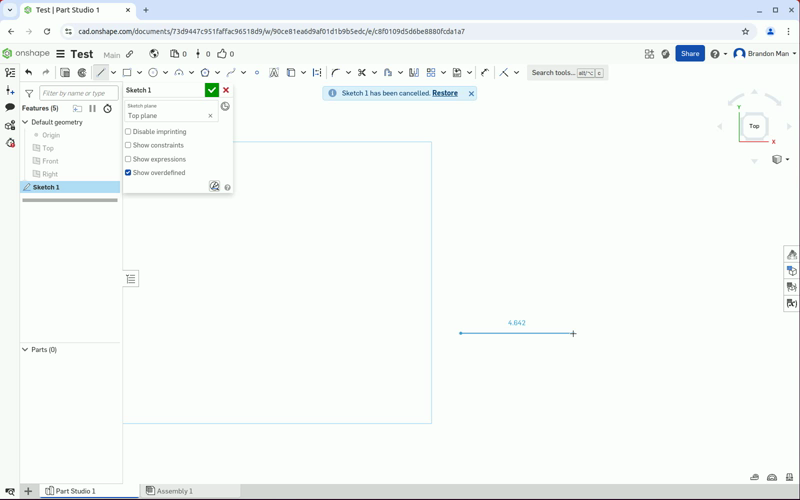
click(573, 333)
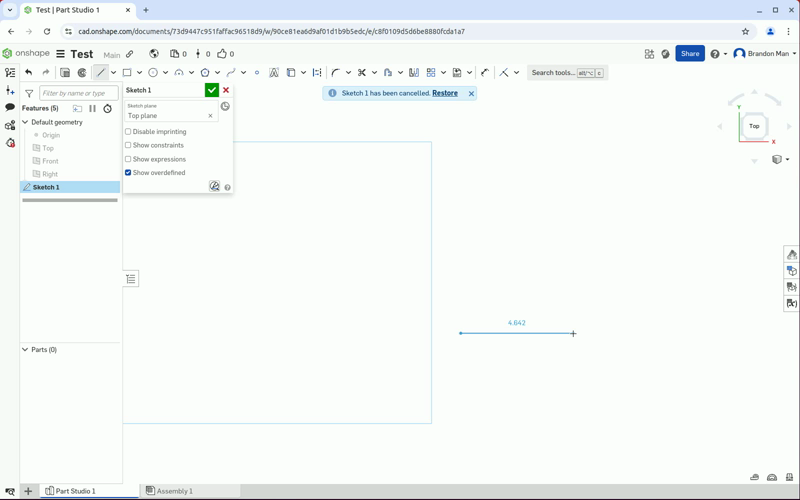
key_up(shift)
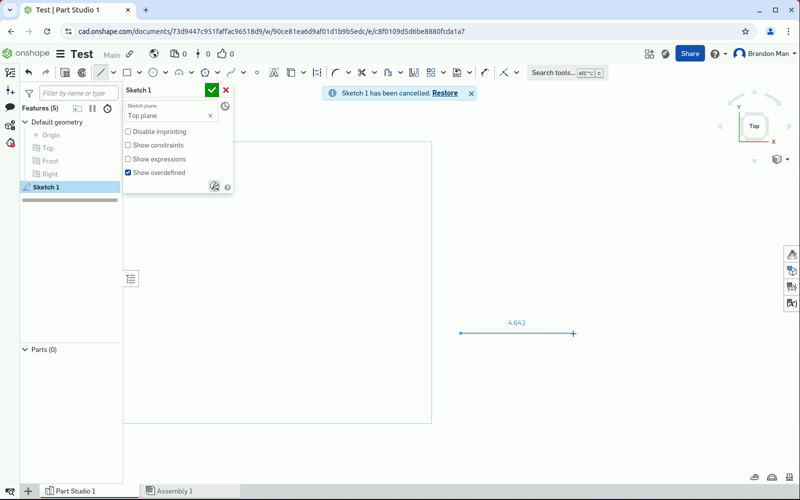
key_down(shift)
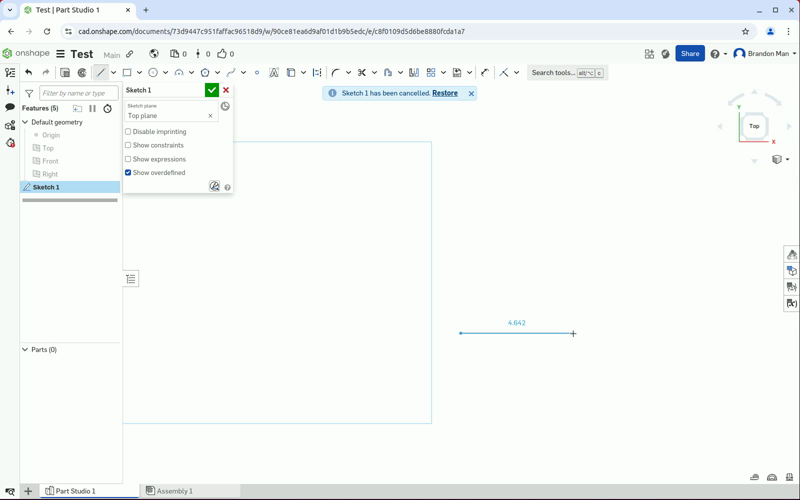
mouse_move(589, 333)
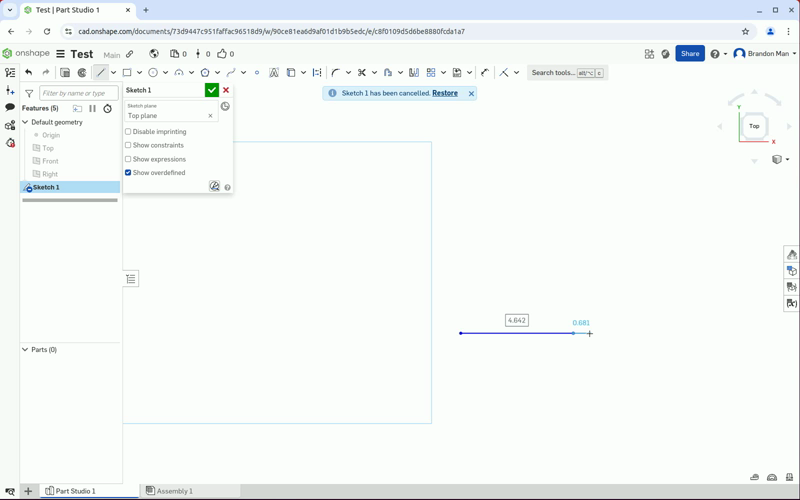
mouse_move(573, 283)
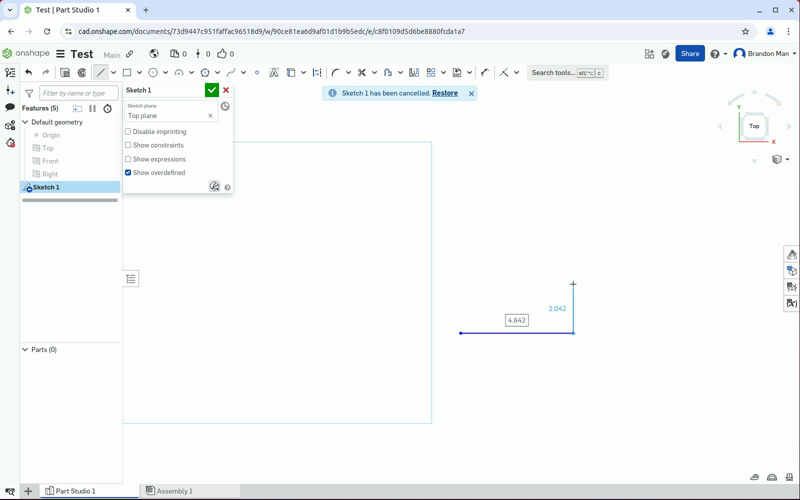
click(573, 283)
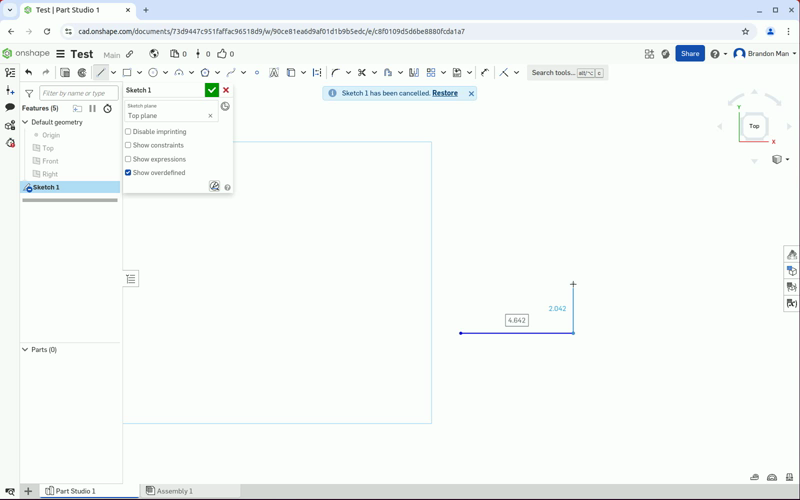
key_up(shift)
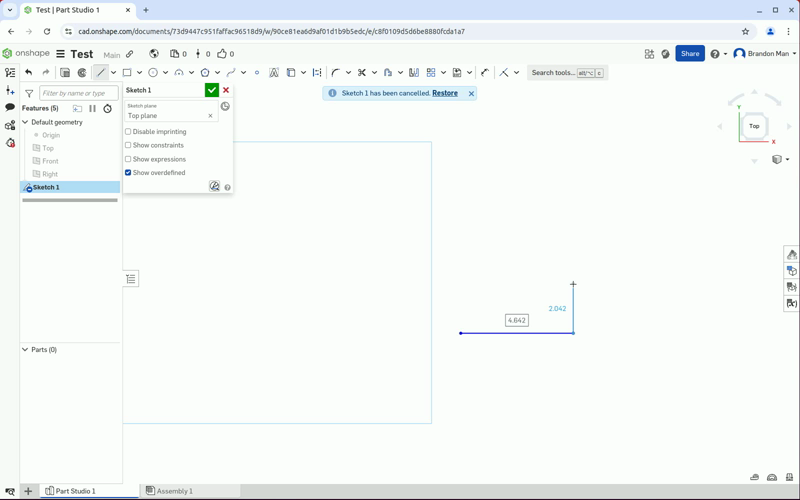
key_down(shift)
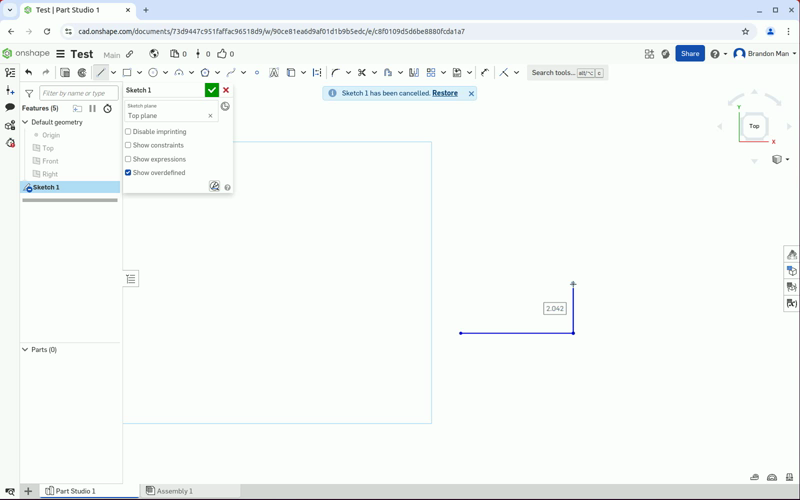
mouse_move(460, 283)
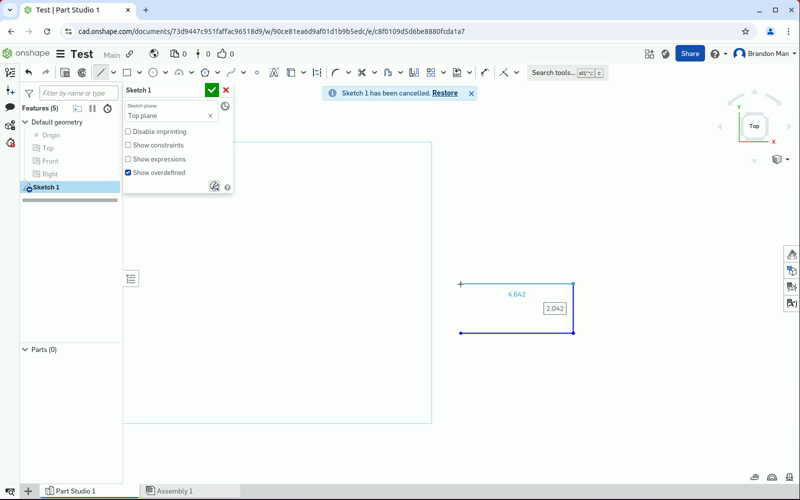
click(460, 283)
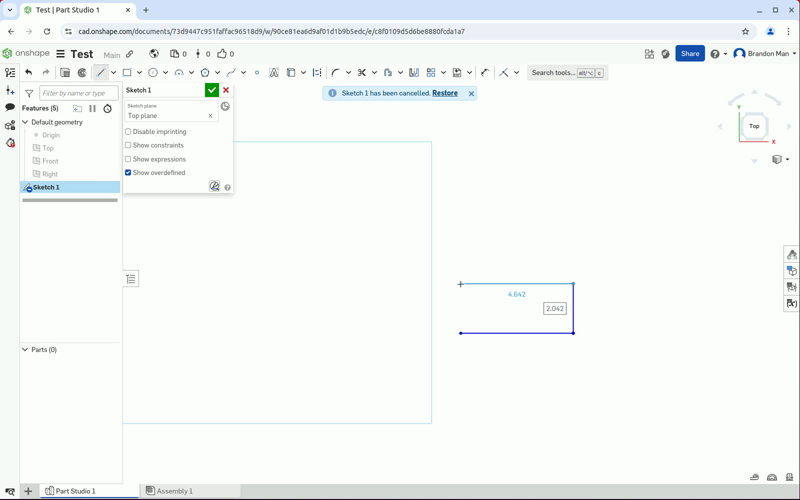
key_up(shift)
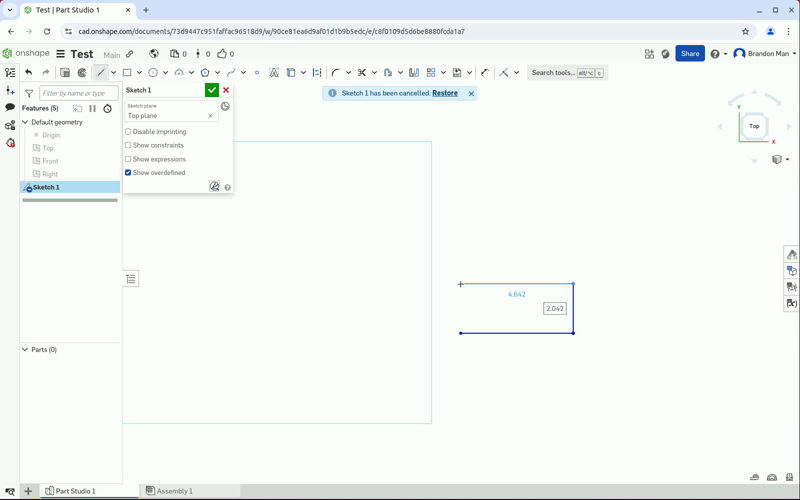
mouse_move(490, 283)
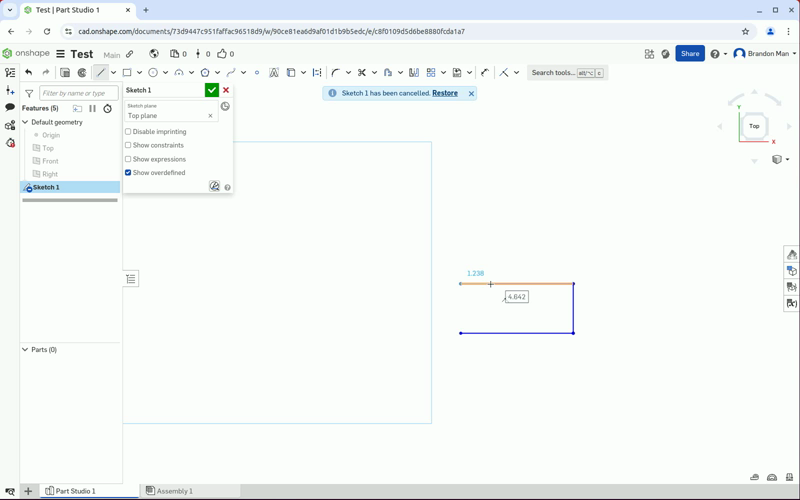
key_down(shift)
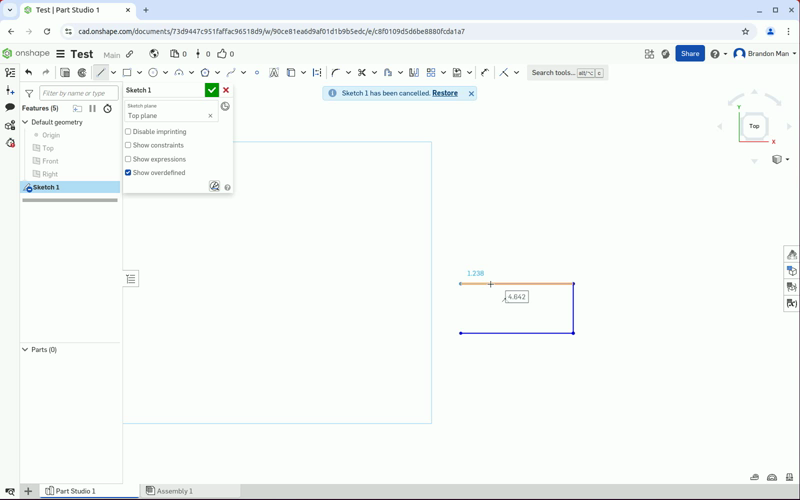
mouse_move(460, 333)
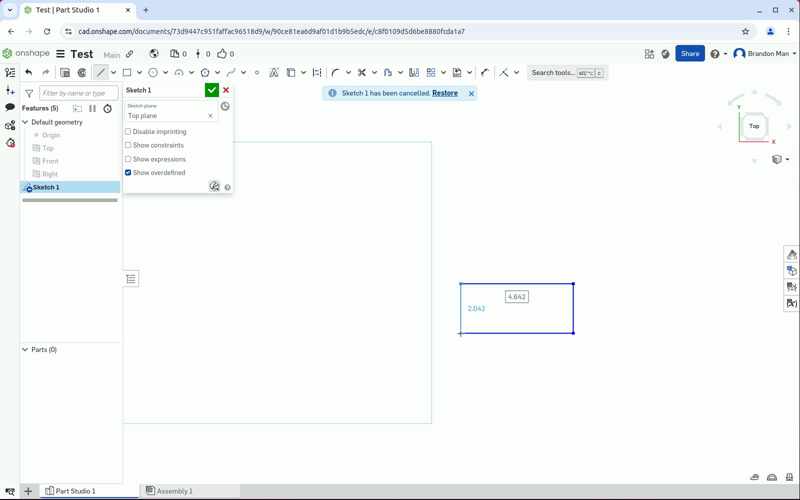
key_up(shift)
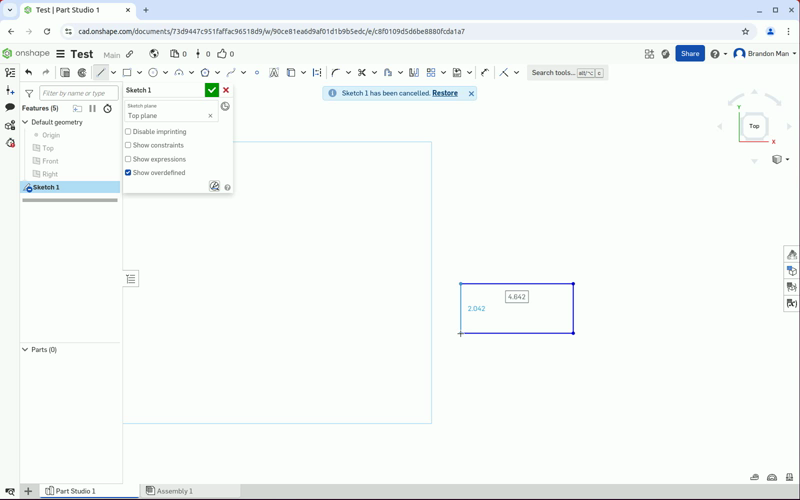
click(460, 333)
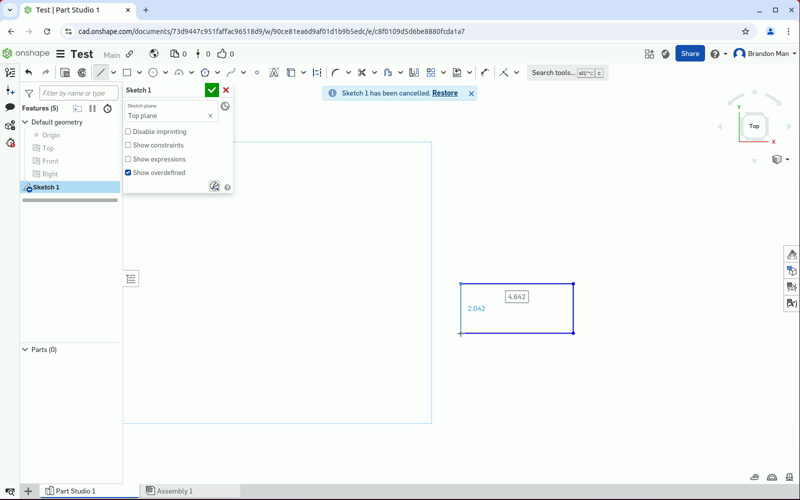
key(esc)
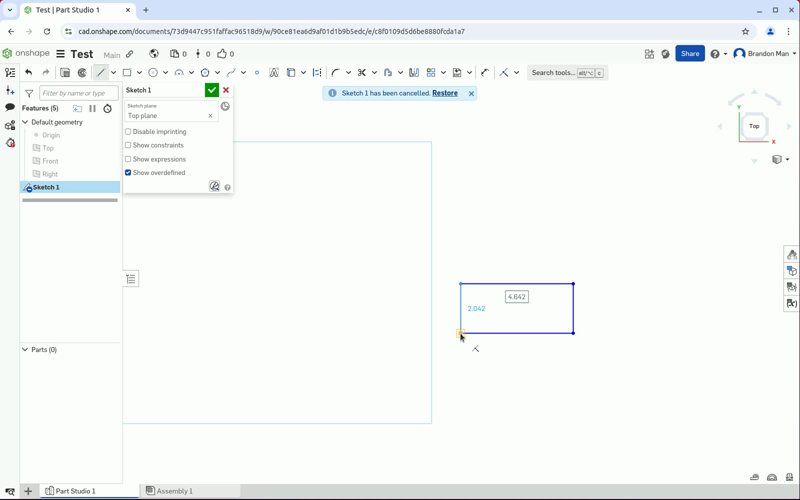
mouse_move(468, 309)
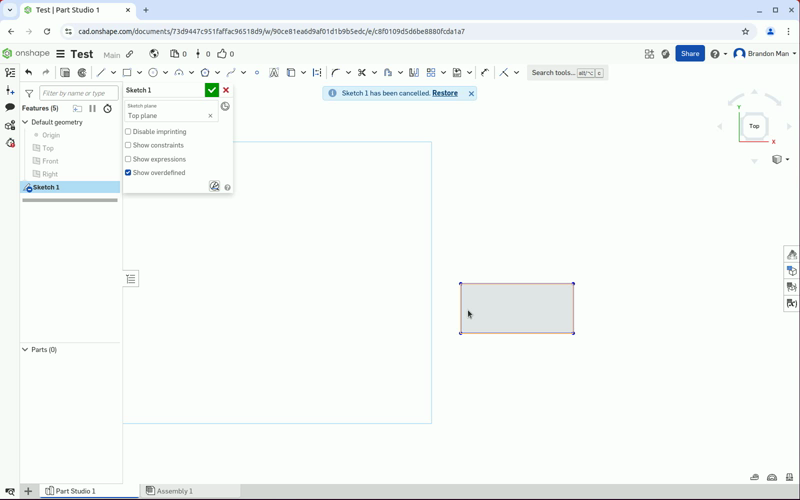
click(468, 309)
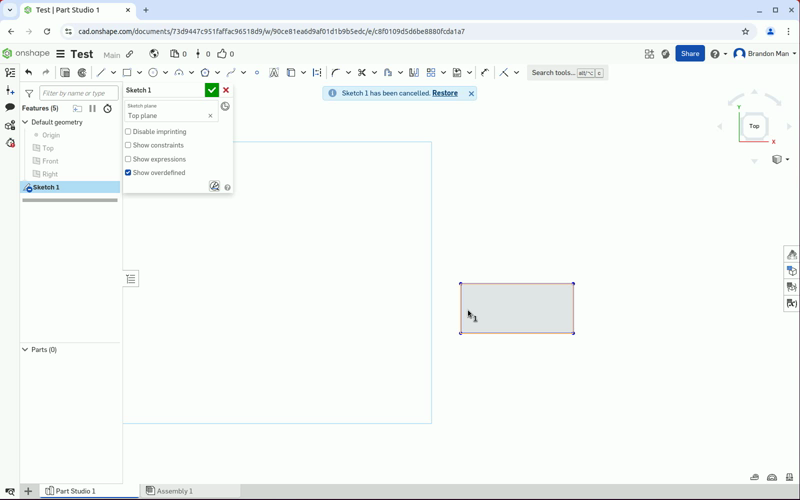
mouse_move(73, 352)
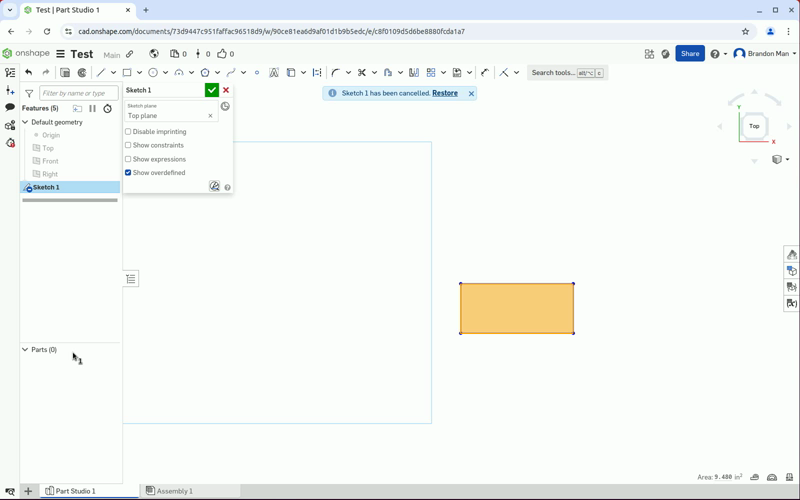
key(shift+y)
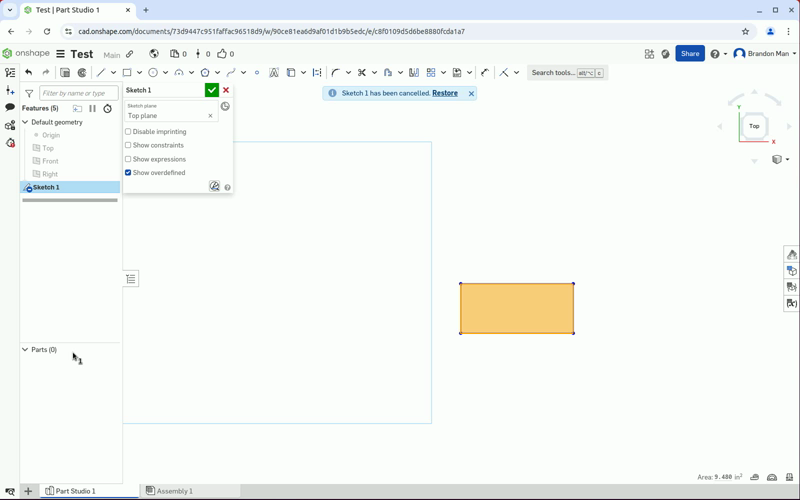
key(shift+e)
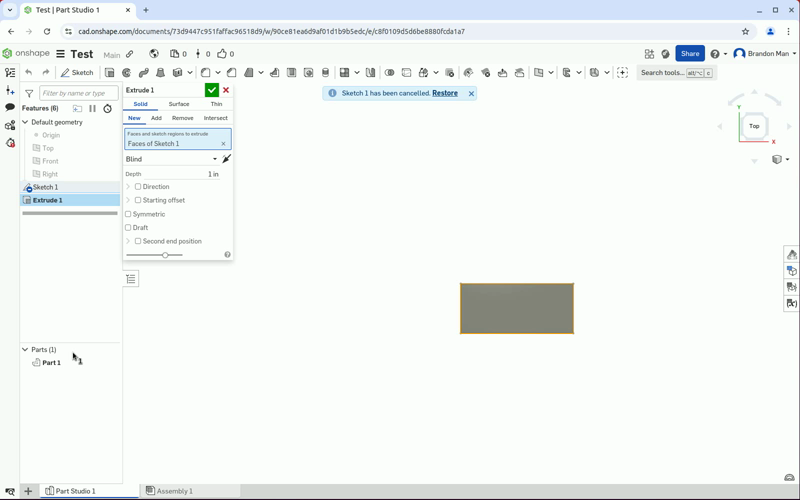
mouse_move(143, 106)
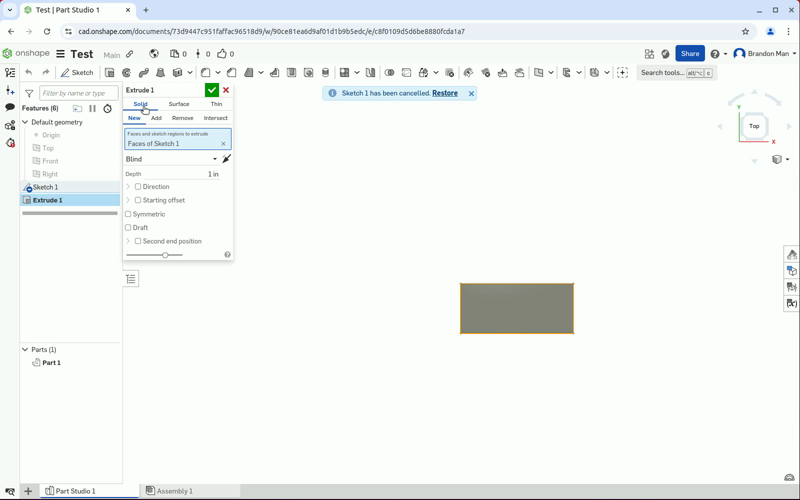
click(143, 106)
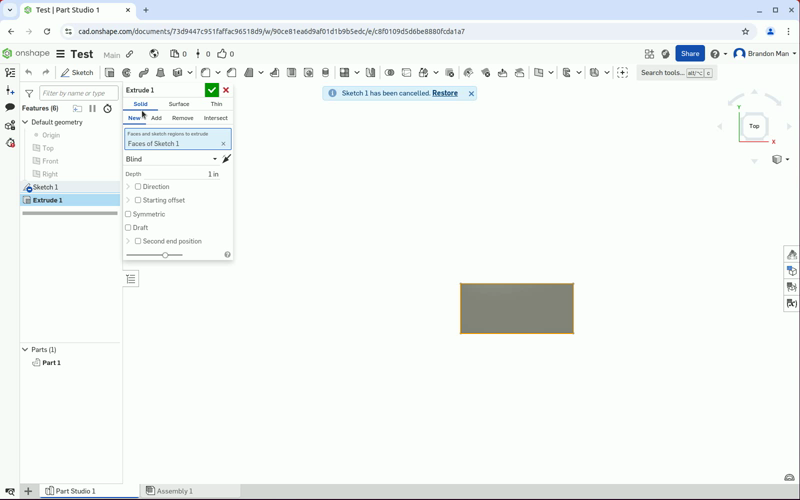
mouse_move(137, 120)
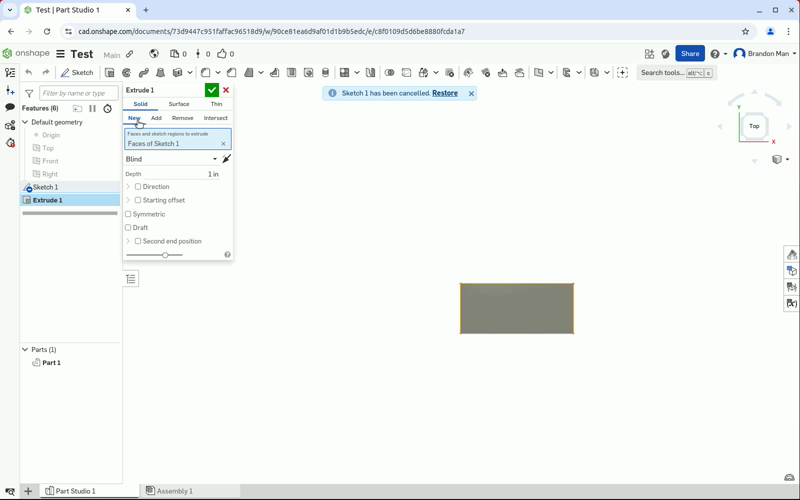
click(137, 120)
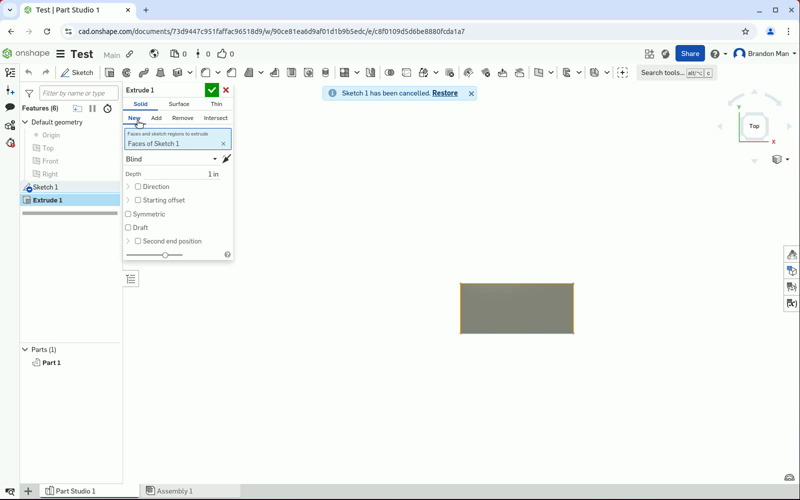
key(tab, 4)
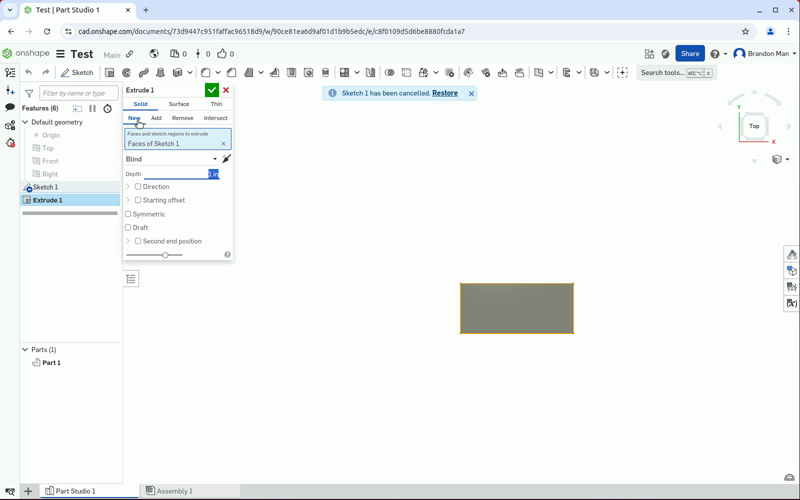
text(0.435)
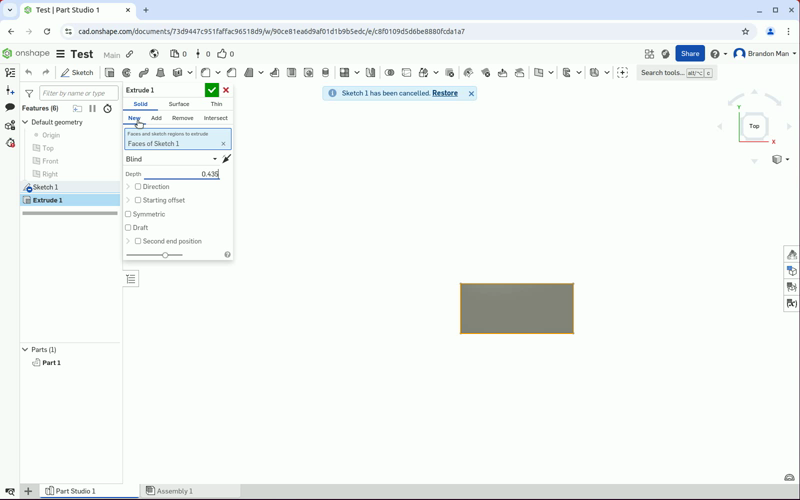
key(enter)
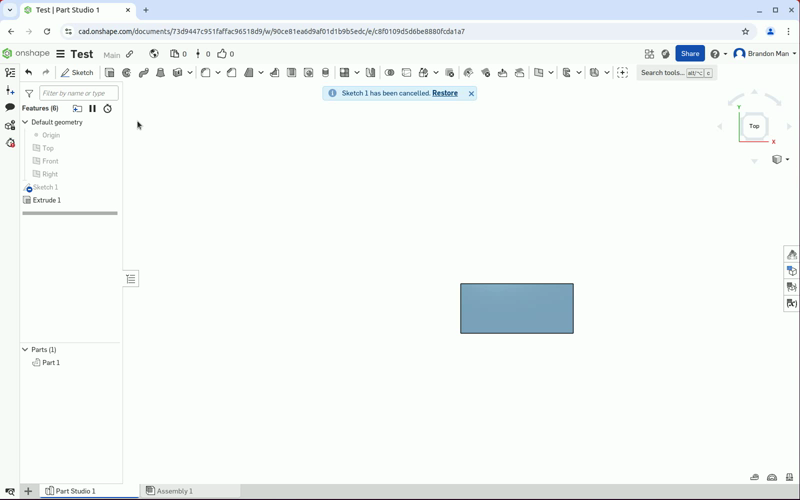
key(shift+h)
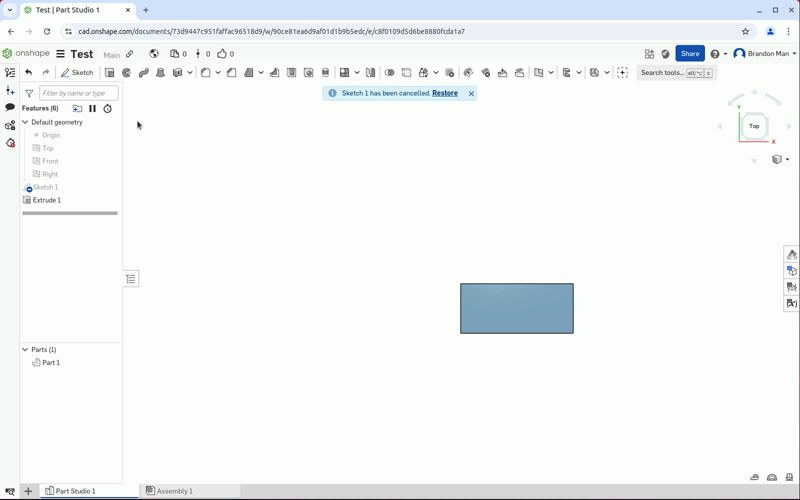
key(shift+h)
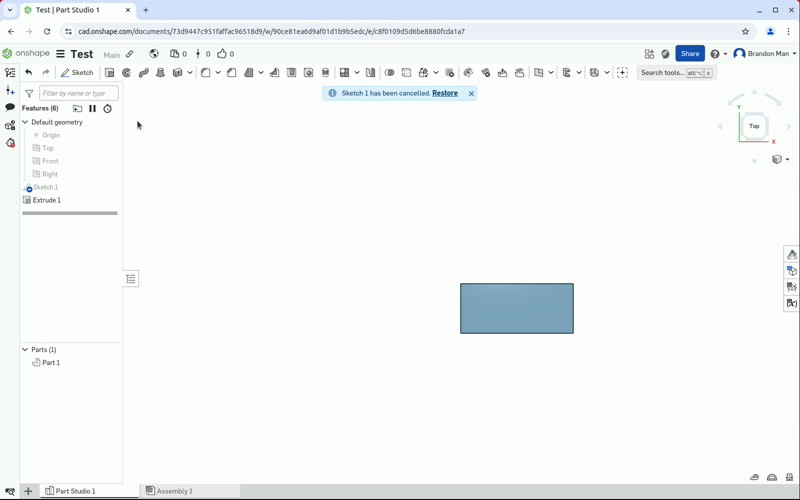
mouse_move(73, 189)
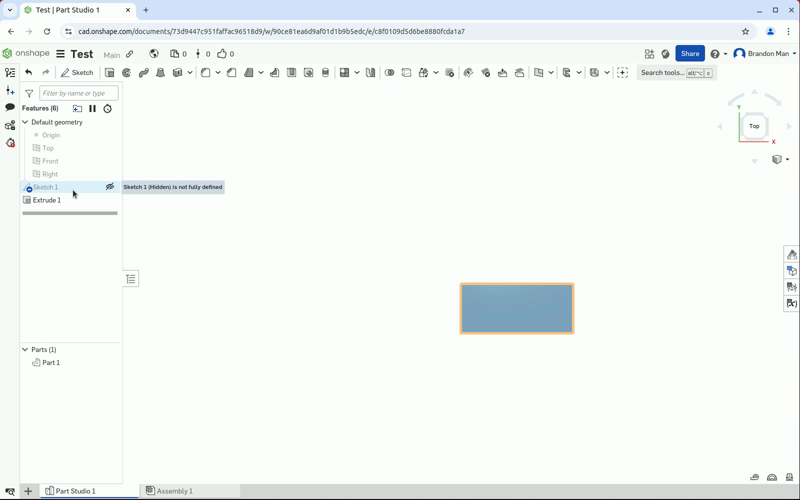
click(73, 189)
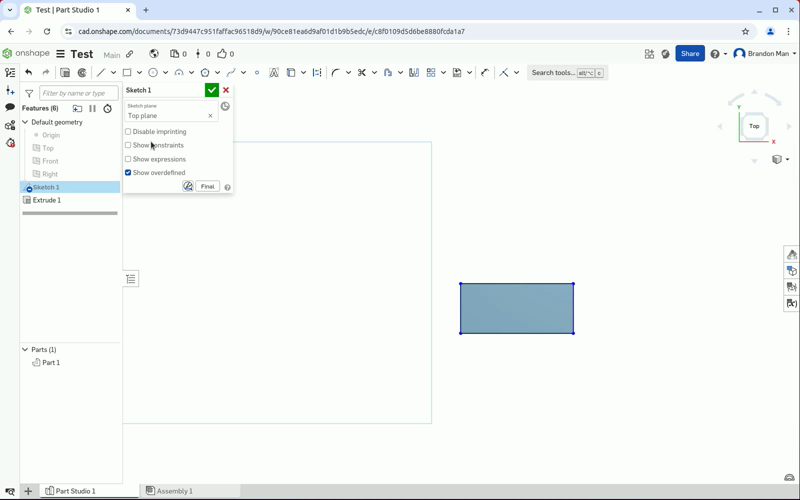
mouse_move(229, 92)
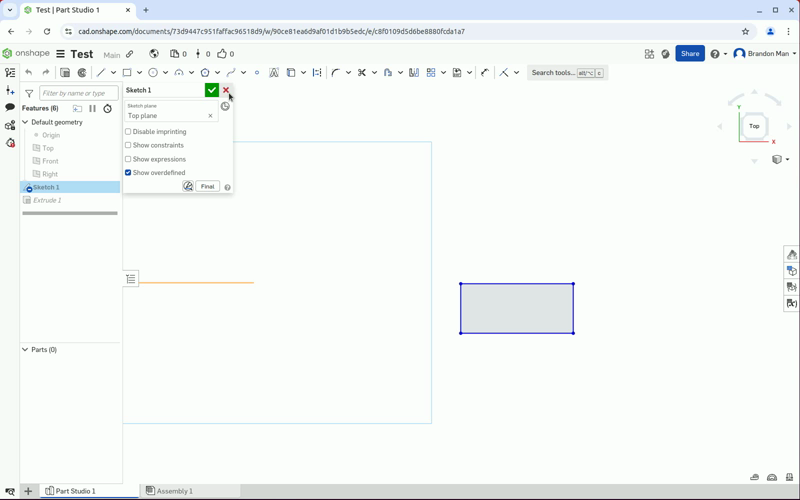
click(229, 92)
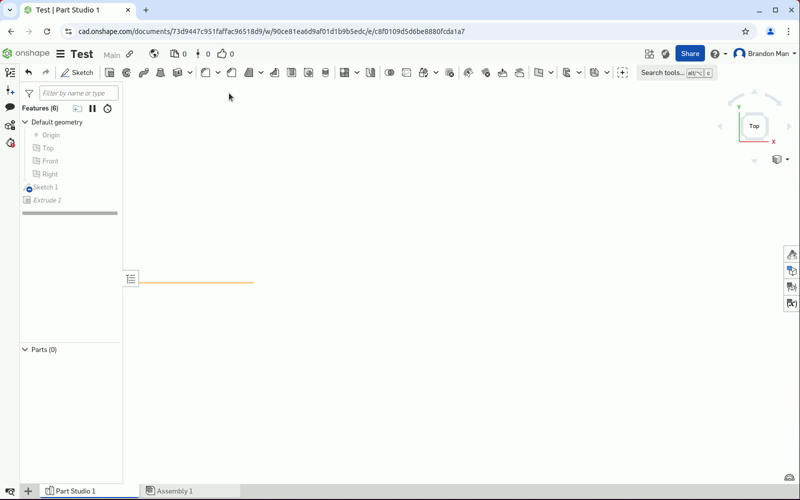
mouse_move(541, 75)
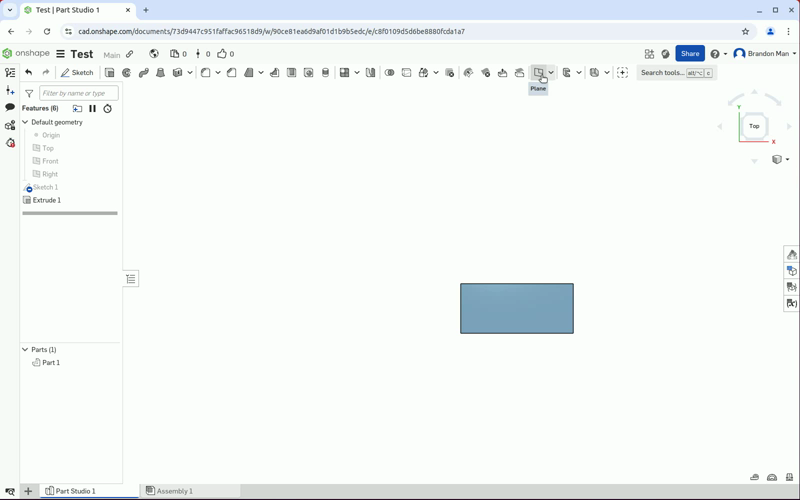
click(541, 75)
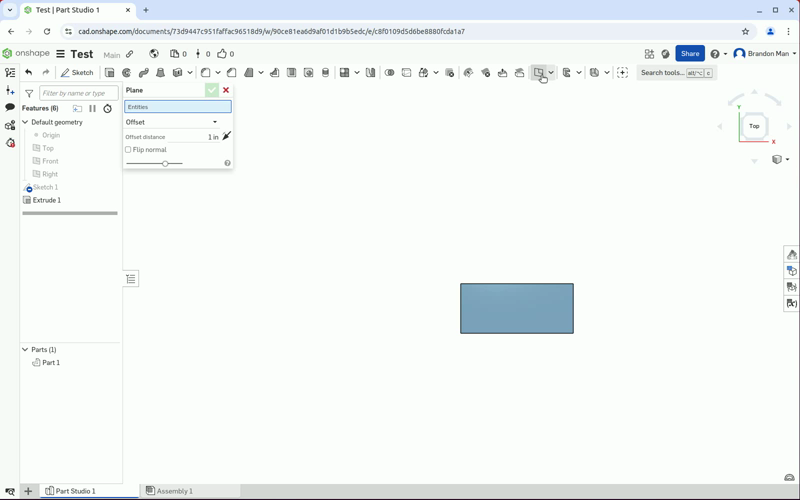
mouse_move(73, 150)
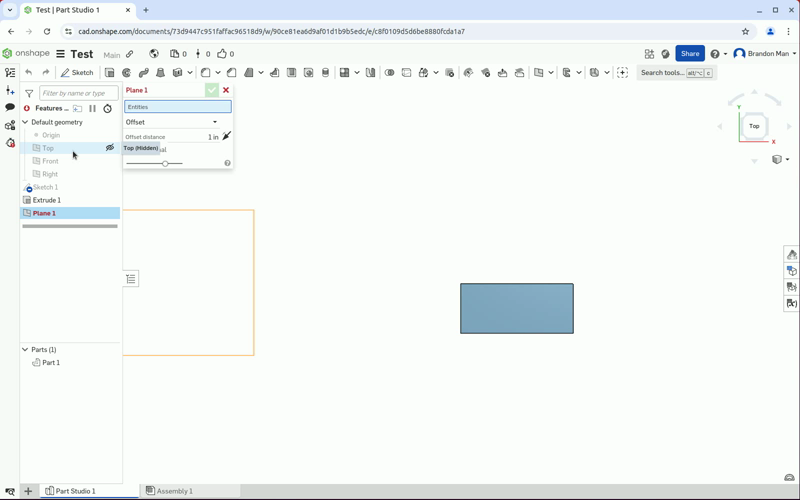
click(73, 150)
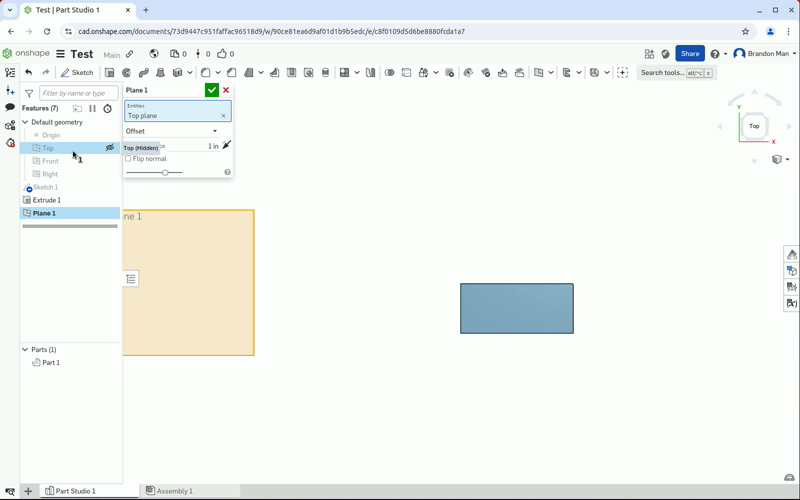
key(tab, 2)
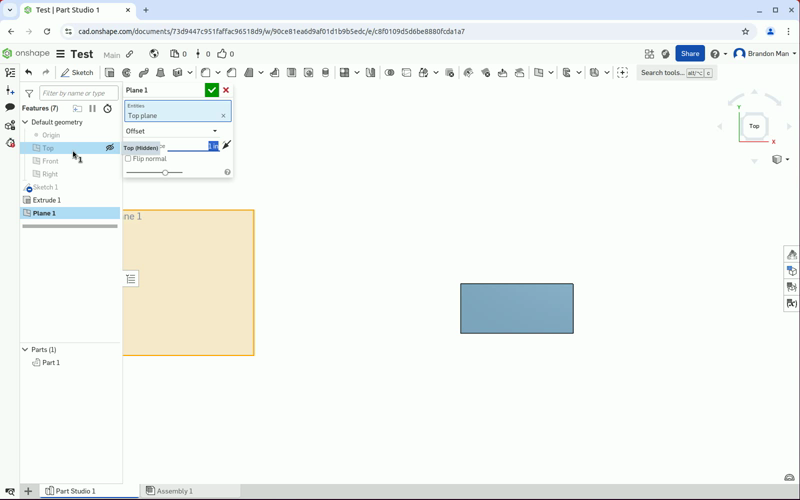
text(0.433)
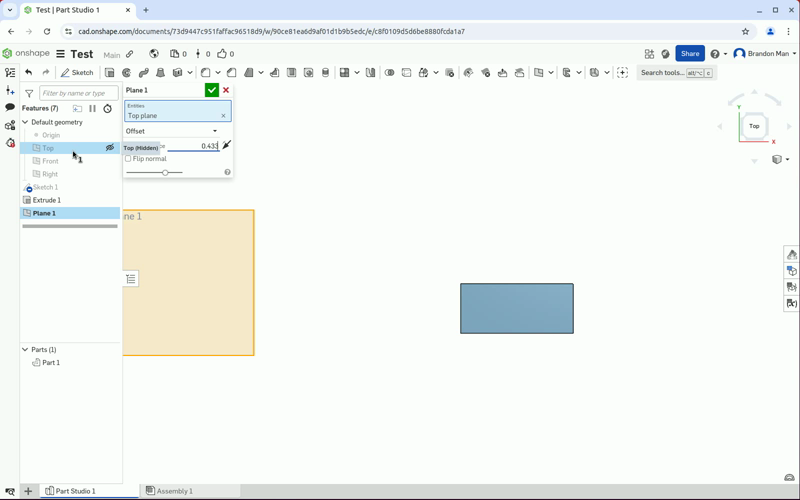
key(enter, 2)
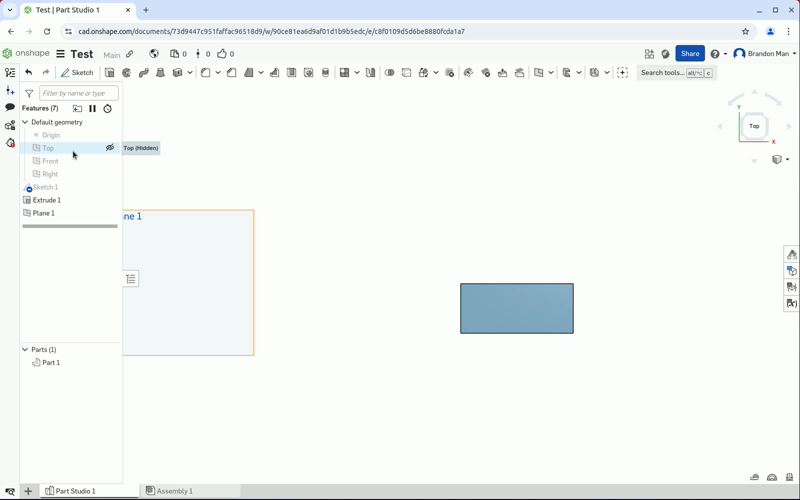
key(shift+s)
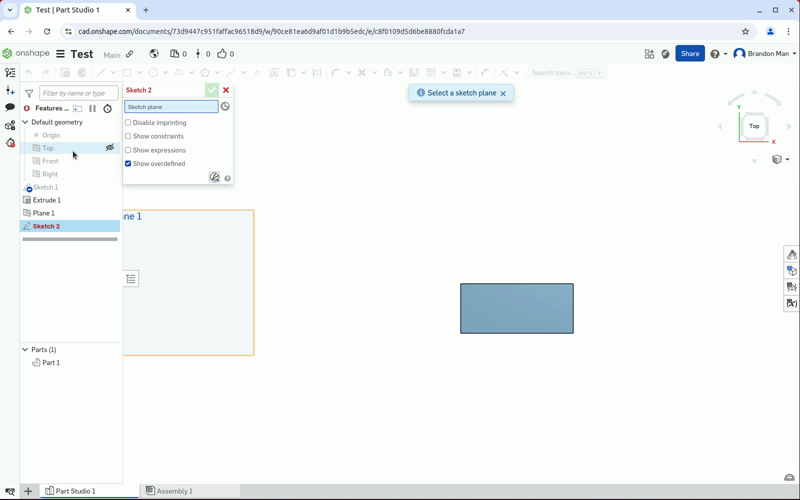
mouse_move(73, 215)
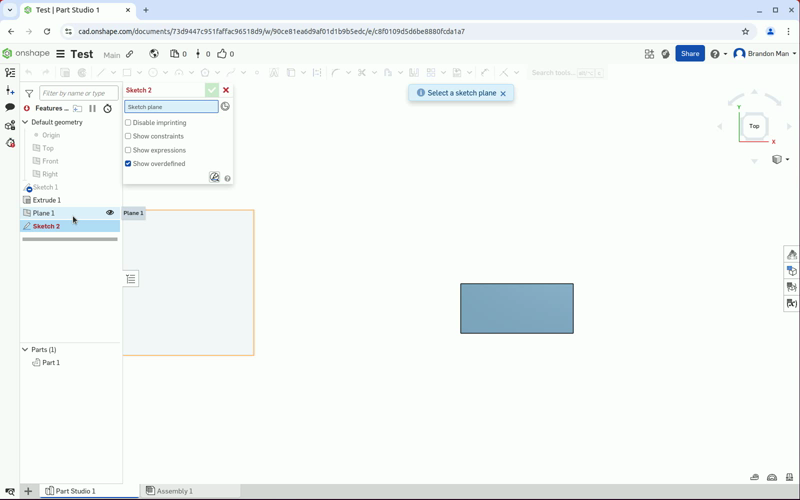
click(73, 215)
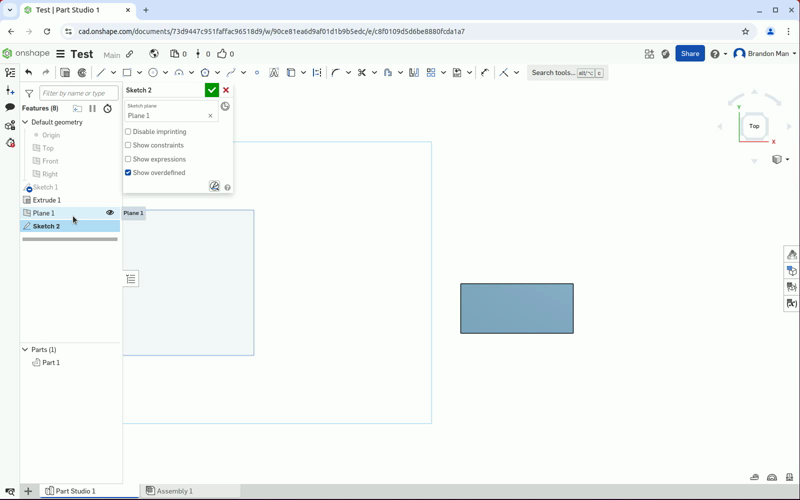
mouse_move(73, 352)
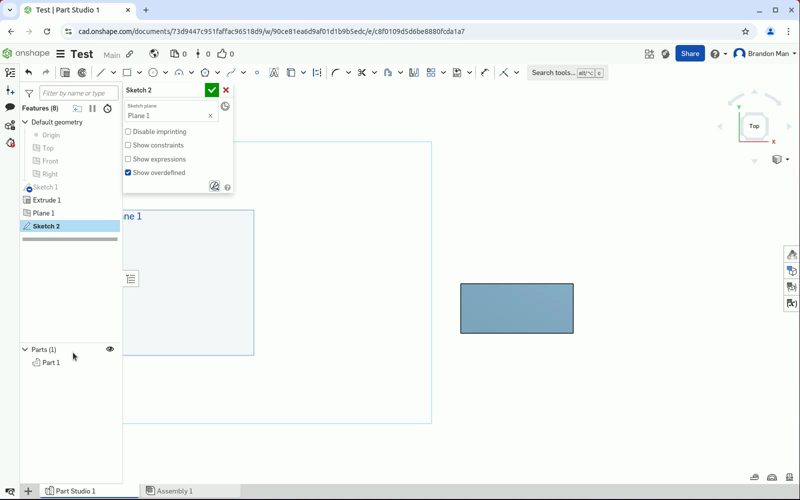
key(y)
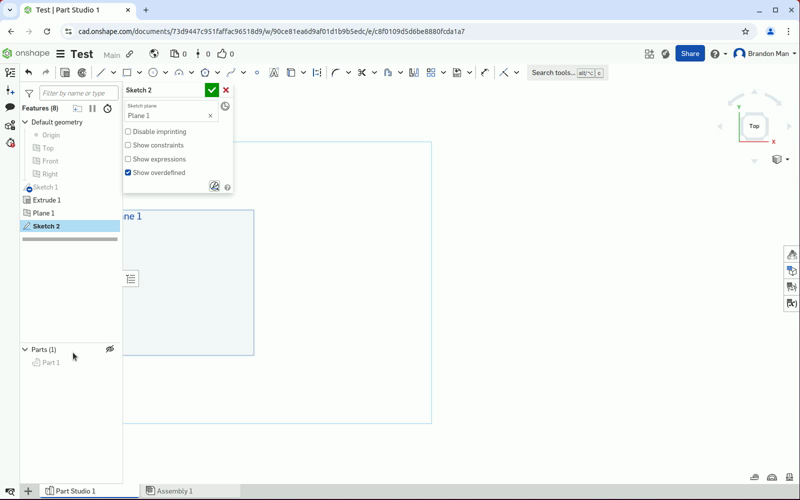
key(a)
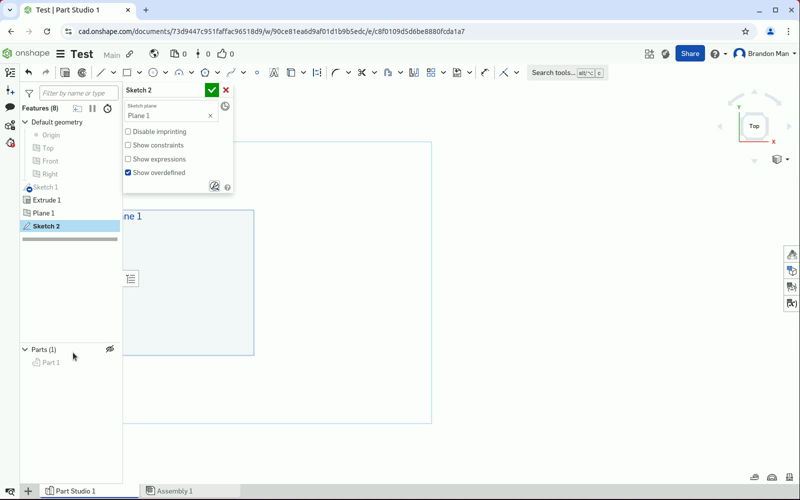
key_down(shift)
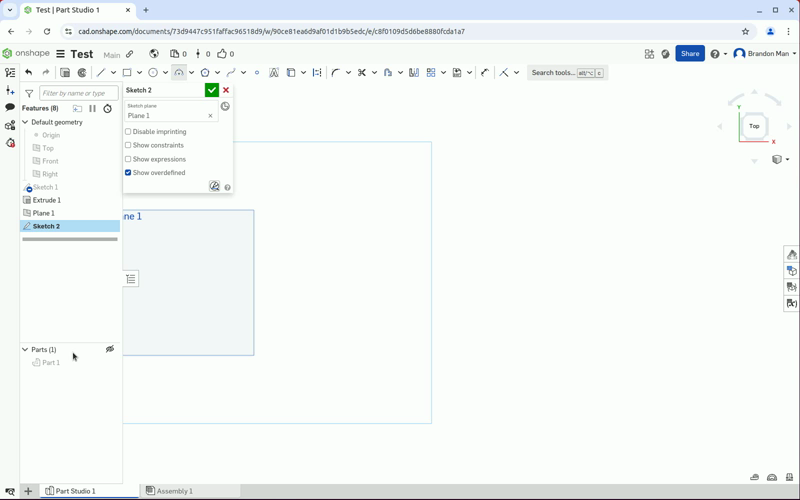
mouse_move(465, 324)
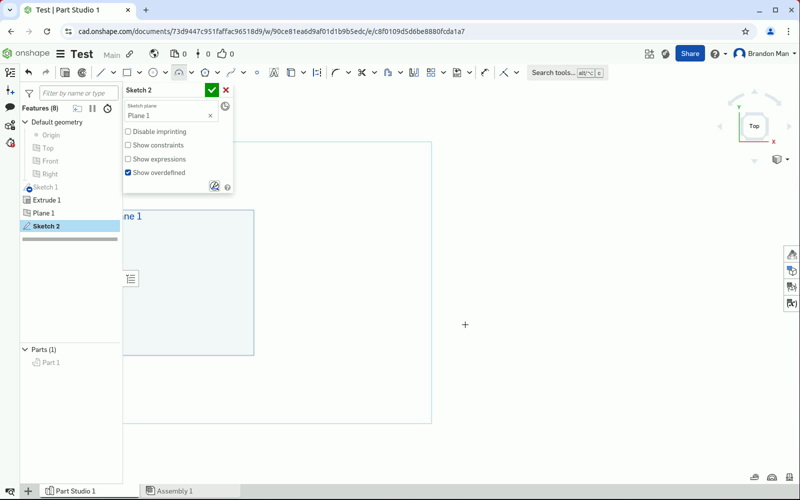
click(465, 324)
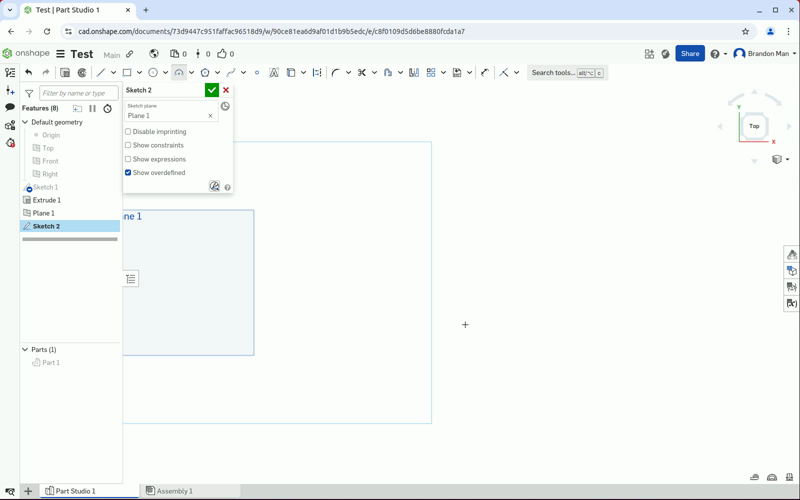
key_up(shift)
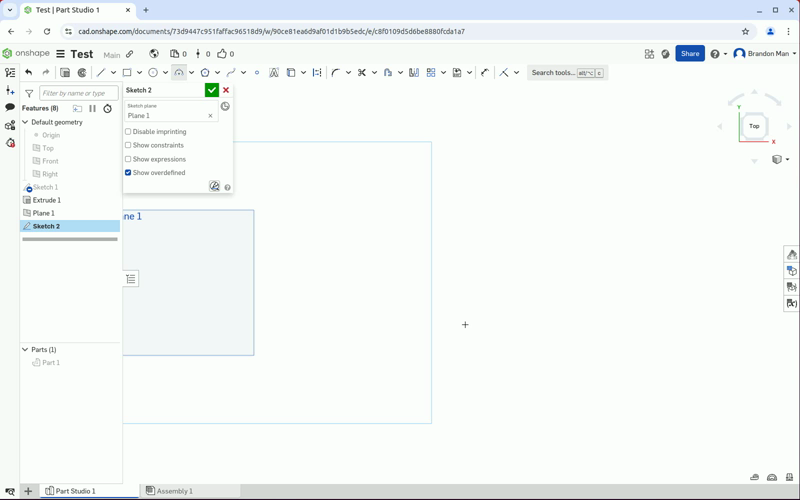
key_down(shift)
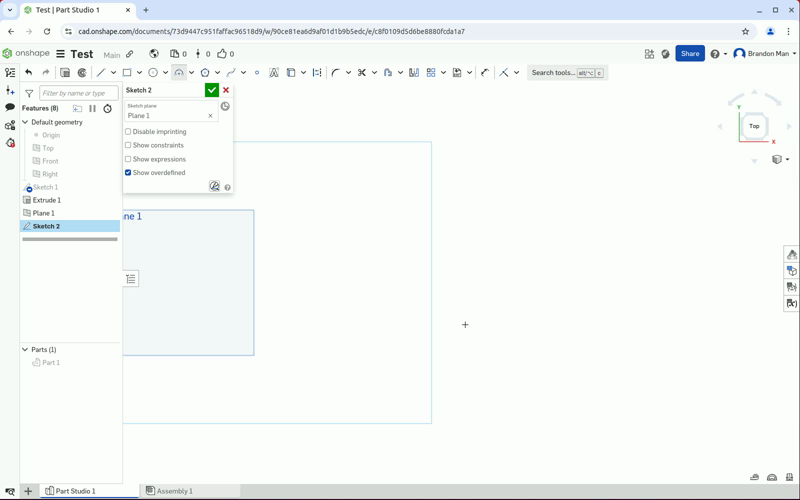
mouse_move(474, 324)
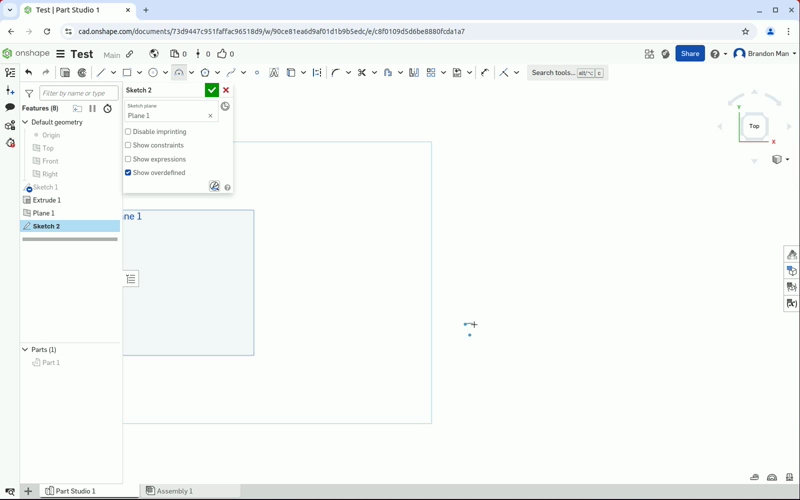
click(474, 324)
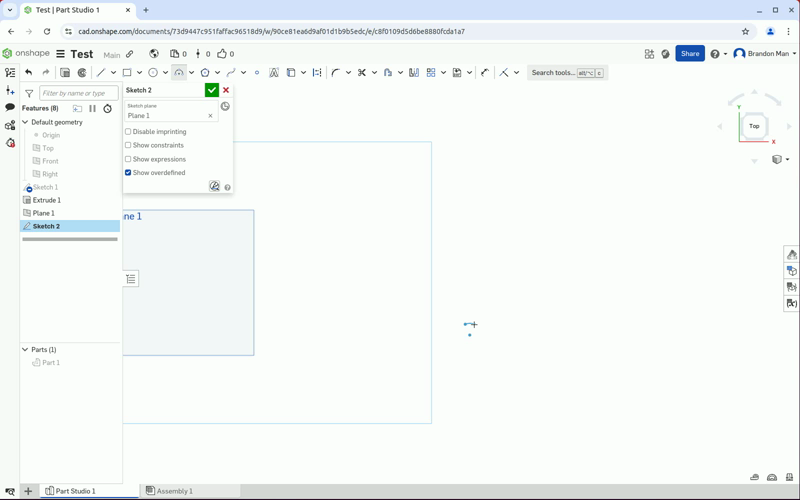
mouse_move(469, 328)
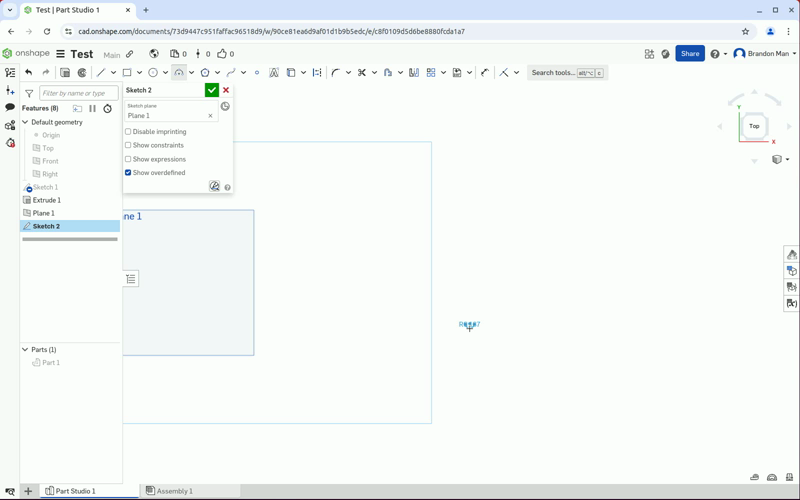
click(469, 328)
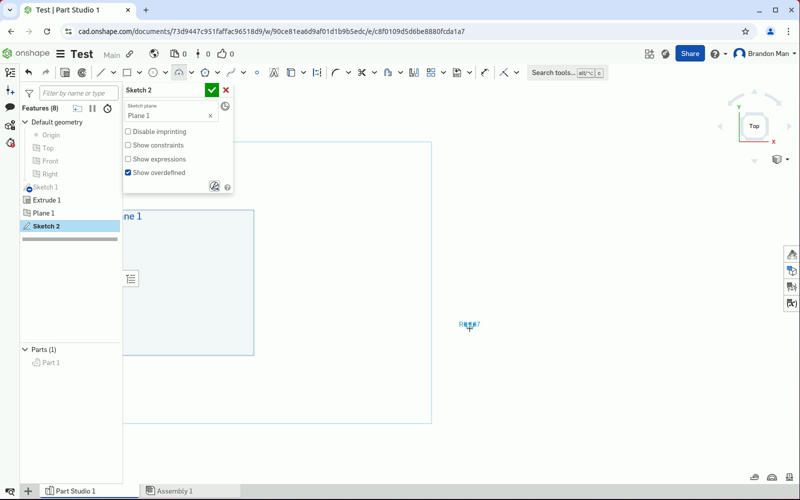
key_up(shift)
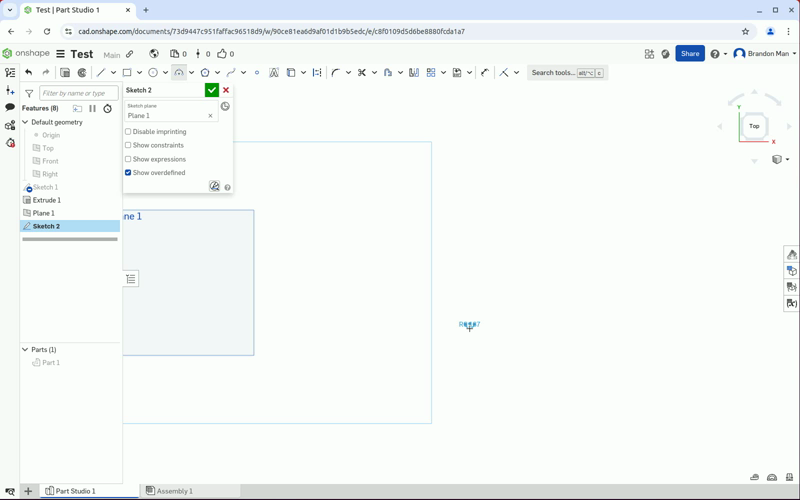
key(esc)
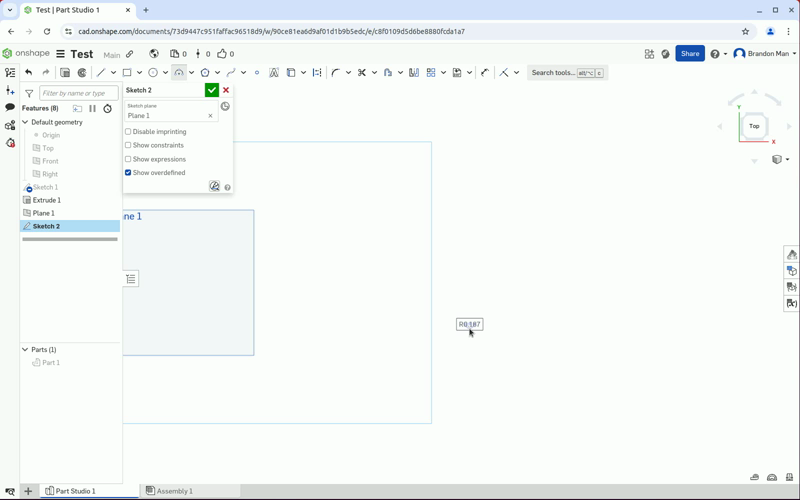
key(l)
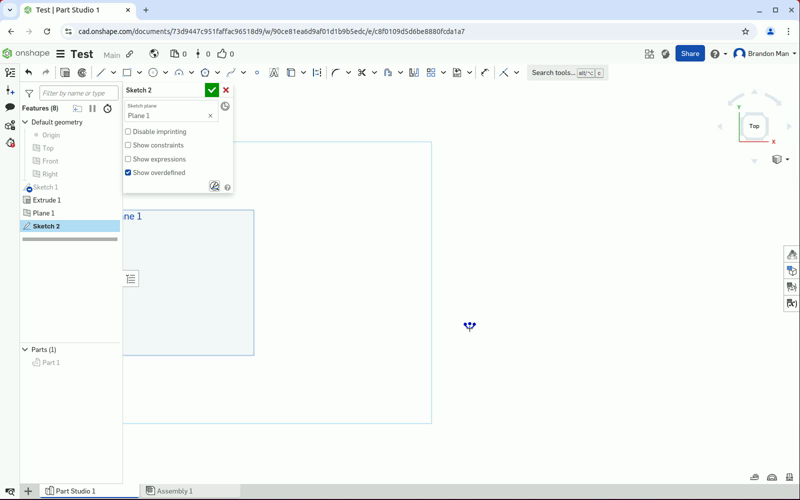
mouse_move(474, 324)
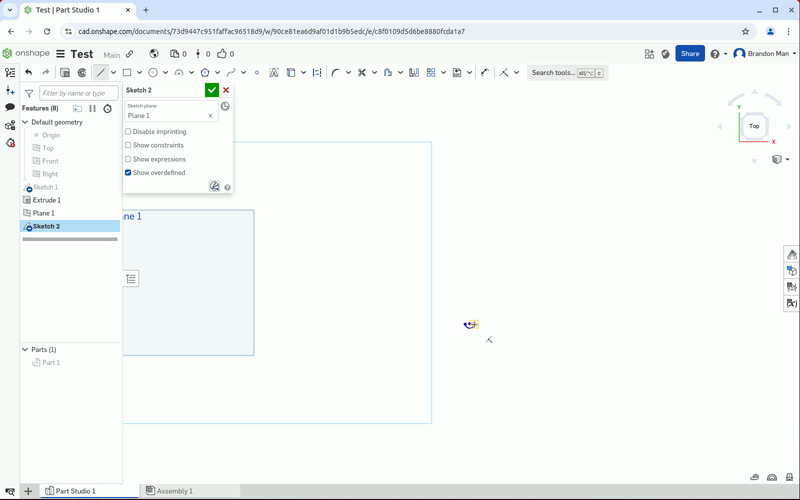
scroll(6)
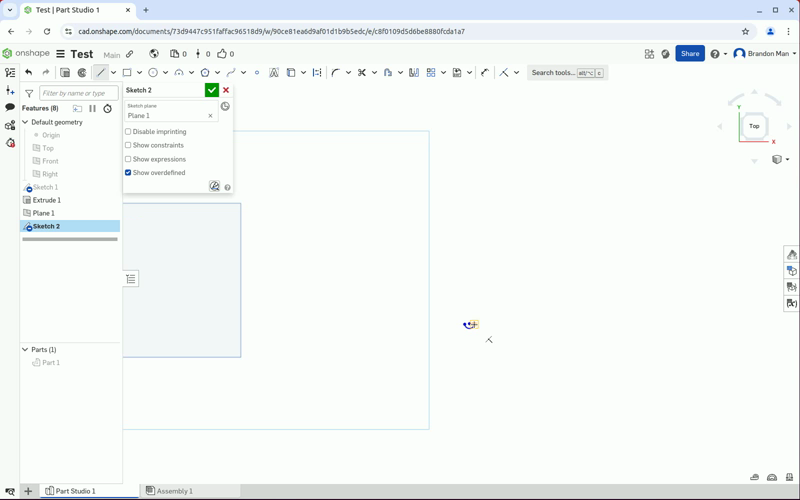
scroll(6)
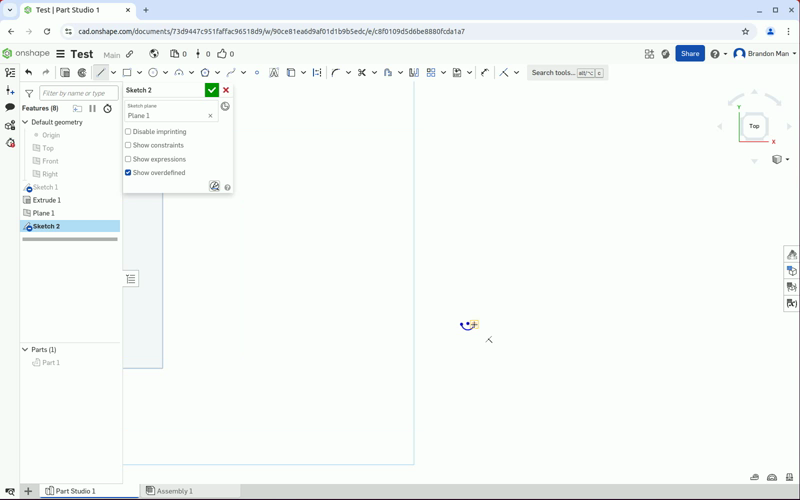
scroll(6)
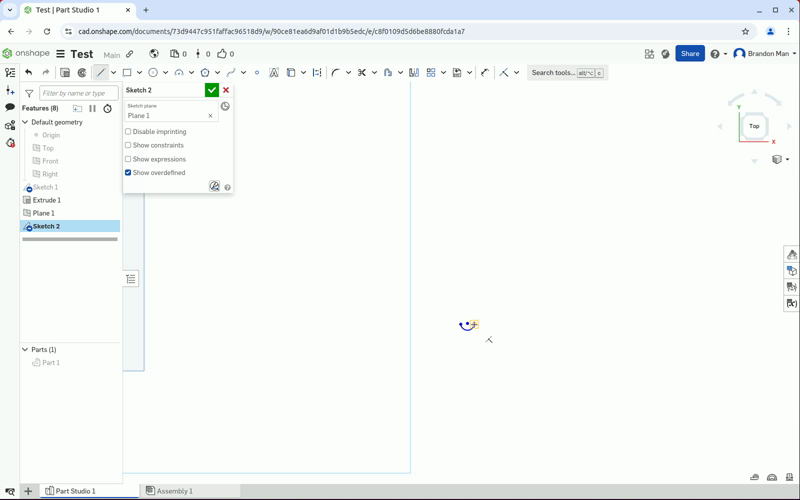
scroll(6)
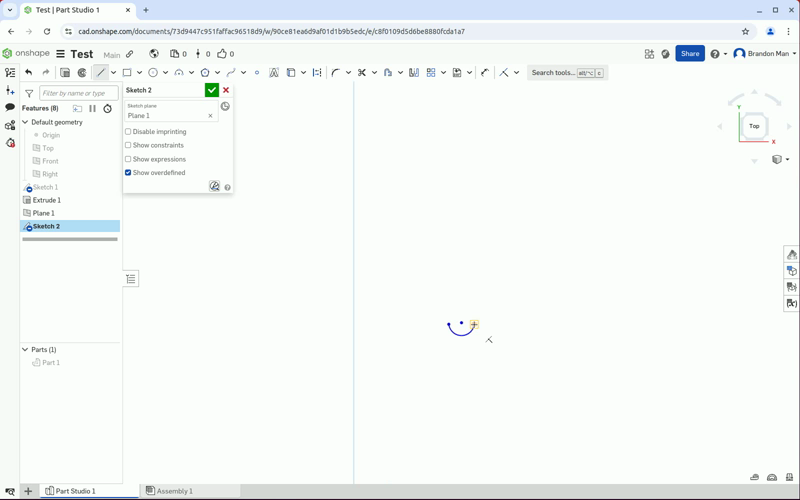
scroll(6)
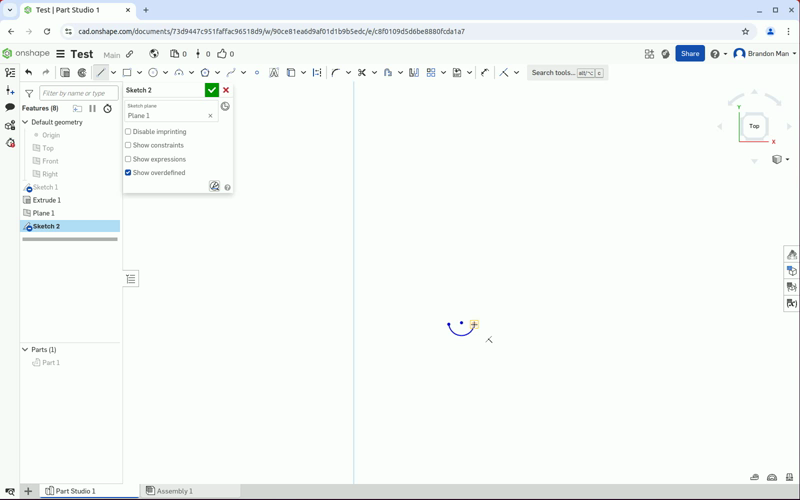
scroll(6)
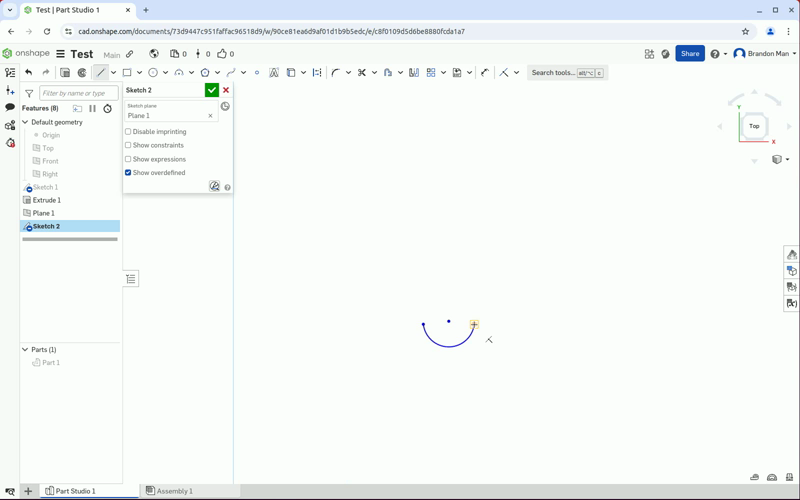
scroll(6)
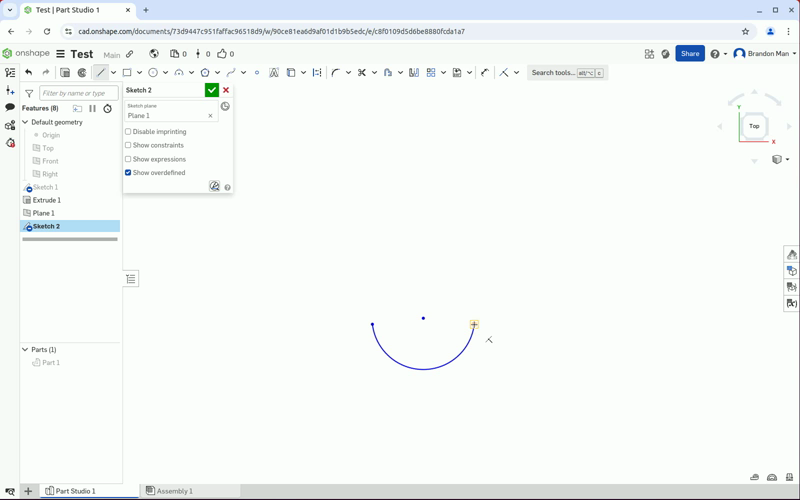
click(474, 324)
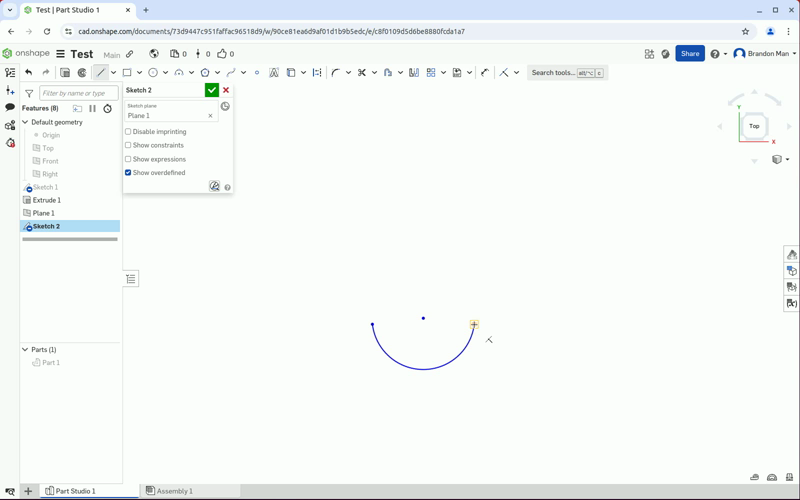
scroll(-6)
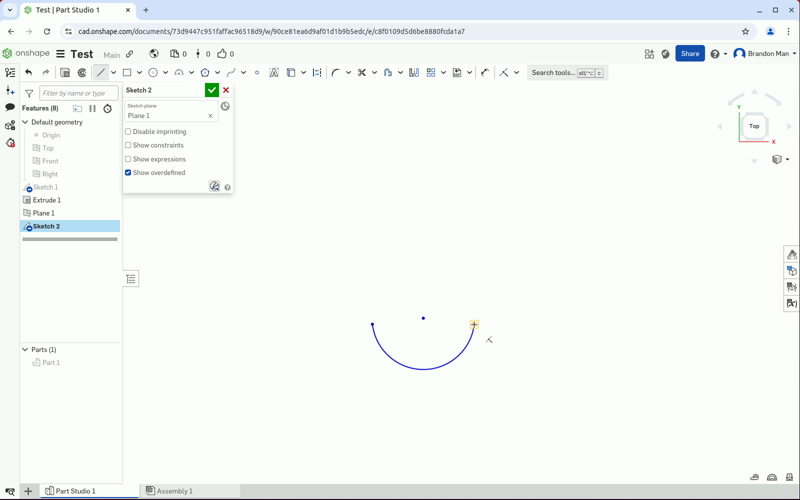
scroll(-6)
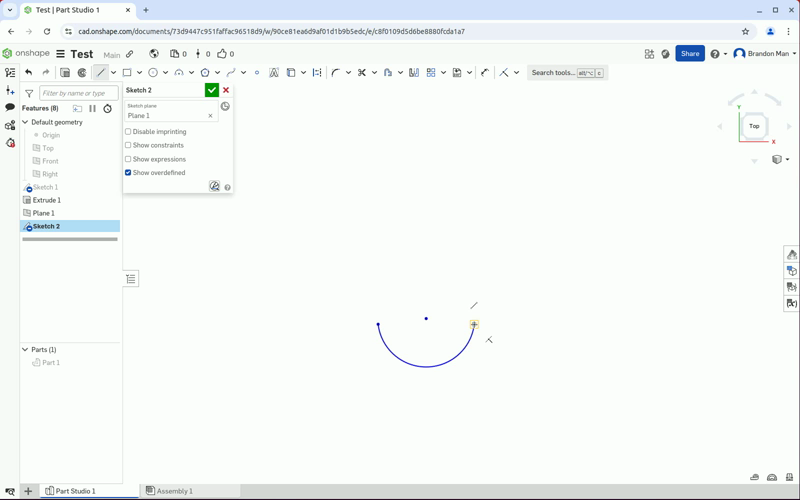
scroll(-6)
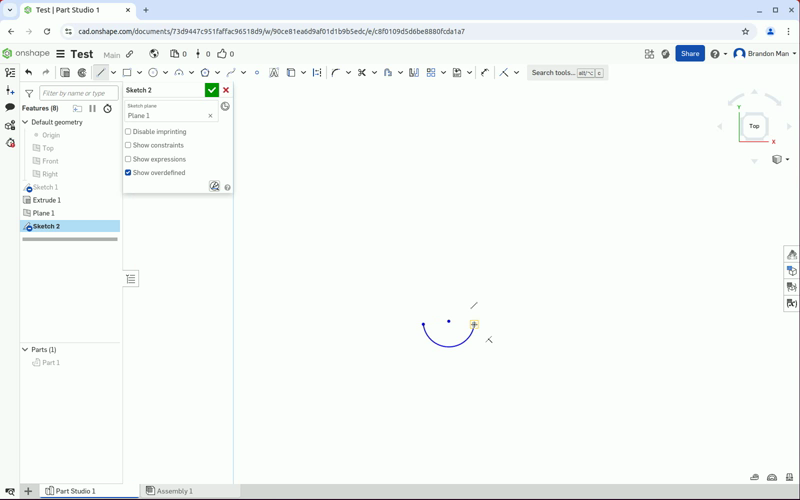
scroll(-6)
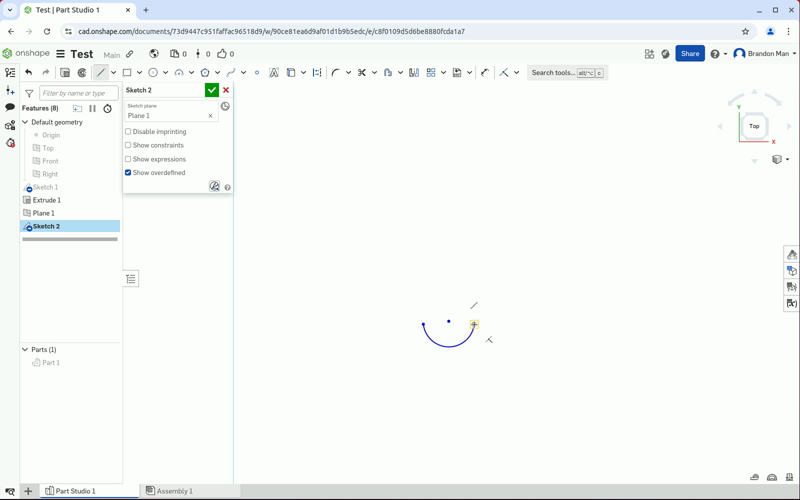
scroll(-6)
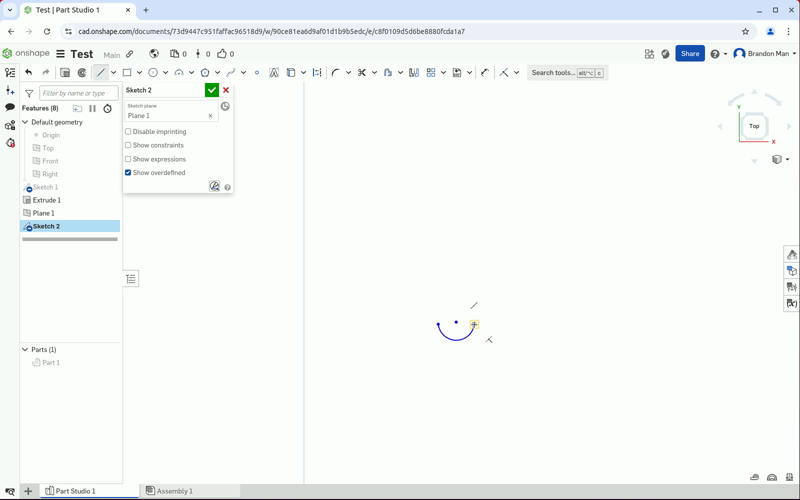
scroll(-6)
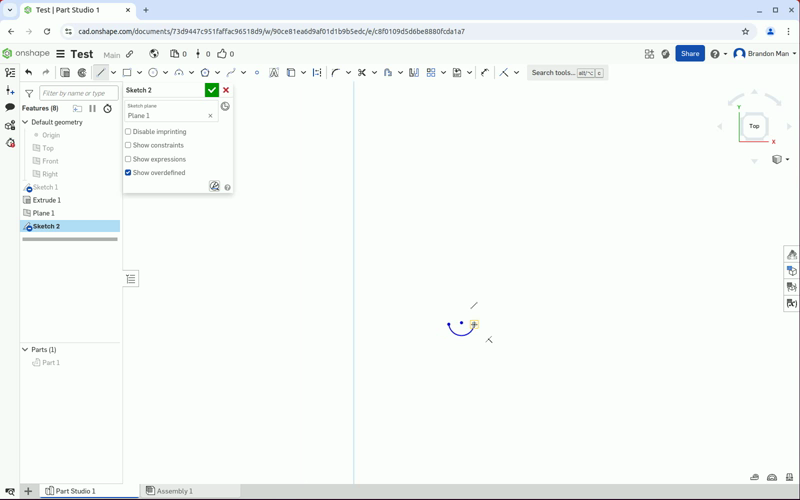
scroll(-6)
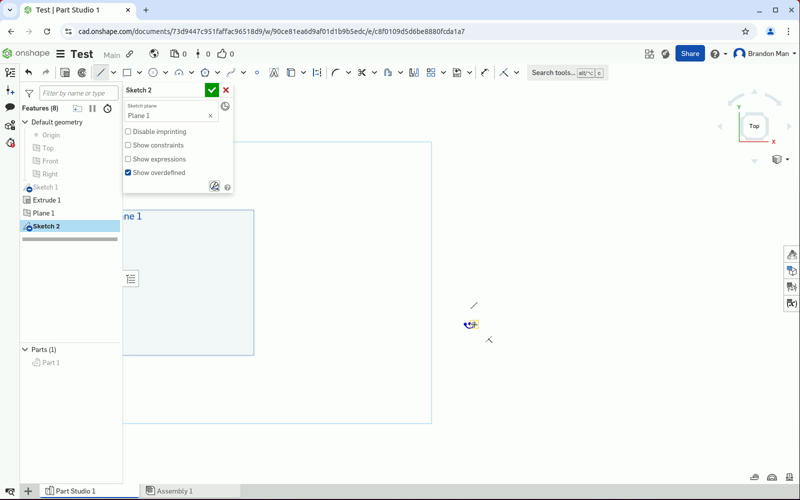
key_down(shift)
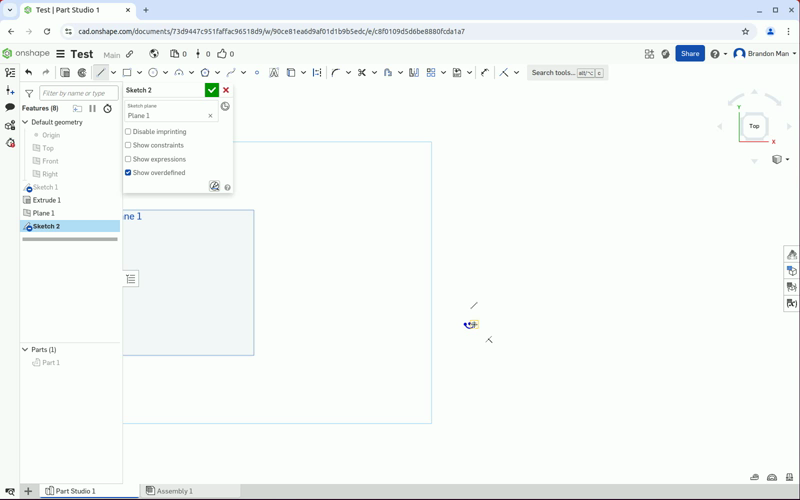
mouse_move(560, 324)
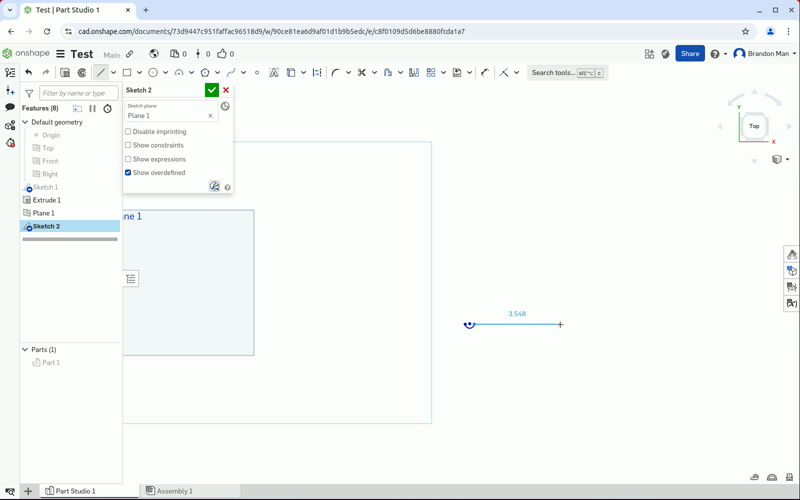
click(560, 324)
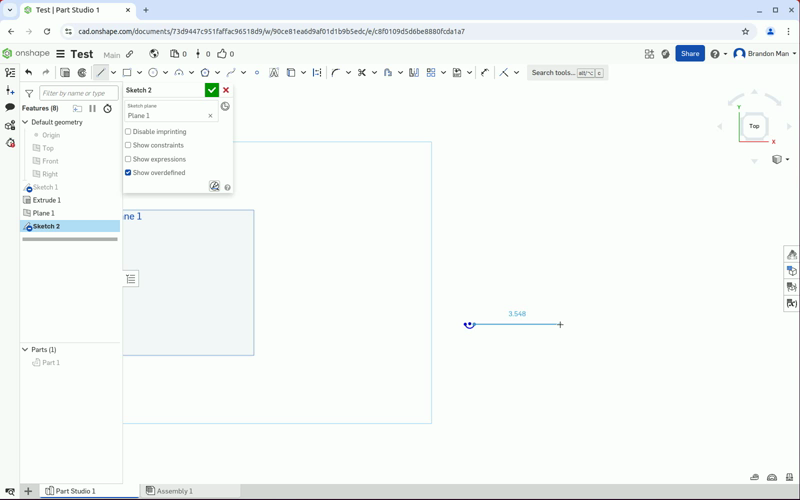
key_up(shift)
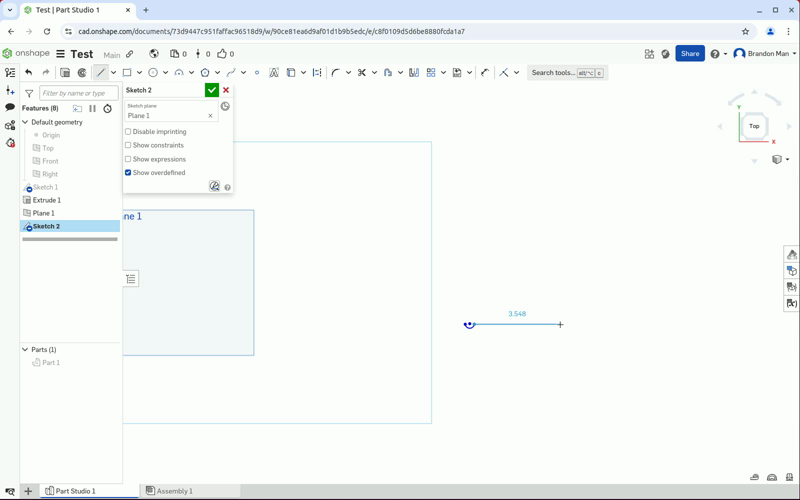
key(esc)
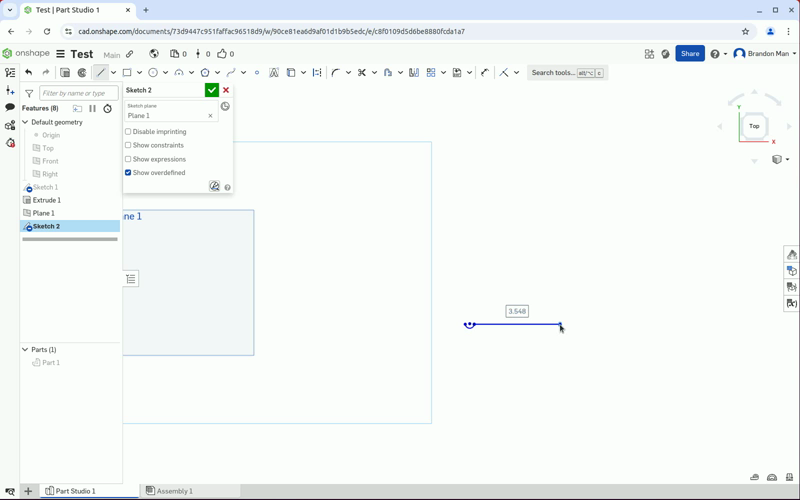
key(a)
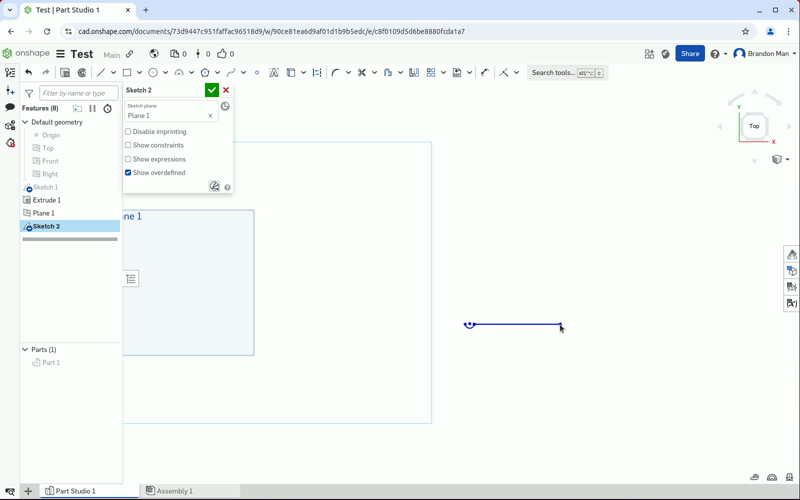
mouse_move(560, 324)
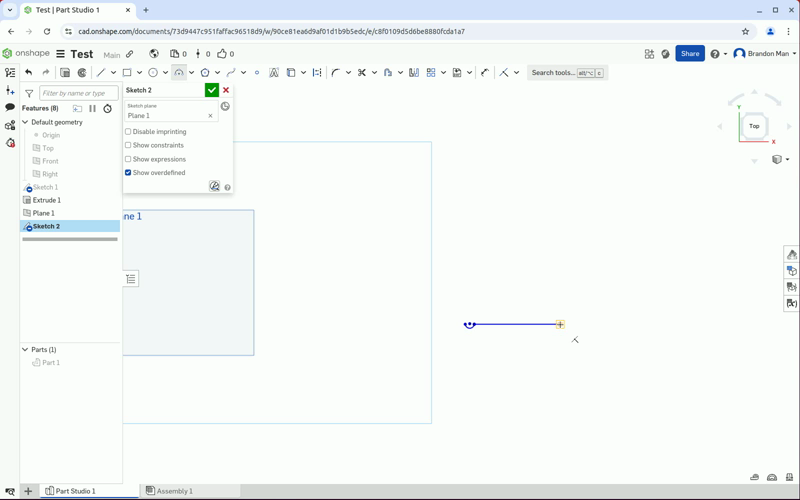
click(560, 324)
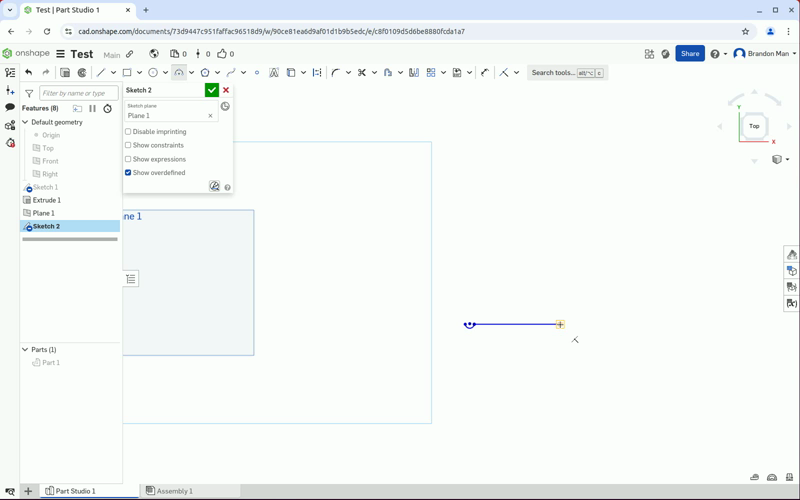
key_down(shift)
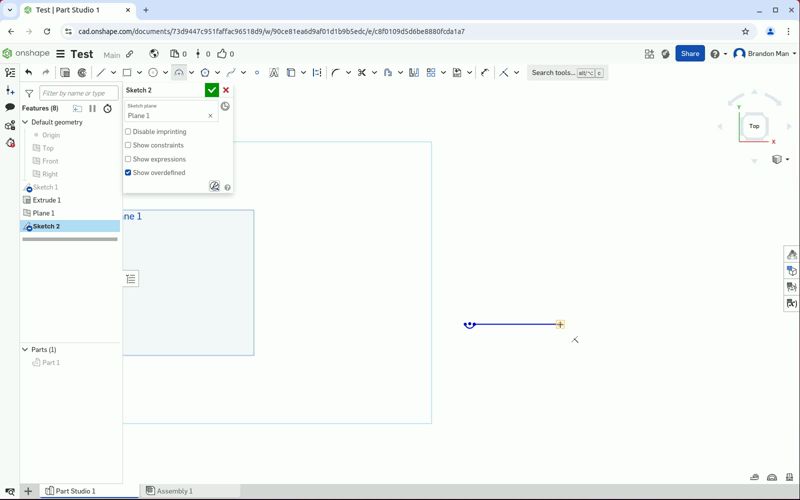
mouse_move(568, 324)
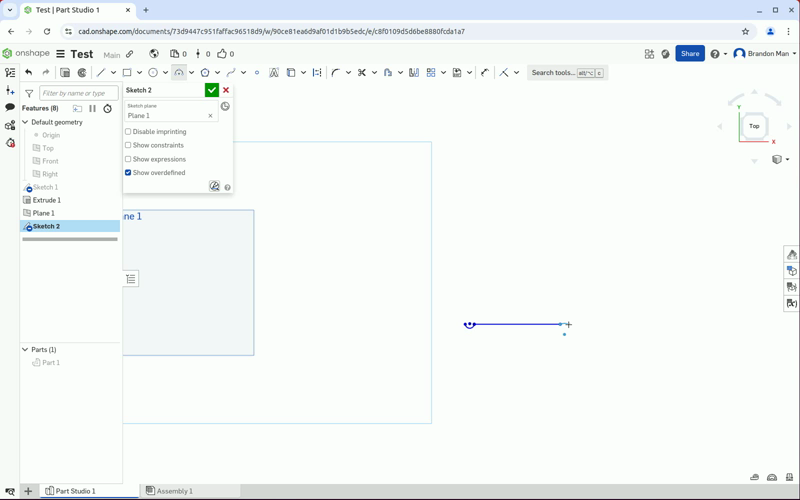
click(568, 324)
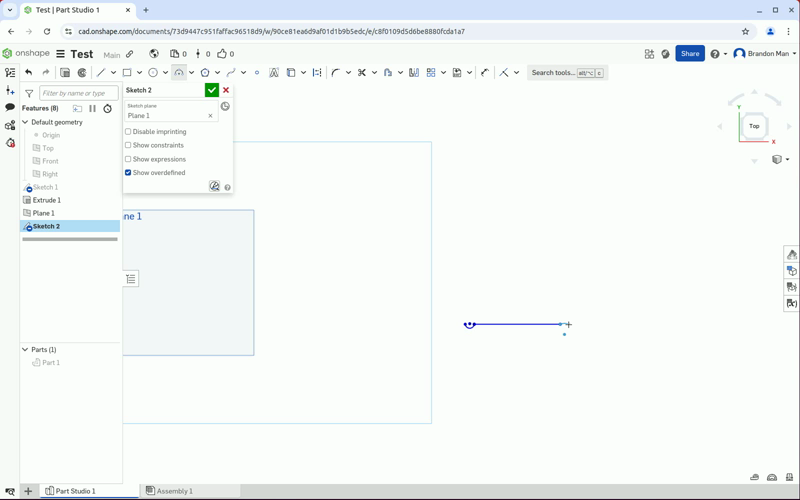
mouse_move(564, 328)
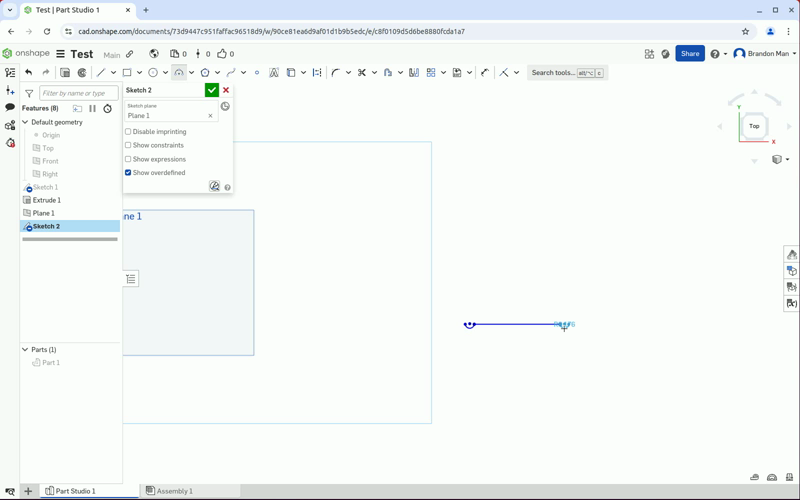
click(564, 328)
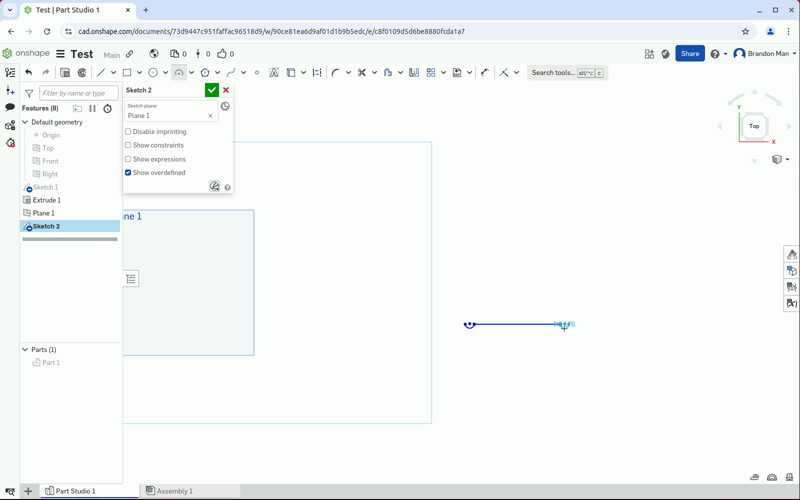
key_up(shift)
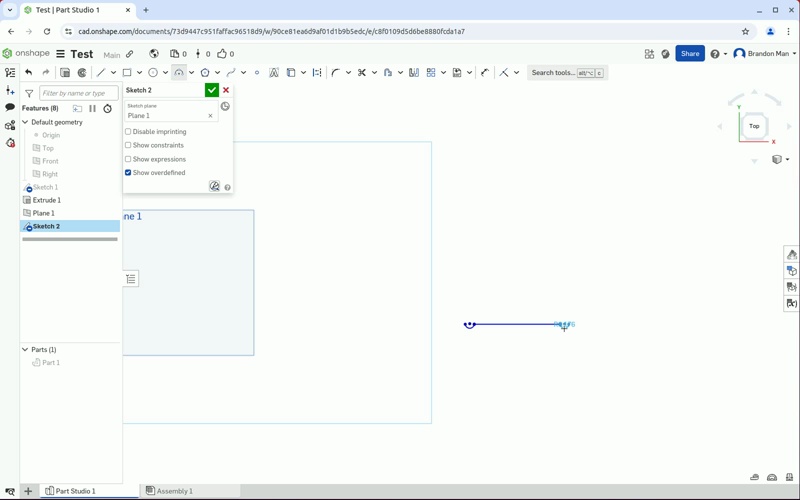
key(esc)
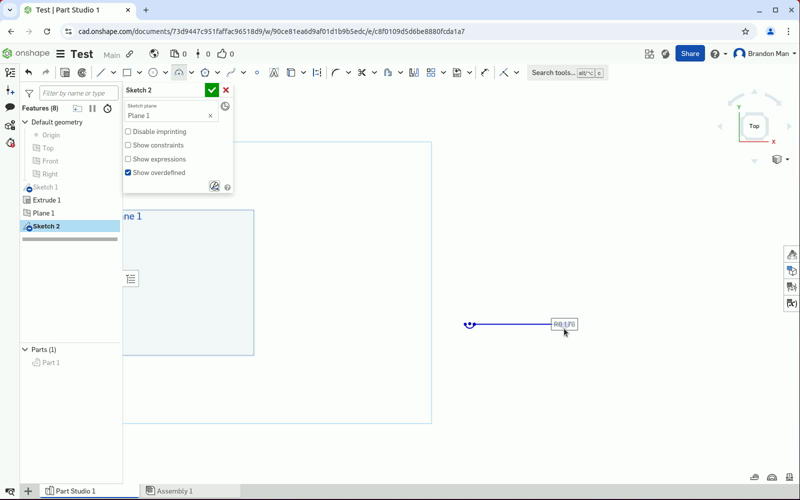
key(l)
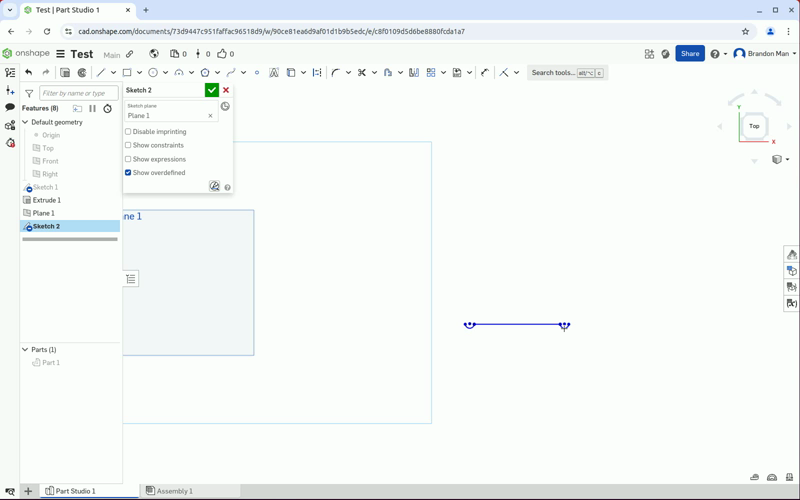
mouse_move(568, 324)
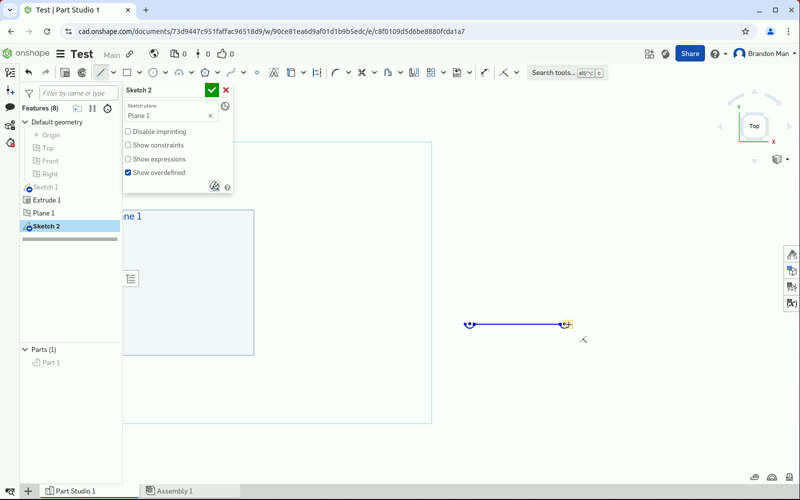
click(568, 324)
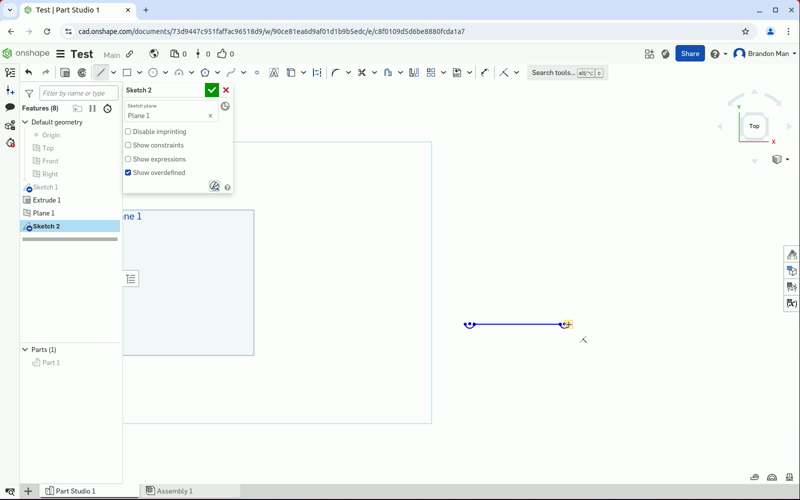
key_down(shift)
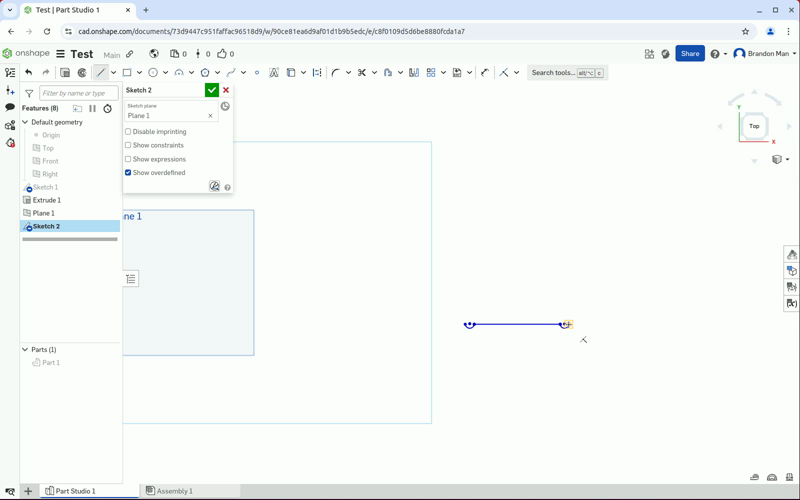
mouse_move(589, 324)
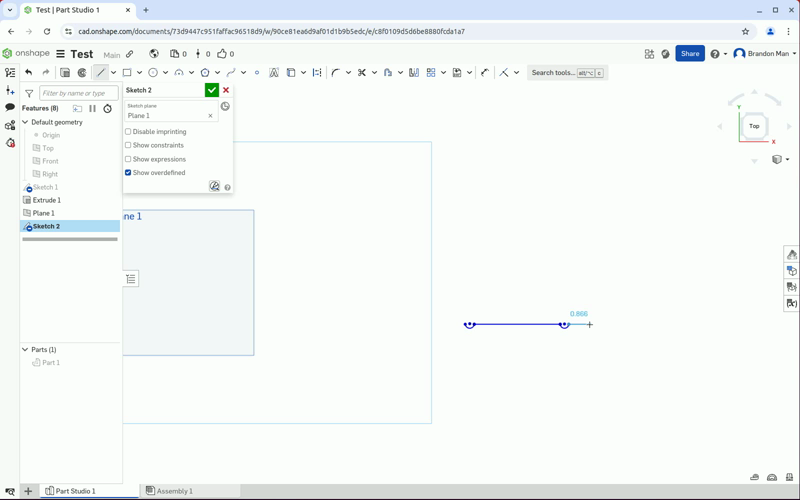
mouse_move(568, 291)
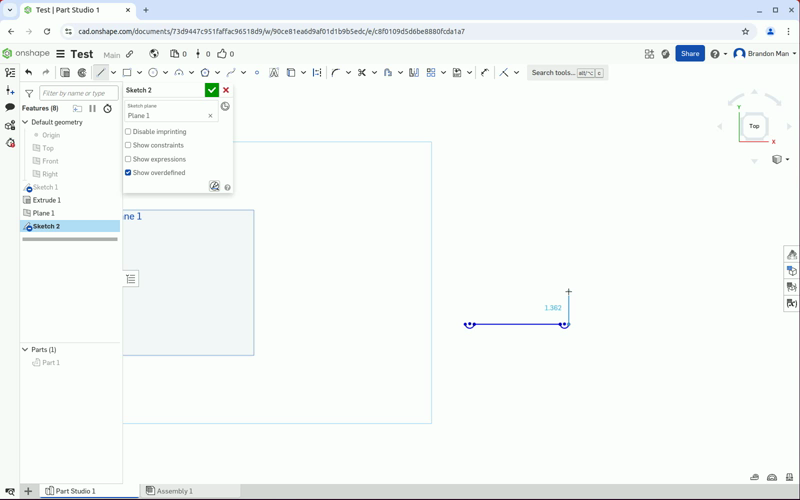
click(568, 291)
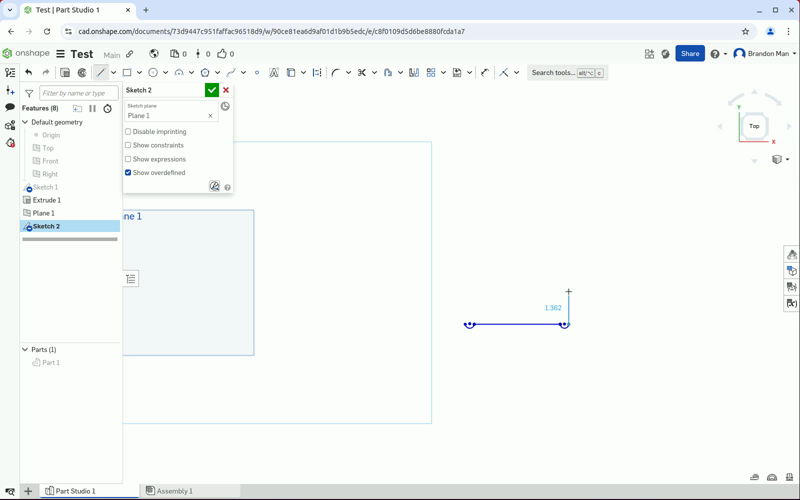
key_up(shift)
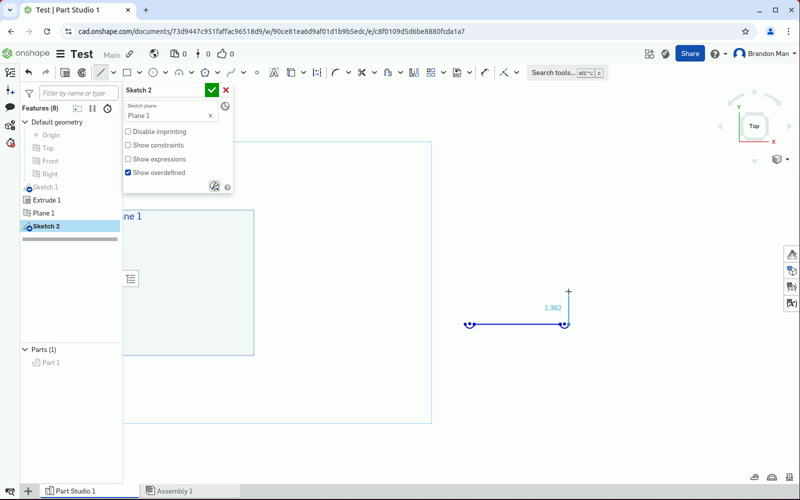
key(esc)
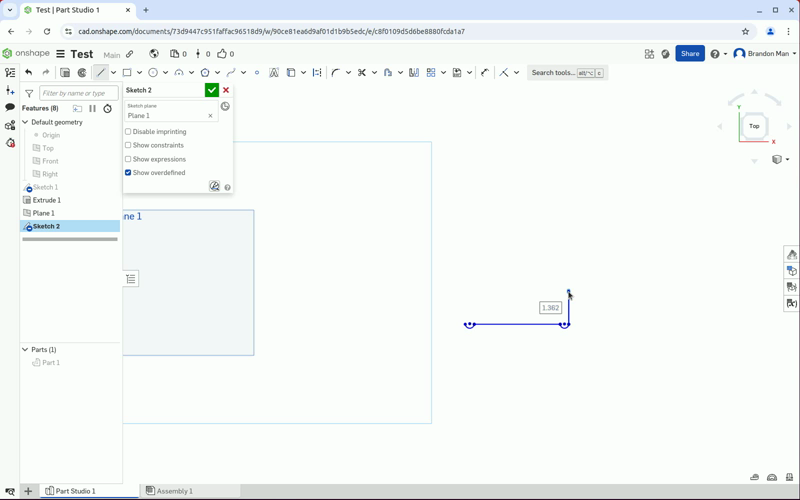
key(a)
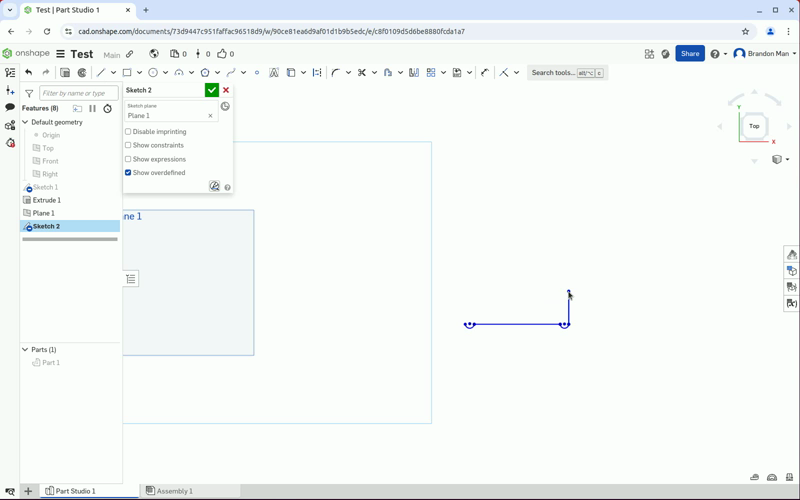
mouse_move(568, 291)
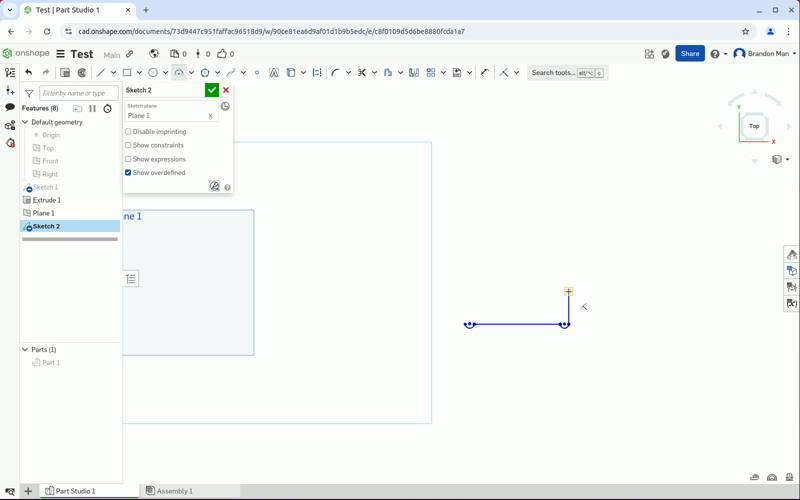
click(568, 291)
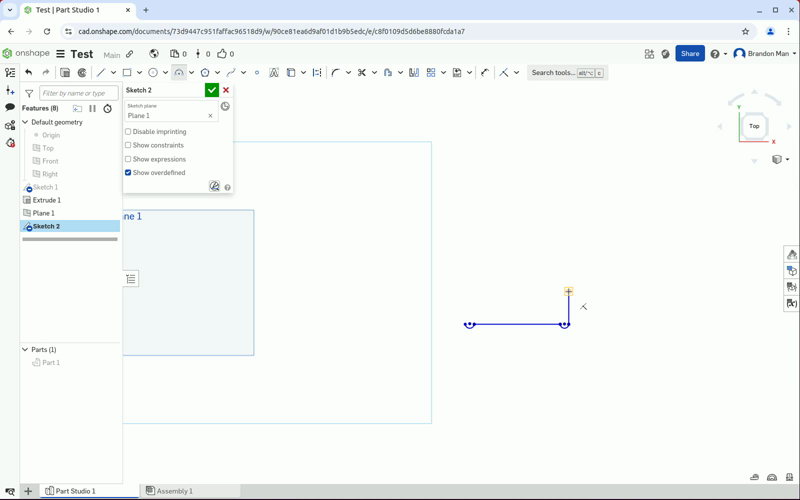
key_down(shift)
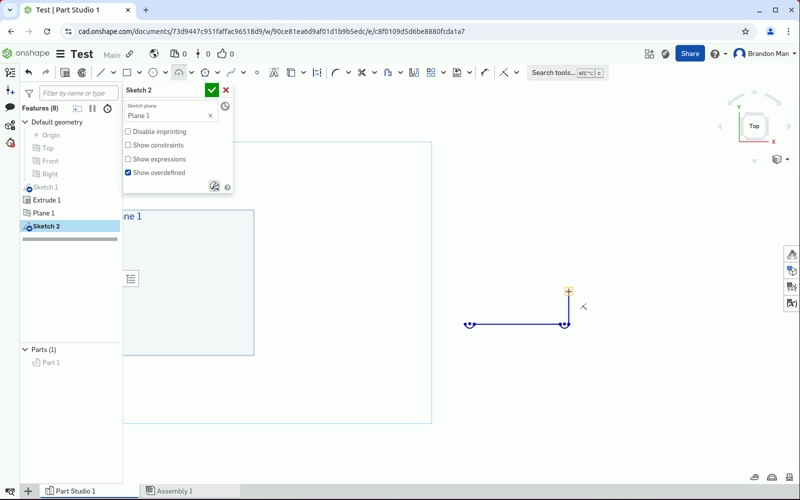
mouse_move(560, 291)
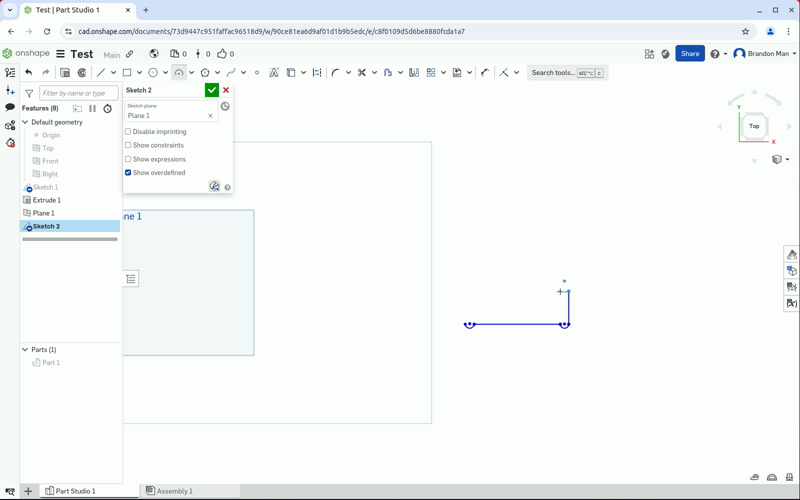
click(560, 291)
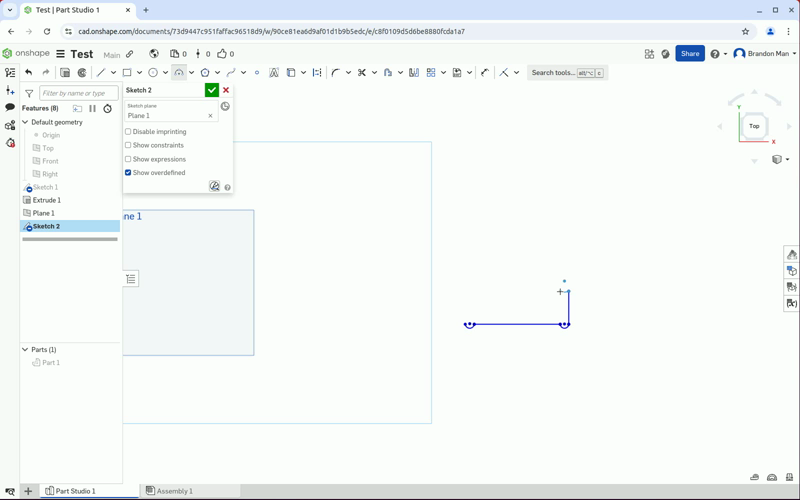
mouse_move(564, 286)
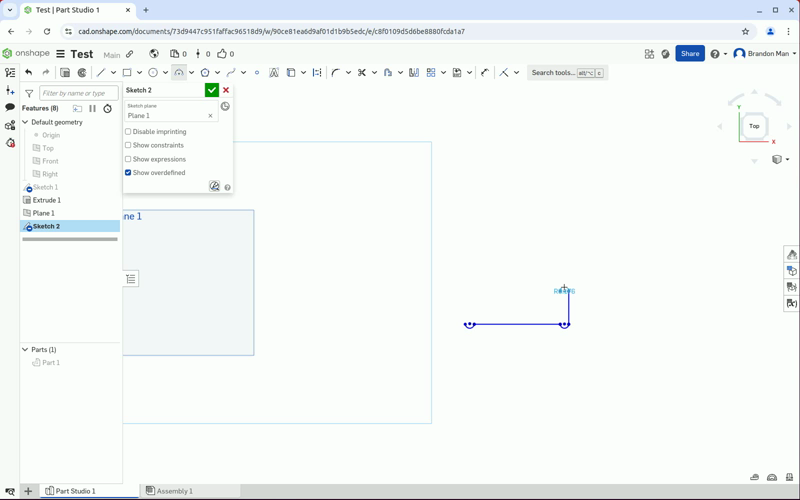
click(564, 286)
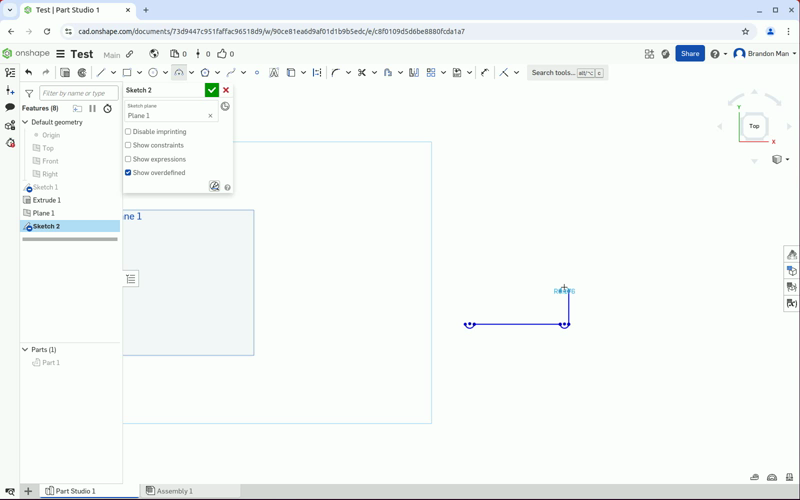
key_up(shift)
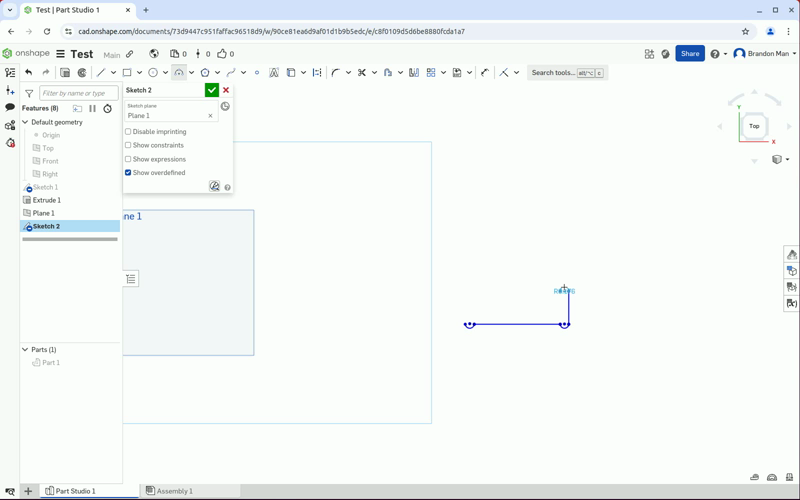
key(esc)
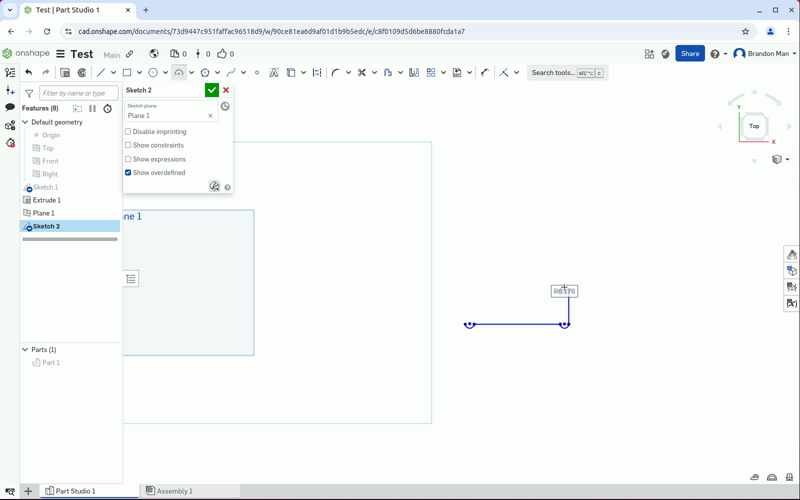
key(l)
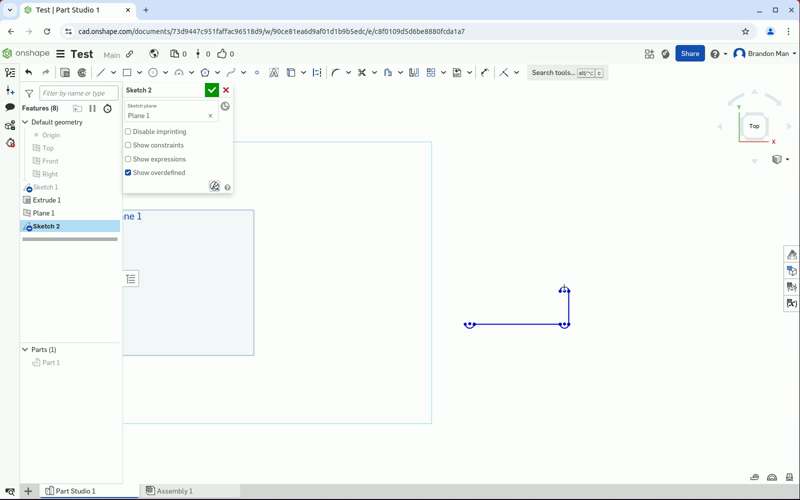
mouse_move(560, 291)
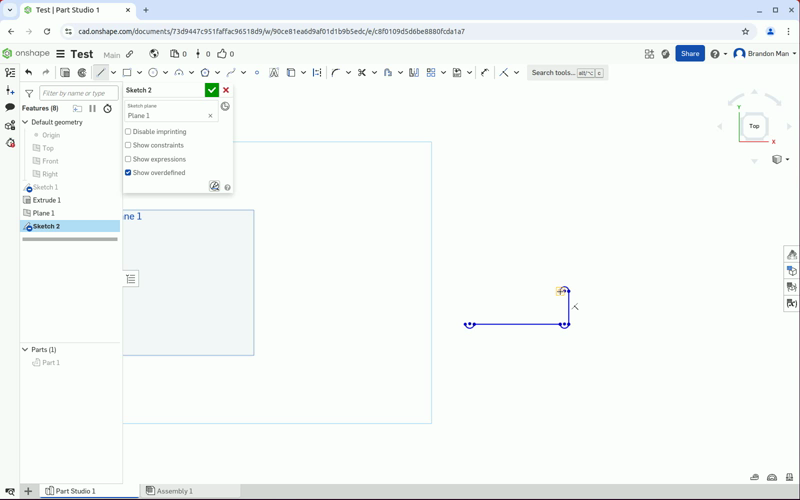
scroll(6)
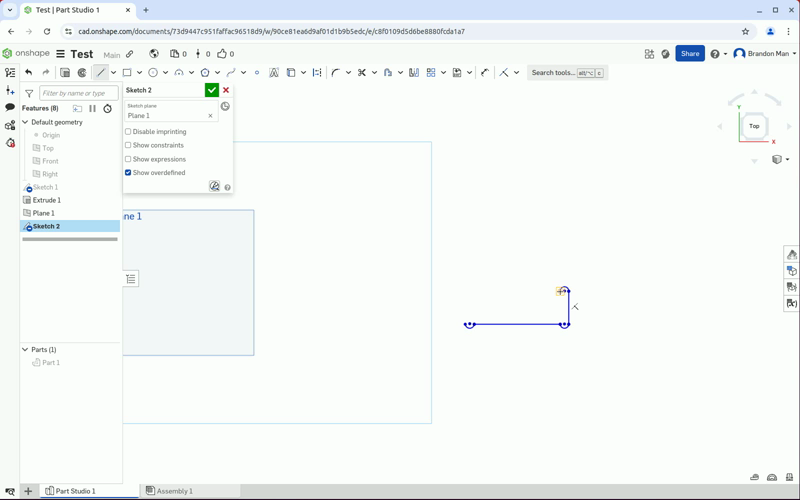
scroll(6)
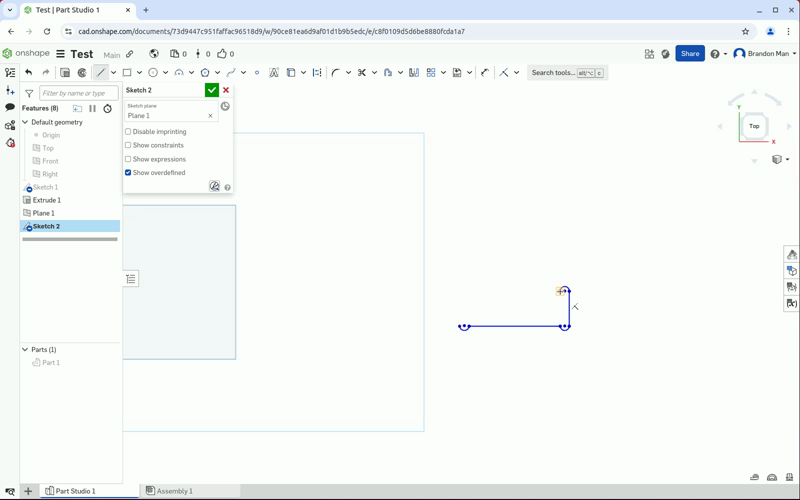
scroll(6)
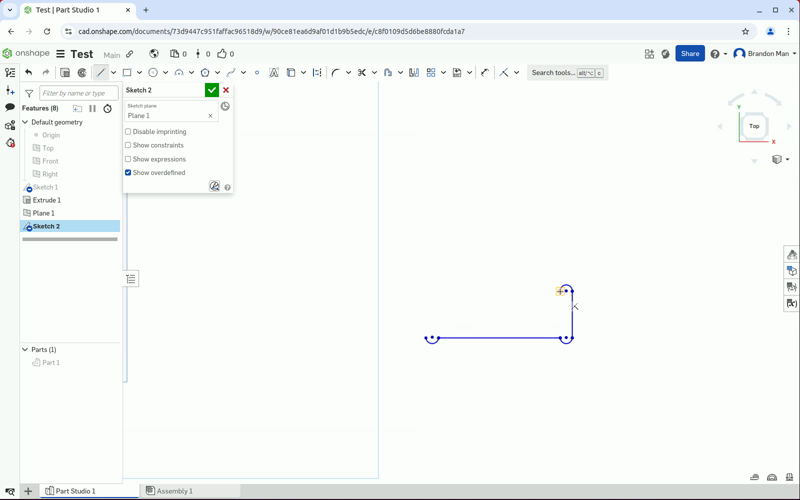
scroll(6)
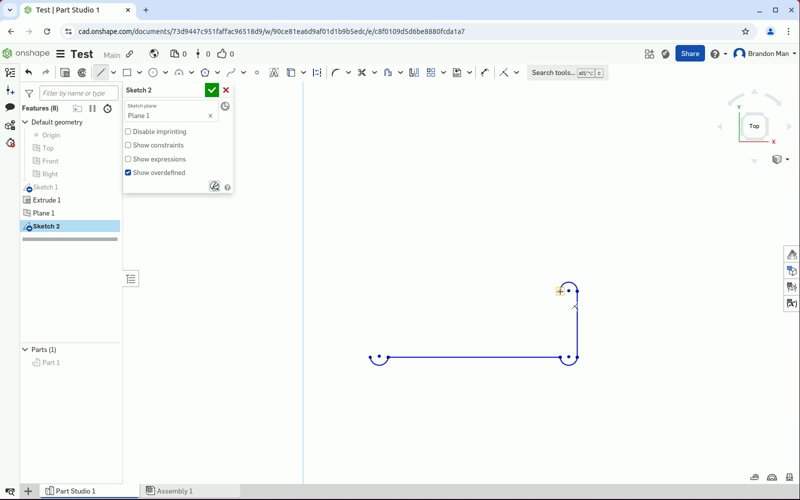
scroll(6)
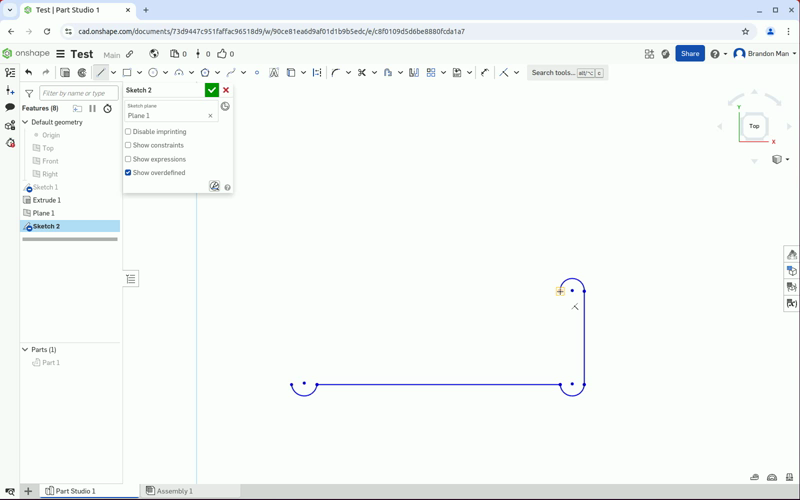
scroll(6)
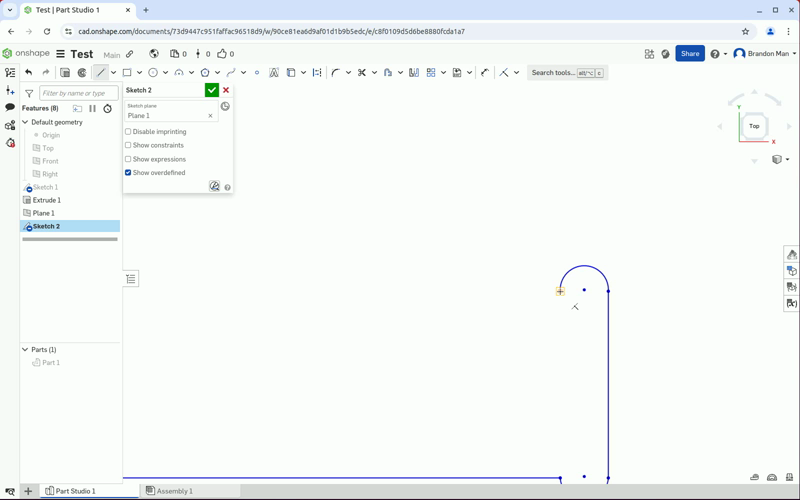
scroll(6)
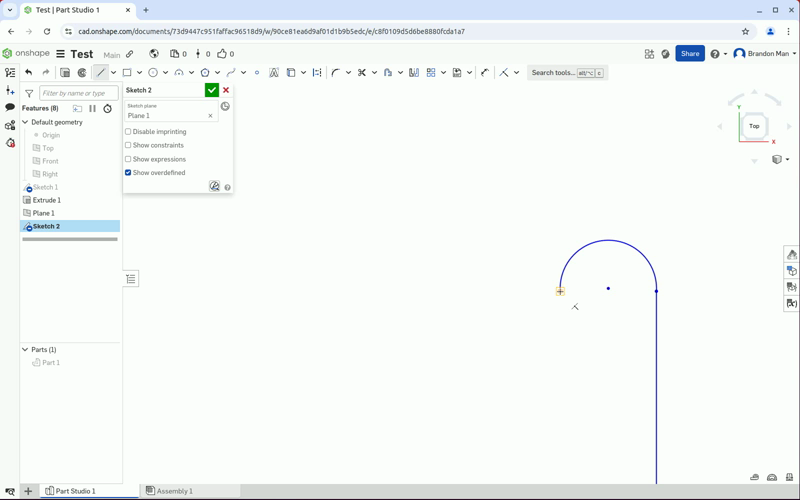
click(560, 291)
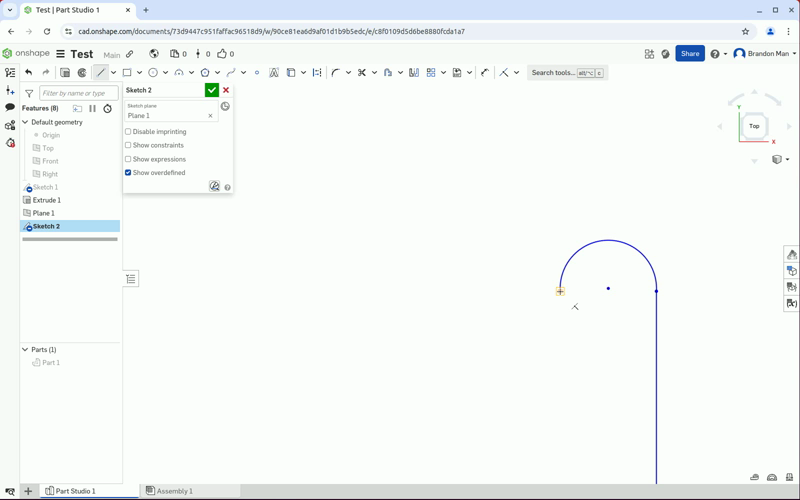
scroll(-6)
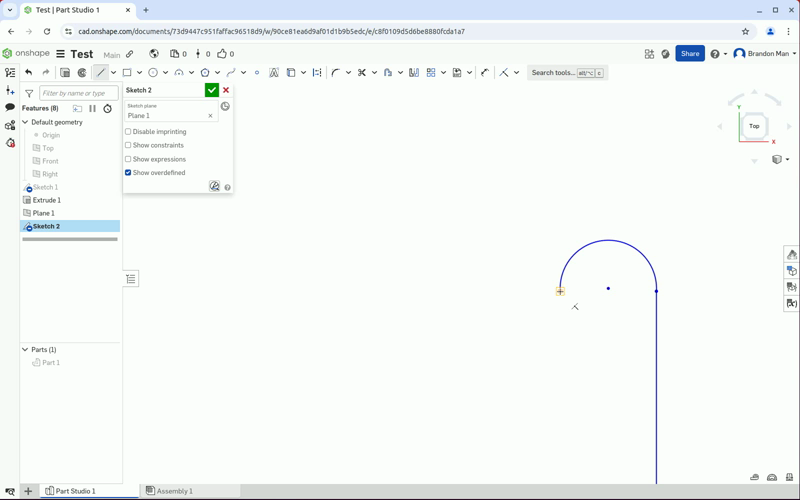
scroll(-6)
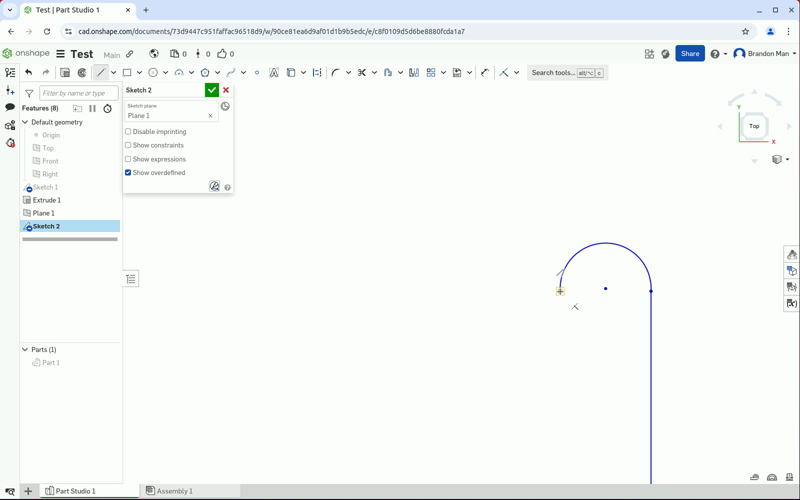
scroll(-6)
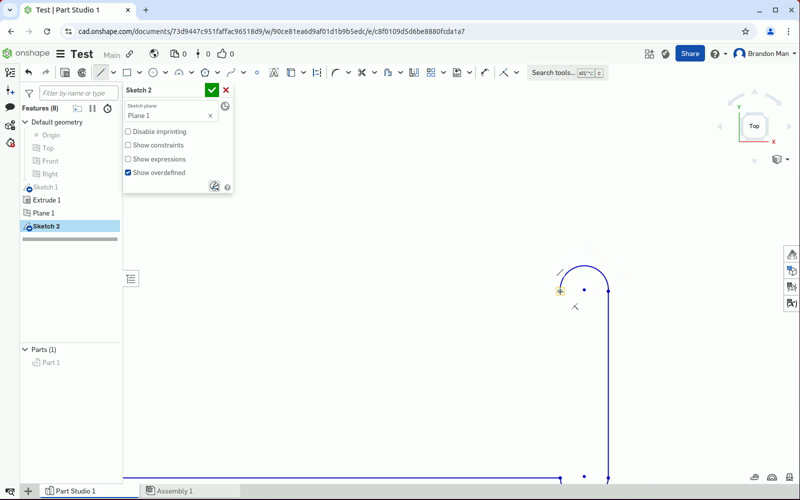
scroll(-6)
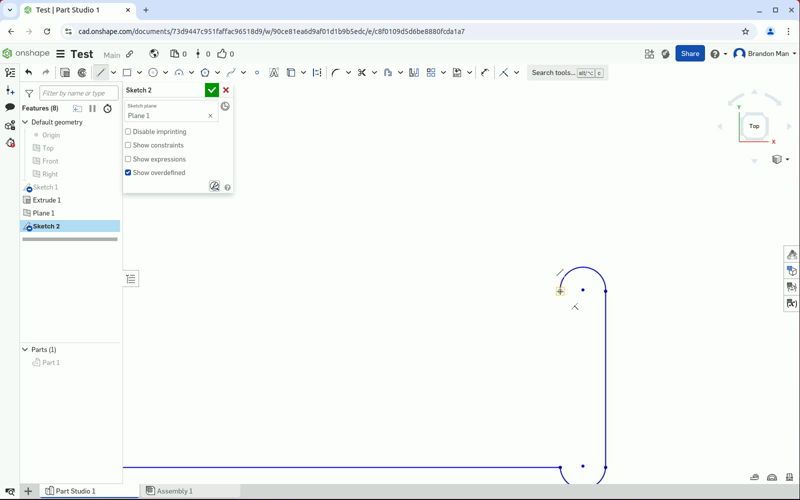
scroll(-6)
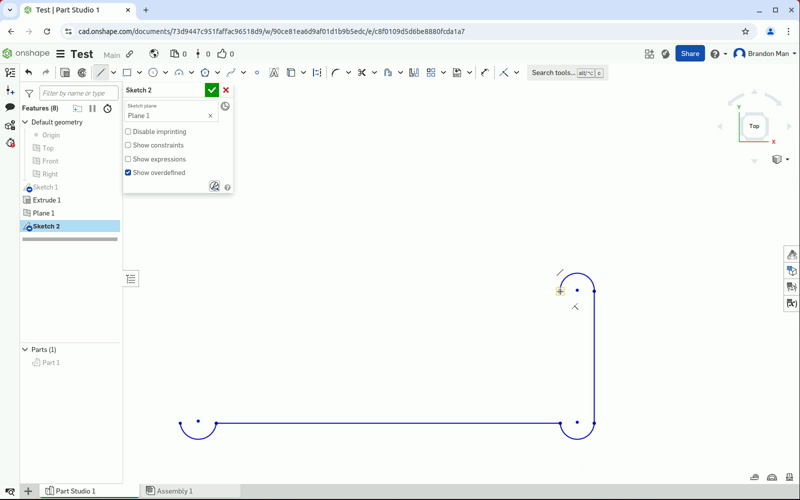
scroll(-6)
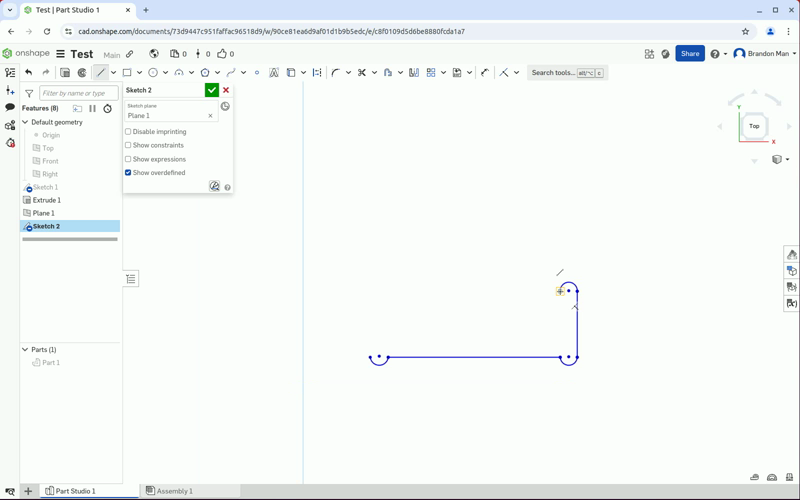
scroll(-6)
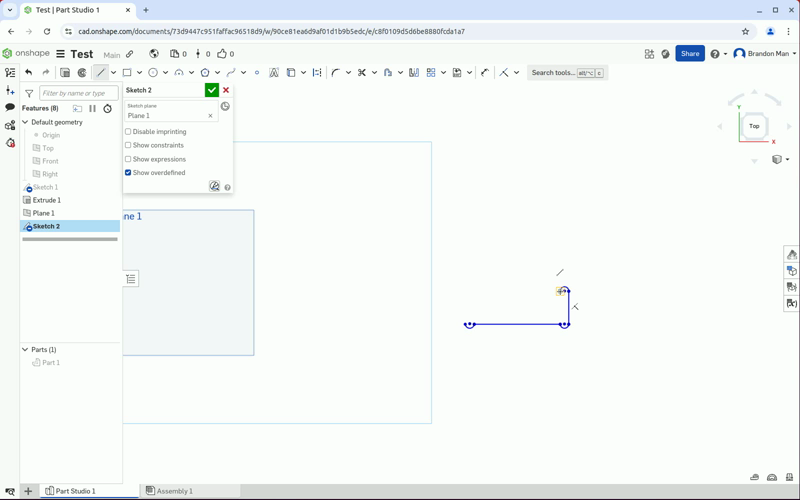
key_down(shift)
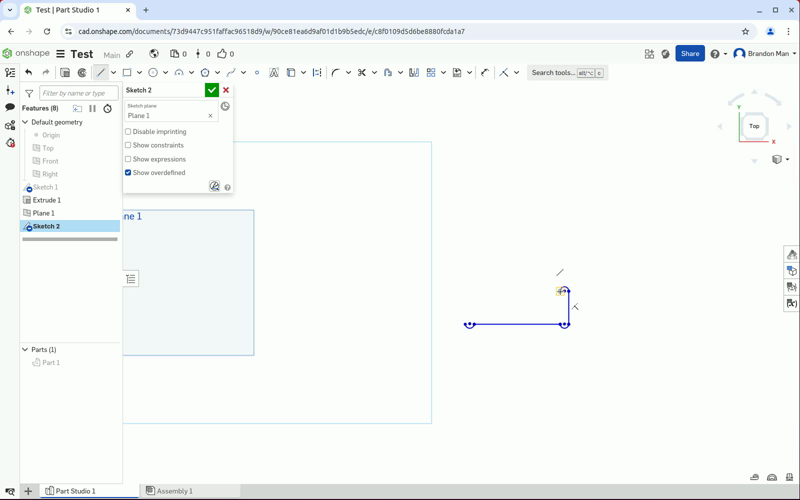
mouse_move(474, 291)
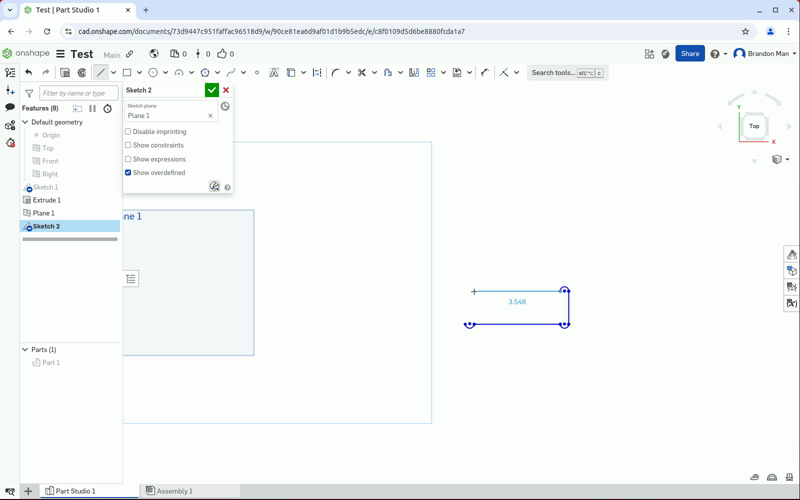
click(474, 291)
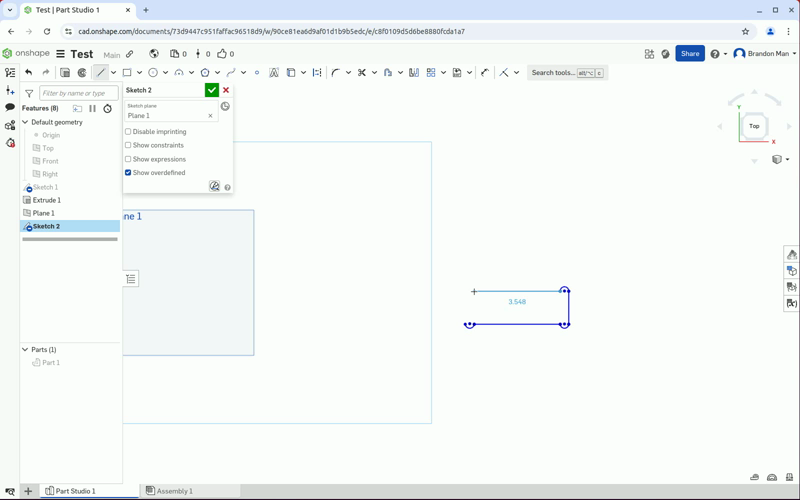
key_up(shift)
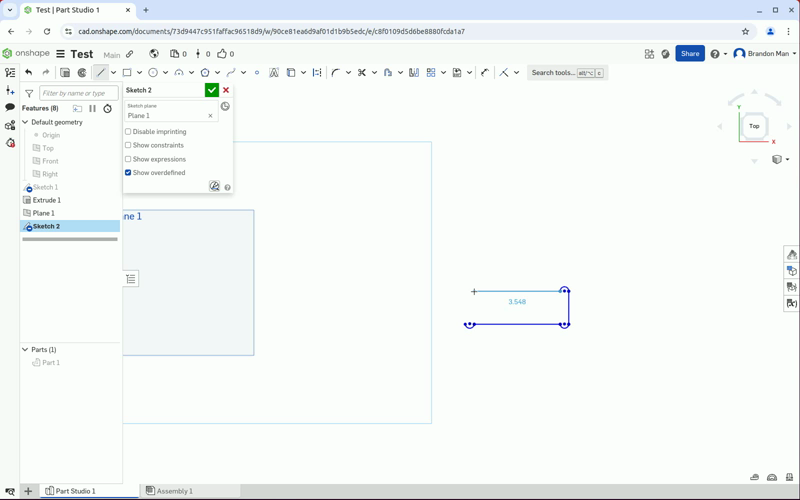
key(esc)
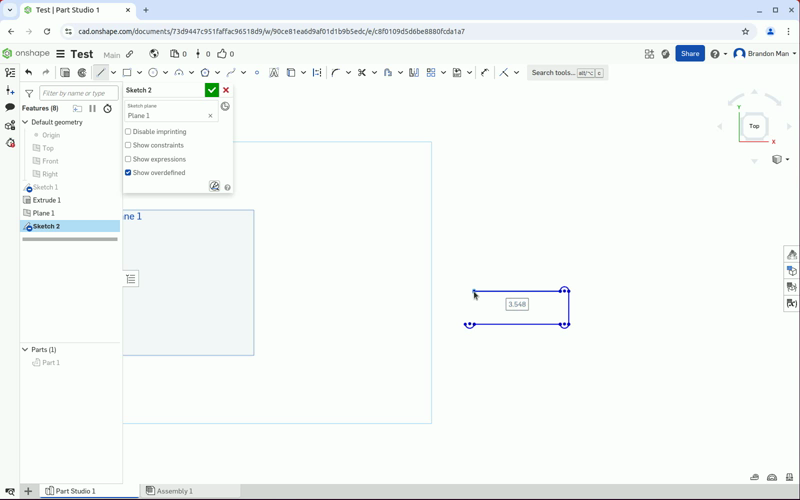
key(a)
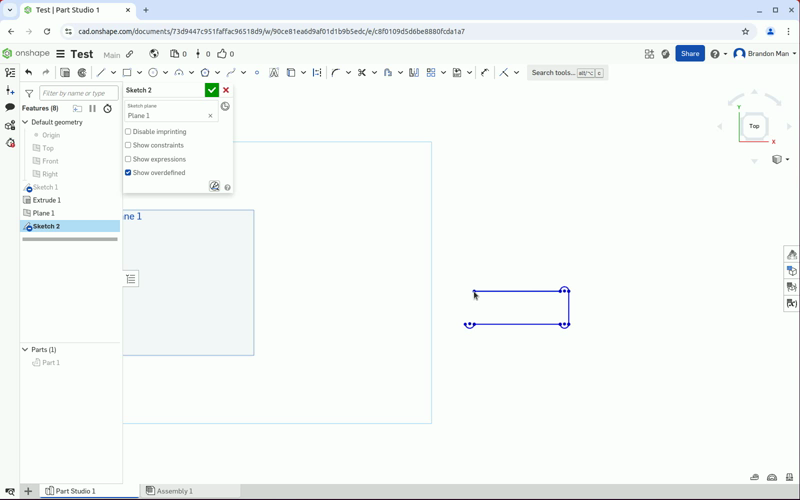
mouse_move(474, 291)
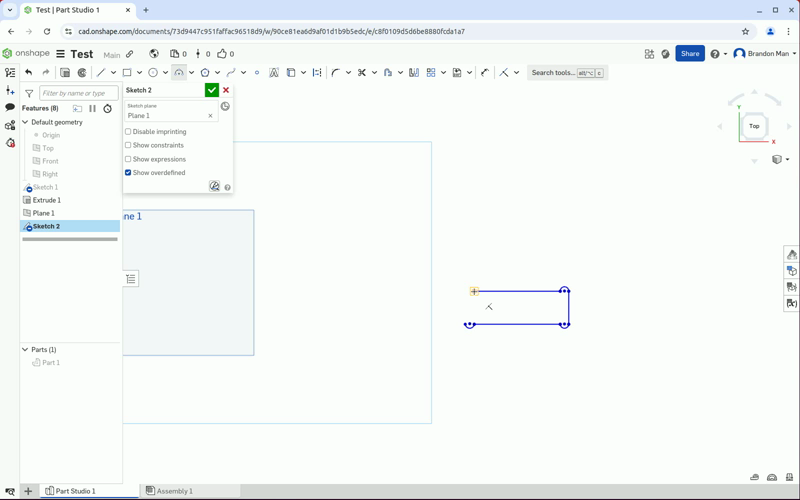
click(474, 291)
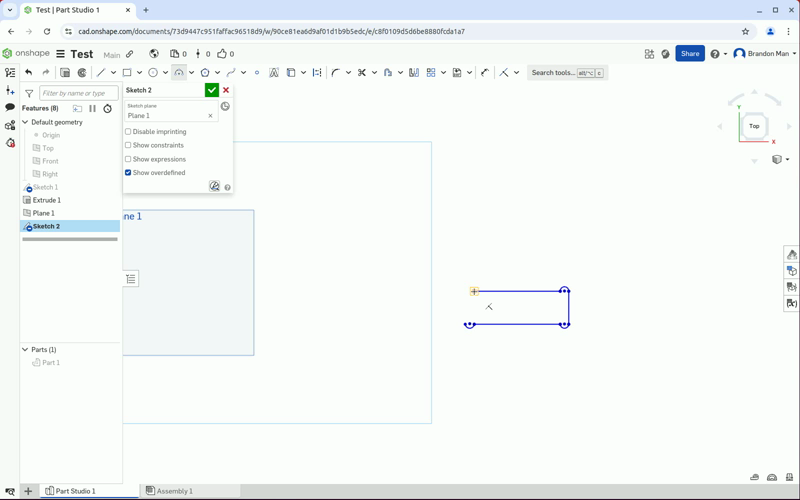
key_down(shift)
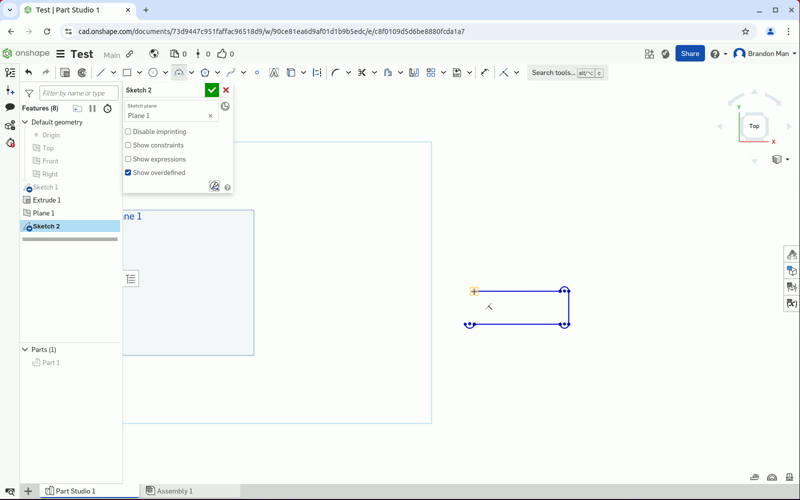
mouse_move(465, 291)
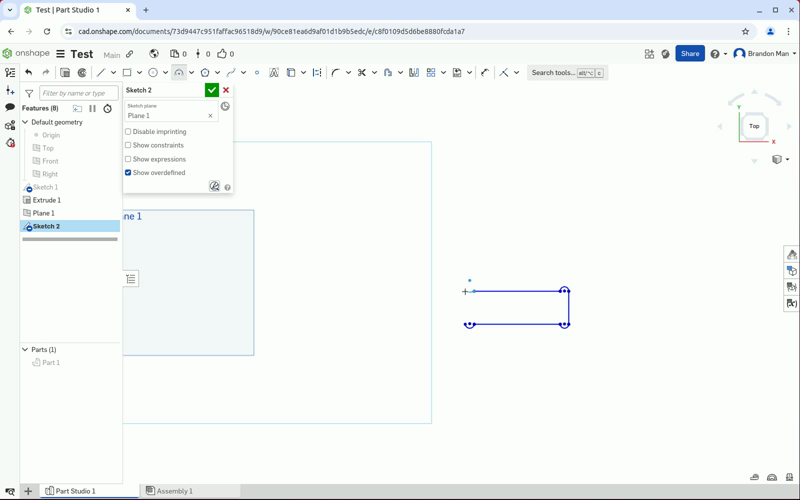
click(465, 291)
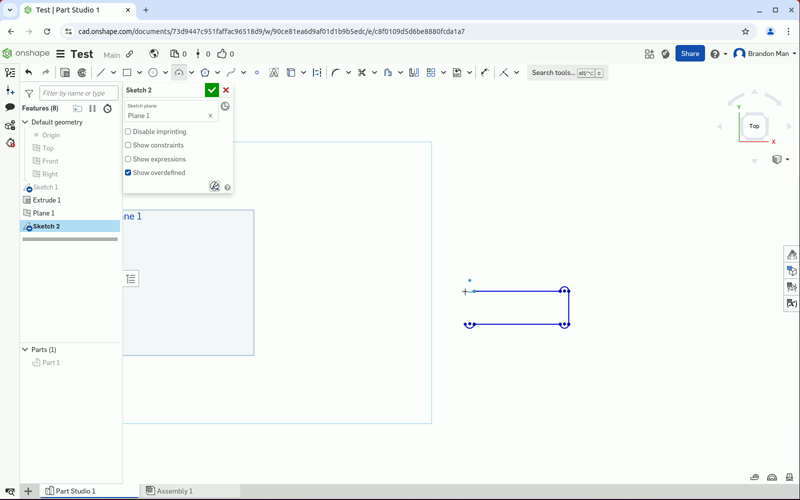
mouse_move(469, 295)
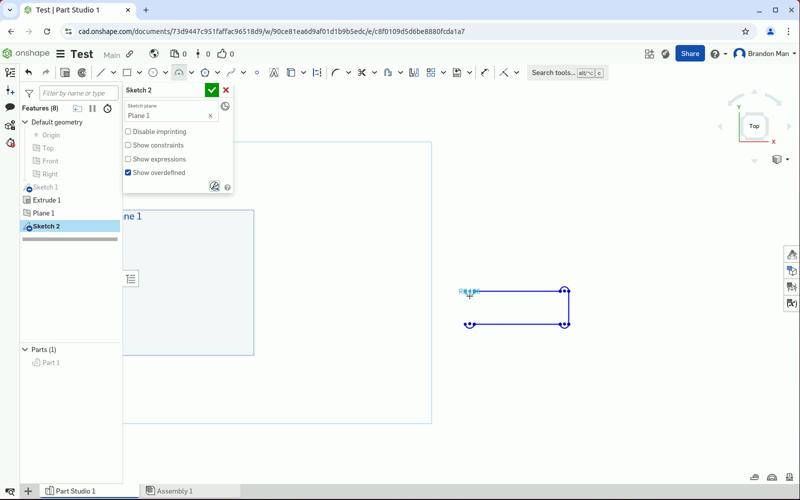
click(469, 295)
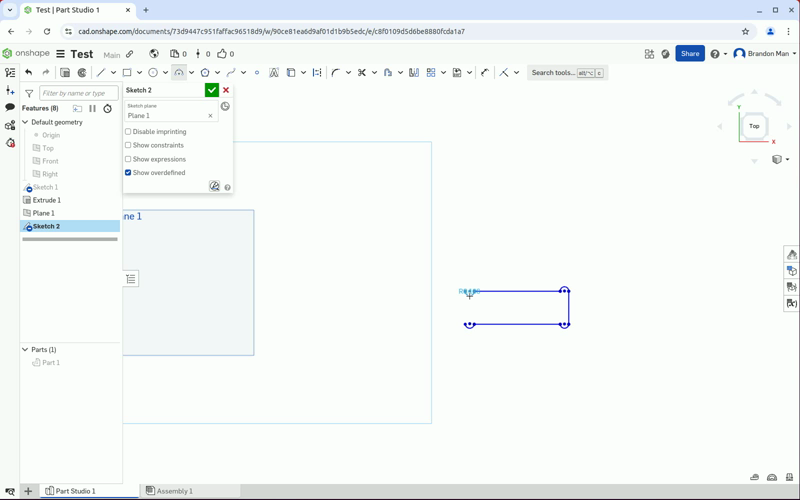
key_up(shift)
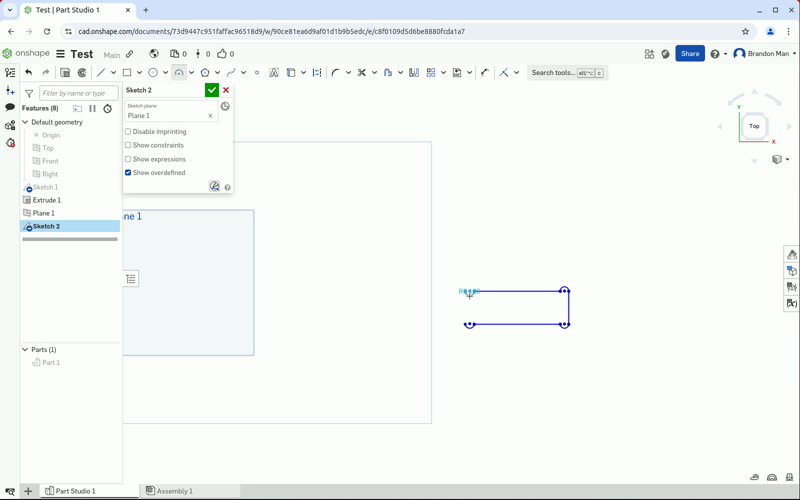
key(esc)
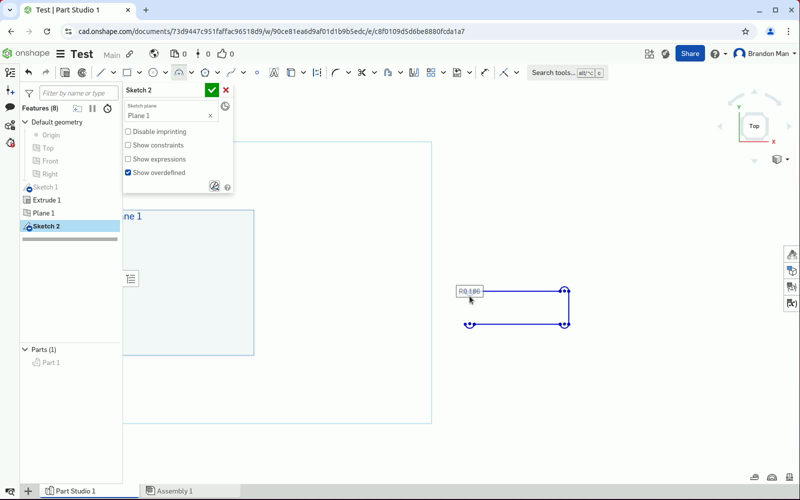
key(l)
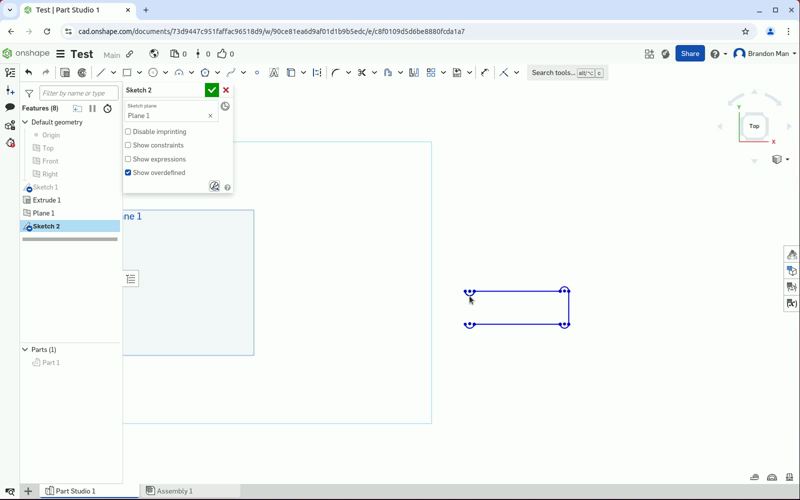
mouse_move(465, 291)
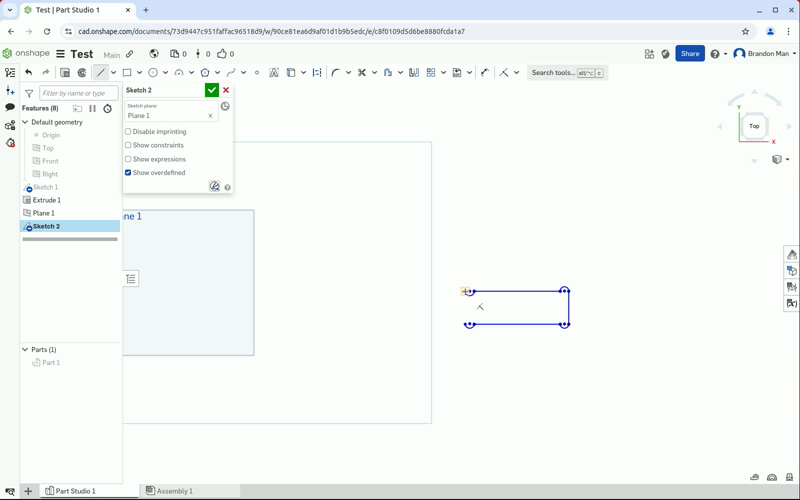
click(465, 291)
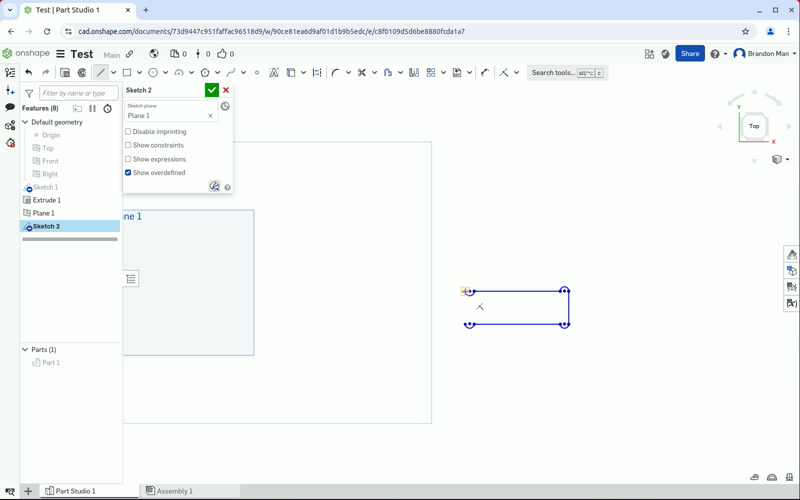
mouse_move(495, 291)
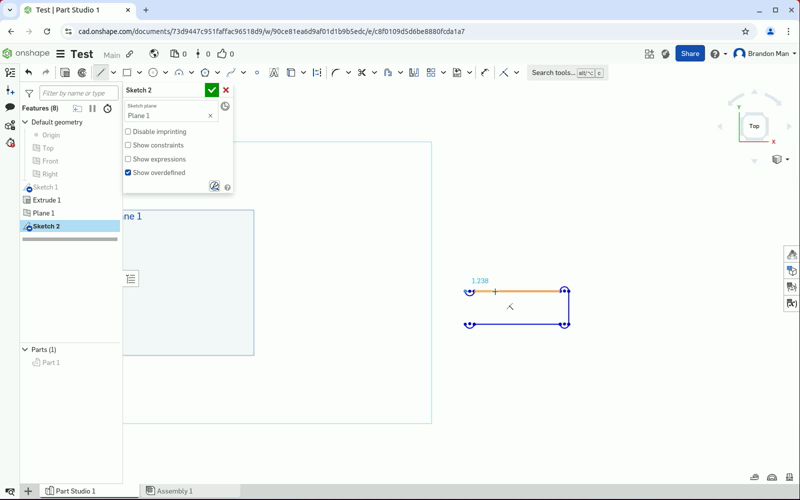
key_down(shift)
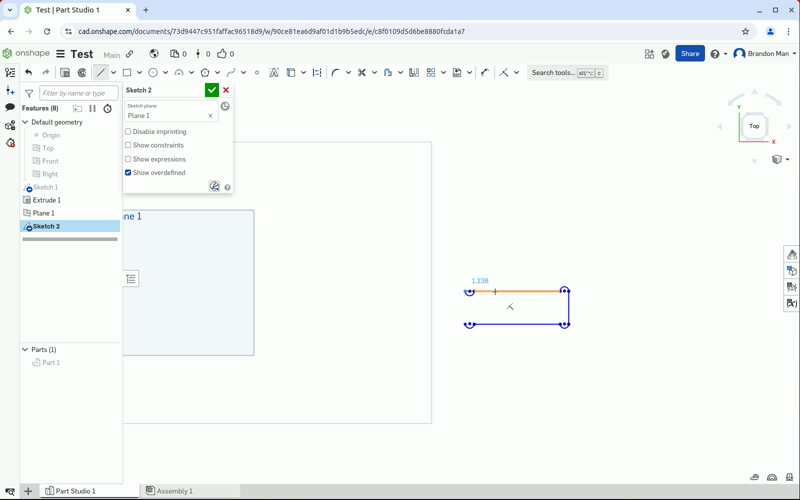
mouse_move(465, 324)
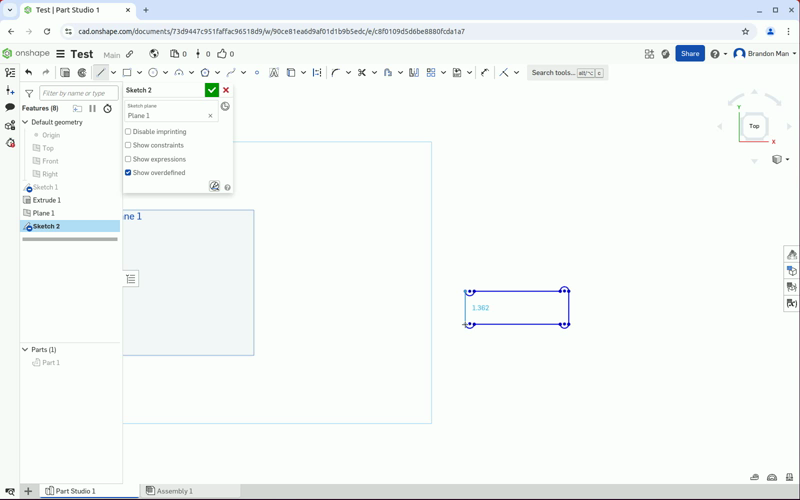
key_up(shift)
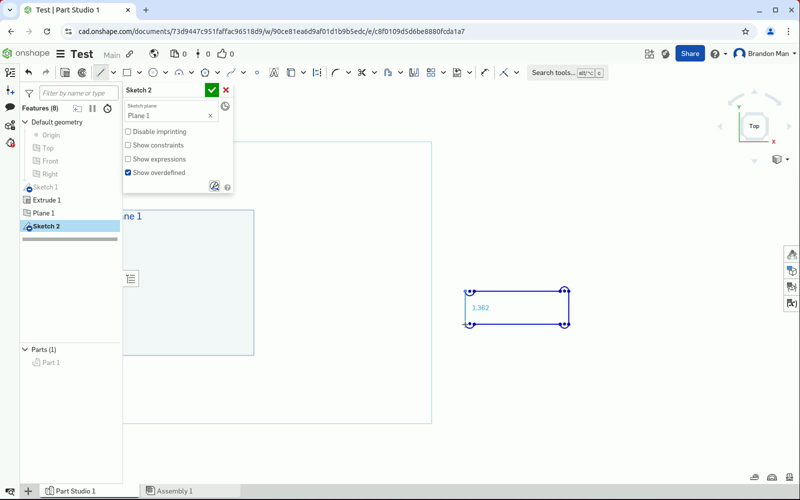
click(465, 324)
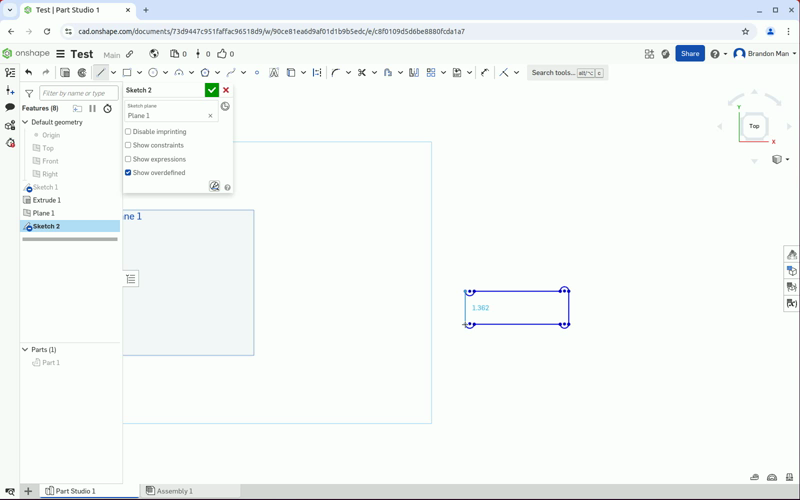
key(esc)
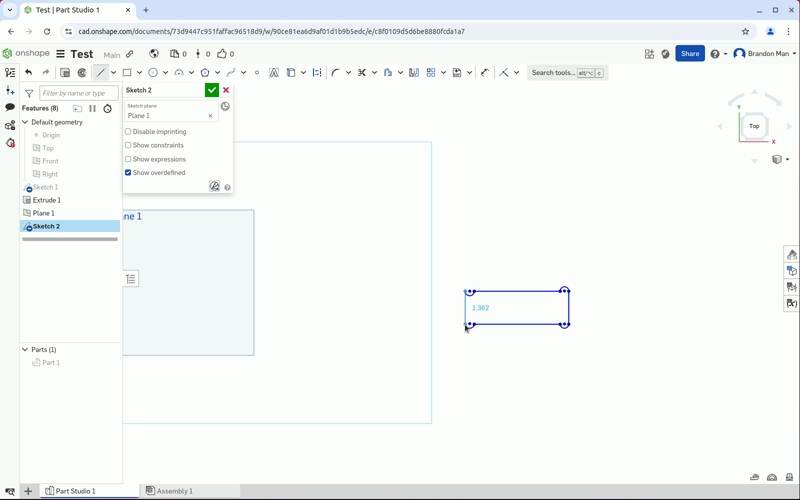
key(l)
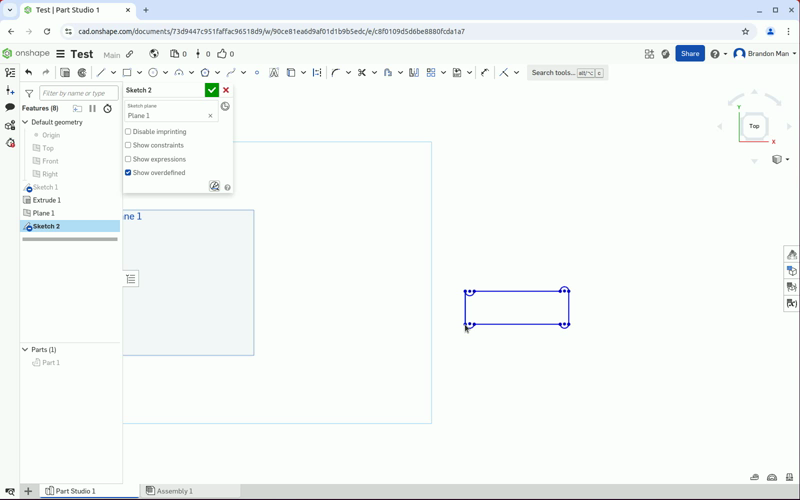
key_down(shift)
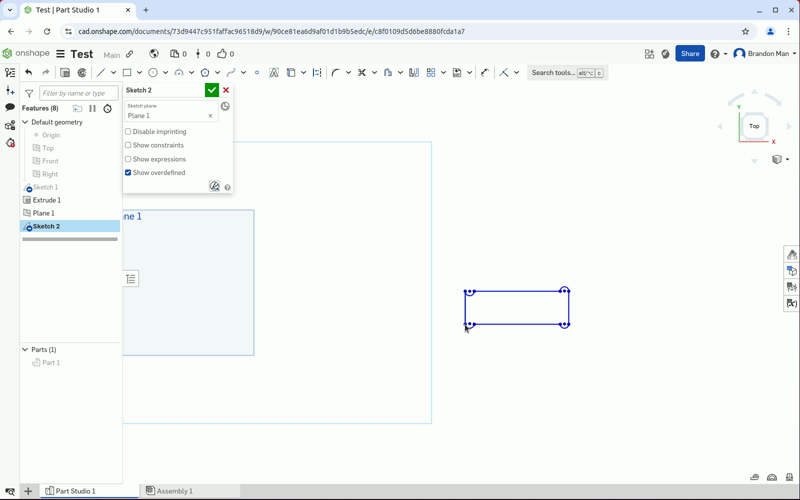
mouse_move(474, 320)
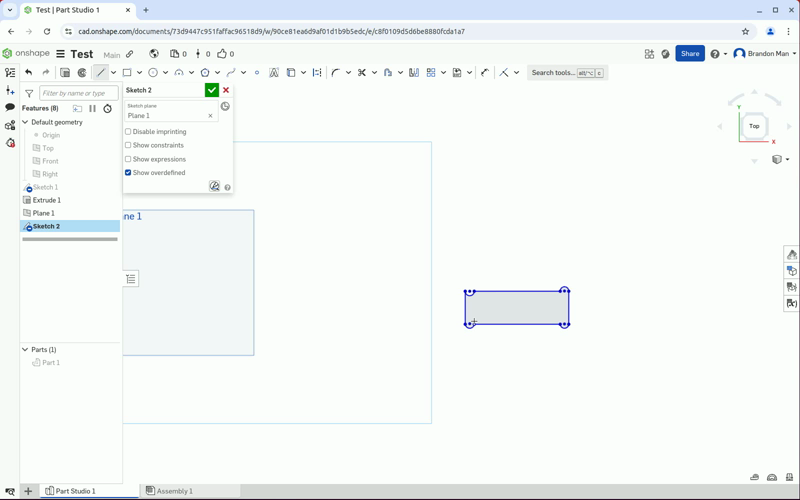
scroll(6)
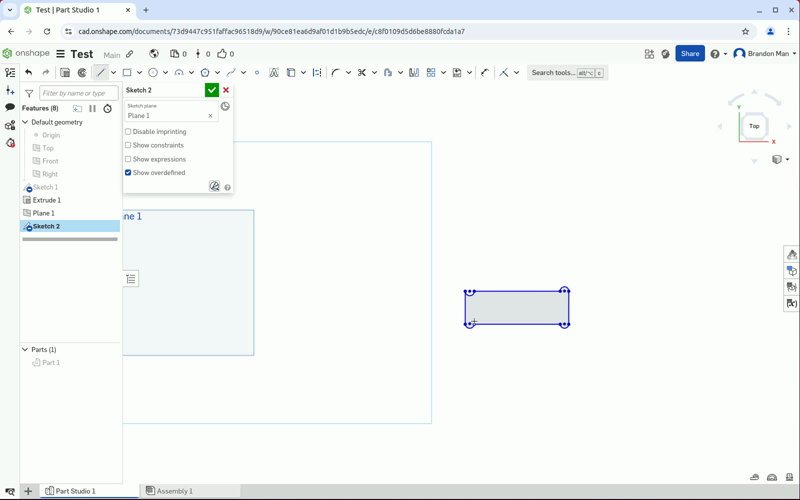
scroll(6)
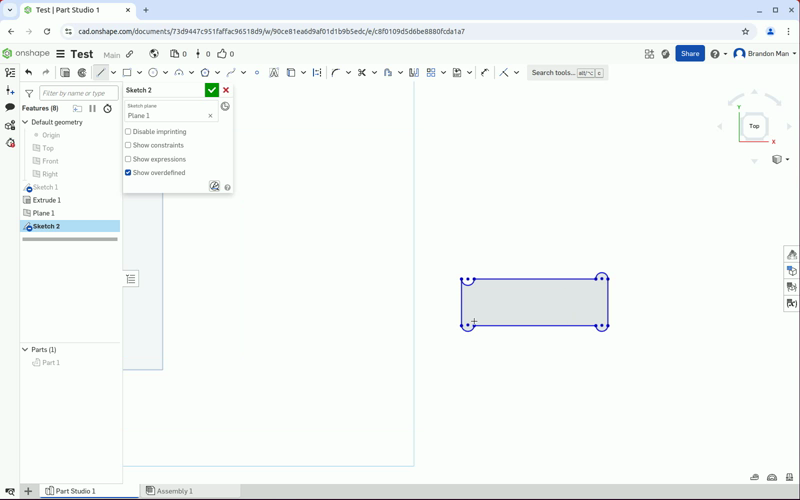
scroll(6)
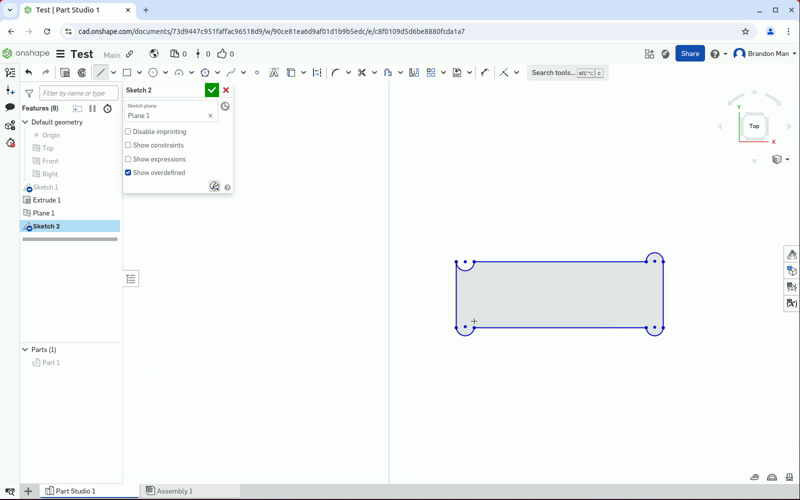
scroll(6)
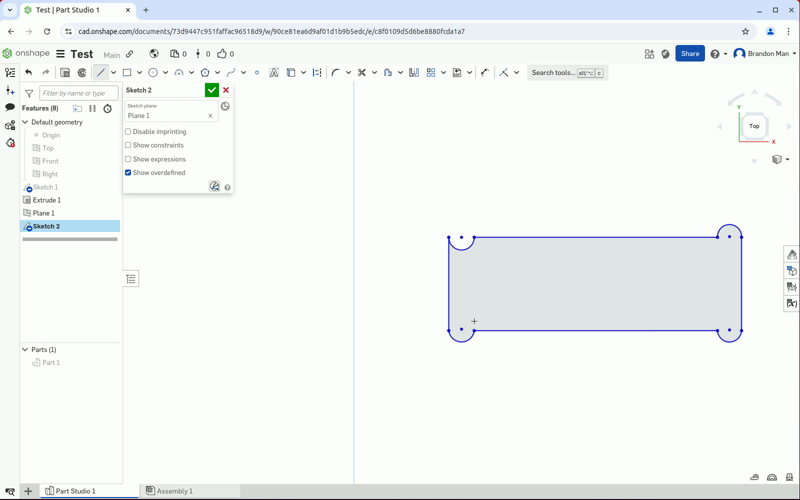
scroll(6)
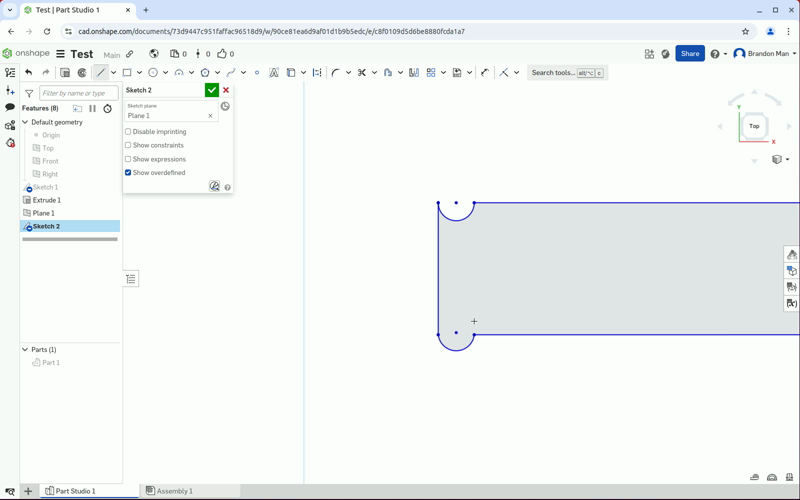
scroll(6)
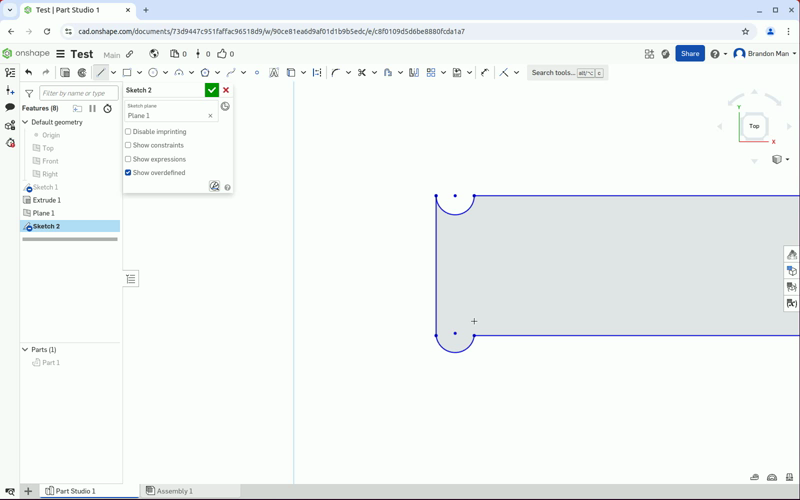
scroll(6)
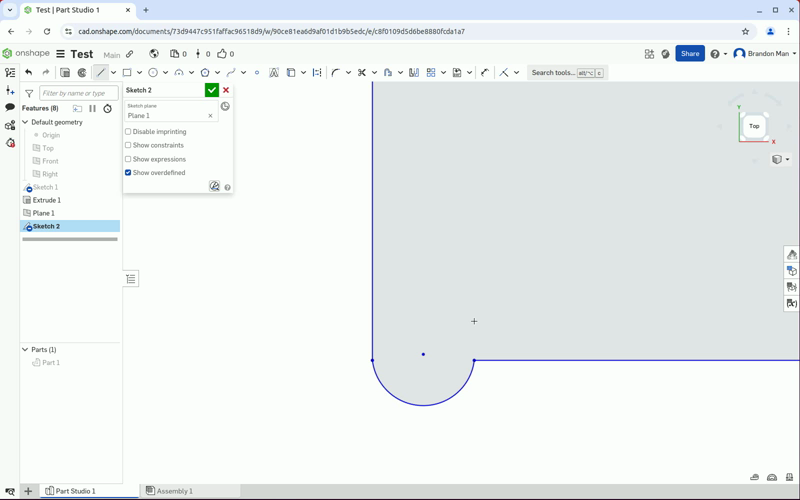
click(474, 320)
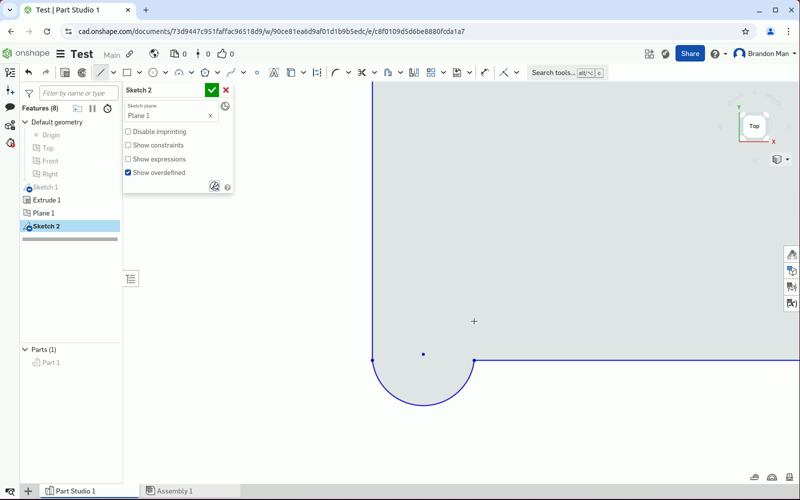
scroll(-6)
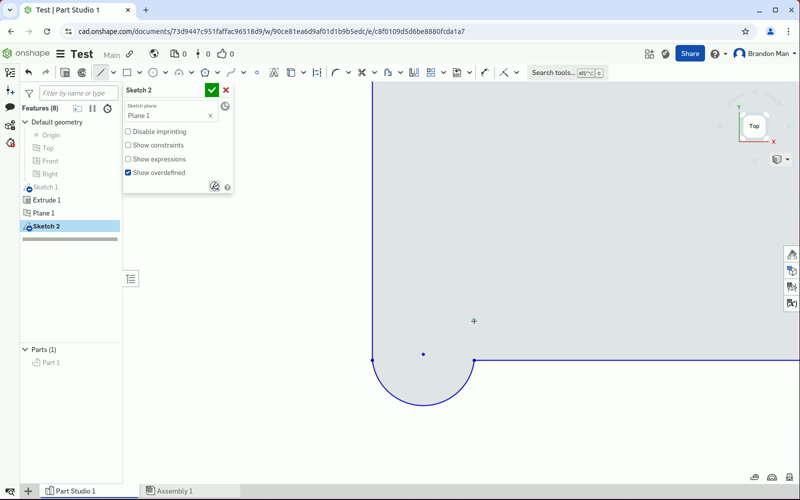
scroll(-6)
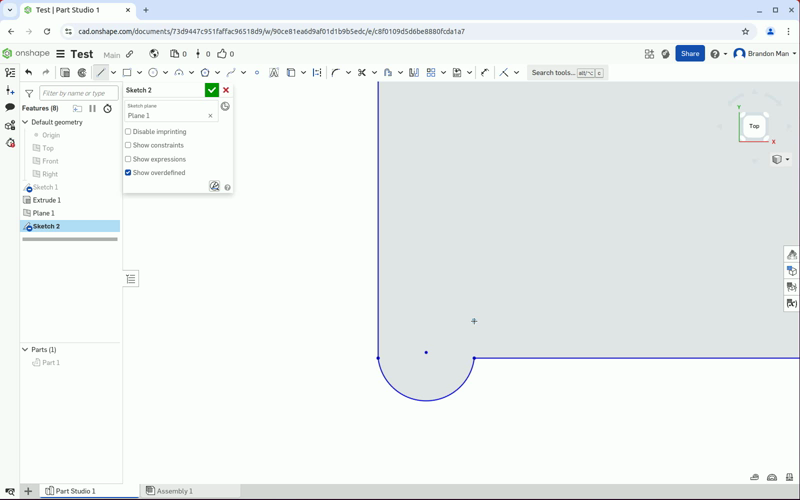
scroll(-6)
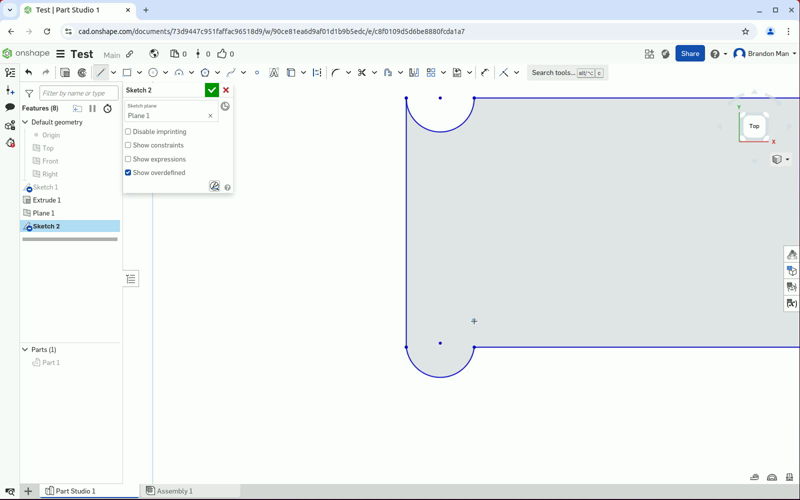
scroll(-6)
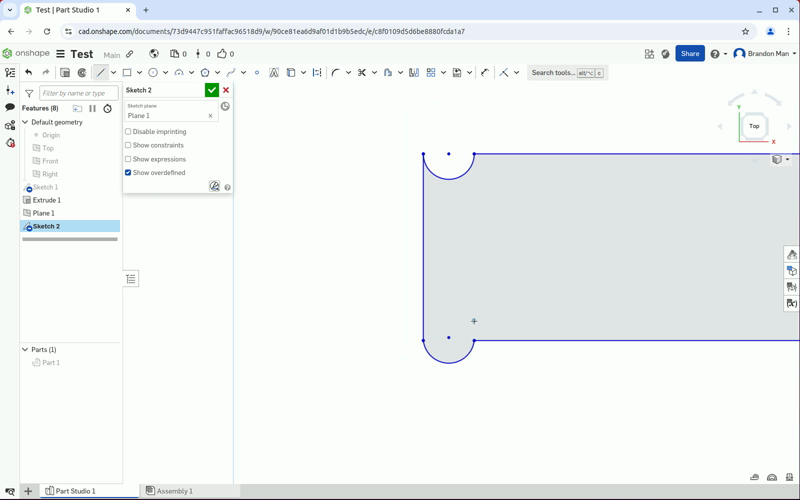
scroll(-6)
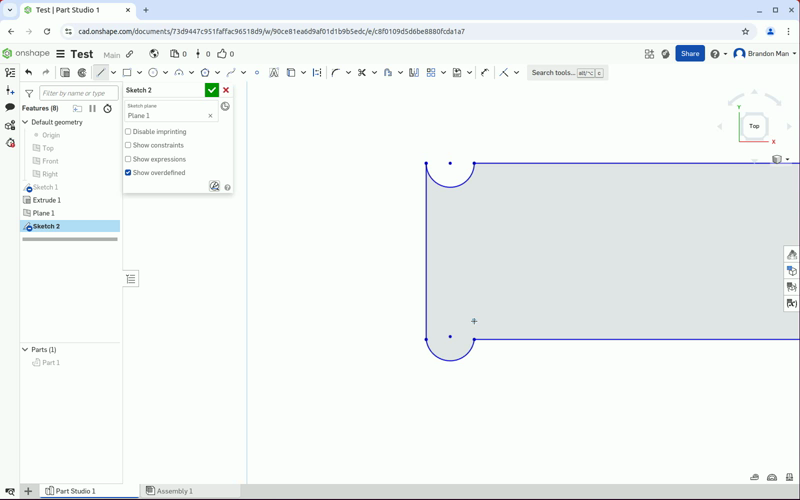
scroll(-6)
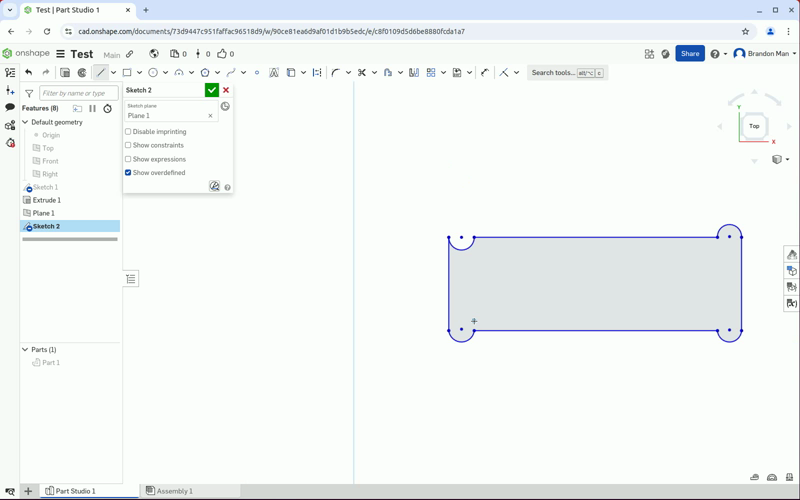
scroll(-6)
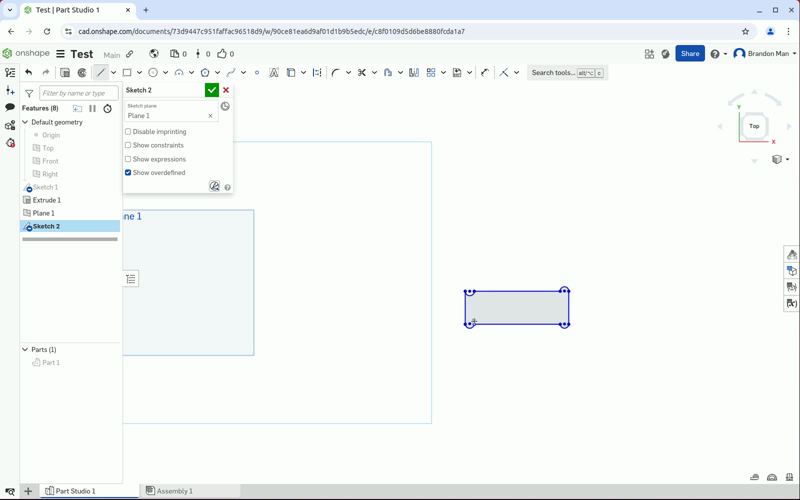
key_up(shift)
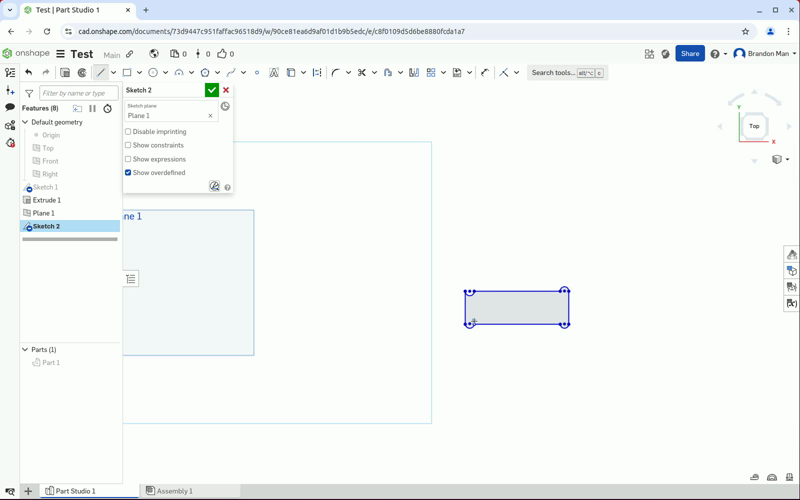
key_down(shift)
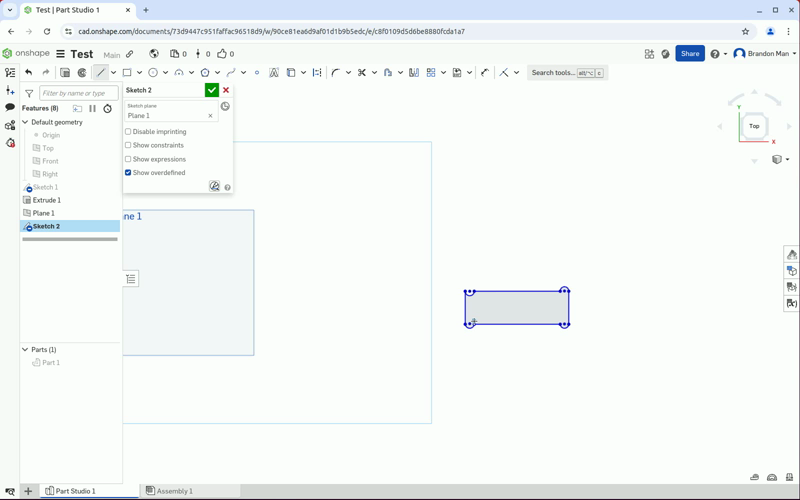
mouse_move(560, 320)
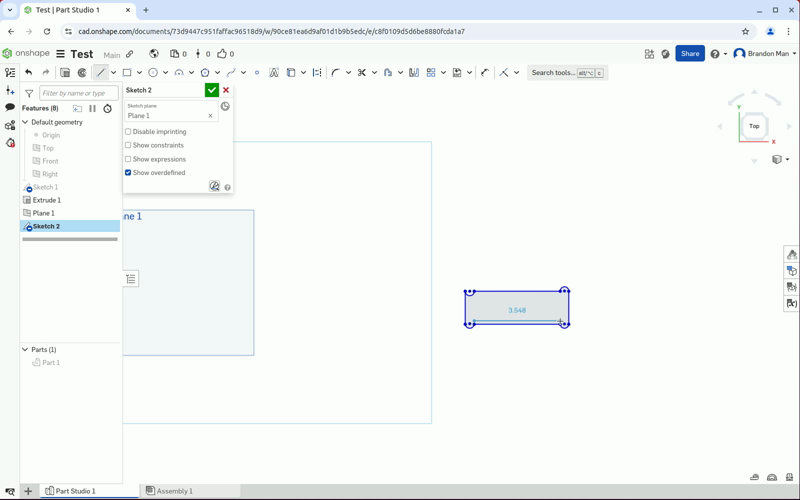
scroll(6)
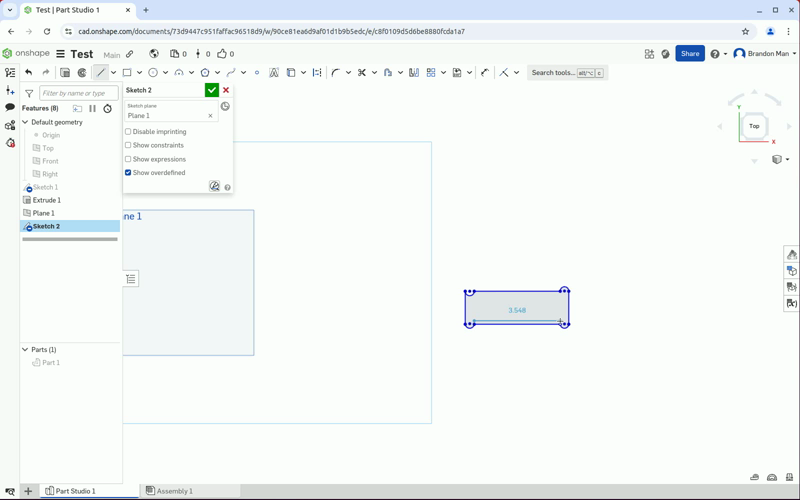
scroll(6)
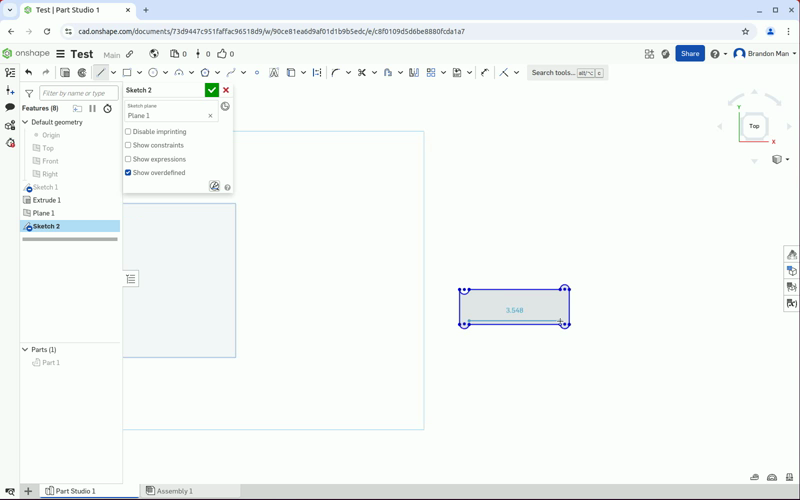
scroll(6)
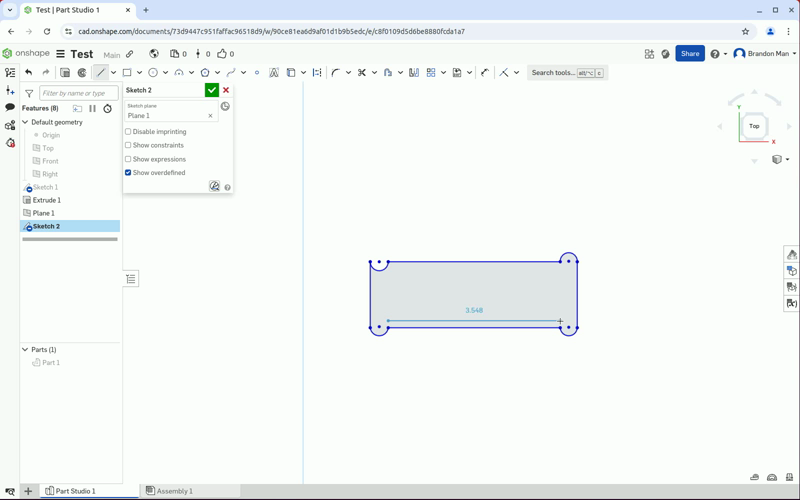
scroll(6)
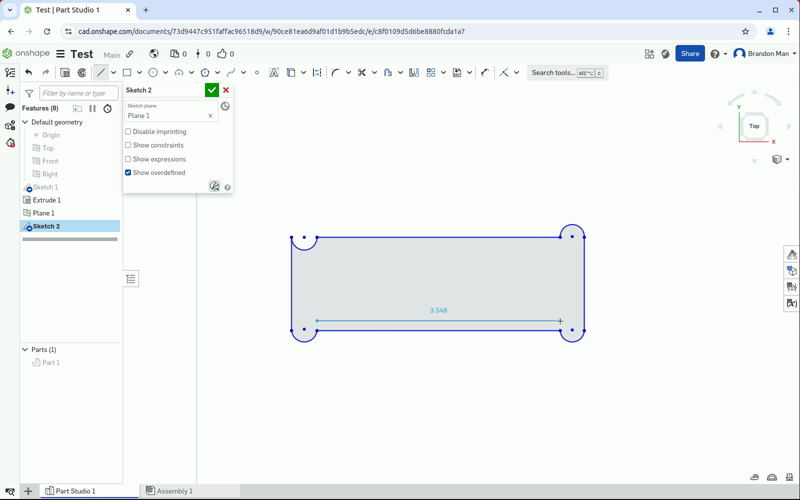
scroll(6)
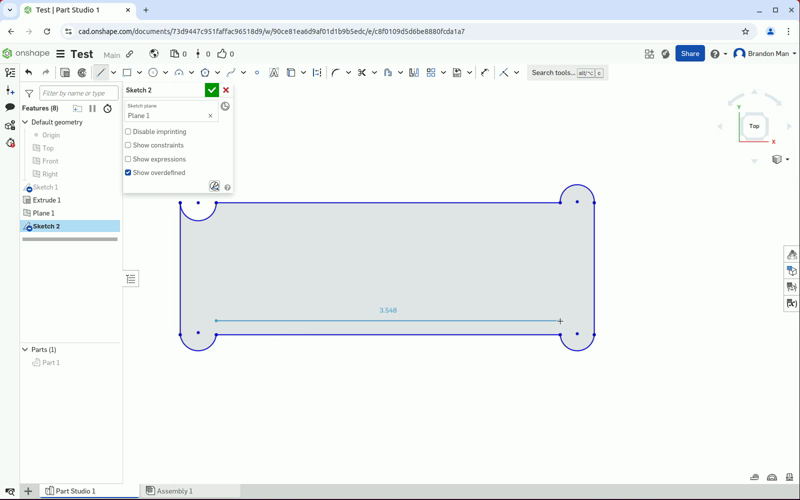
scroll(6)
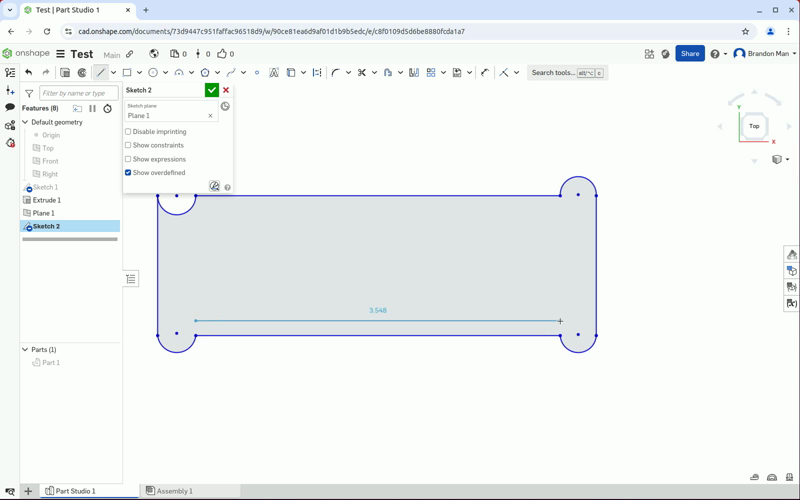
scroll(6)
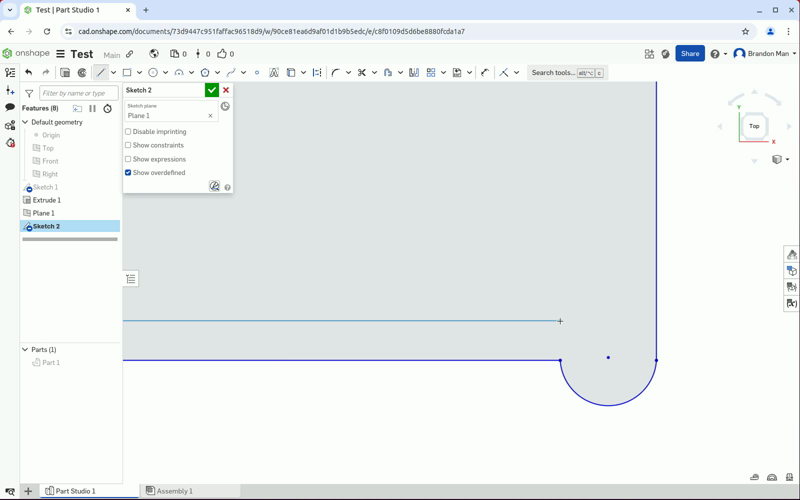
click(560, 320)
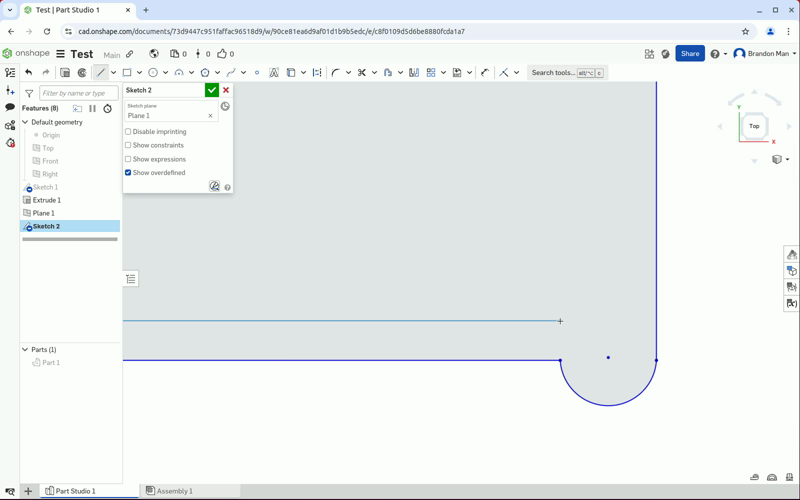
scroll(-6)
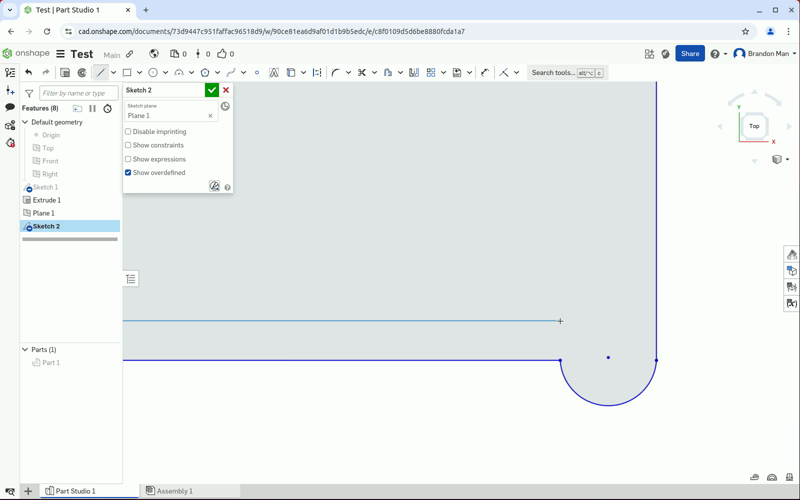
scroll(-6)
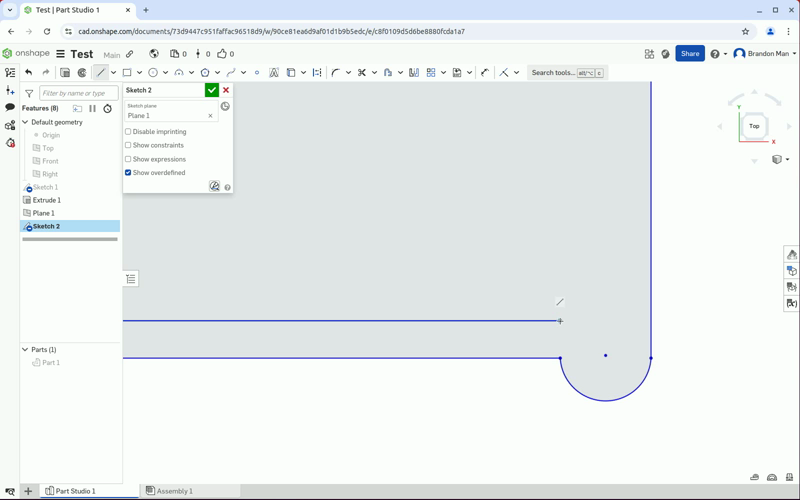
scroll(-6)
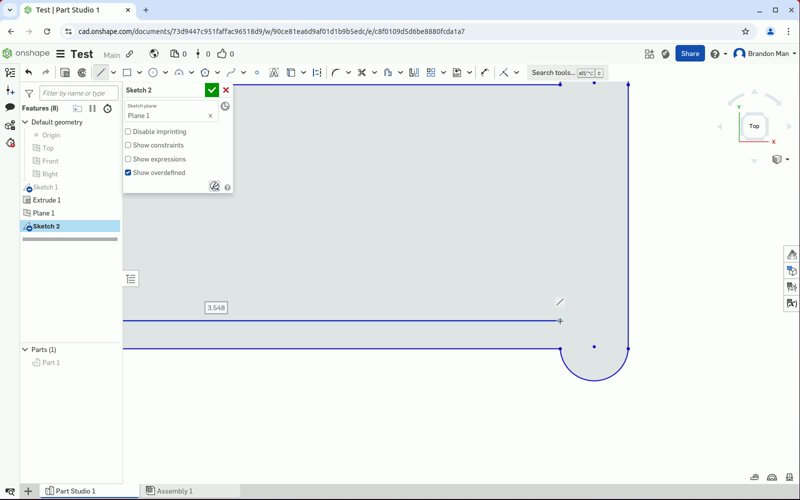
scroll(-6)
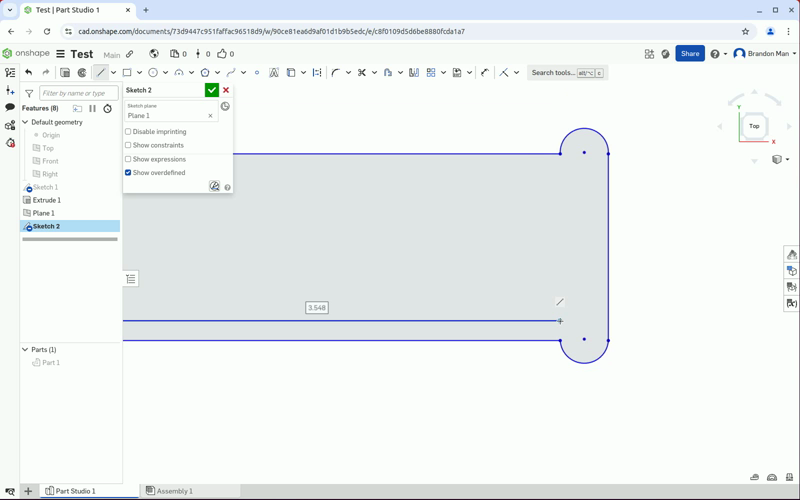
scroll(-6)
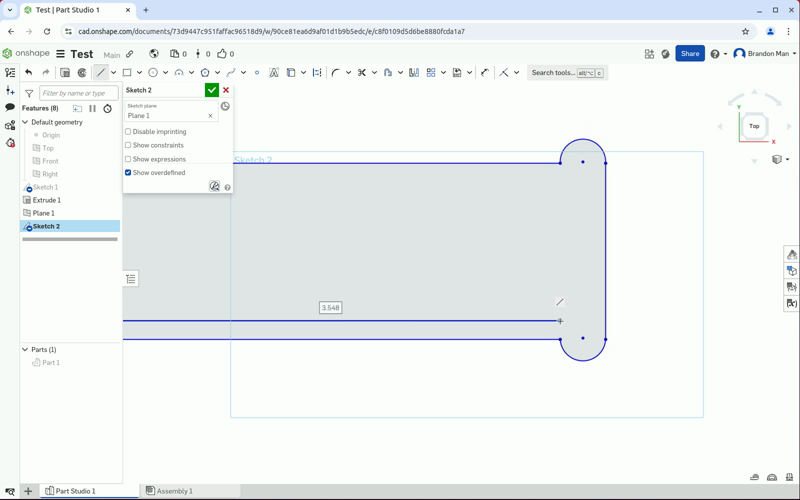
scroll(-6)
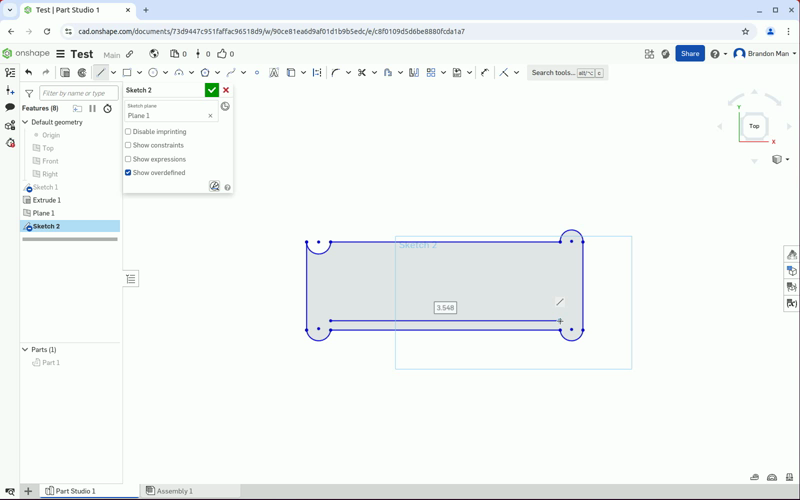
scroll(-6)
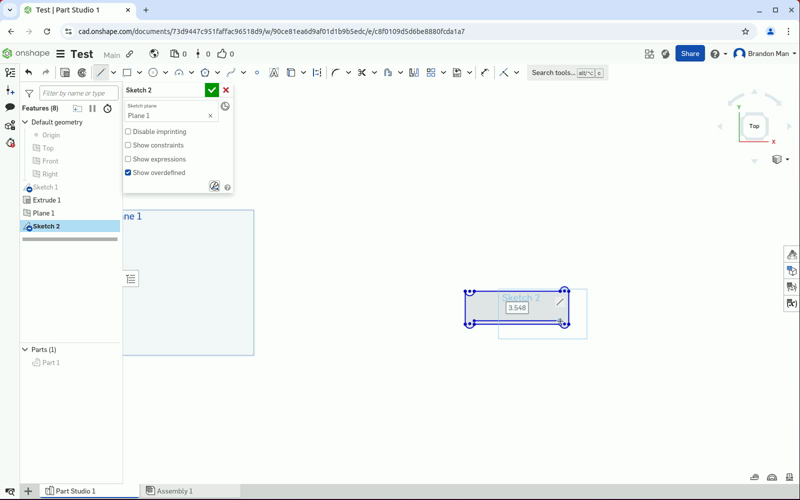
key_up(shift)
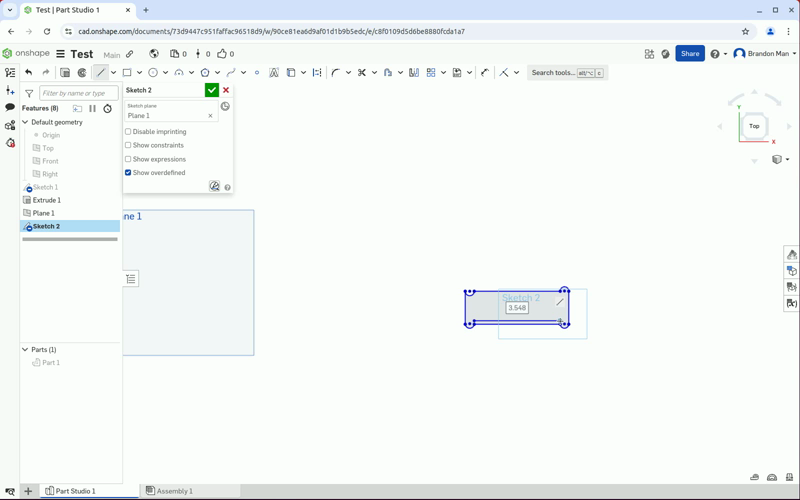
key_down(shift)
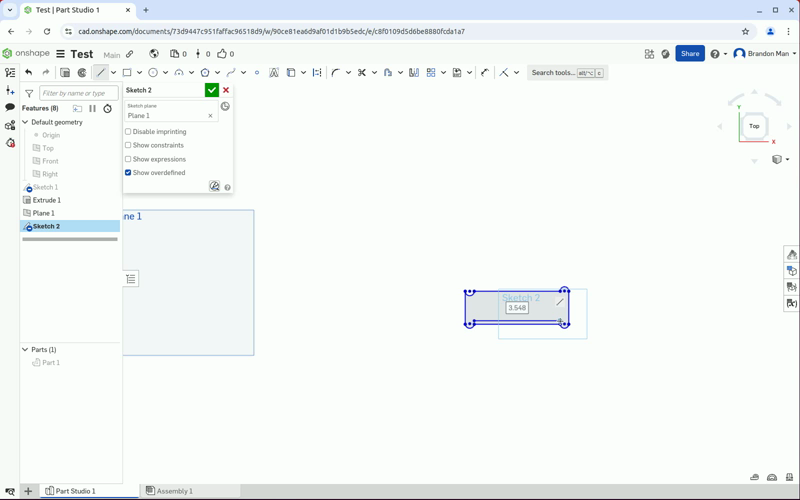
mouse_move(589, 320)
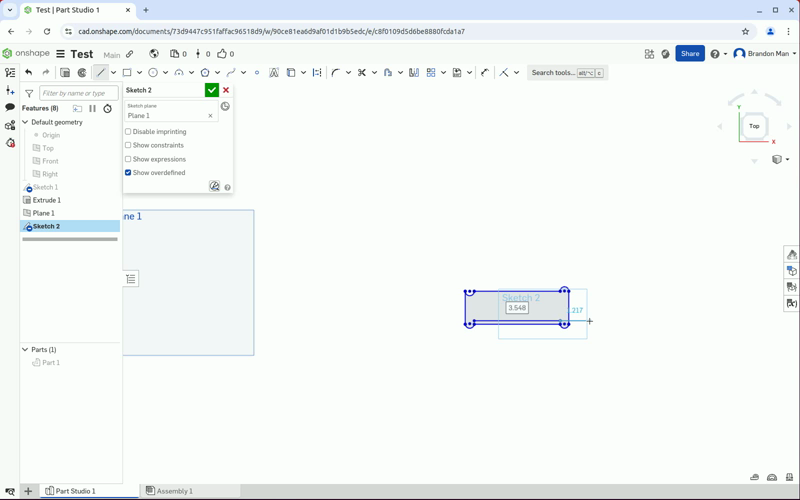
mouse_move(560, 309)
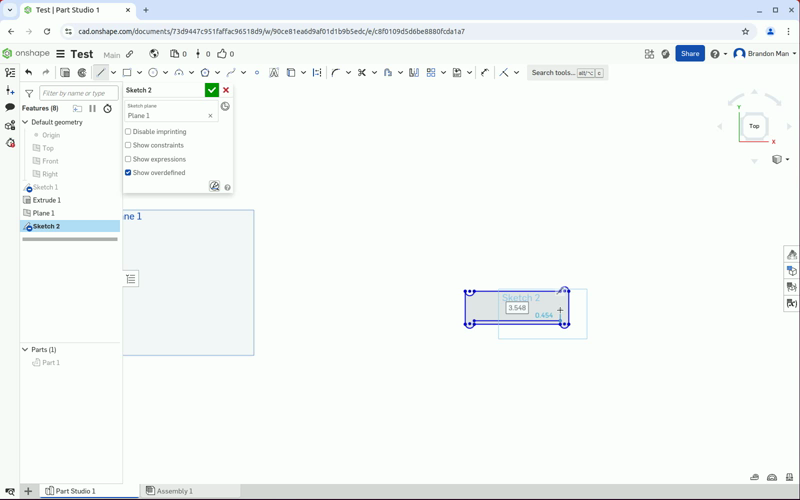
click(560, 309)
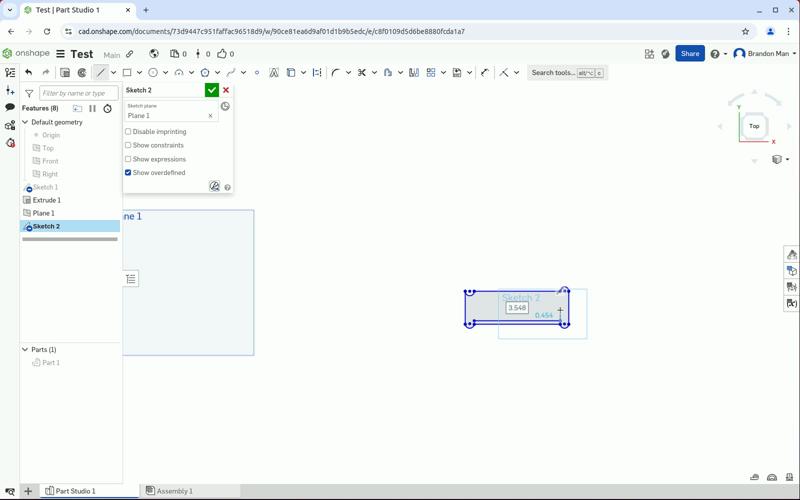
key_up(shift)
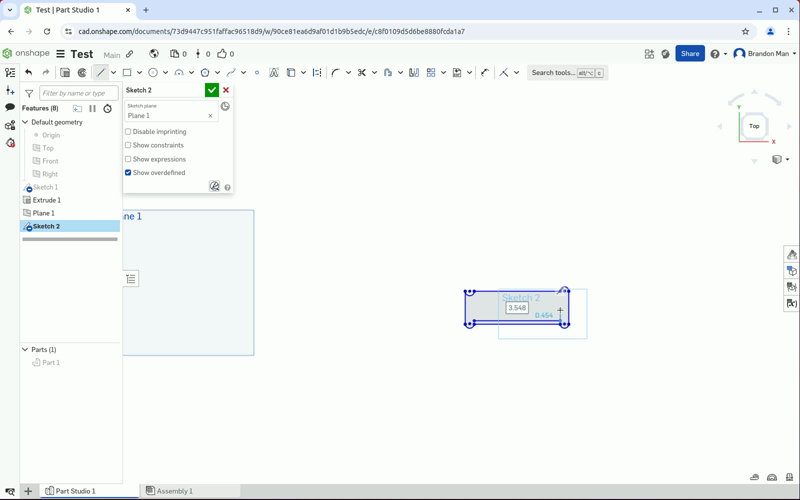
key_down(shift)
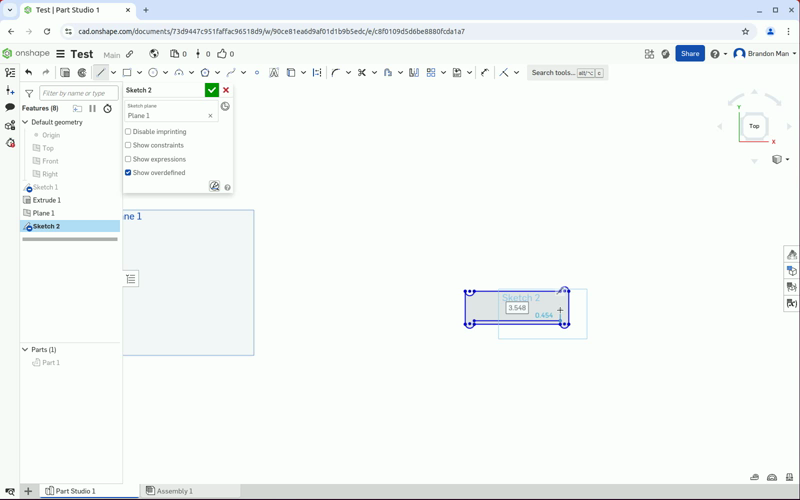
mouse_move(474, 309)
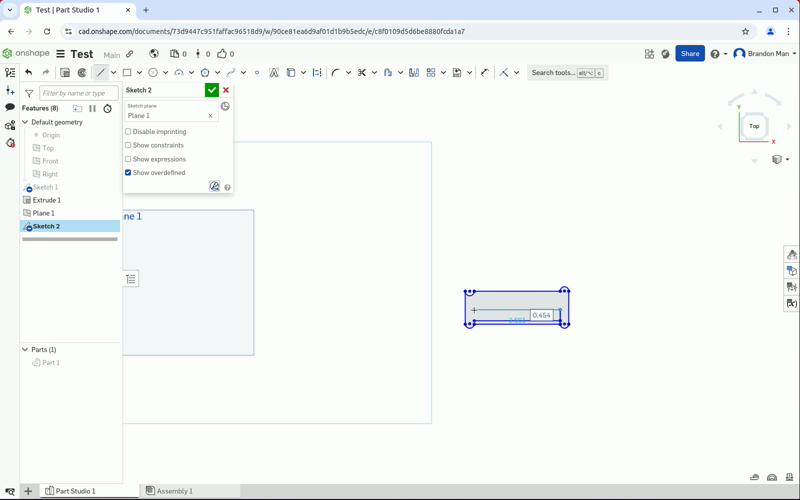
click(474, 309)
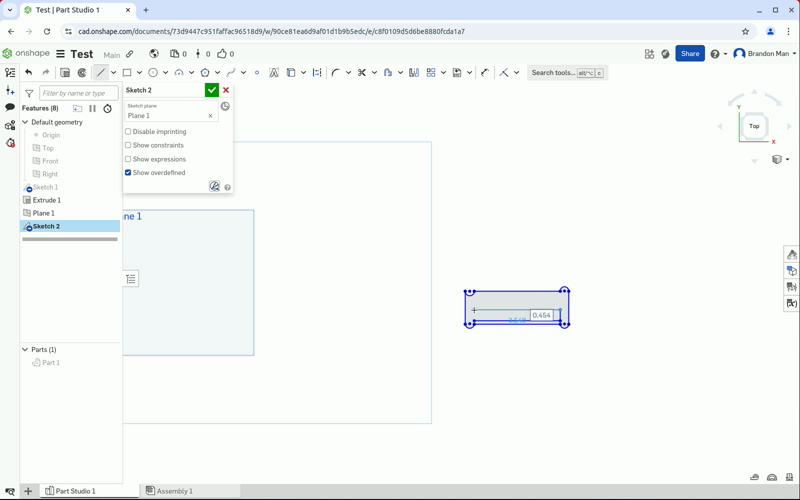
key_up(shift)
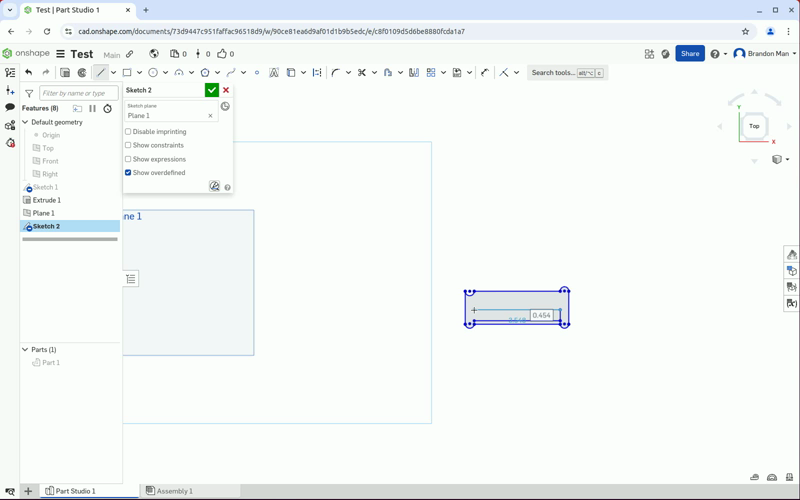
mouse_move(504, 309)
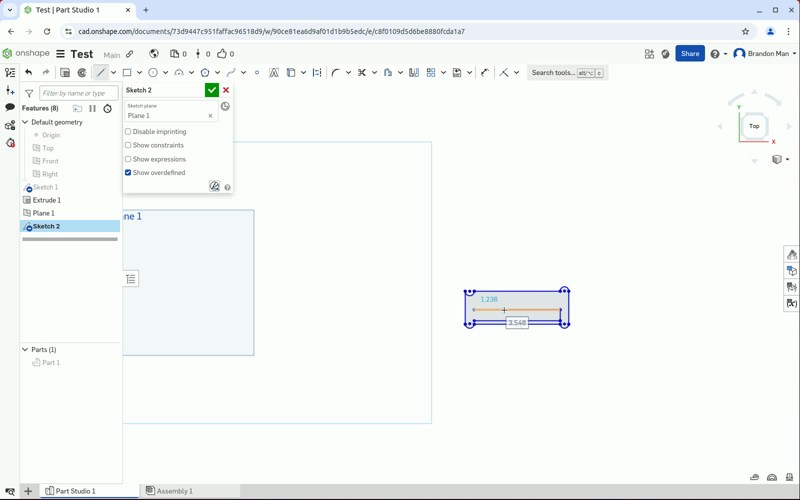
key_down(shift)
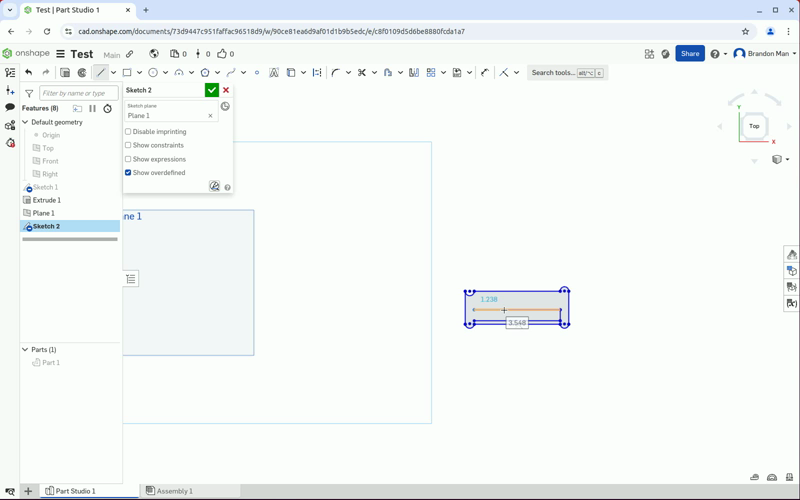
mouse_move(474, 320)
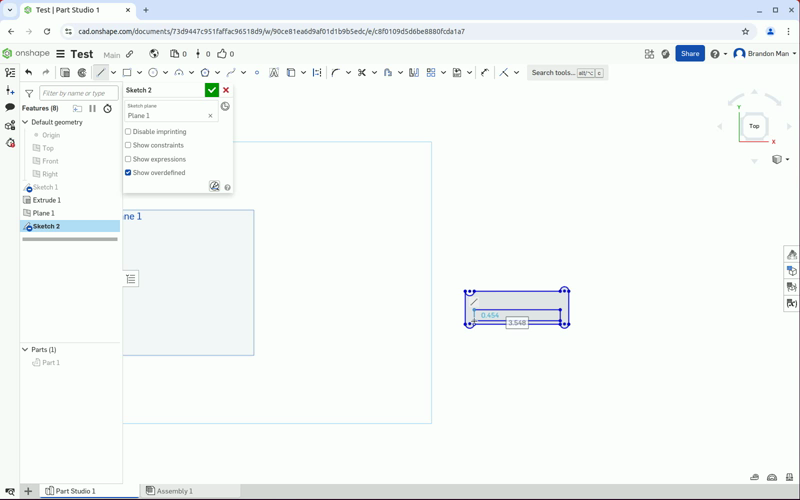
scroll(6)
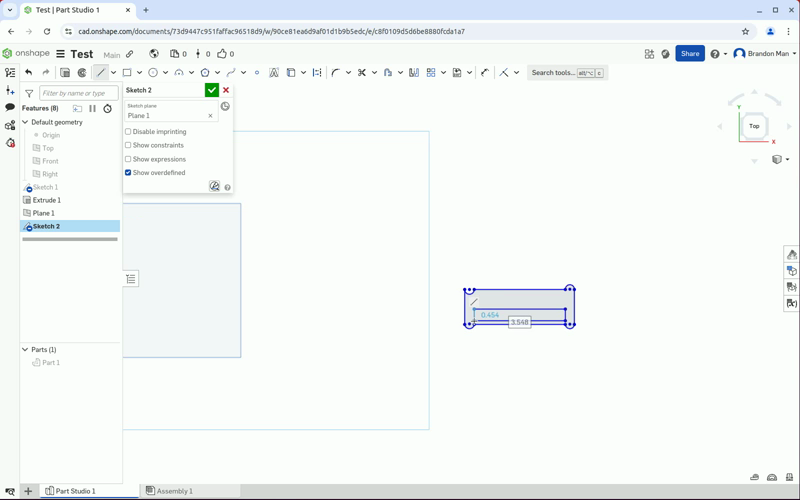
scroll(6)
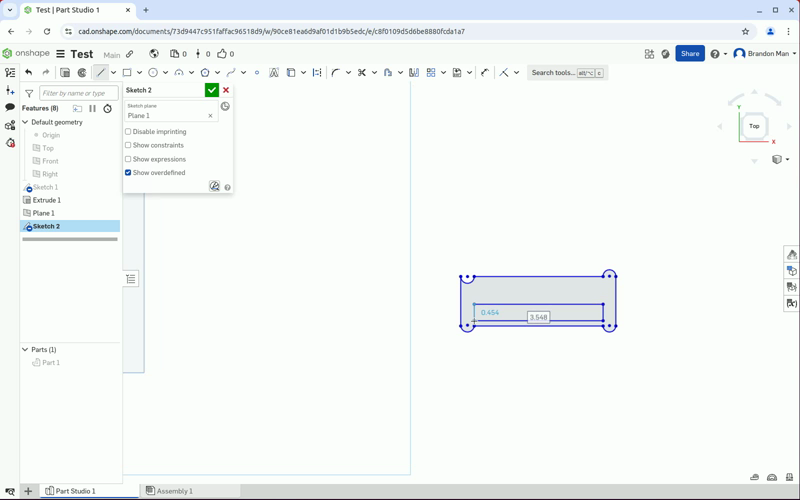
scroll(6)
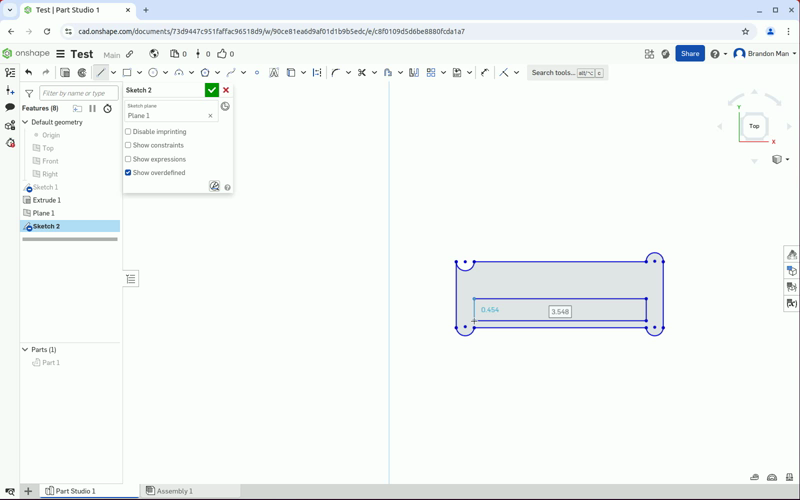
scroll(6)
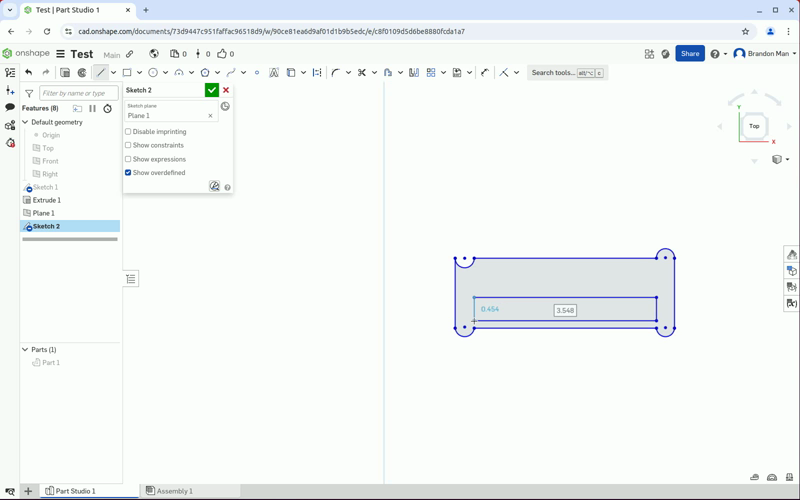
scroll(6)
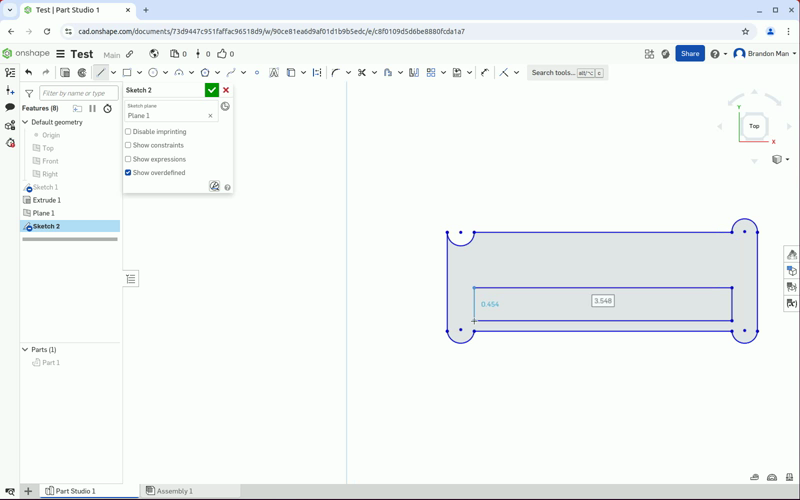
scroll(6)
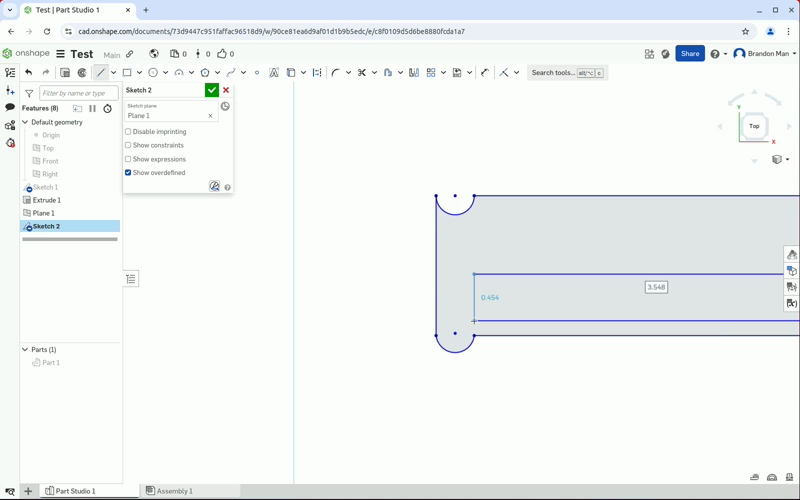
scroll(6)
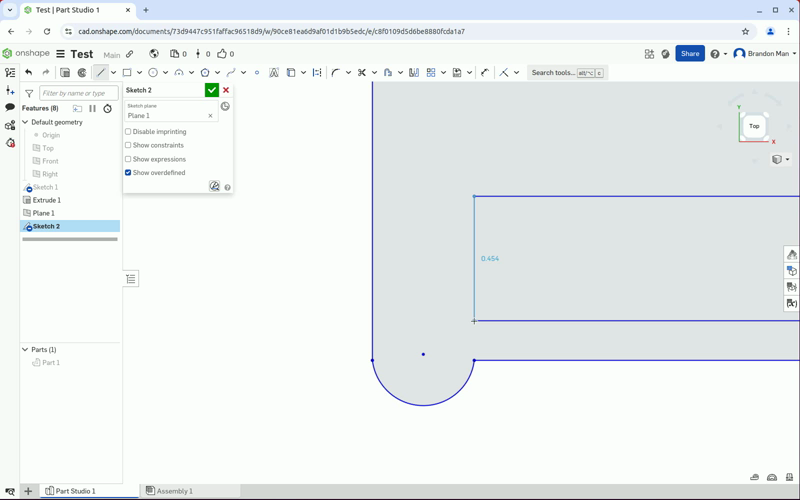
key_up(shift)
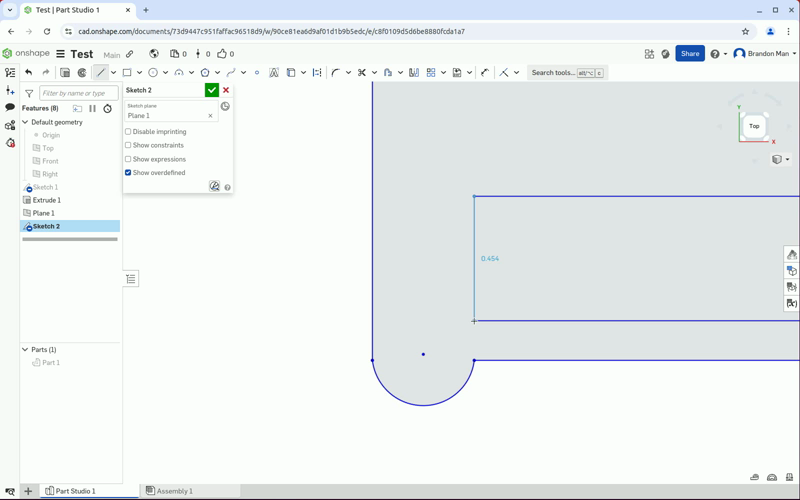
click(474, 320)
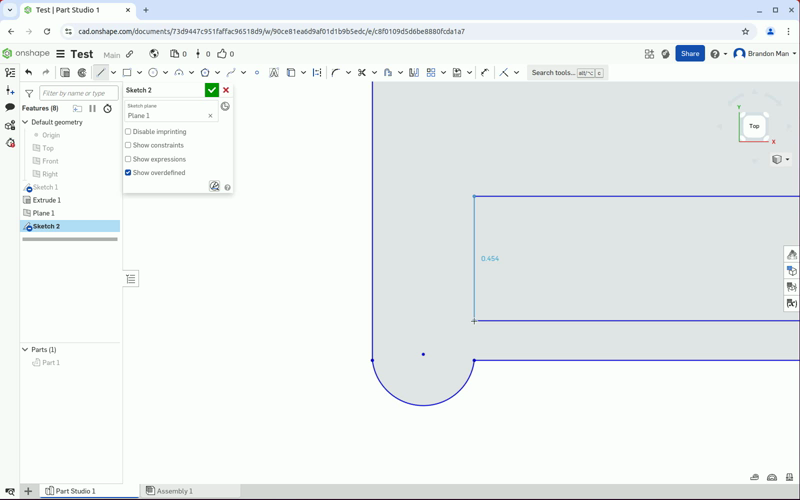
scroll(-6)
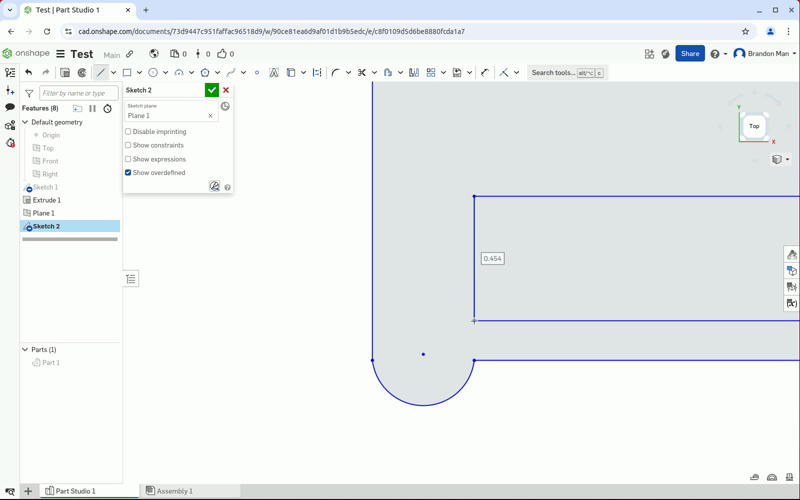
scroll(-6)
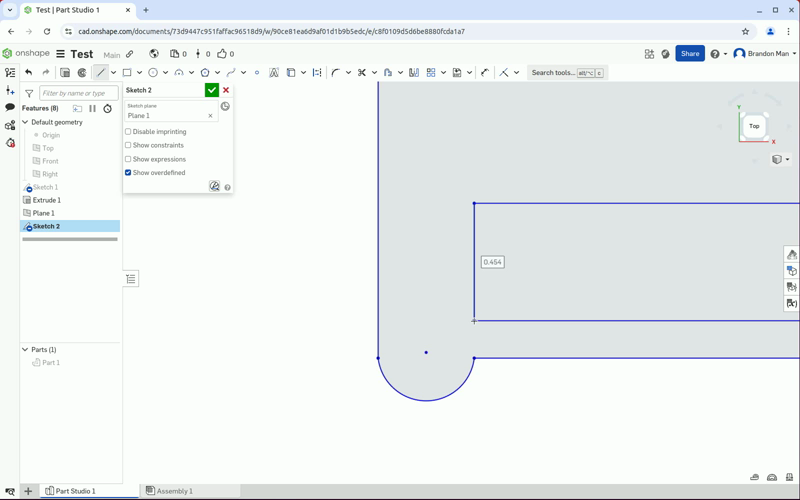
scroll(-6)
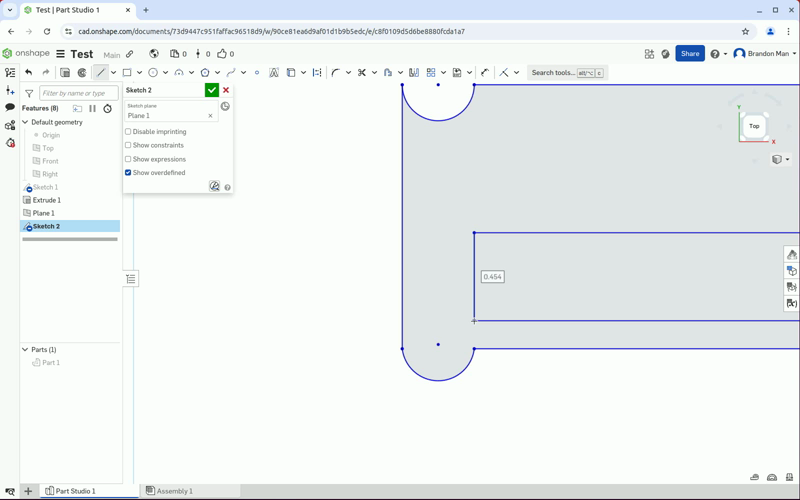
scroll(-6)
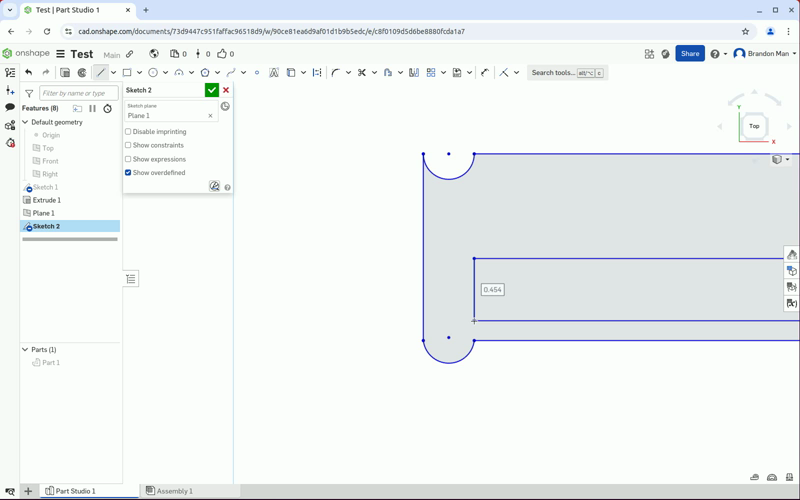
scroll(-6)
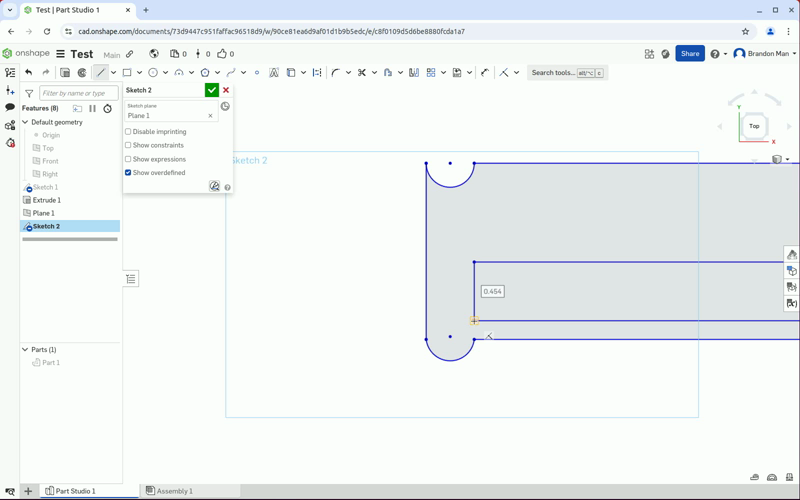
scroll(-6)
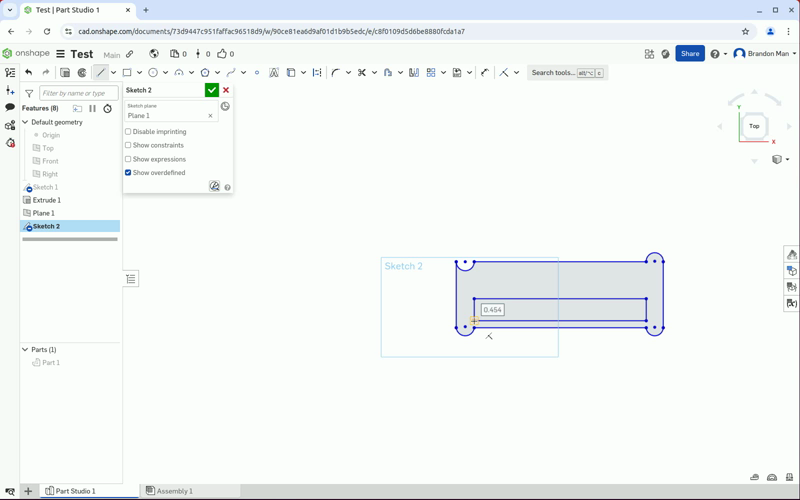
scroll(-6)
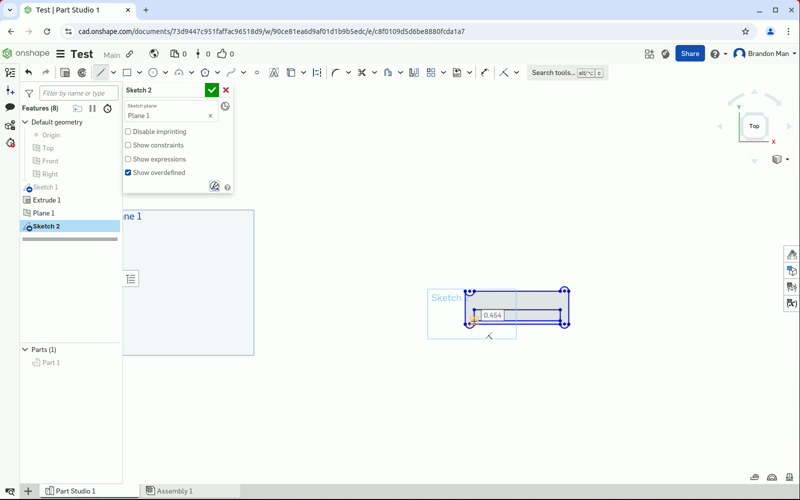
key(esc)
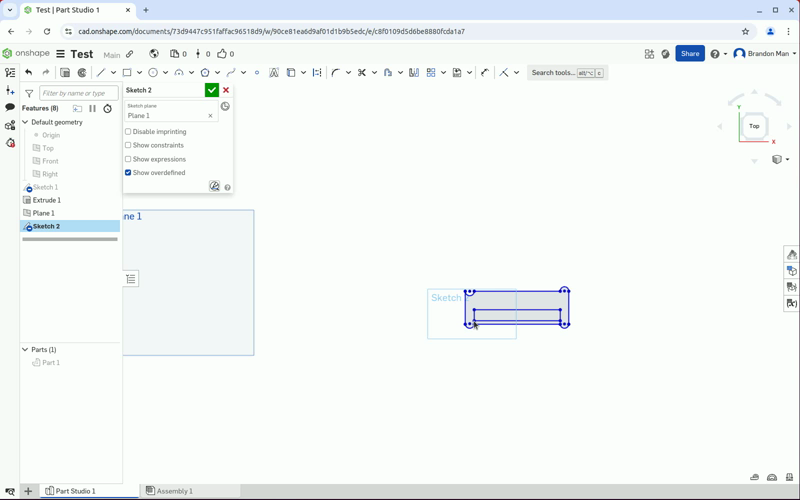
key(l)
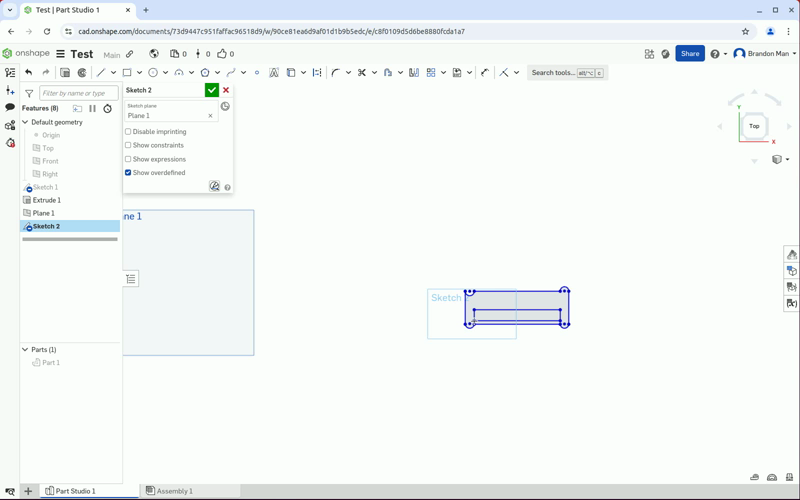
key_down(shift)
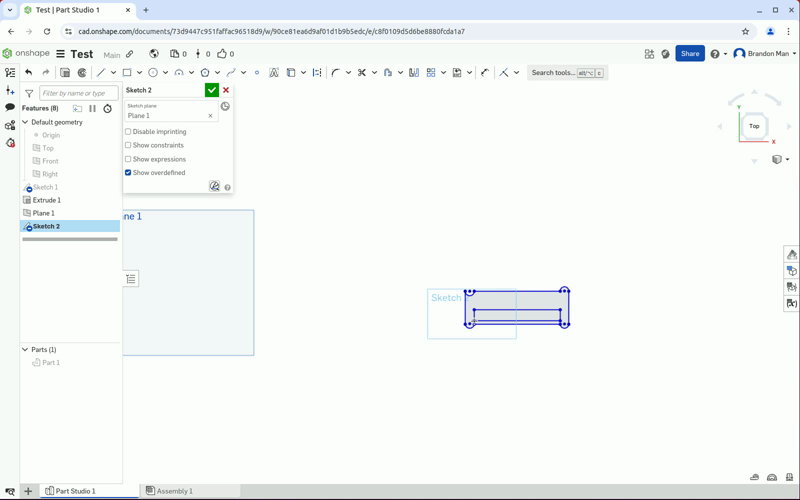
mouse_move(474, 306)
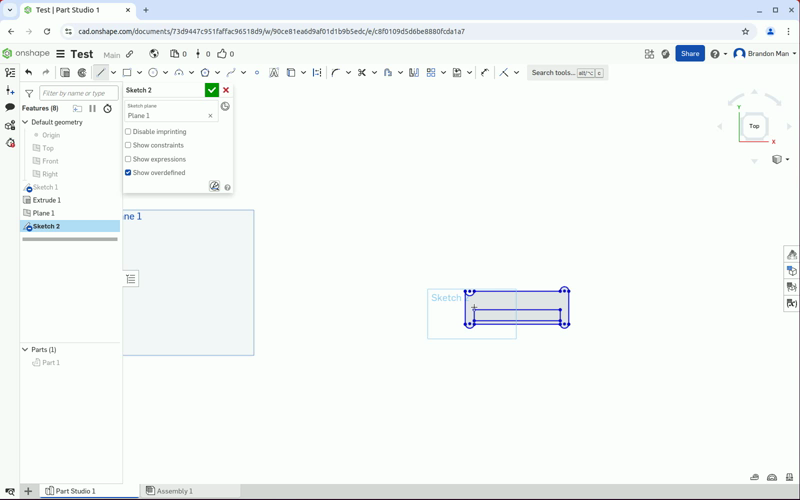
scroll(6)
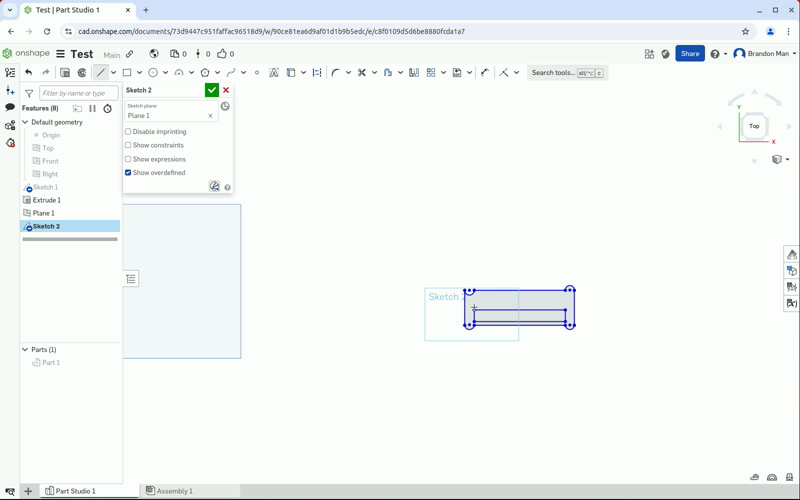
scroll(6)
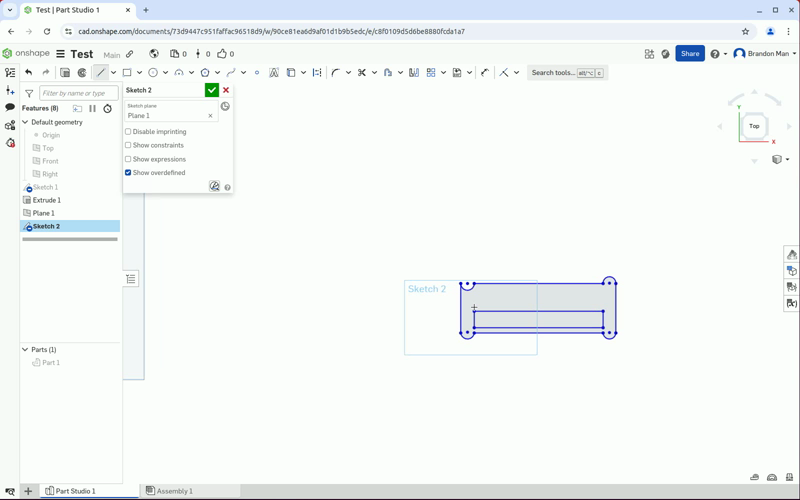
scroll(6)
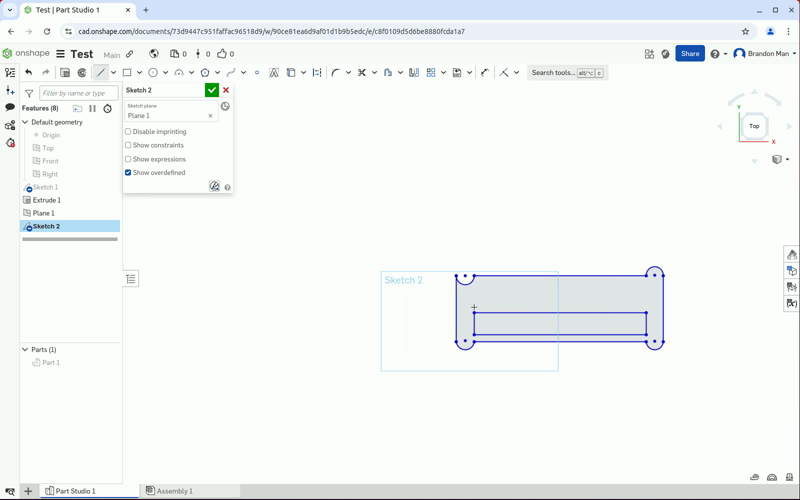
scroll(6)
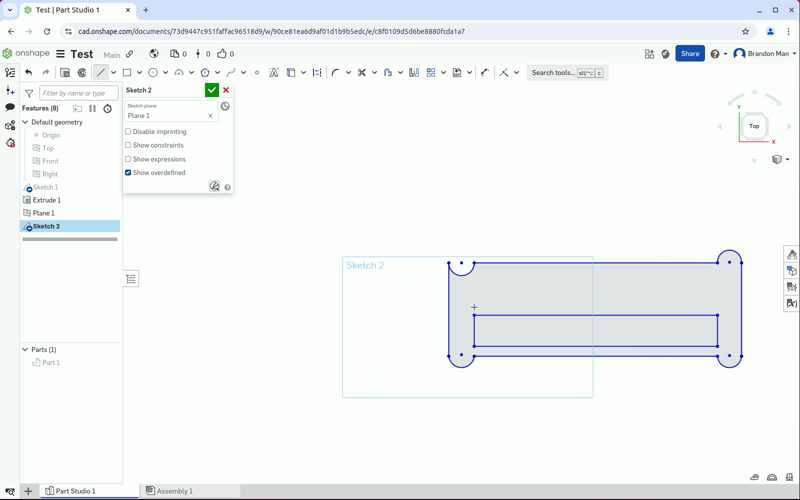
scroll(6)
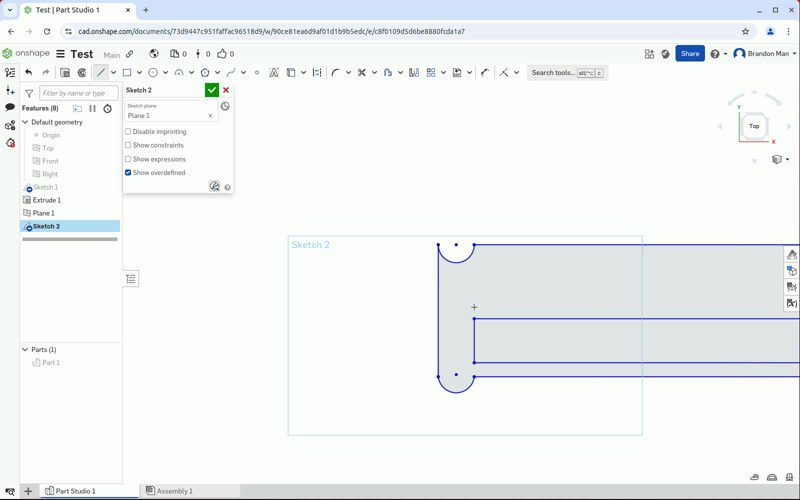
scroll(6)
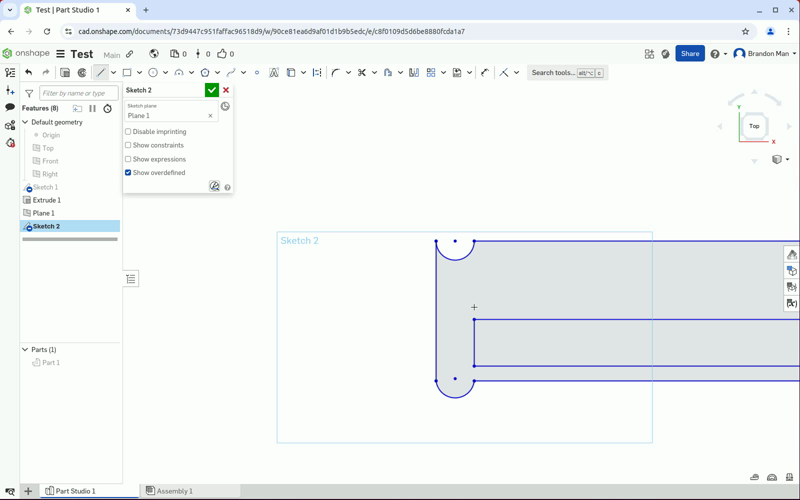
scroll(6)
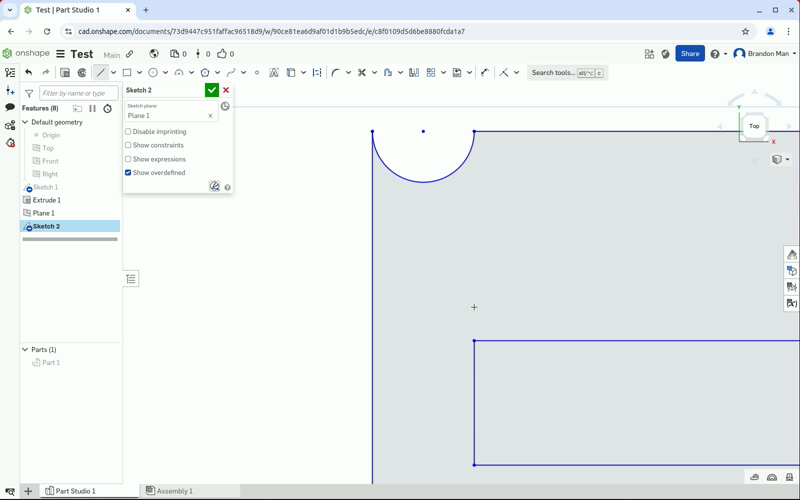
click(474, 306)
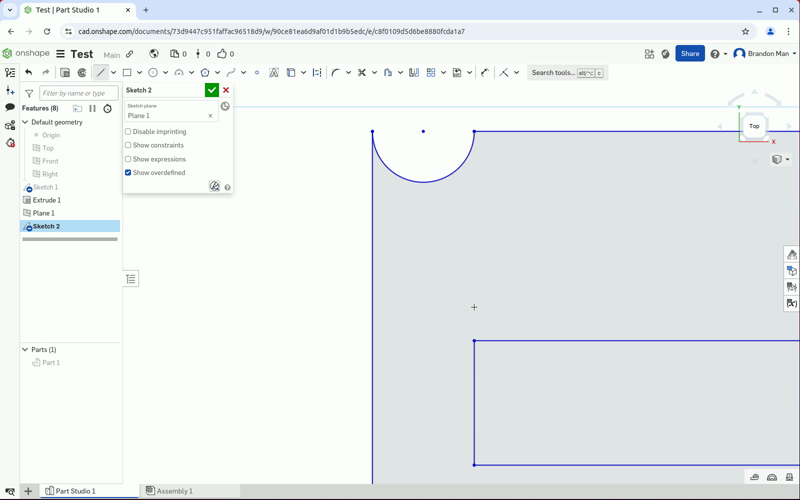
scroll(-6)
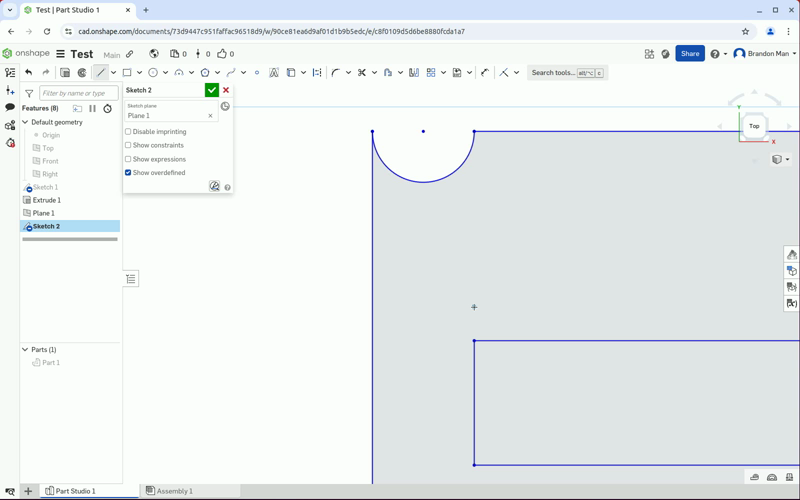
scroll(-6)
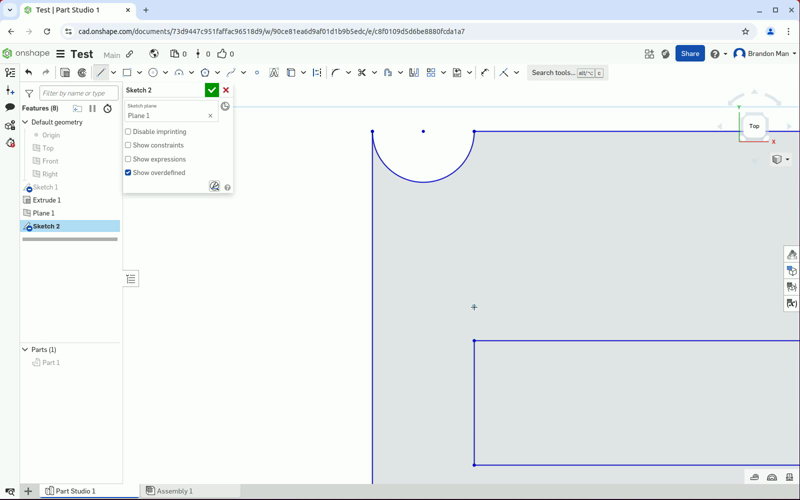
scroll(-6)
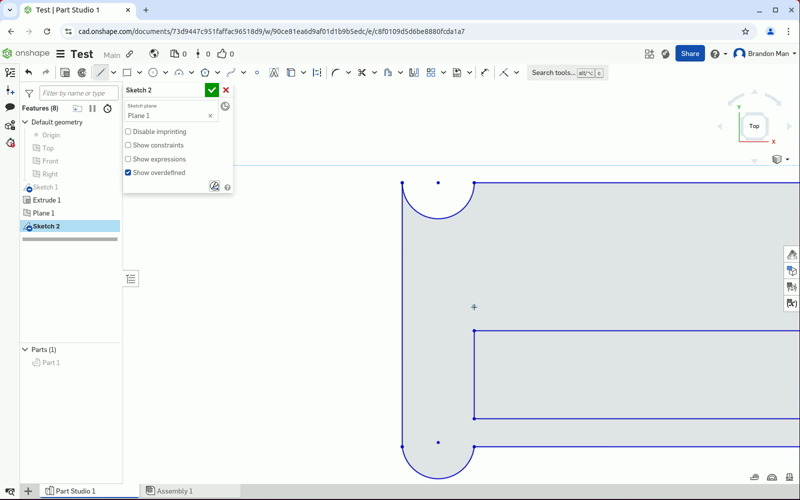
scroll(-6)
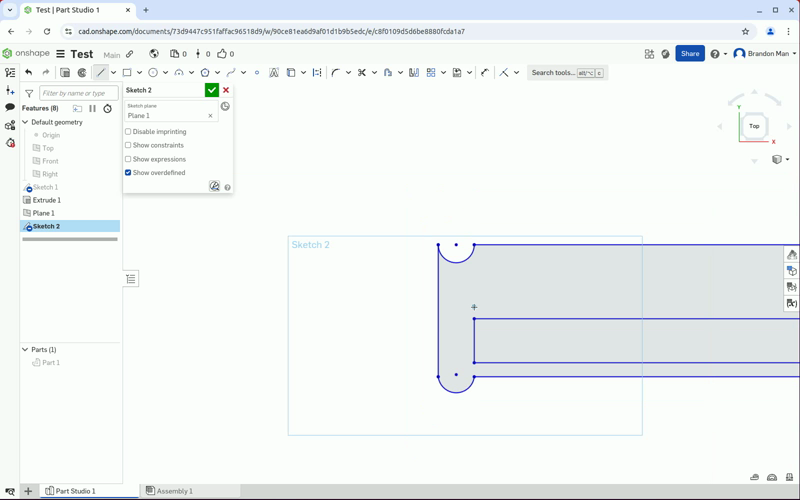
scroll(-6)
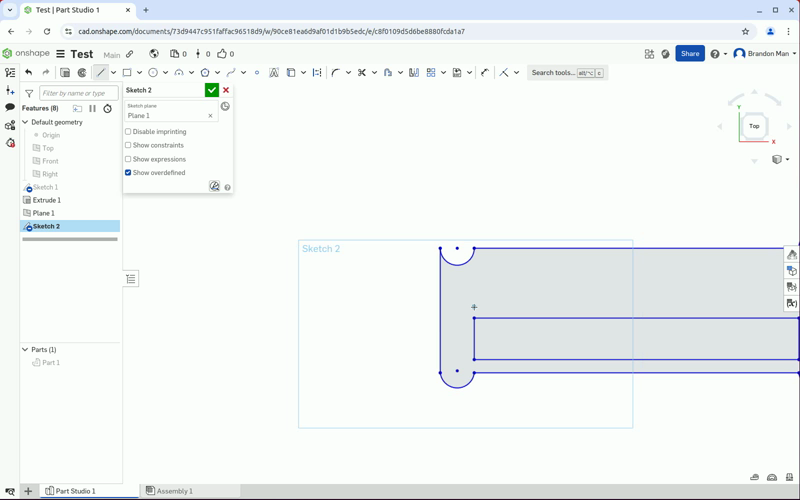
scroll(-6)
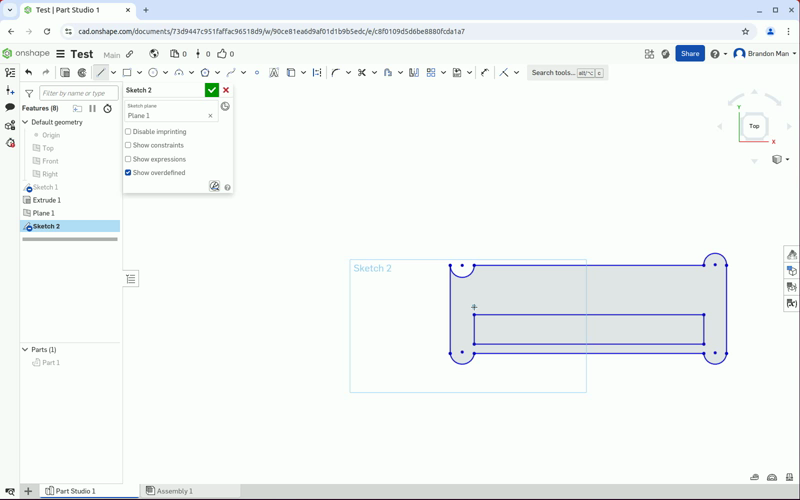
scroll(-6)
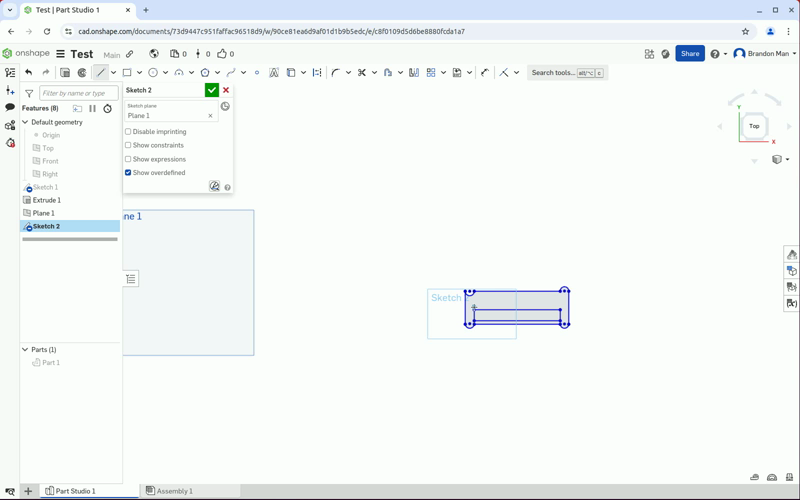
key_up(shift)
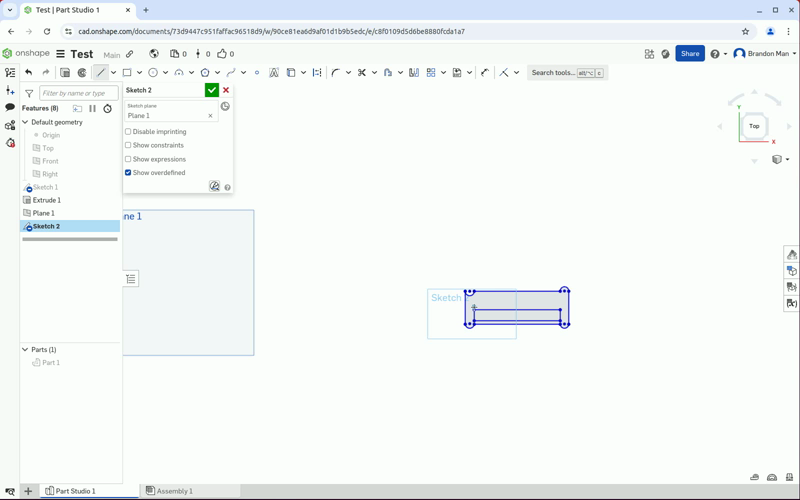
key_down(shift)
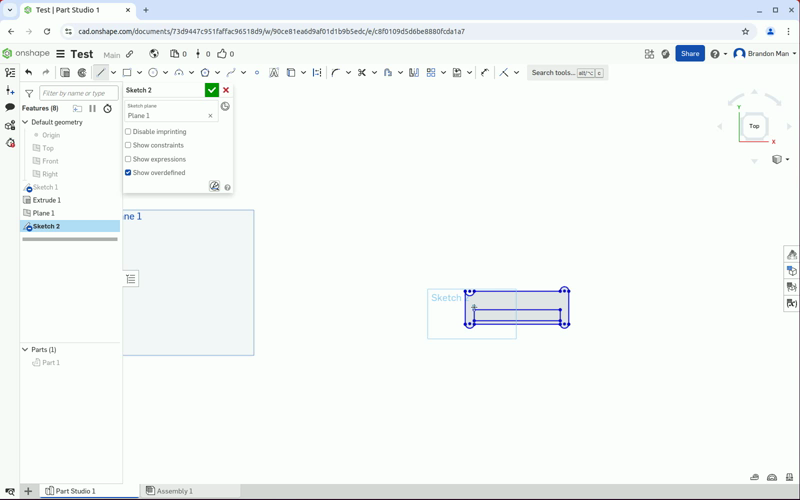
mouse_move(560, 306)
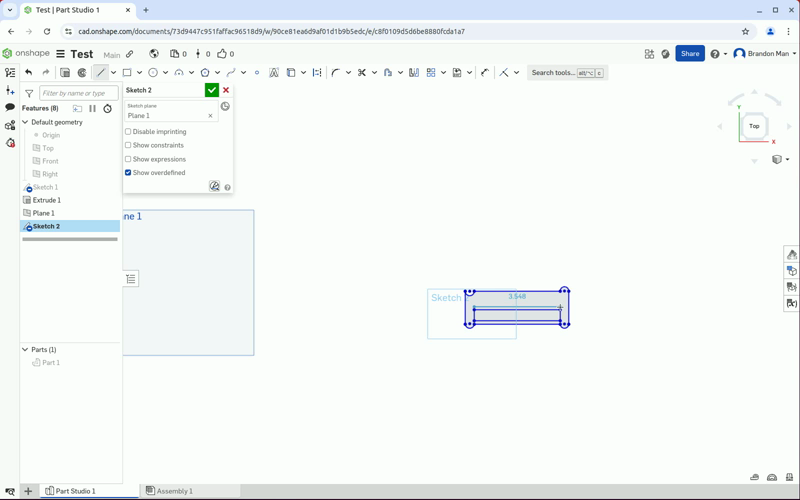
scroll(6)
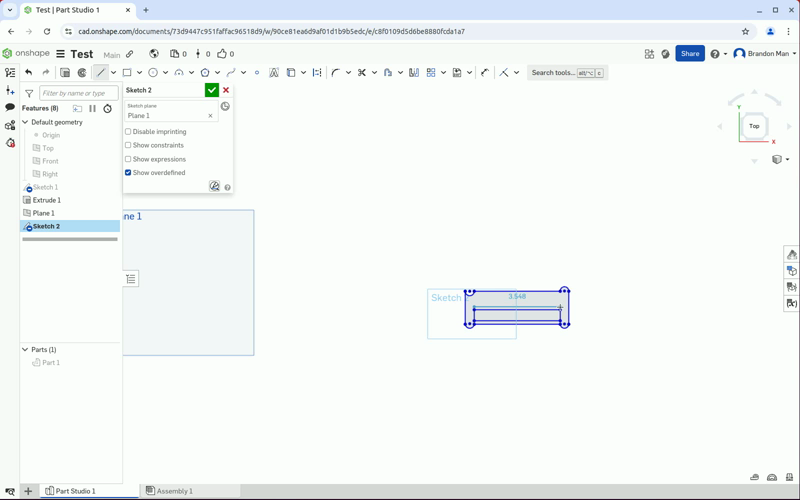
scroll(6)
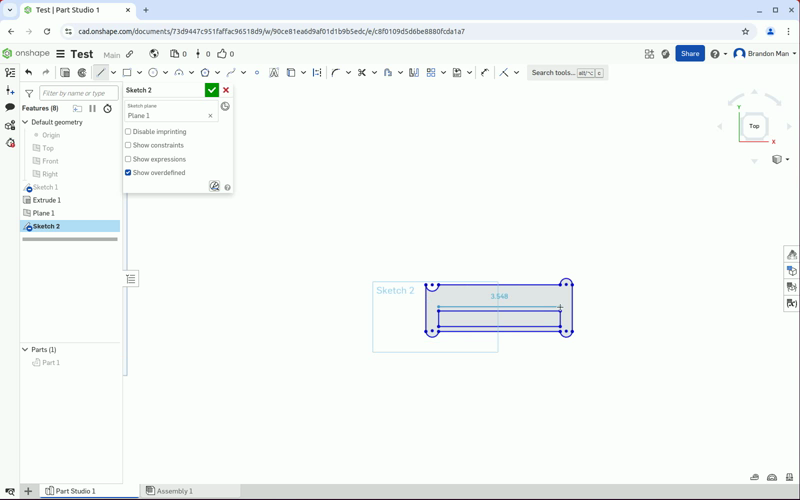
scroll(6)
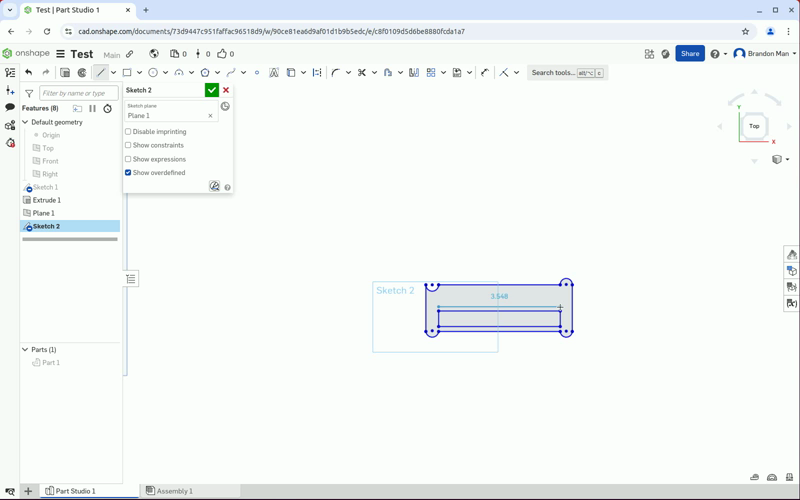
scroll(6)
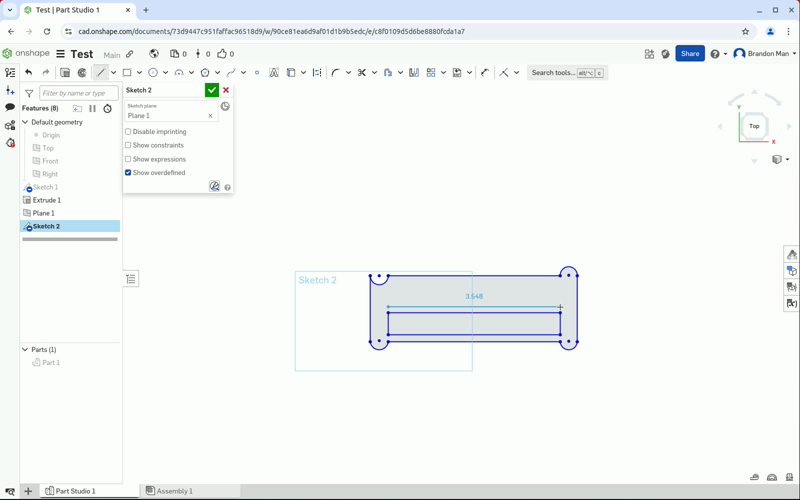
scroll(6)
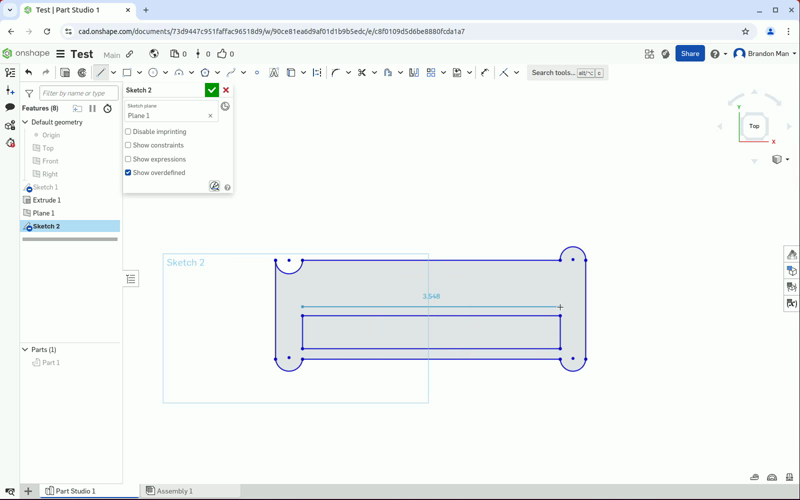
scroll(6)
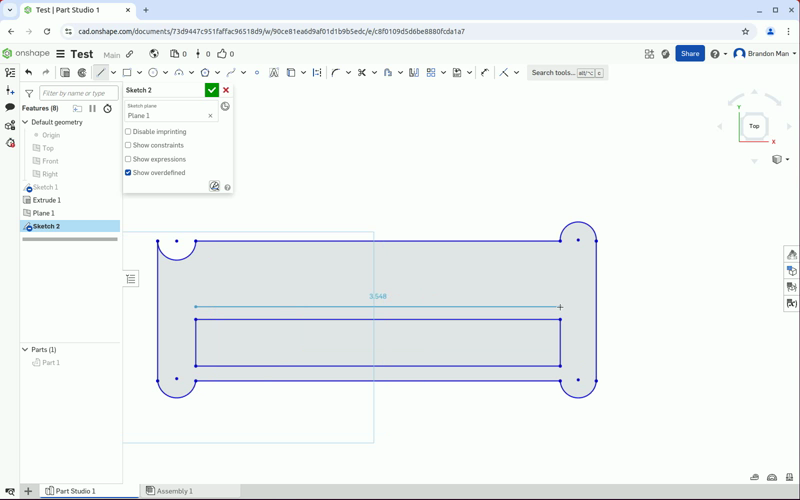
scroll(6)
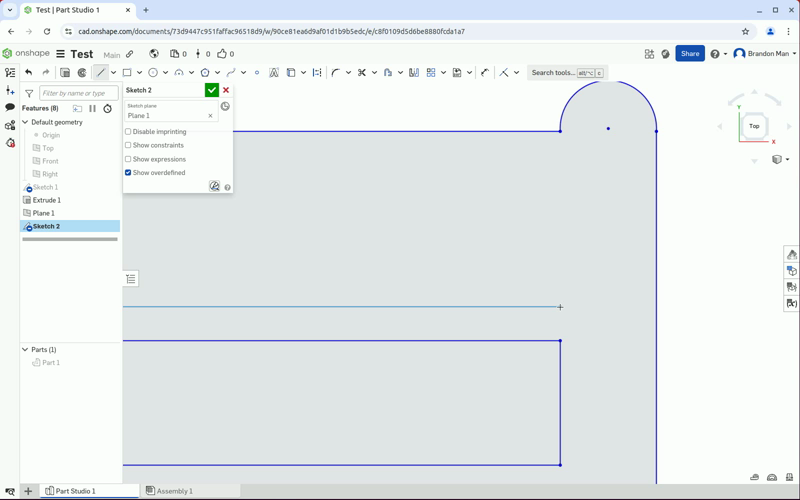
click(560, 306)
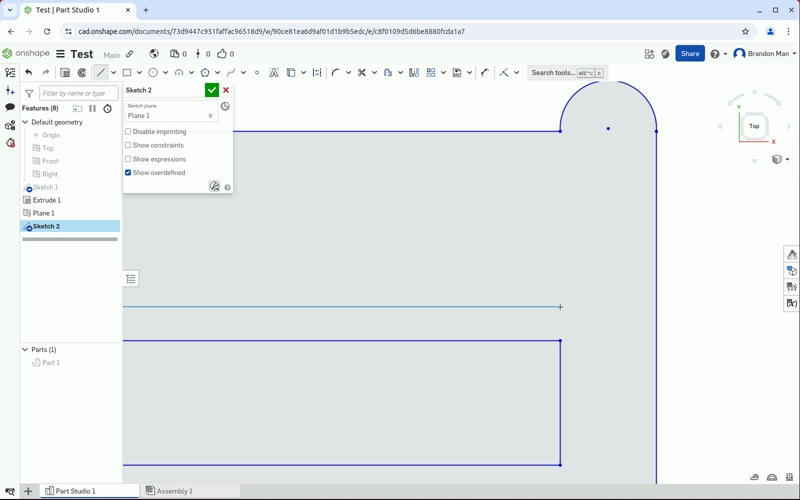
scroll(-6)
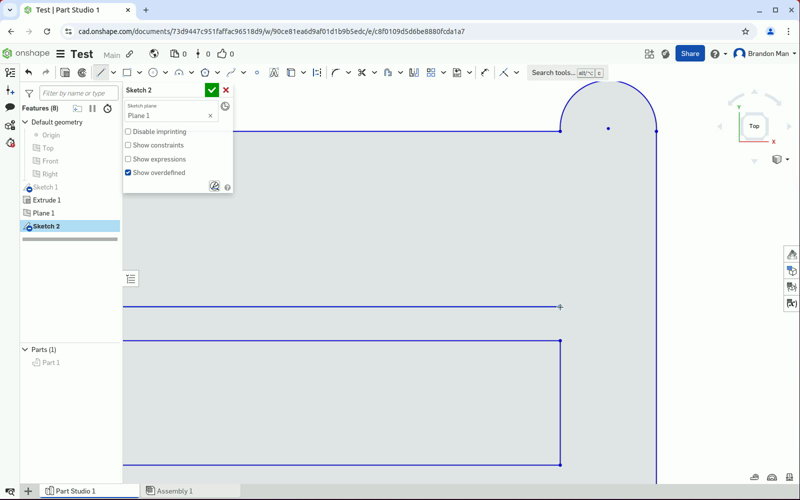
scroll(-6)
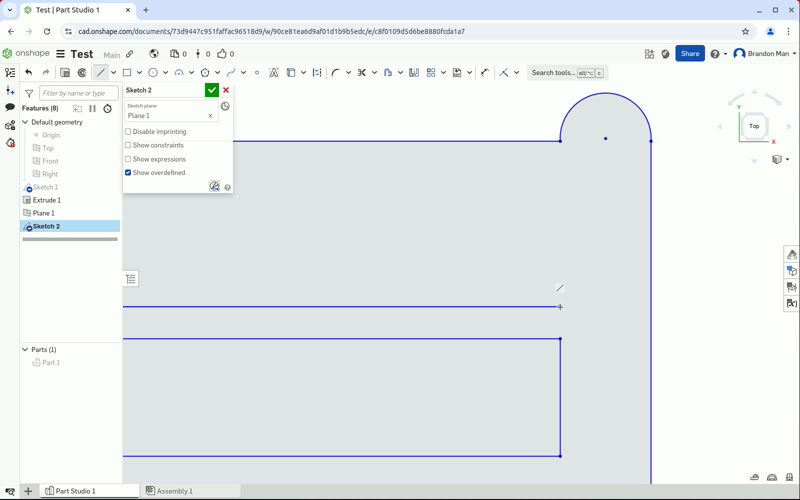
scroll(-6)
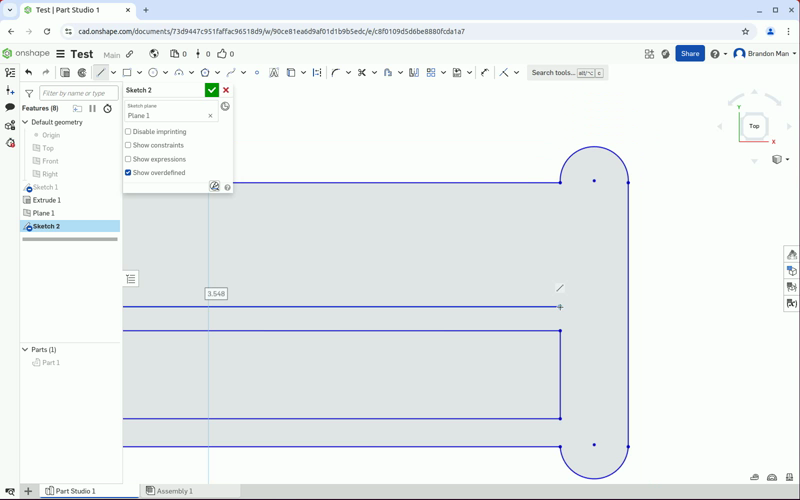
scroll(-6)
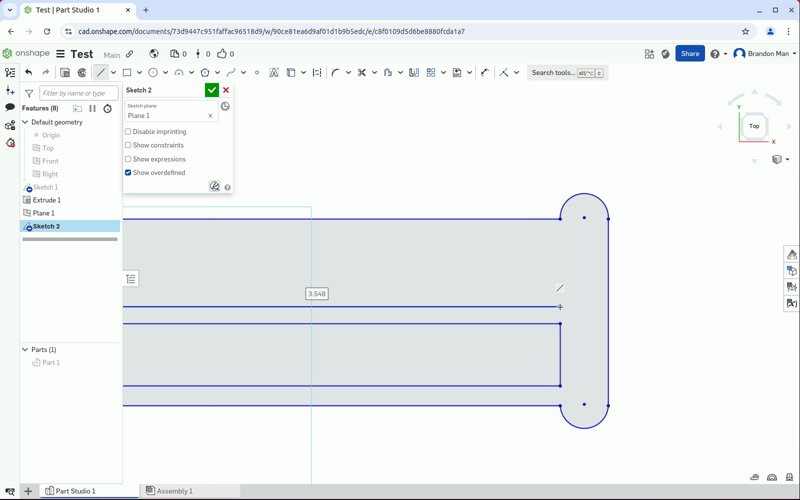
scroll(-6)
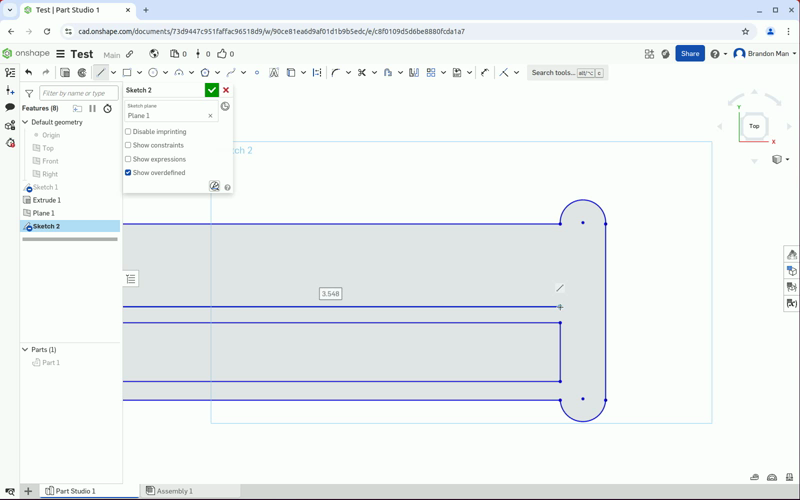
scroll(-6)
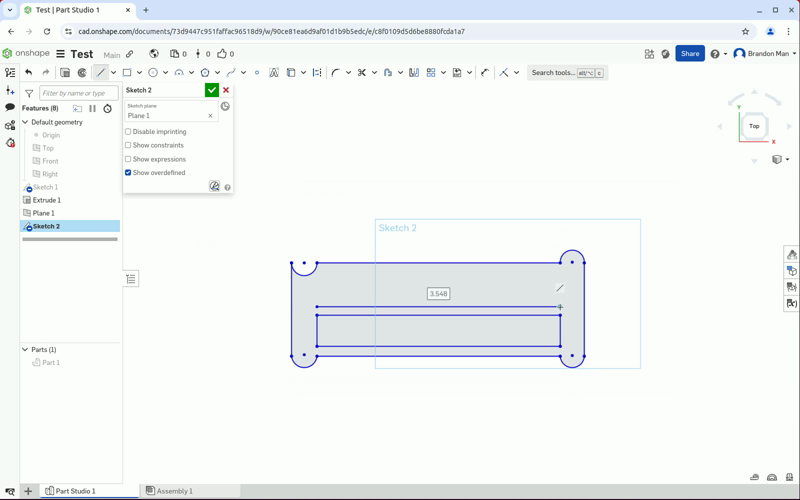
scroll(-6)
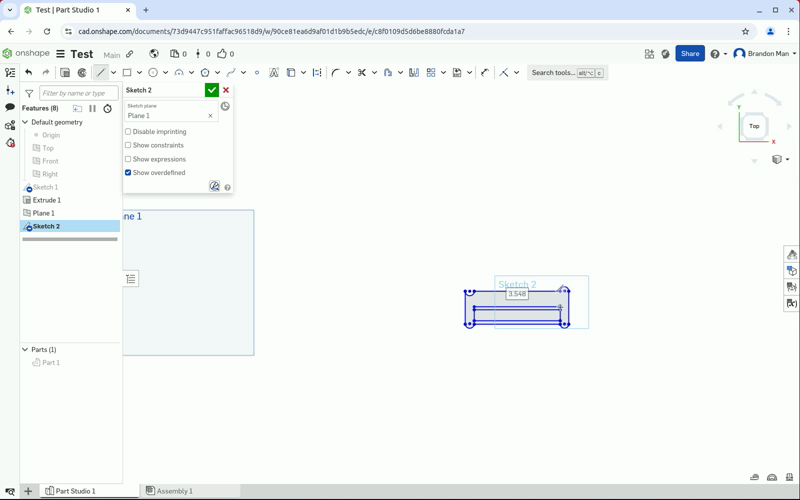
key_up(shift)
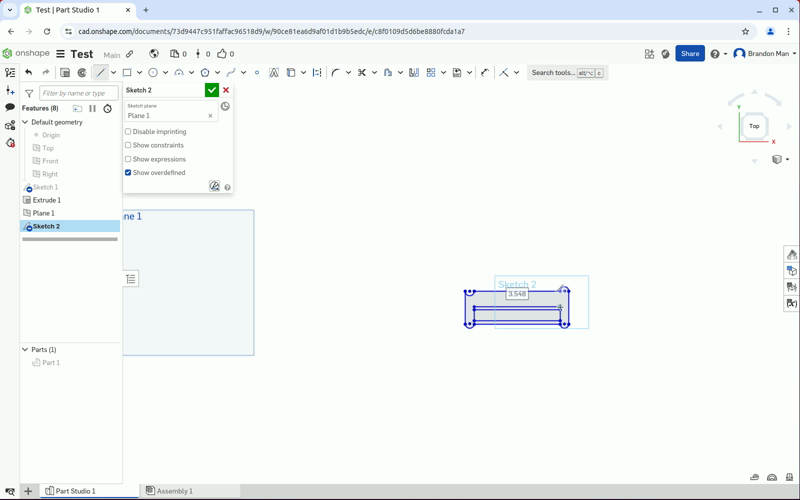
key_down(shift)
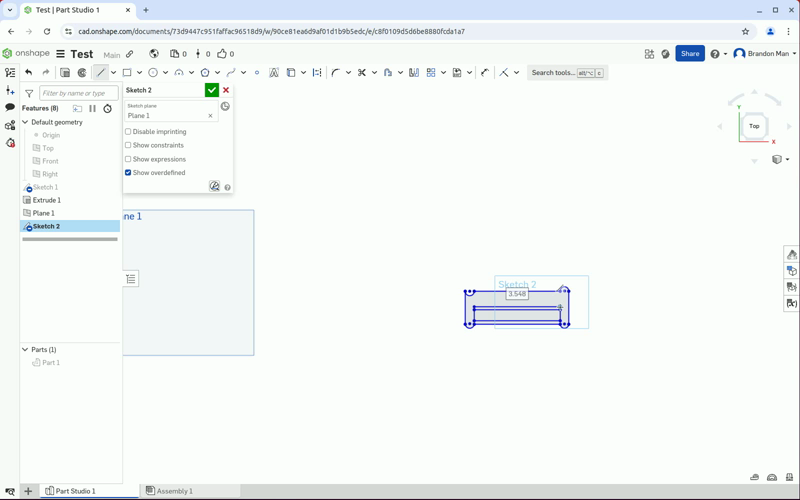
mouse_move(589, 306)
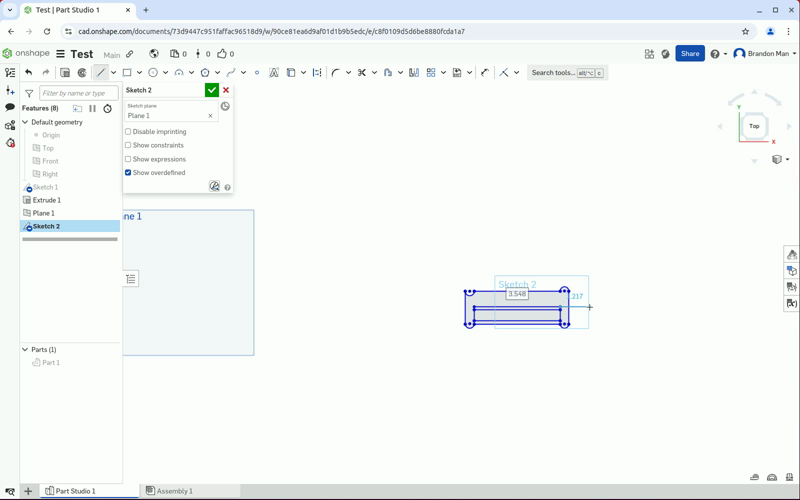
mouse_move(560, 294)
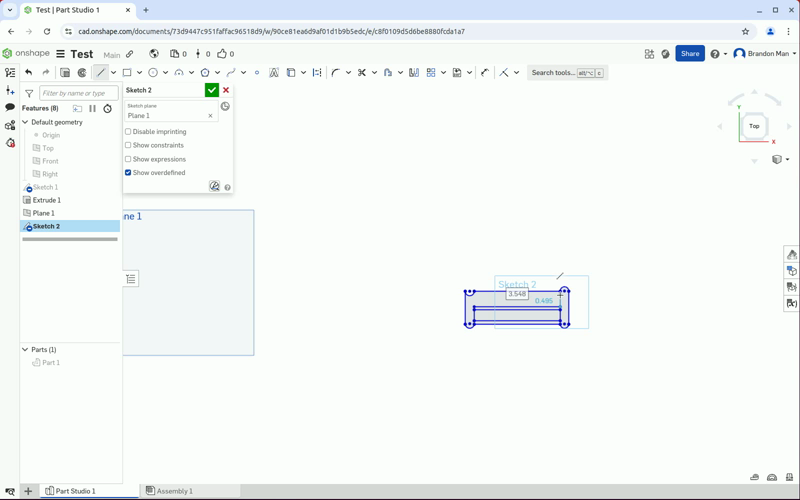
scroll(6)
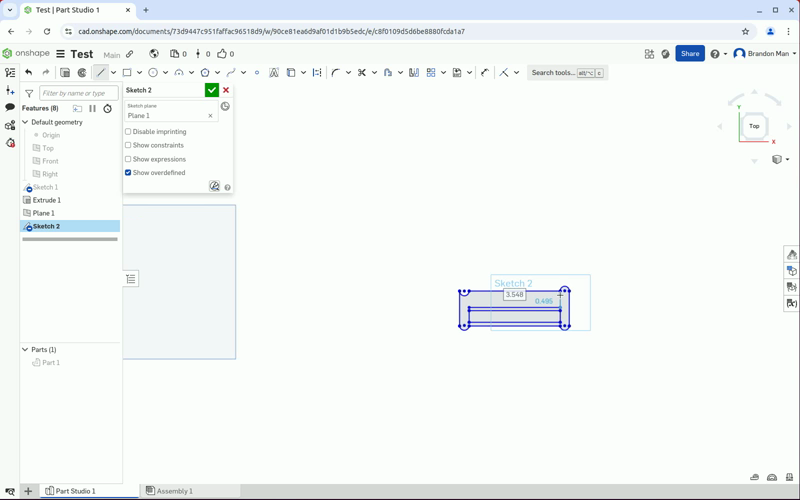
scroll(6)
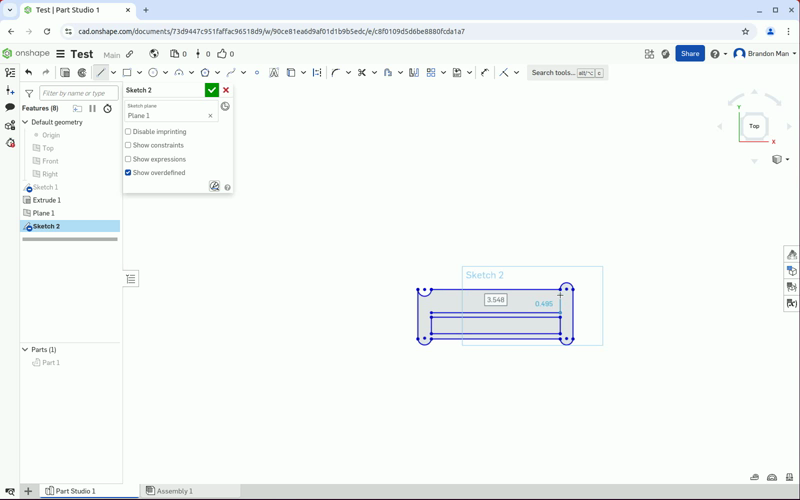
scroll(6)
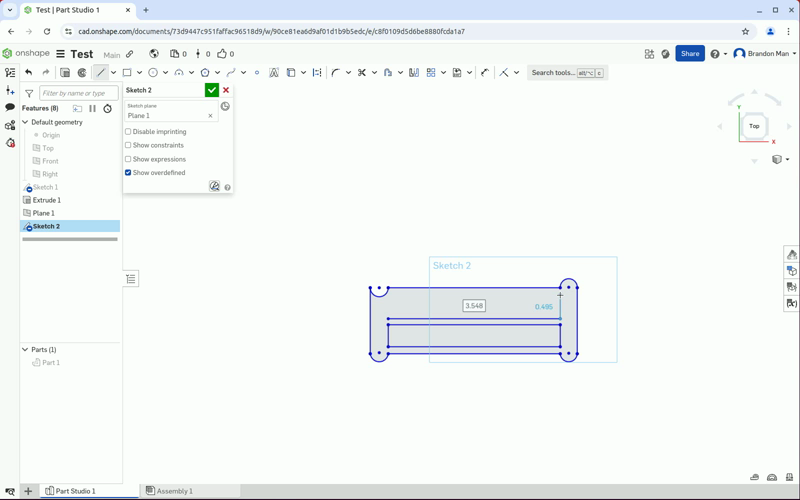
scroll(6)
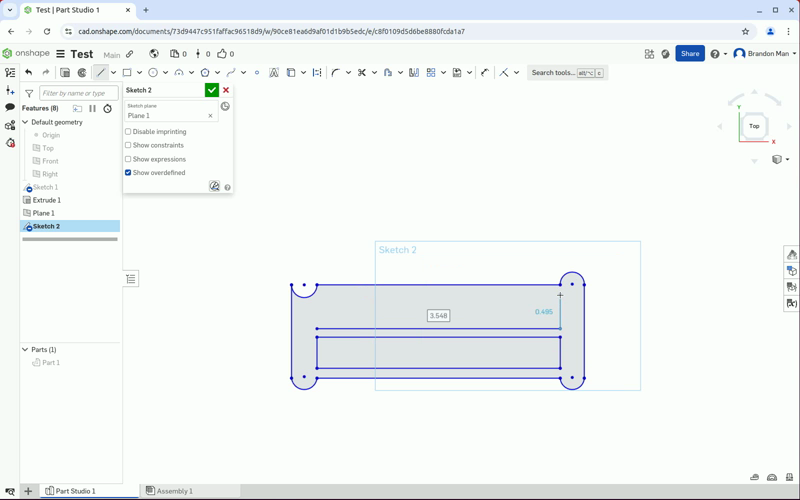
scroll(6)
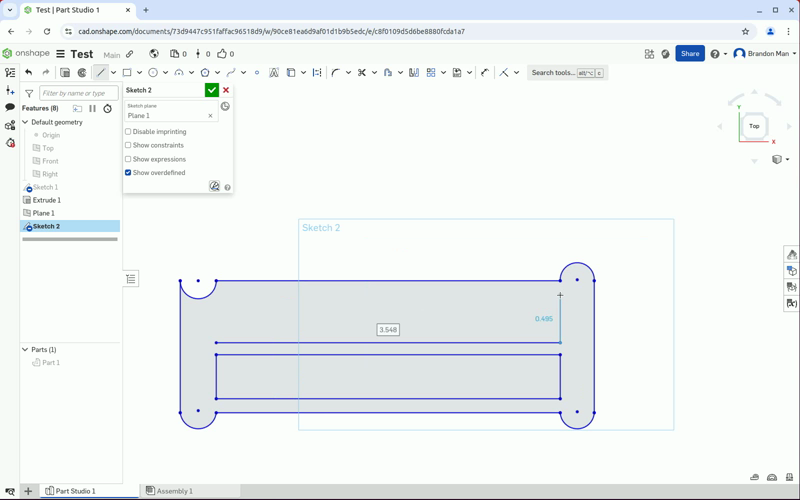
scroll(6)
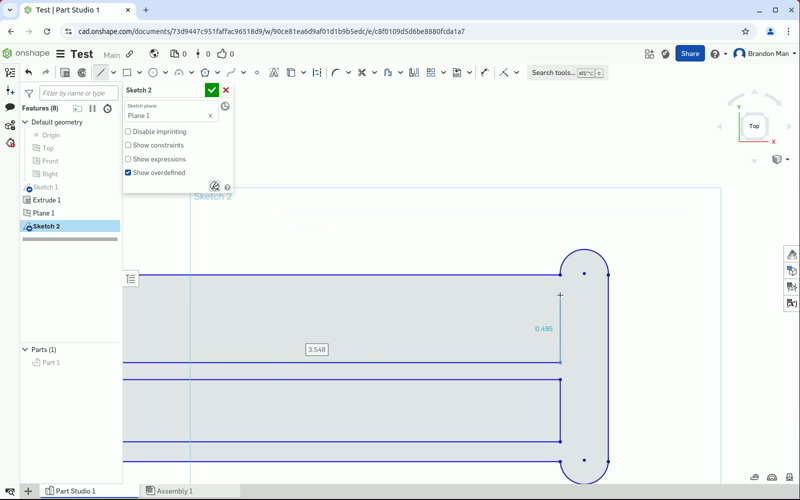
scroll(6)
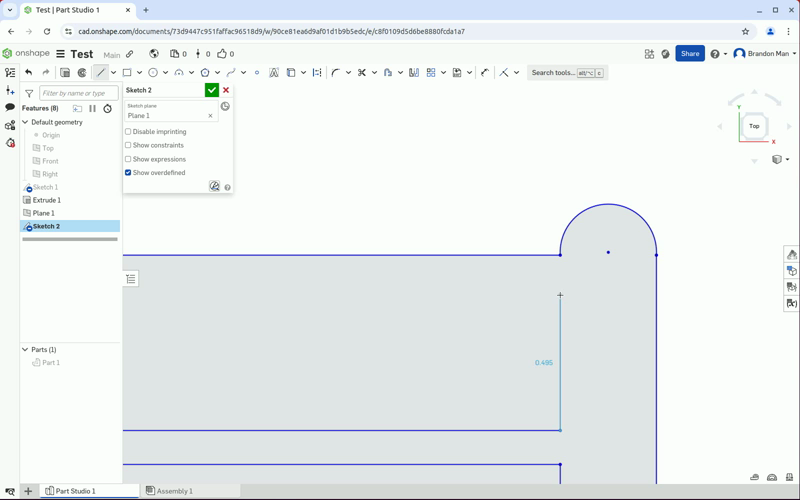
click(560, 294)
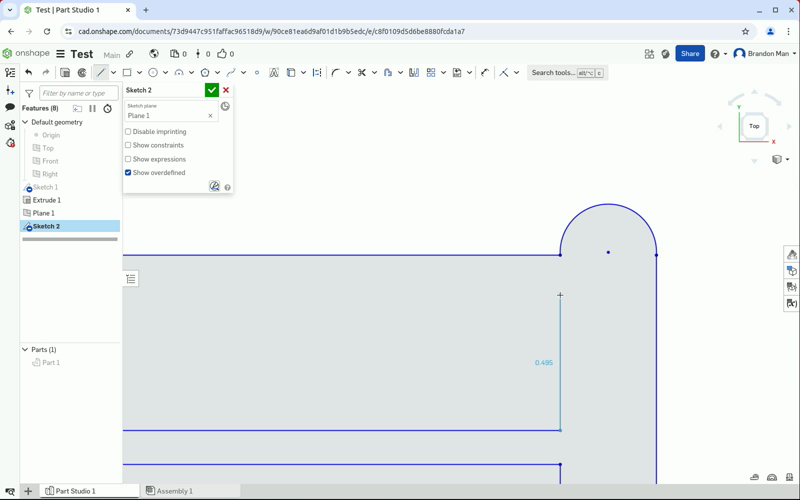
scroll(-6)
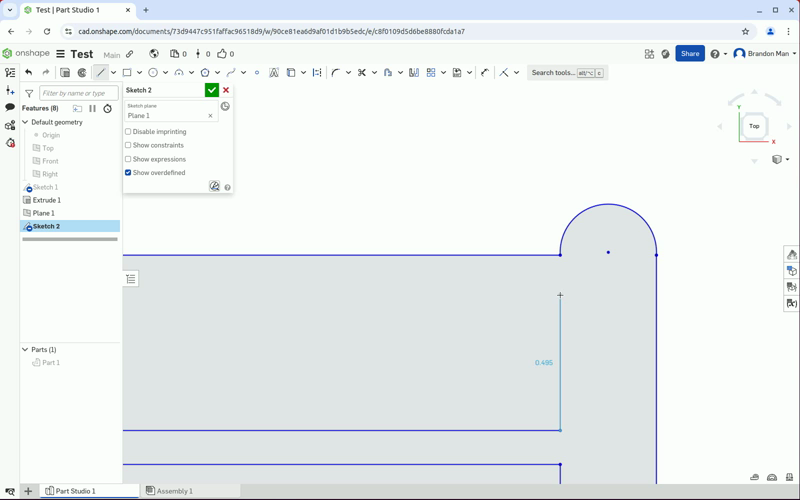
scroll(-6)
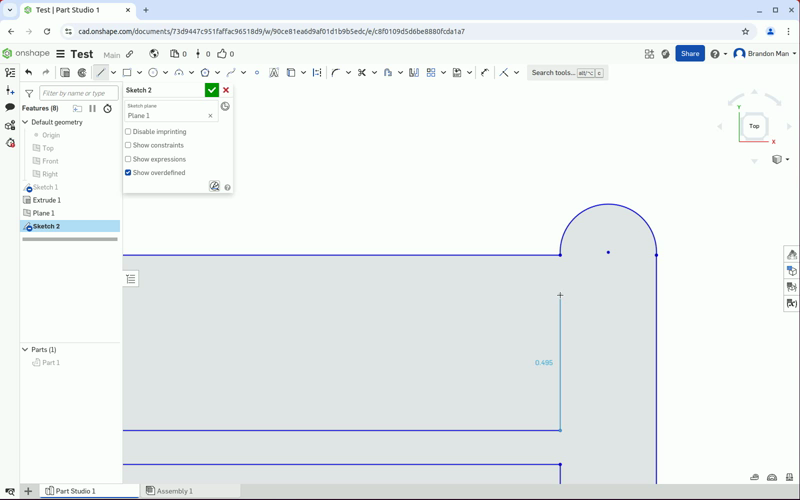
scroll(-6)
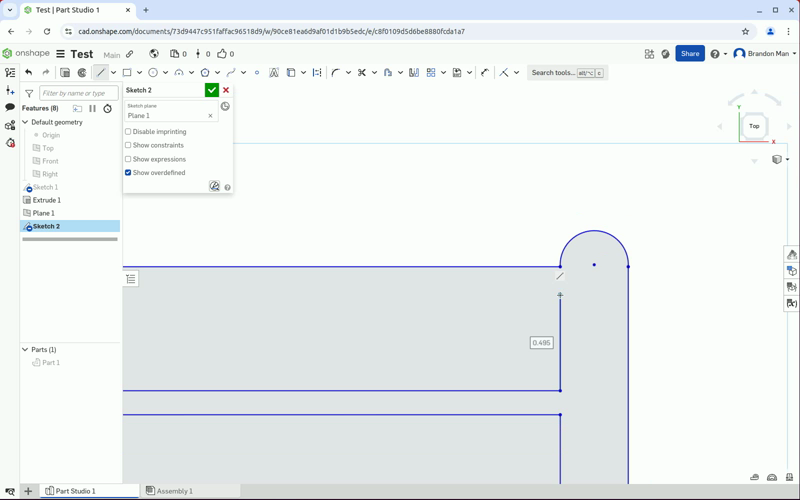
scroll(-6)
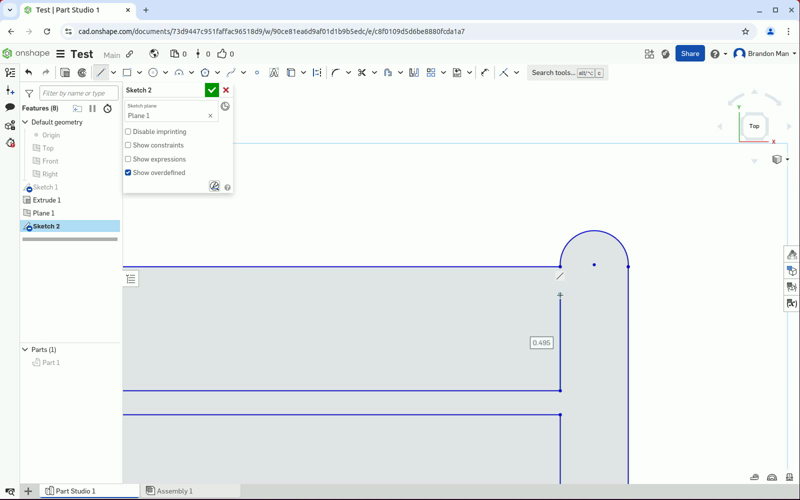
scroll(-6)
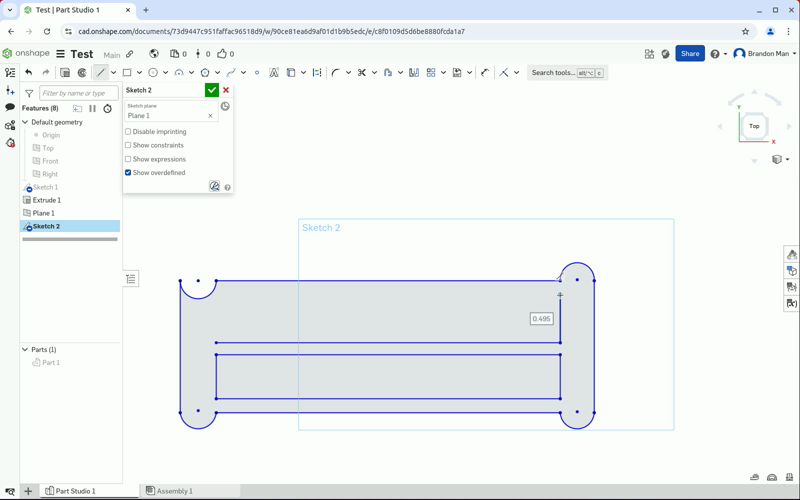
scroll(-6)
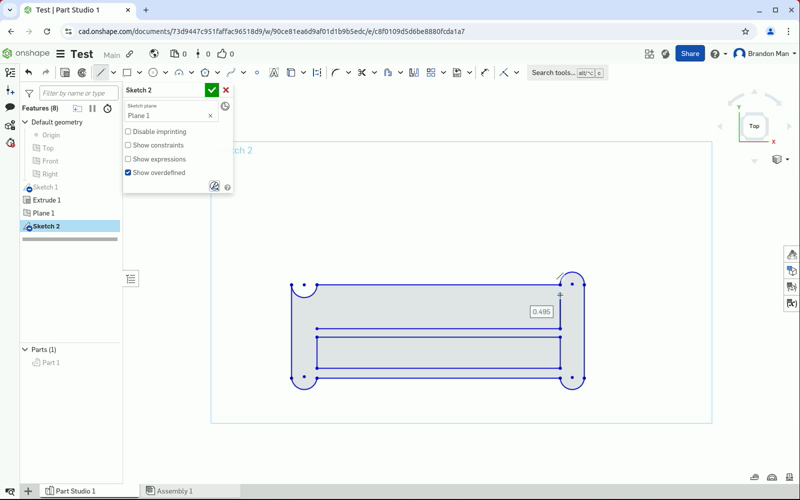
scroll(-6)
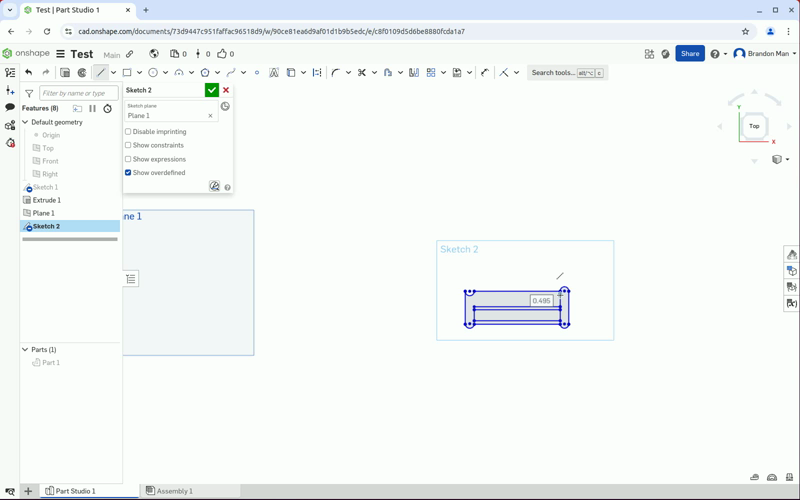
key_up(shift)
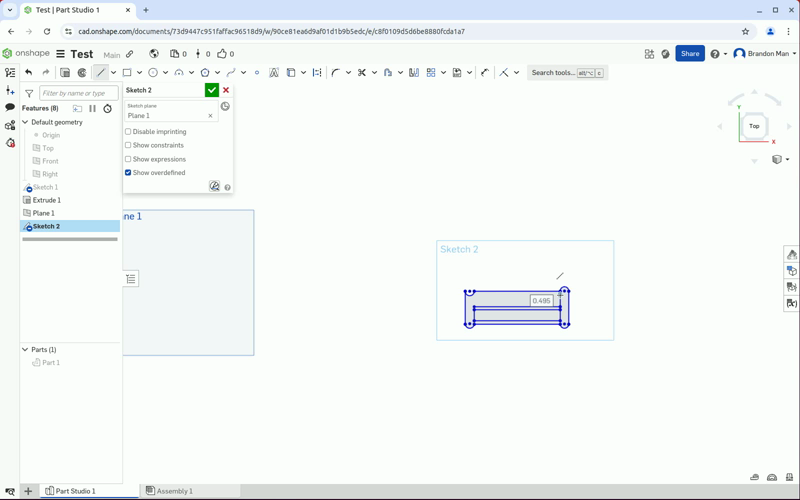
key_down(shift)
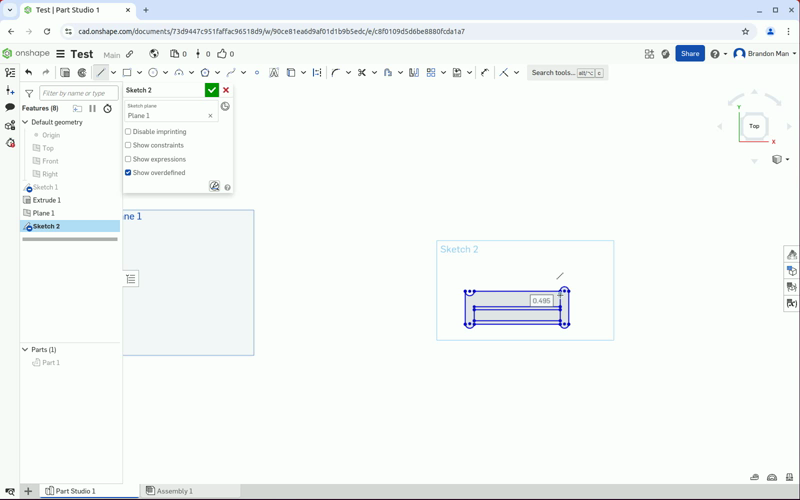
mouse_move(474, 294)
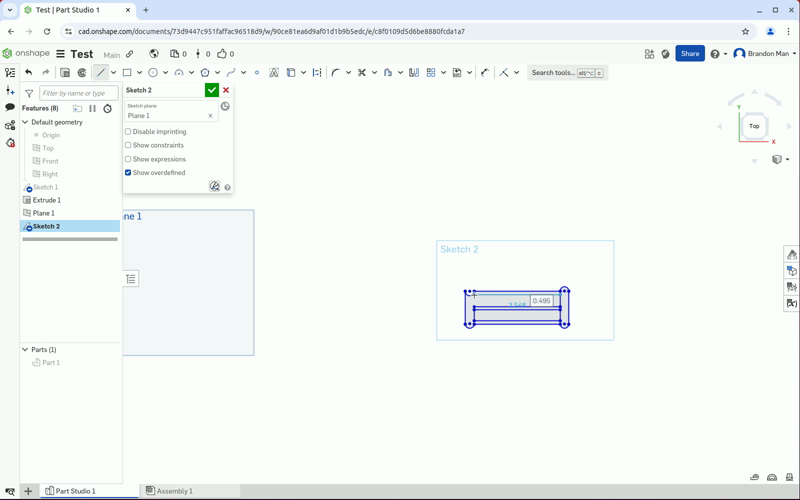
scroll(6)
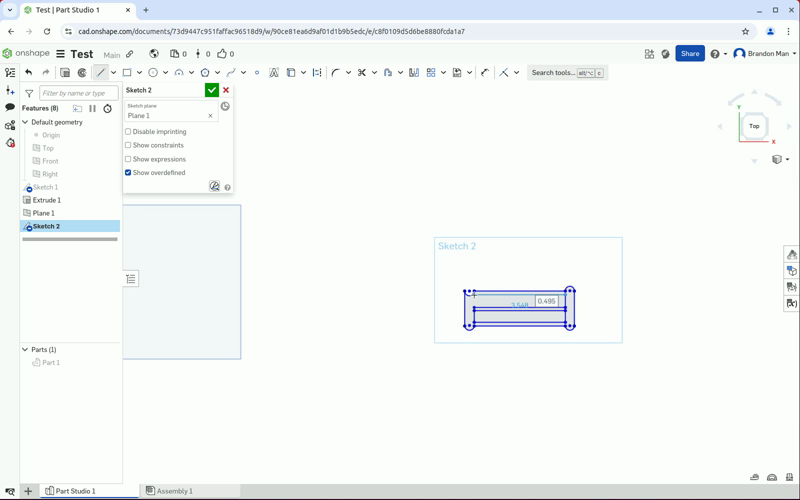
scroll(6)
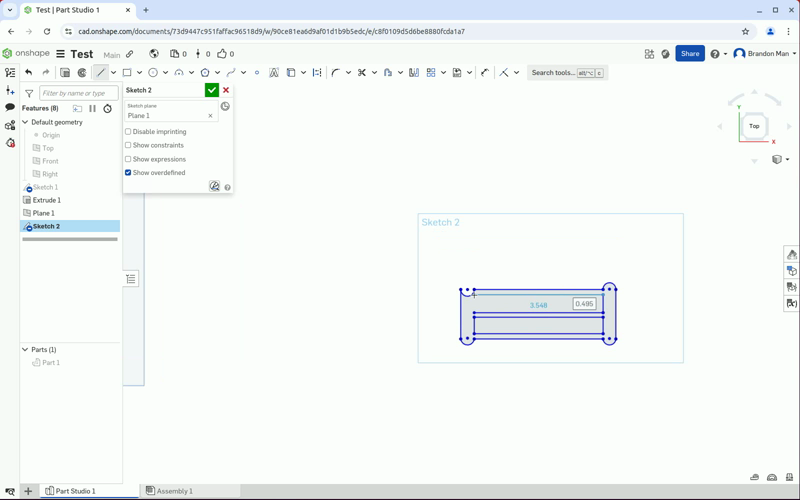
scroll(6)
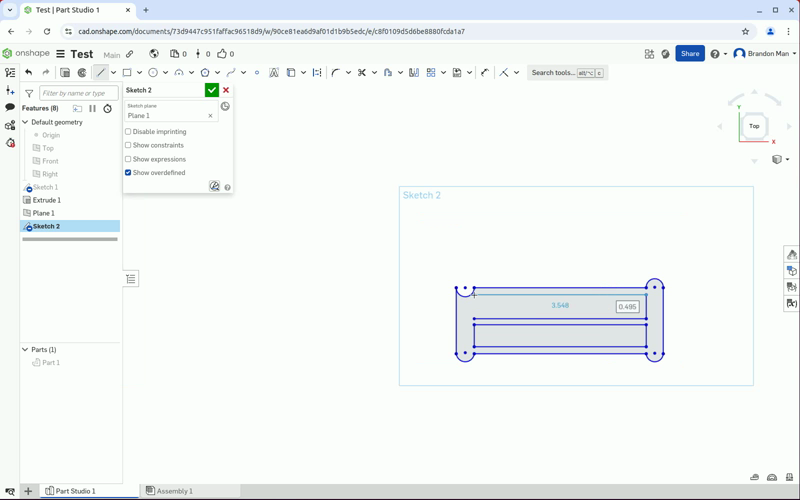
scroll(6)
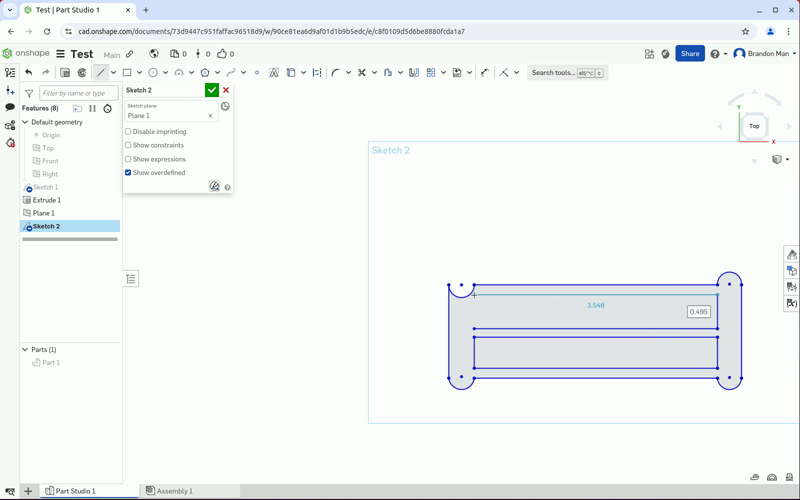
scroll(6)
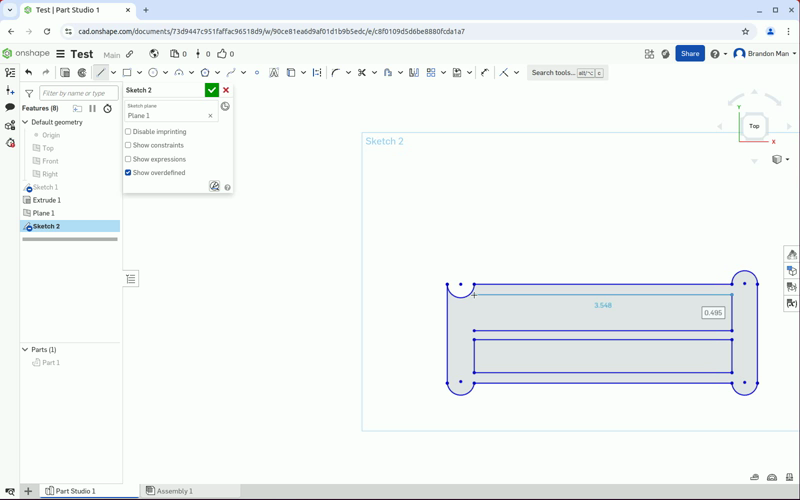
scroll(6)
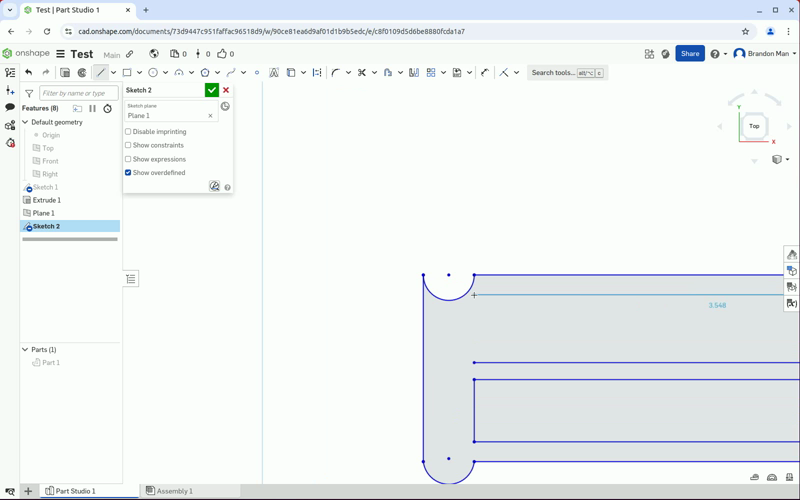
scroll(6)
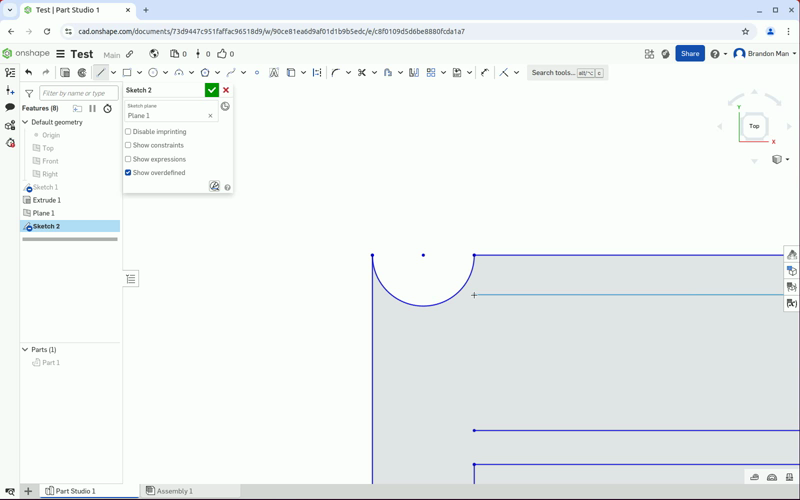
click(474, 294)
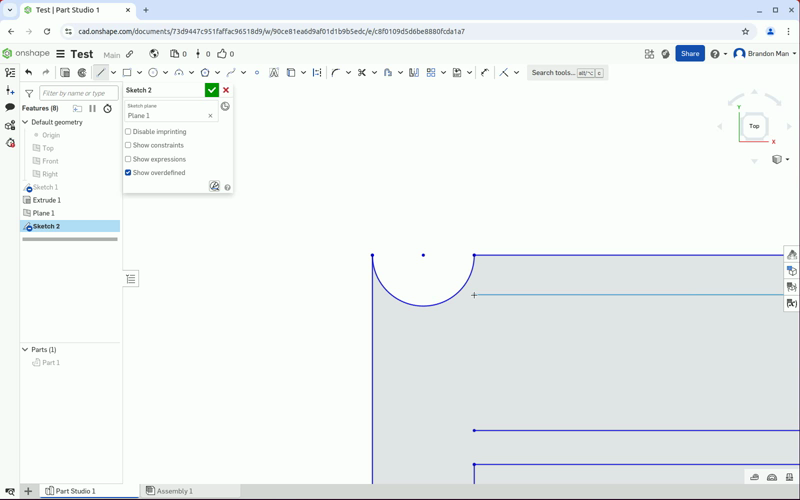
scroll(-6)
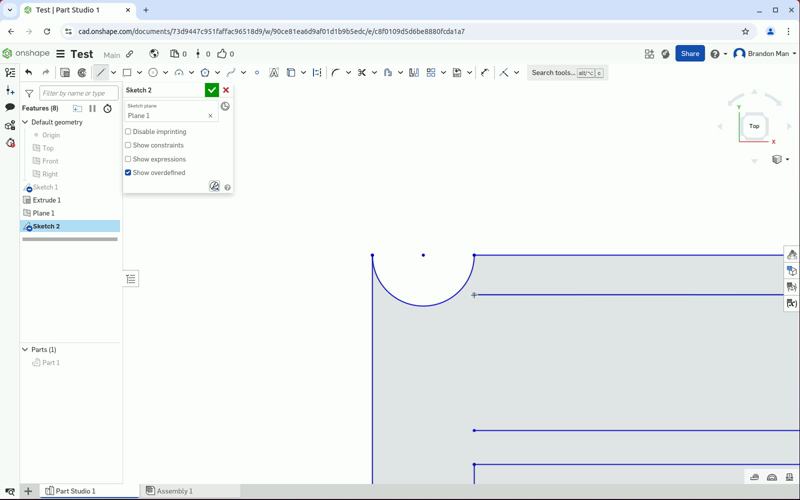
scroll(-6)
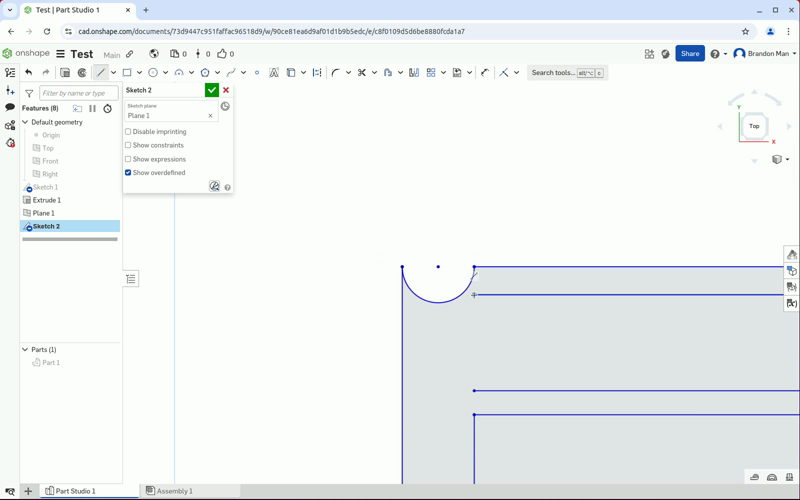
scroll(-6)
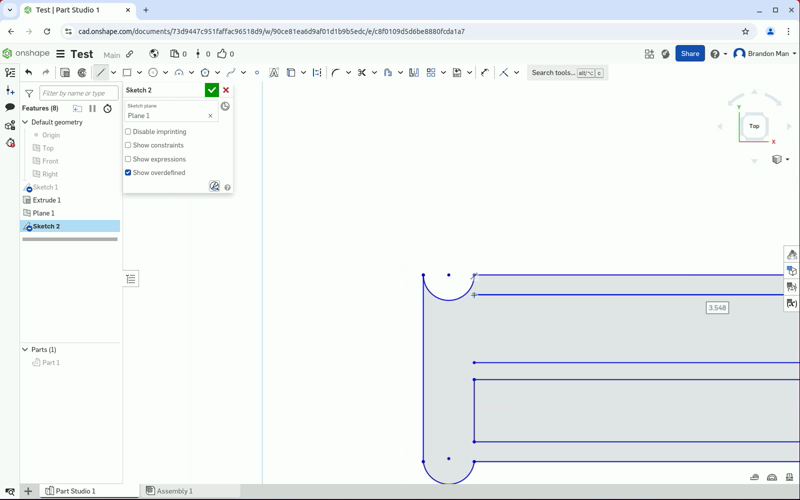
scroll(-6)
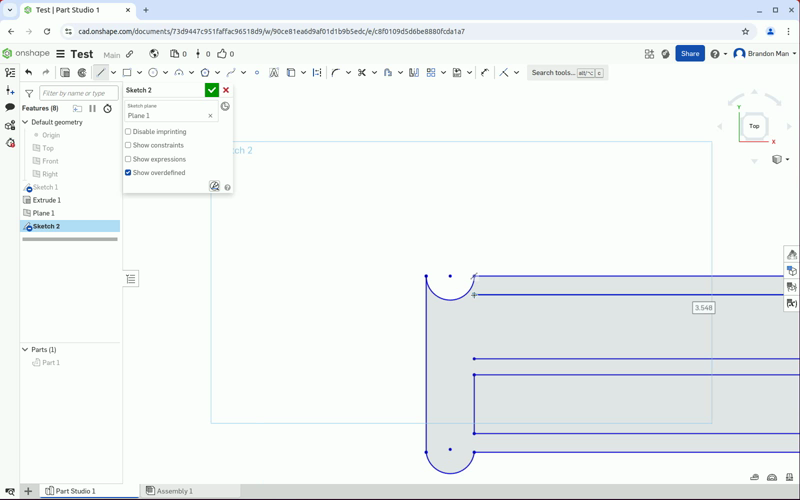
scroll(-6)
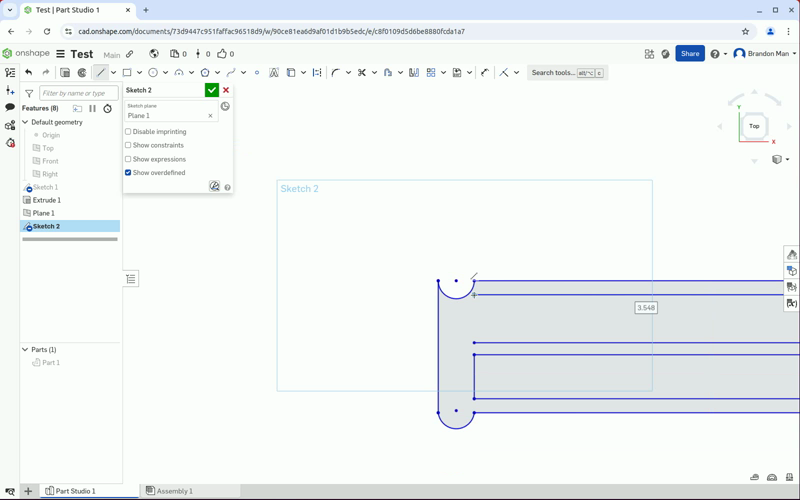
scroll(-6)
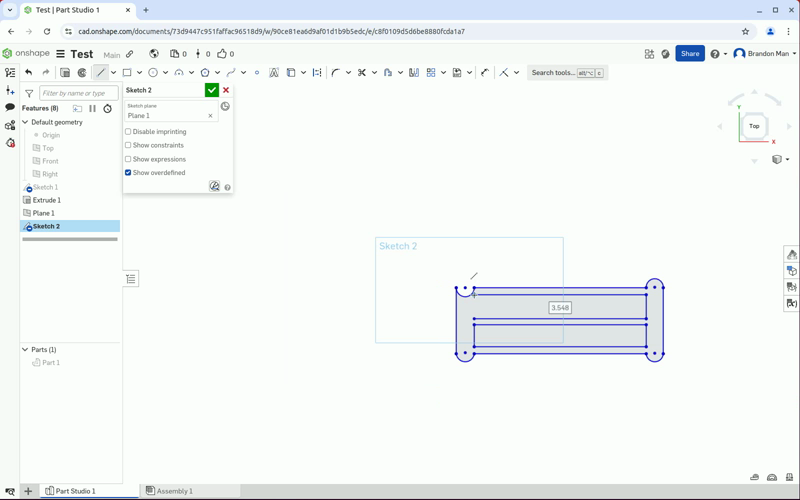
scroll(-6)
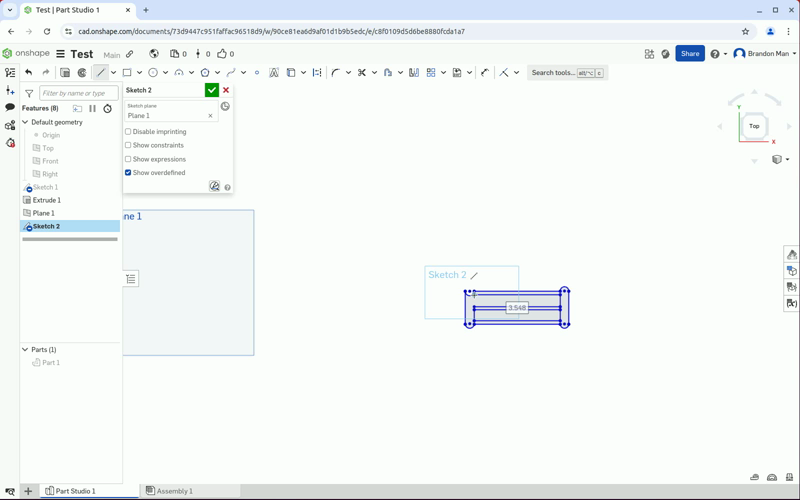
key_up(shift)
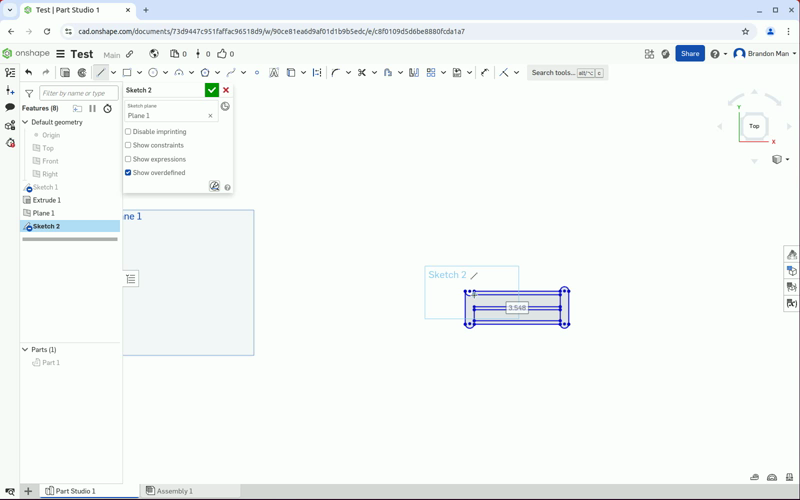
mouse_move(504, 294)
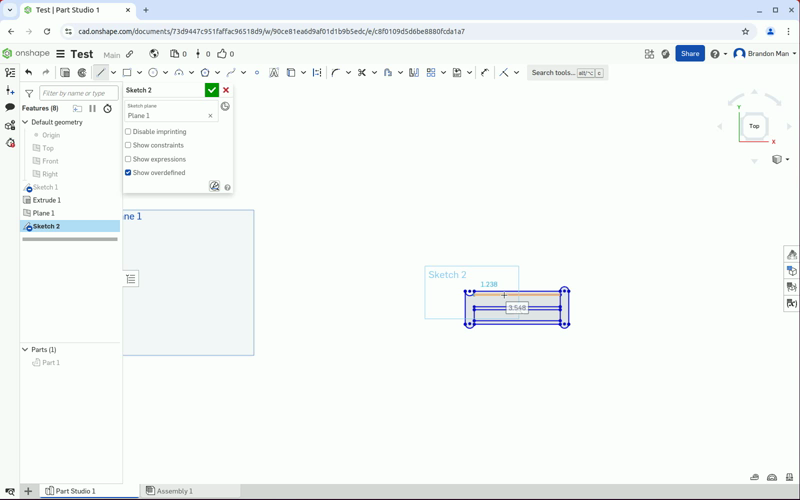
key_down(shift)
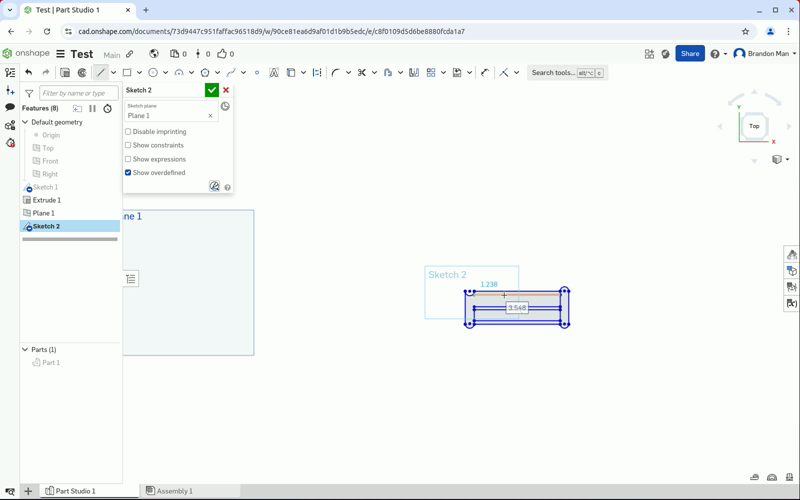
mouse_move(474, 306)
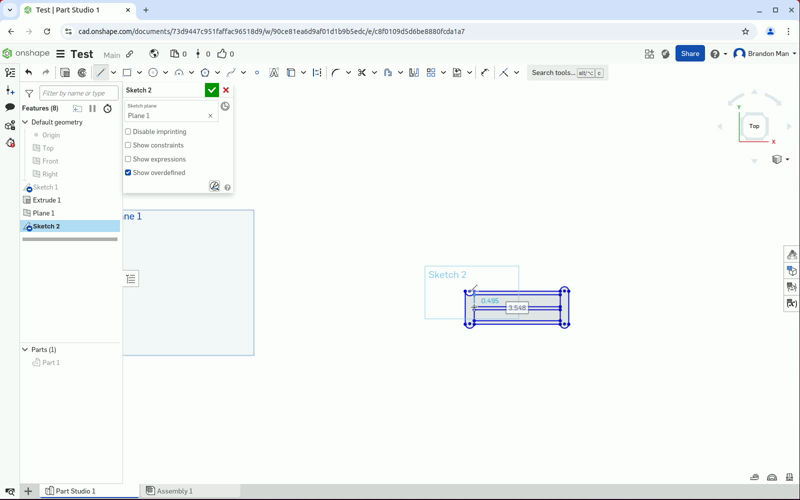
scroll(6)
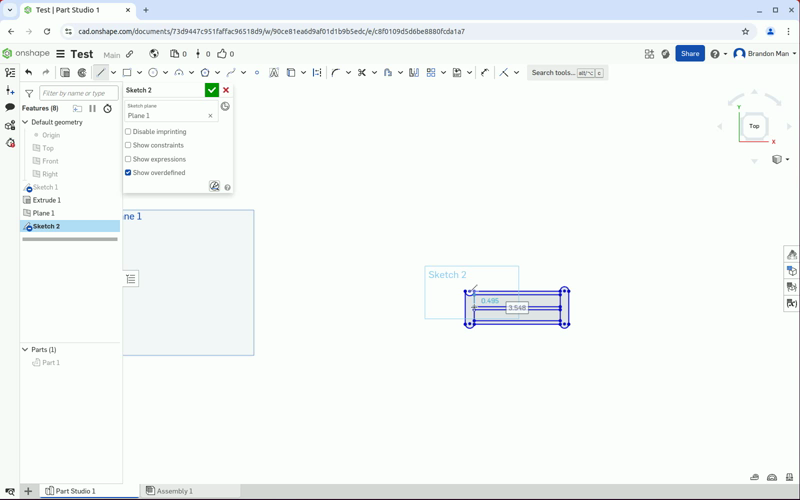
scroll(6)
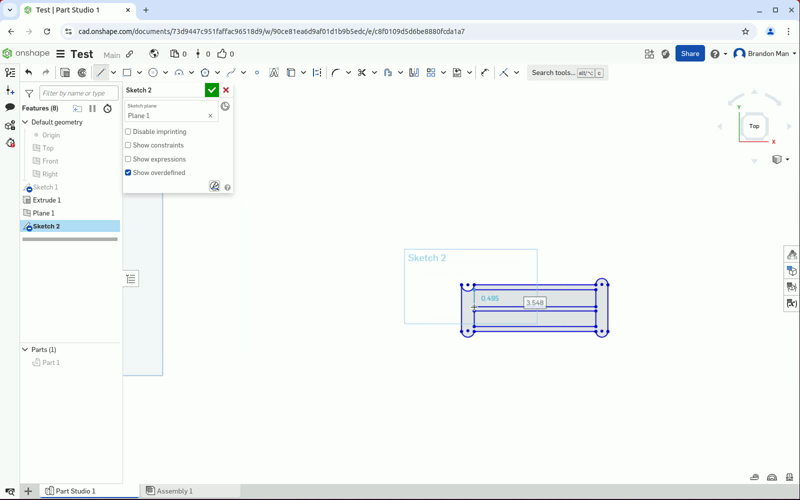
scroll(6)
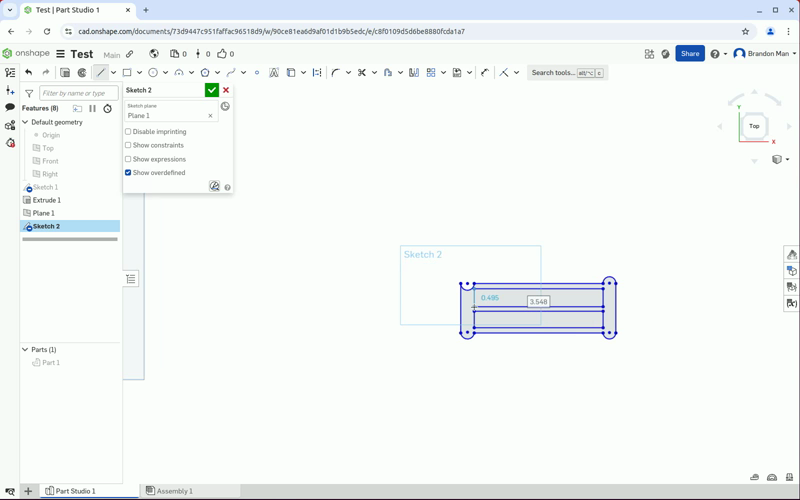
scroll(6)
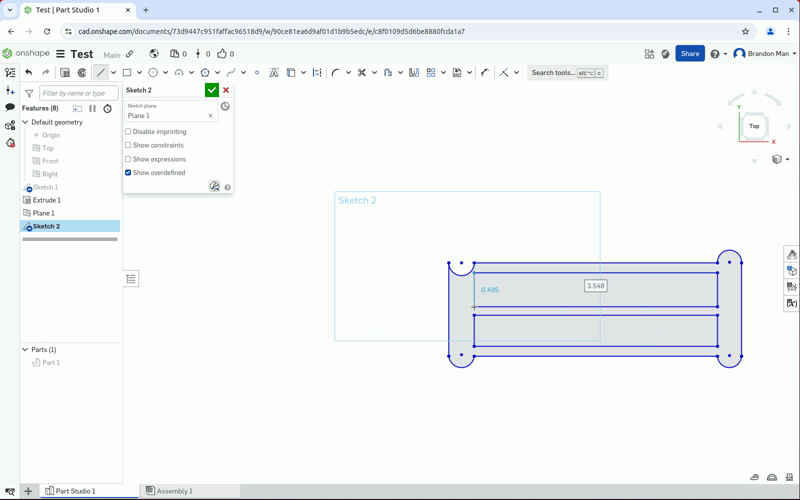
scroll(6)
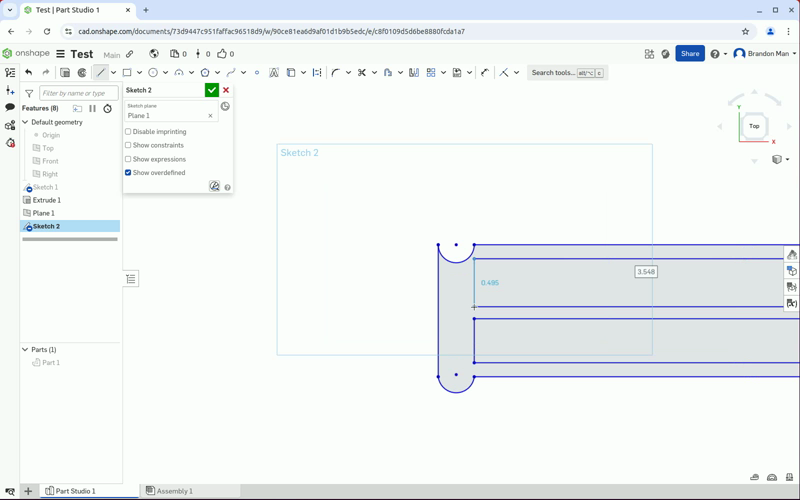
scroll(6)
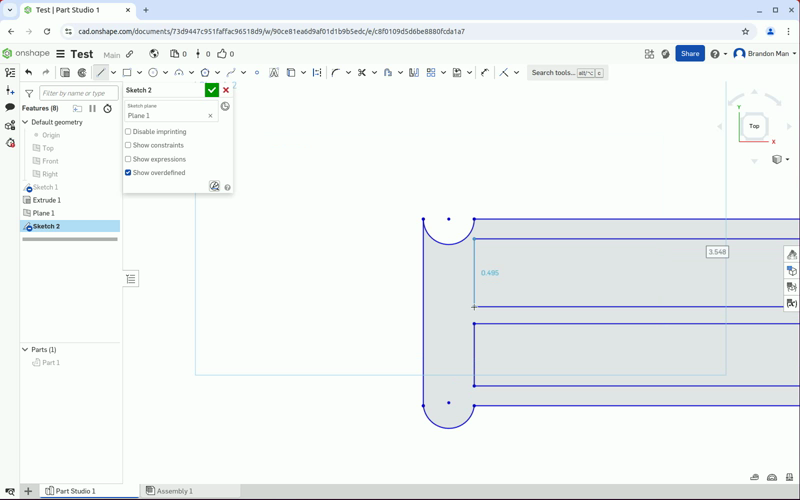
scroll(6)
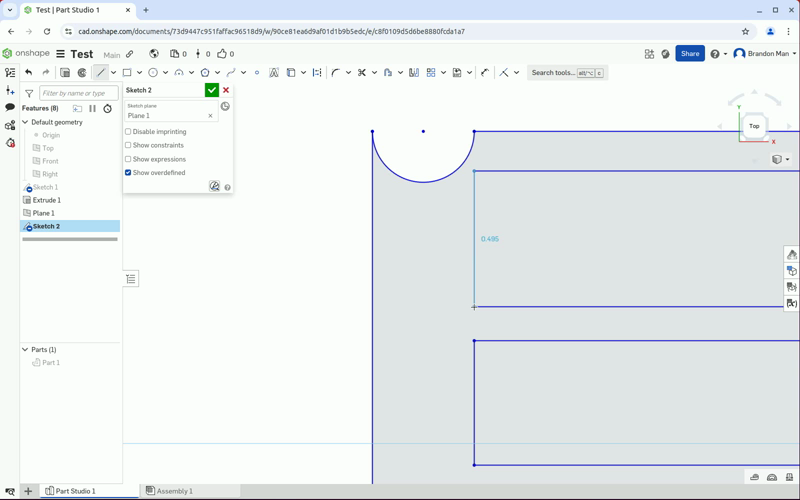
key_up(shift)
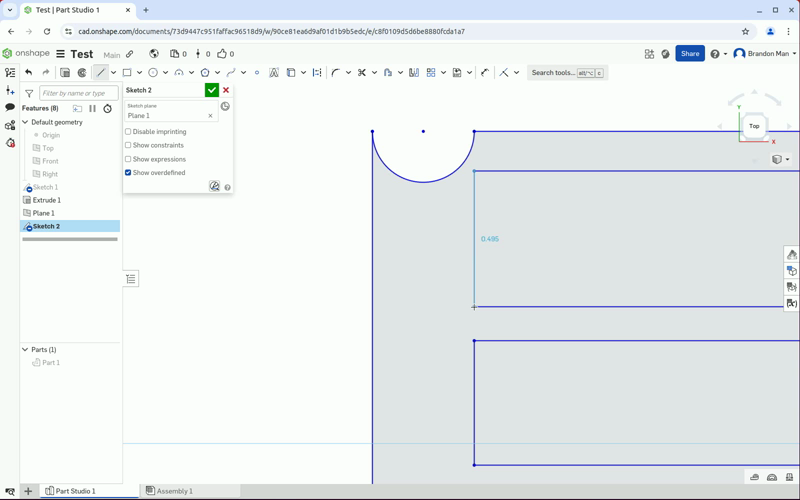
click(474, 306)
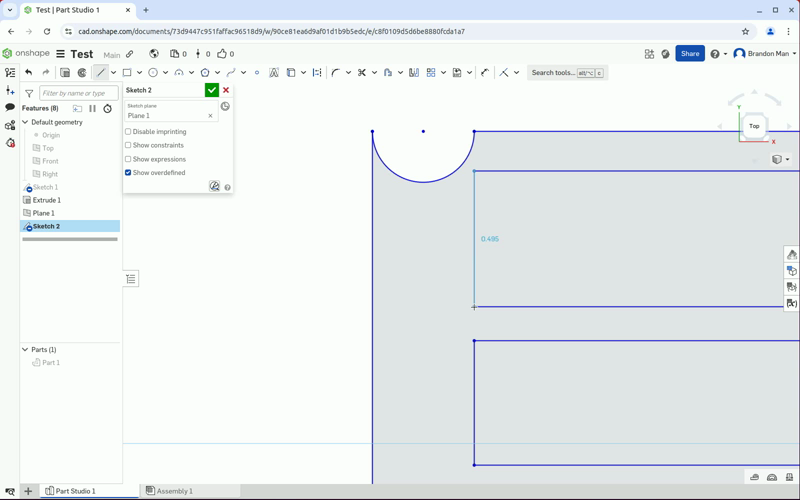
scroll(-6)
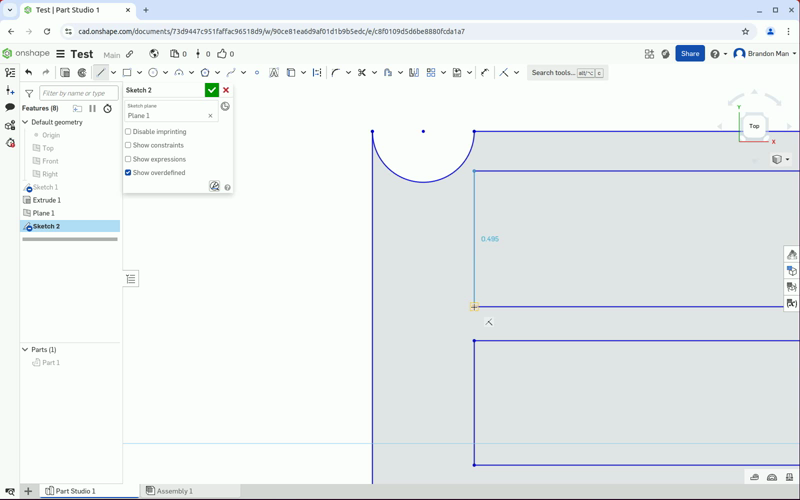
scroll(-6)
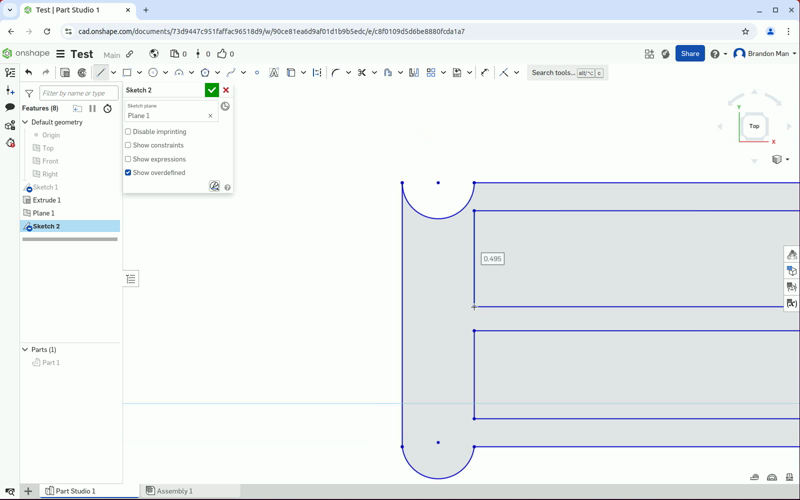
scroll(-6)
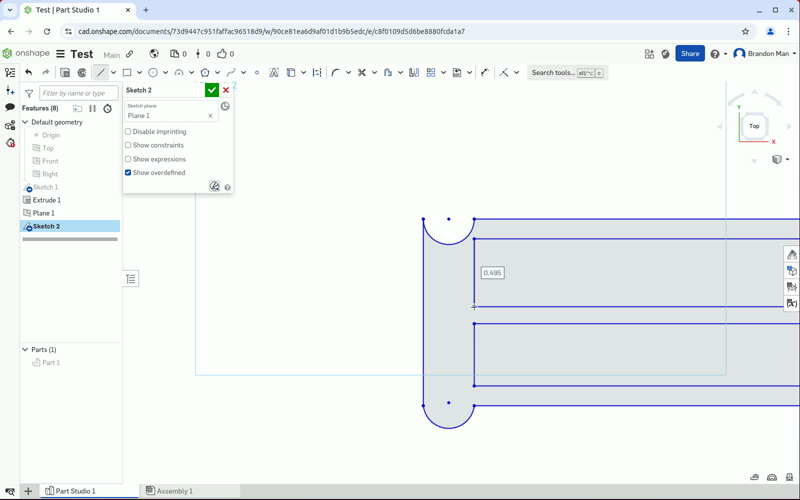
scroll(-6)
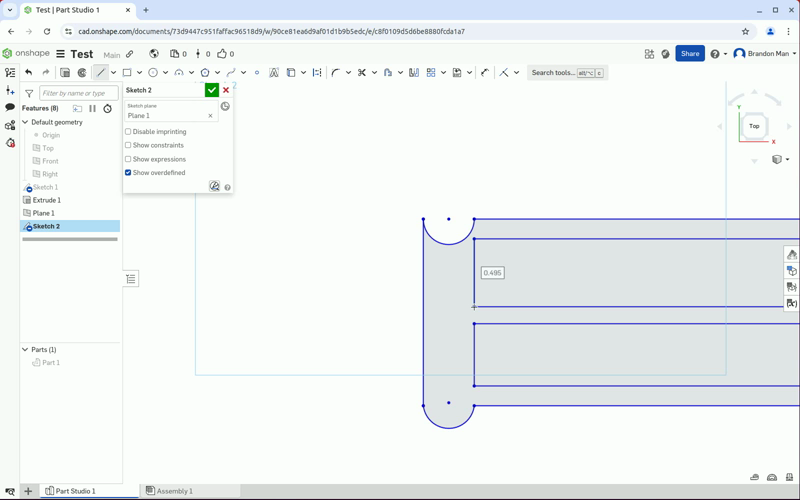
scroll(-6)
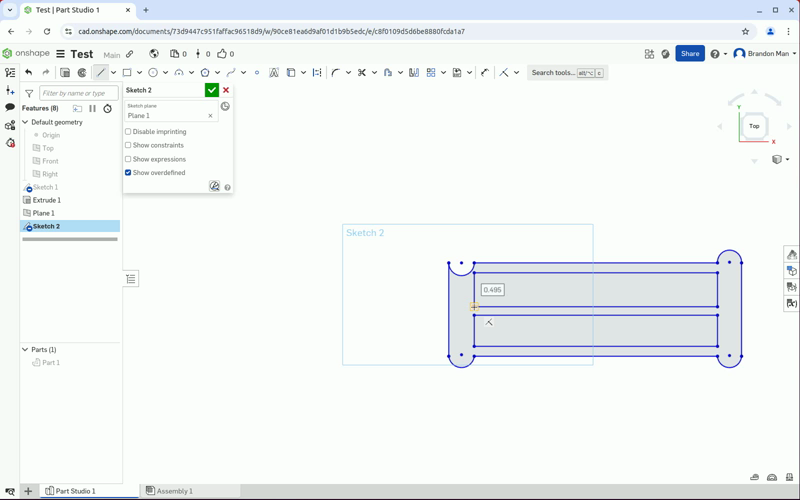
scroll(-6)
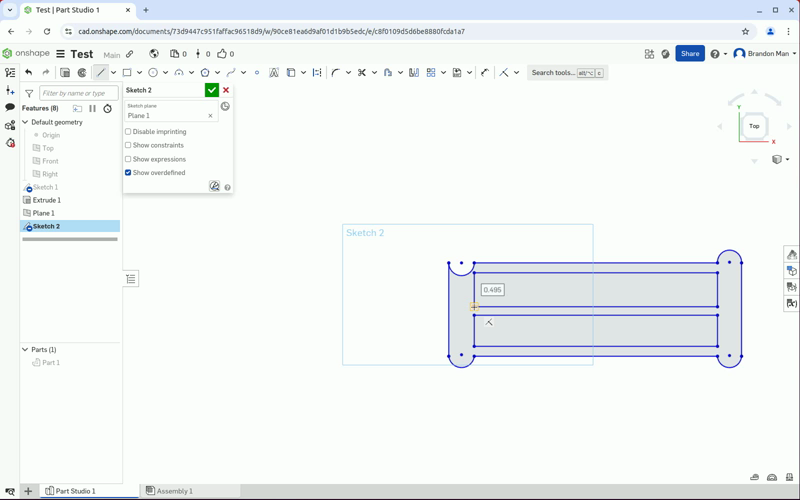
scroll(-6)
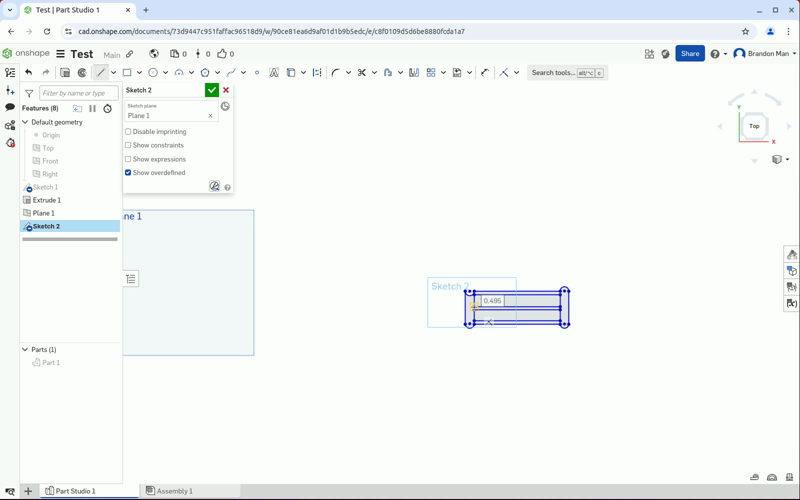
key(esc)
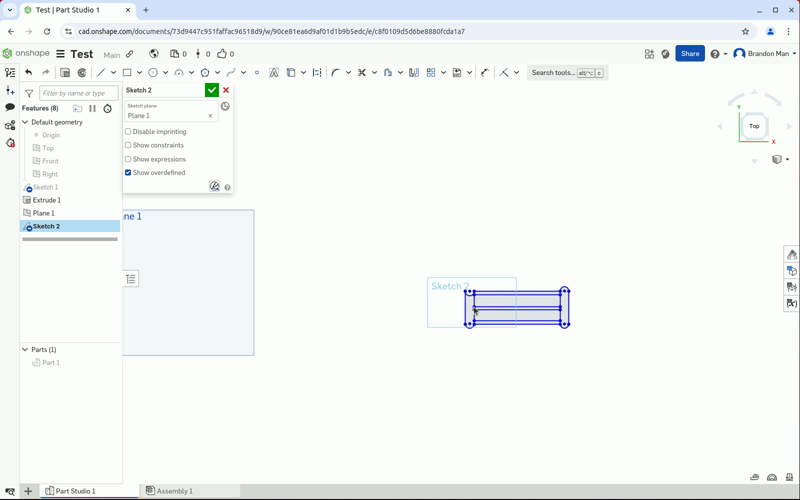
key(c)
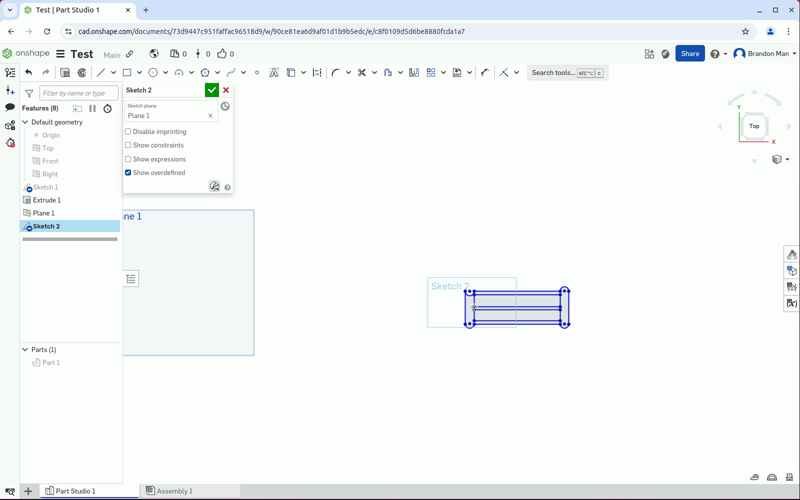
key_down(shift)
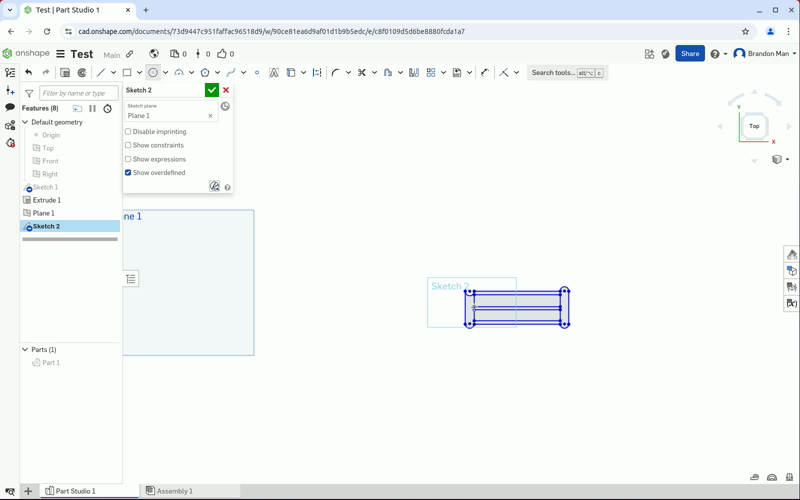
mouse_move(487, 293)
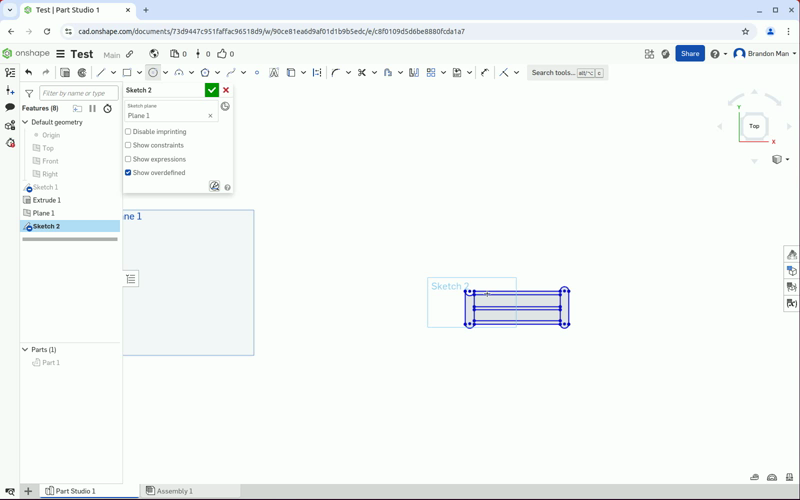
click(487, 293)
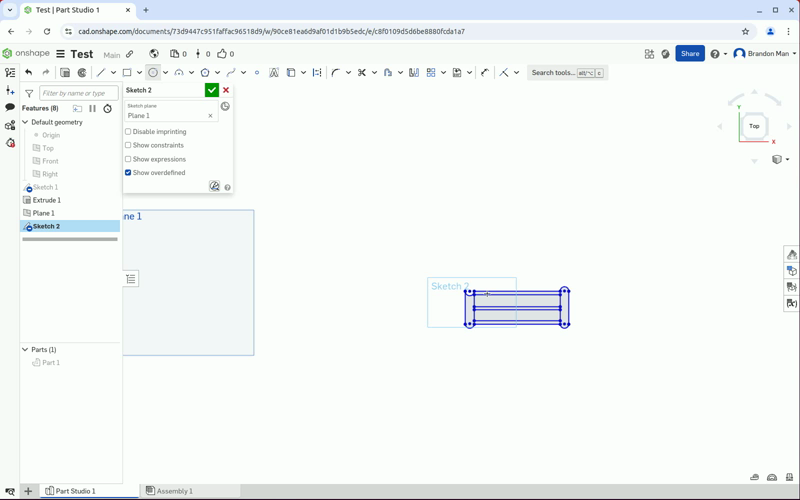
key_up(shift)
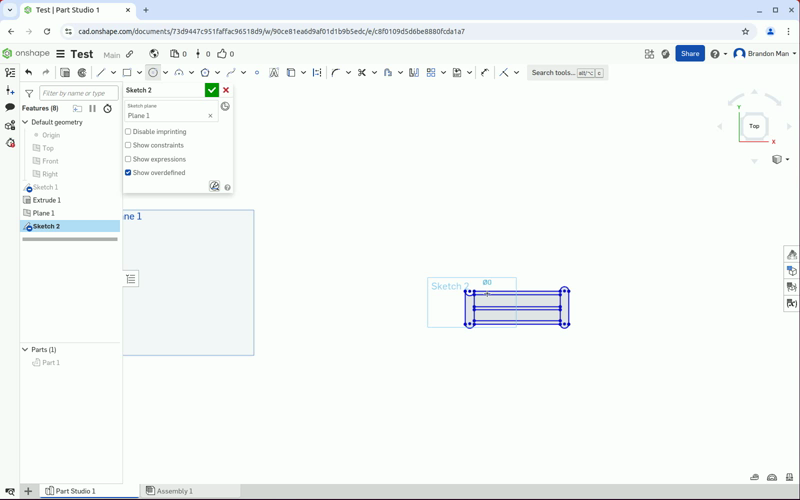
mouse_move(488, 293)
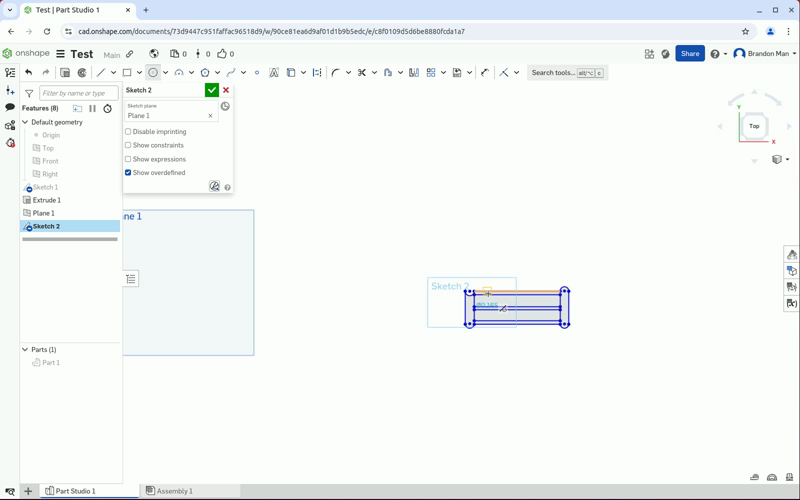
scroll(6)
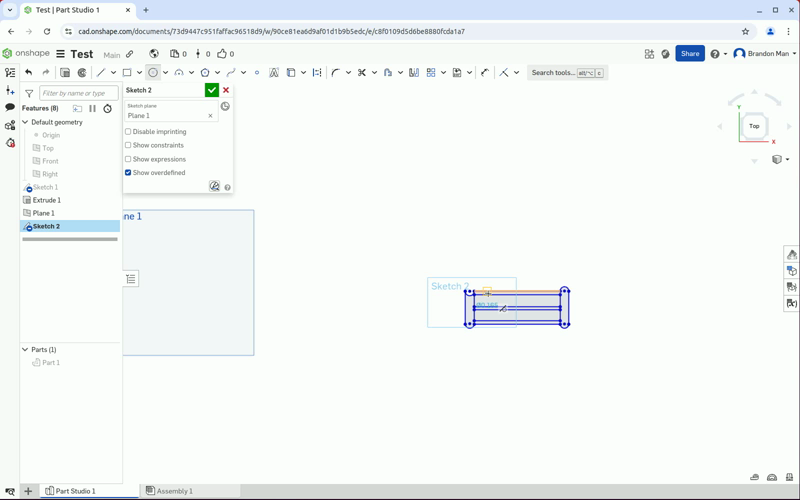
scroll(6)
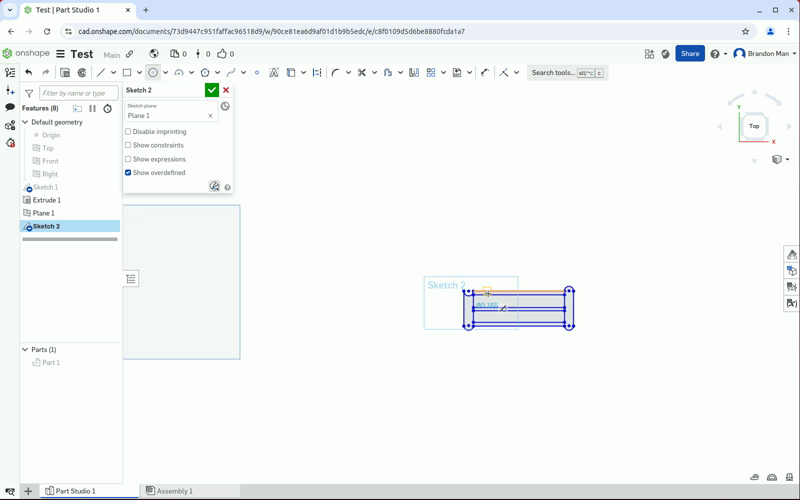
scroll(6)
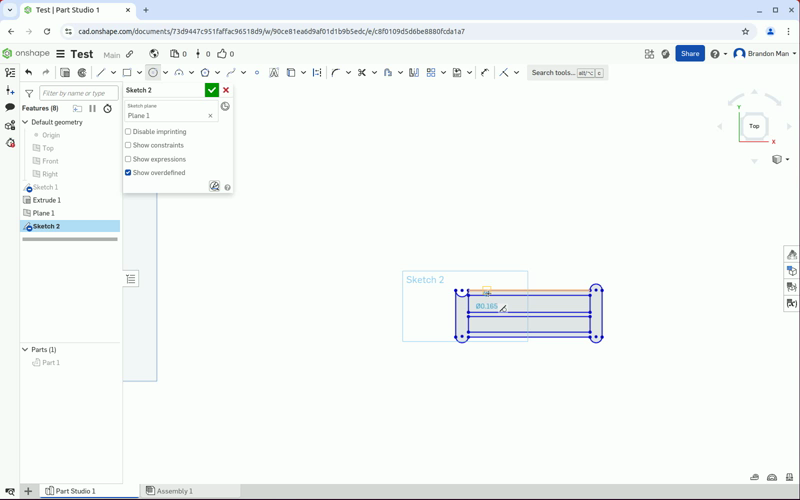
scroll(6)
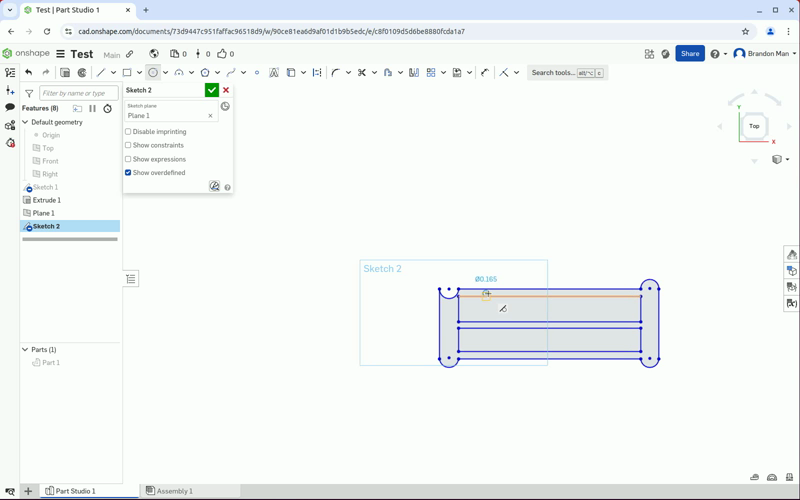
scroll(6)
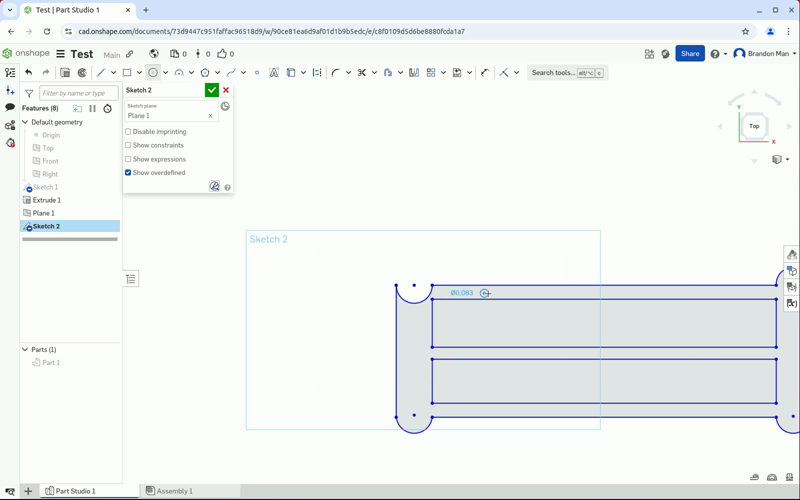
scroll(6)
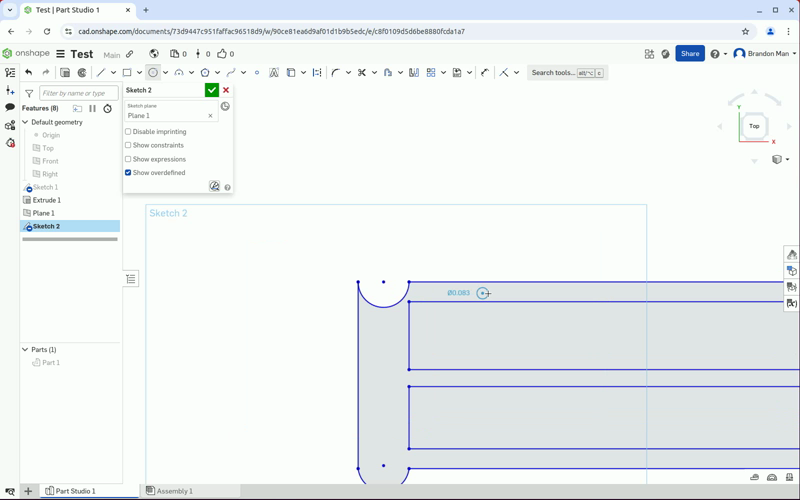
scroll(6)
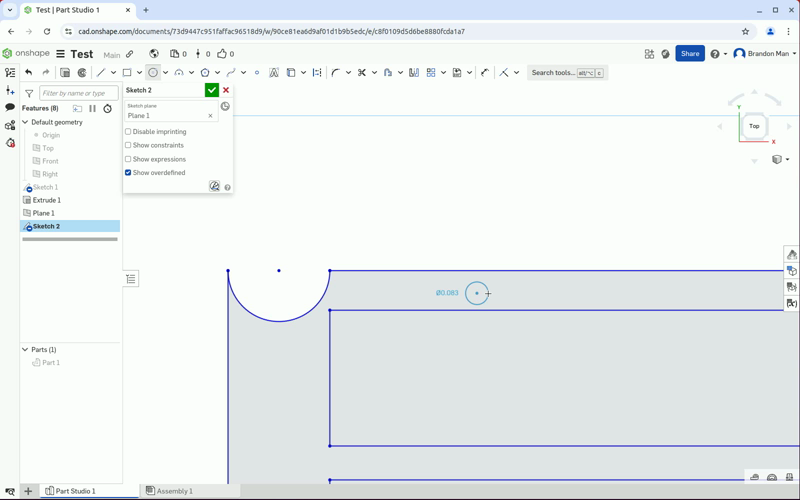
click(488, 293)
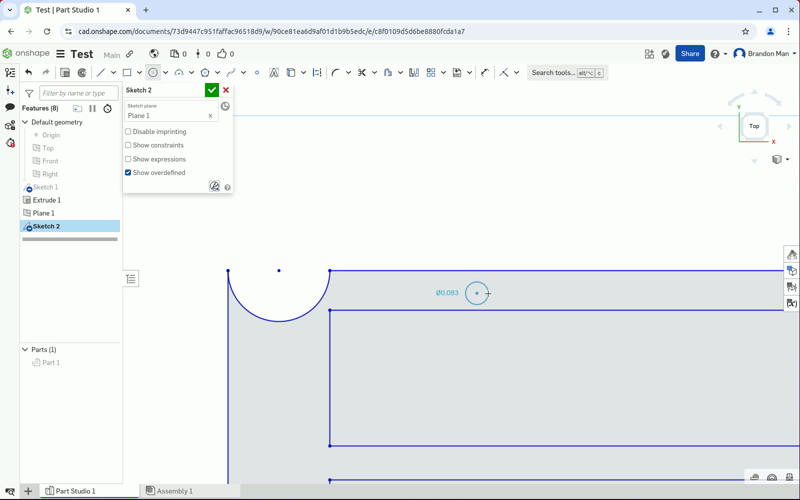
scroll(-6)
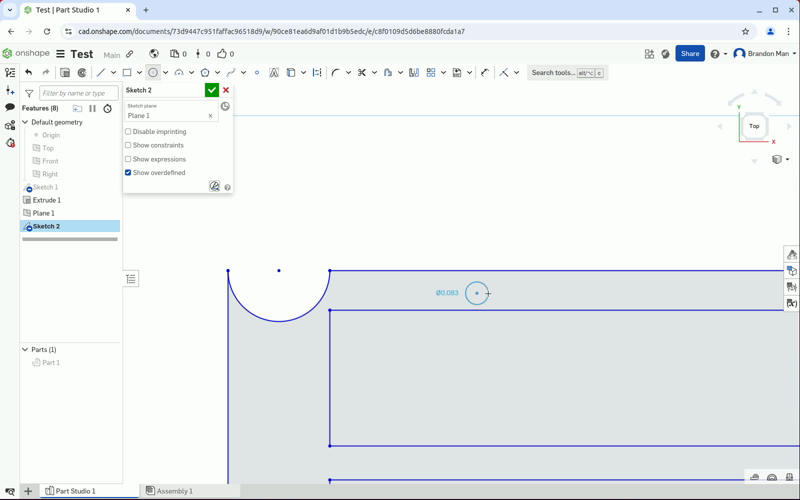
scroll(-6)
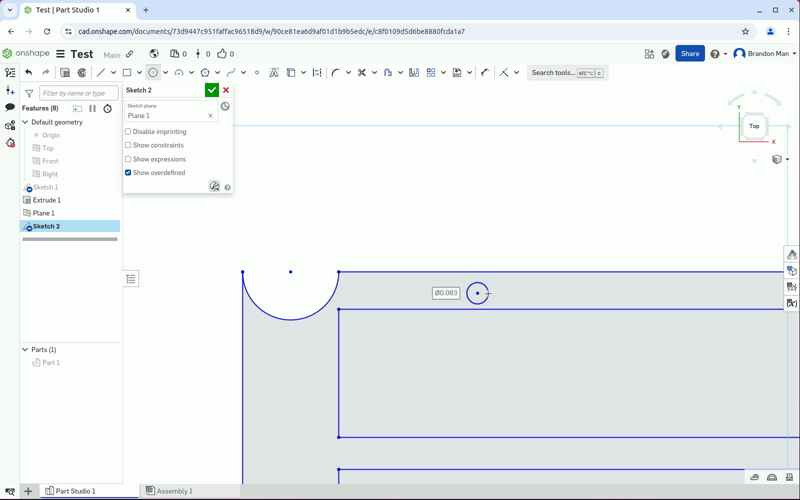
scroll(-6)
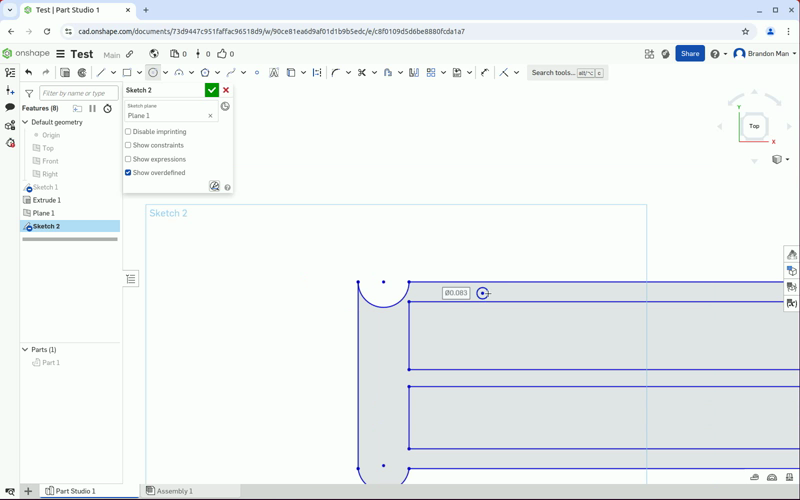
scroll(-6)
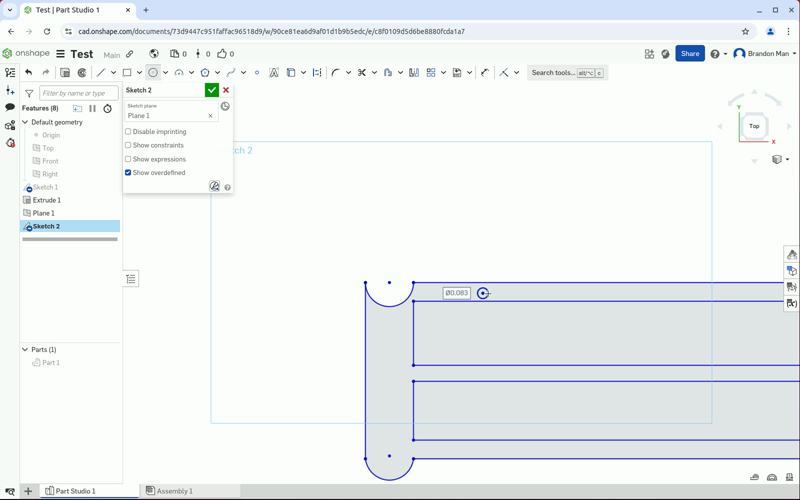
scroll(-6)
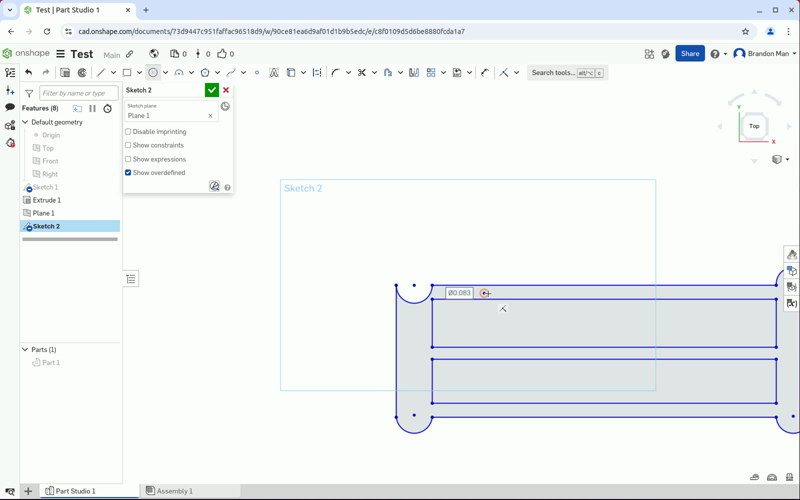
scroll(-6)
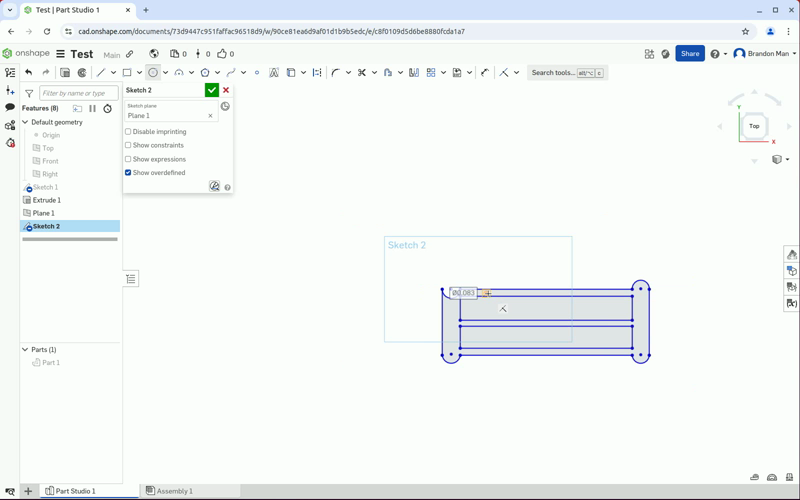
scroll(-6)
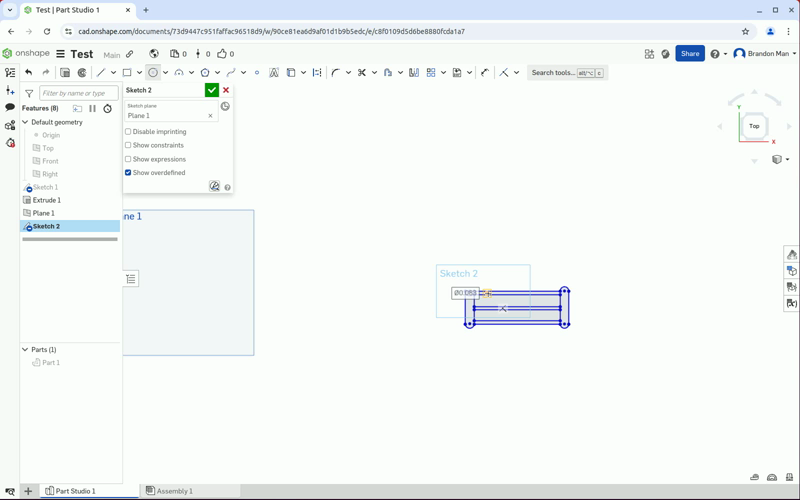
key(esc)
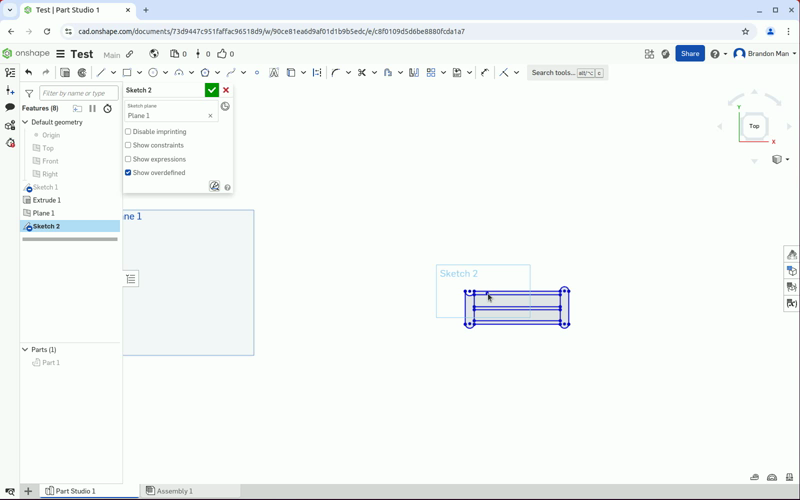
mouse_move(467, 301)
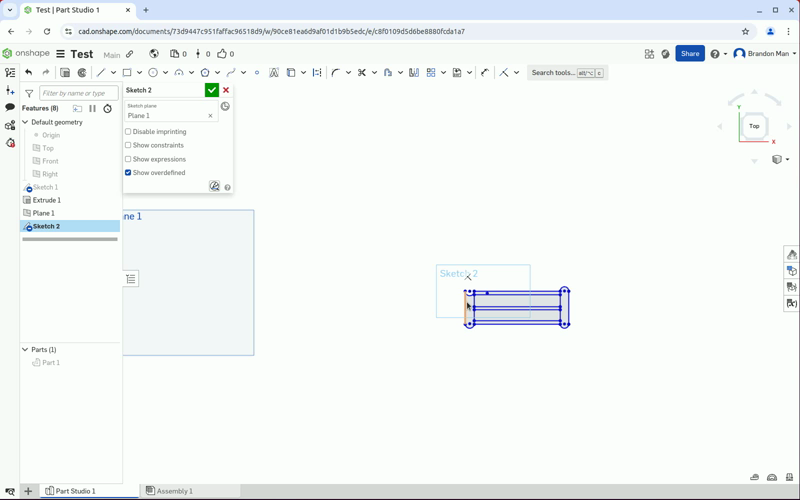
scroll(6)
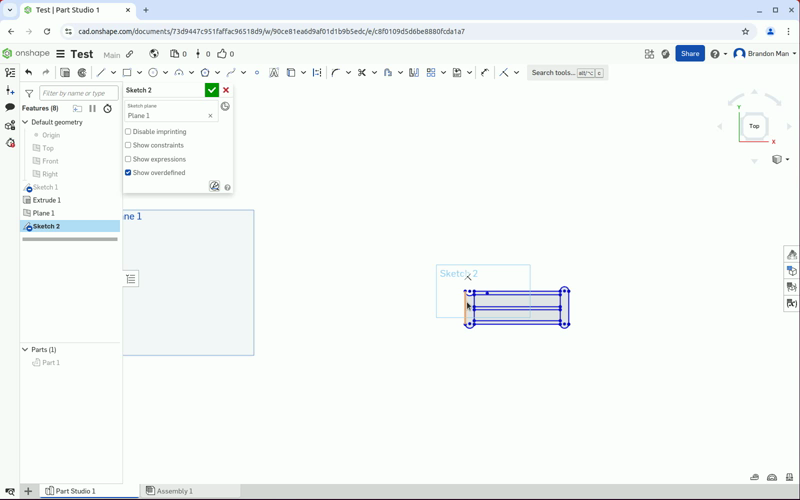
scroll(6)
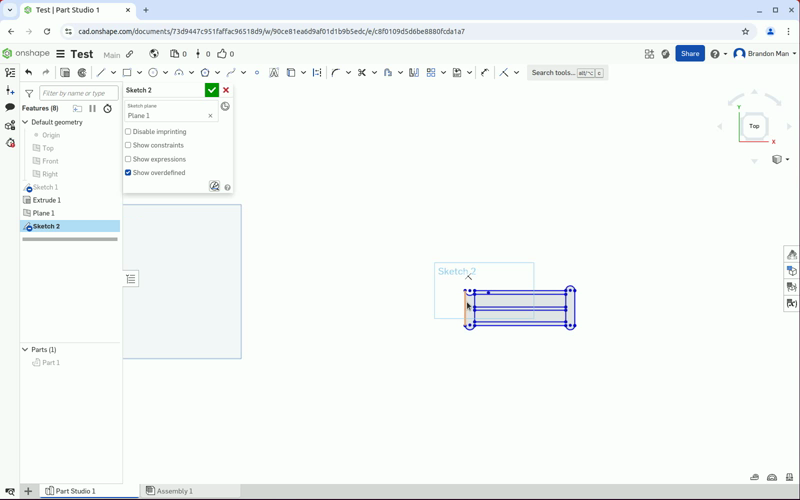
scroll(6)
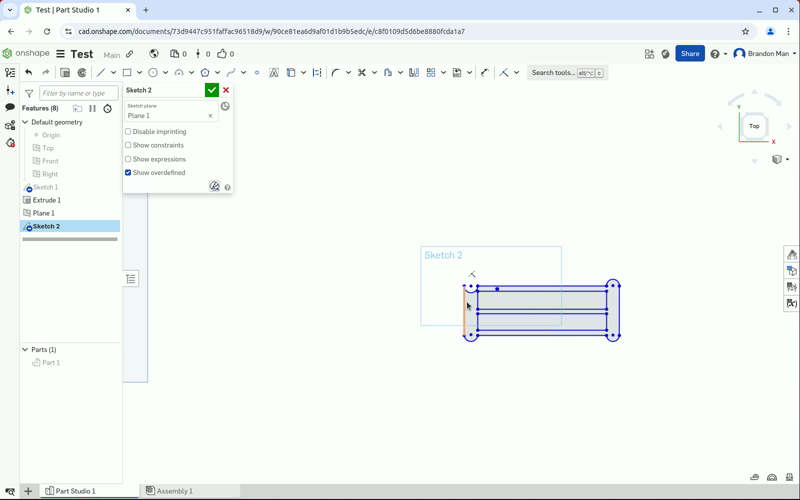
scroll(6)
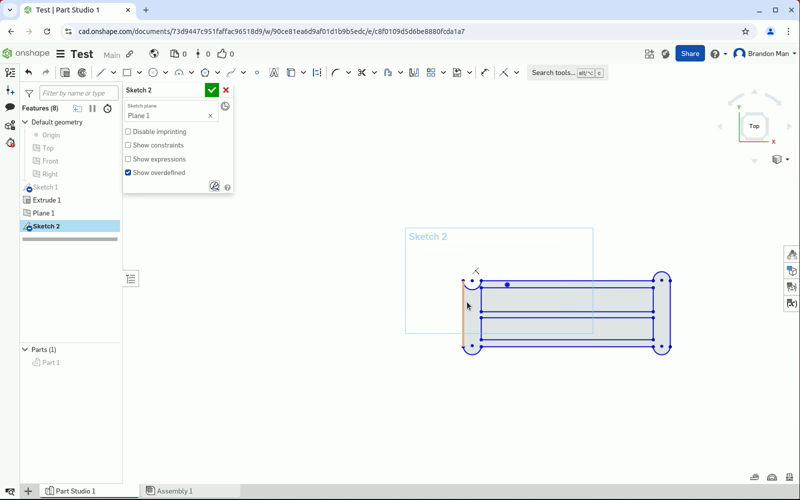
scroll(6)
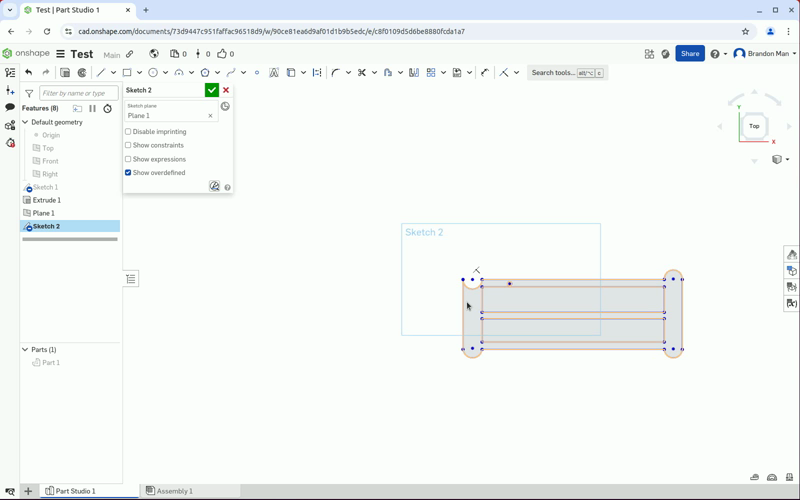
scroll(6)
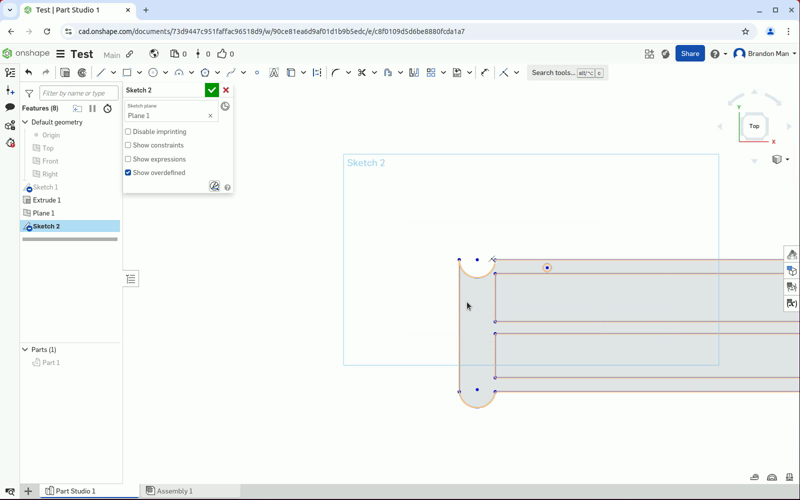
scroll(6)
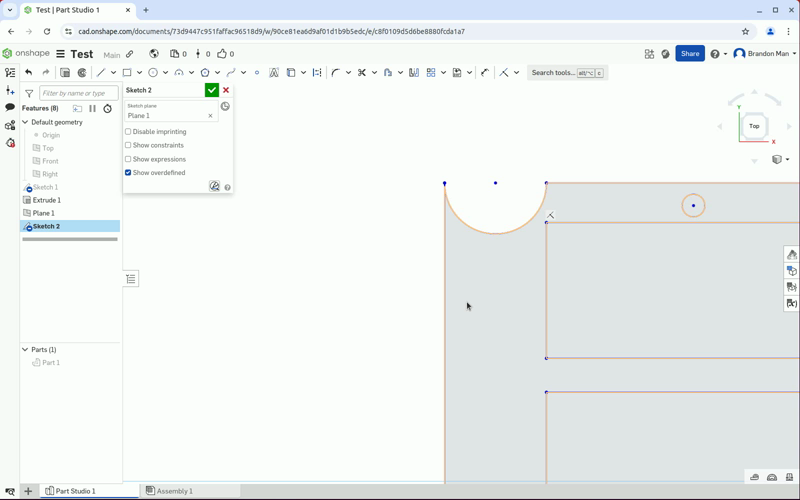
click(467, 301)
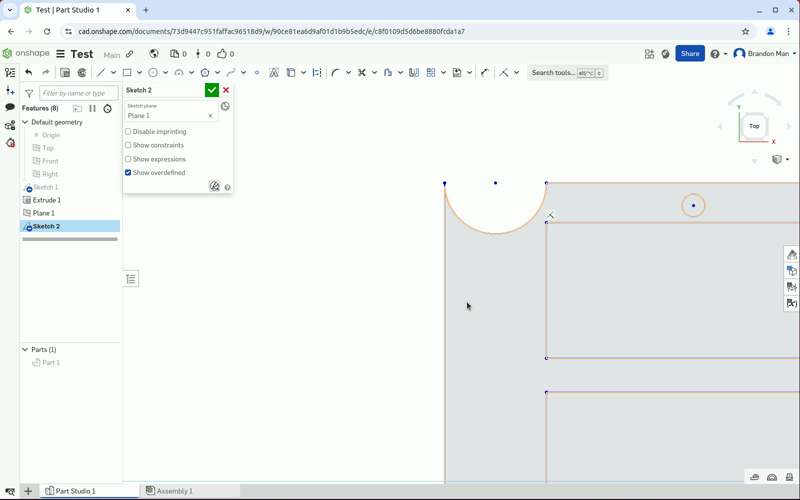
scroll(-6)
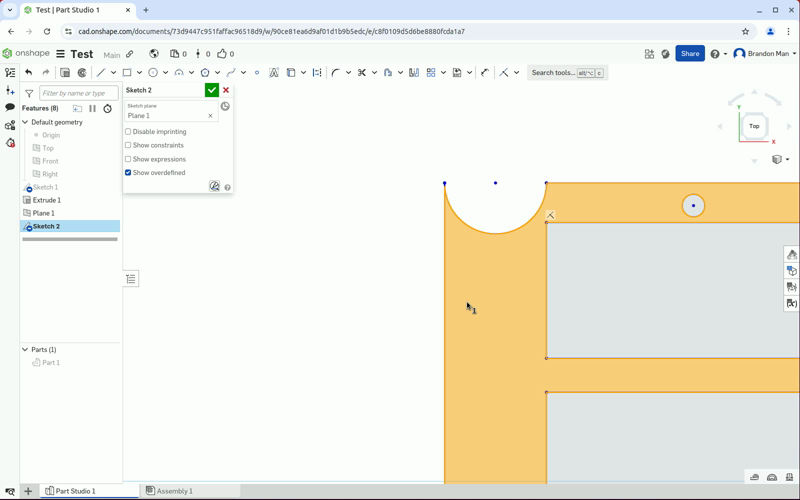
scroll(-6)
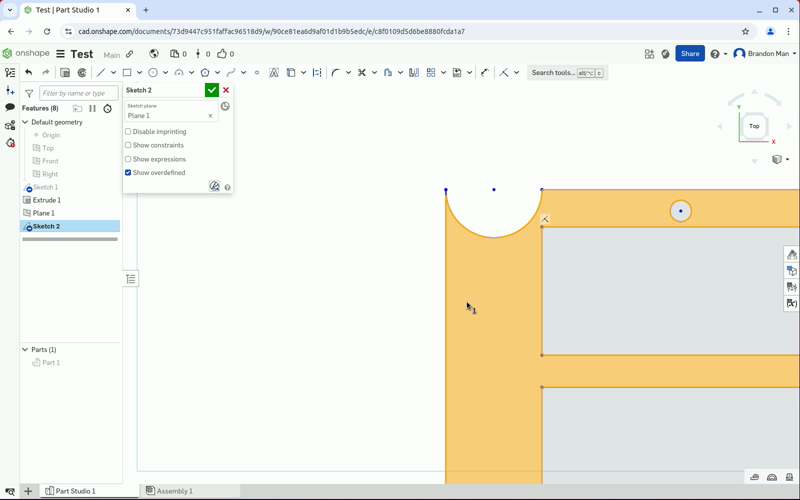
scroll(-6)
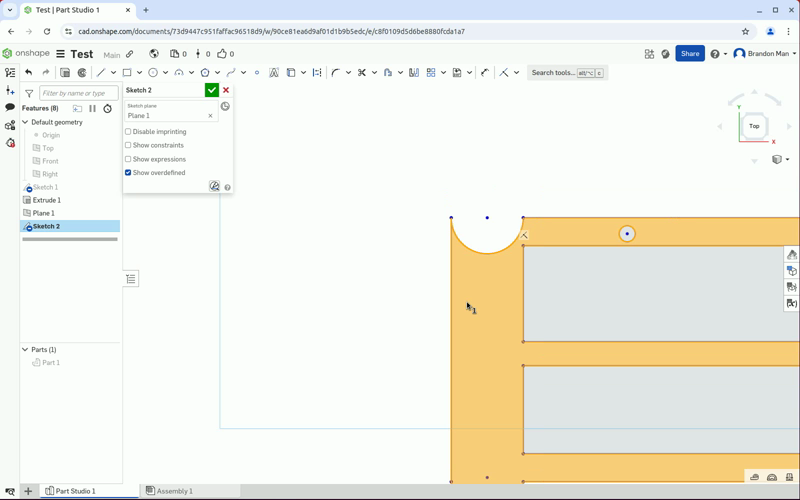
scroll(-6)
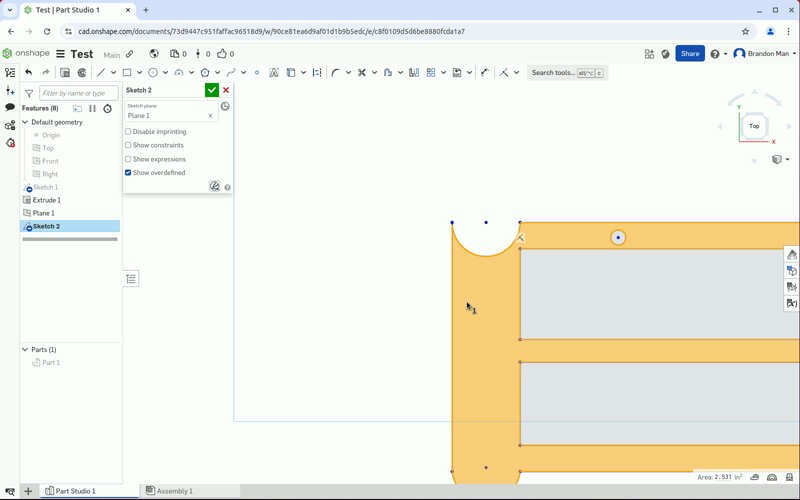
scroll(-6)
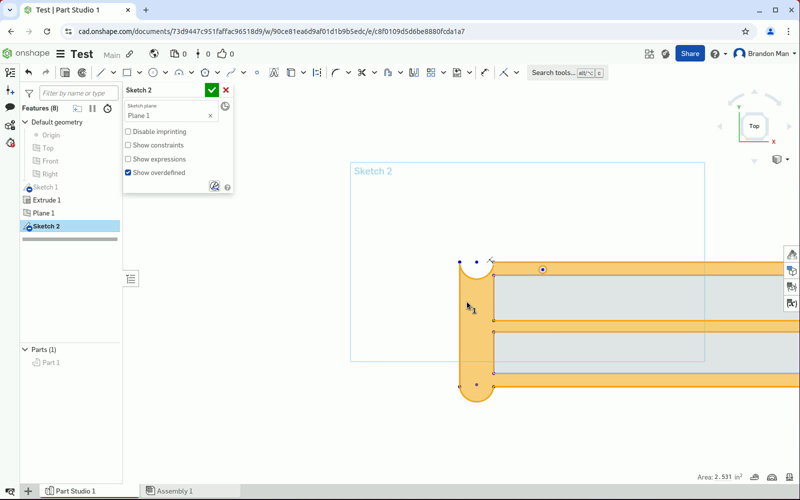
scroll(-6)
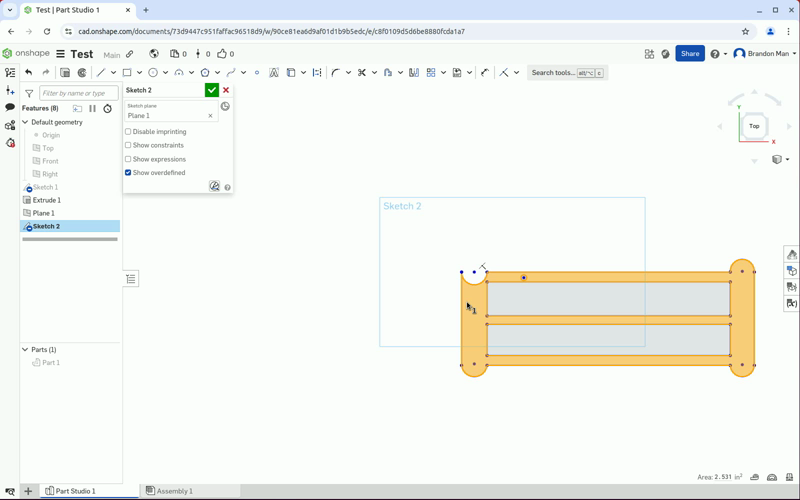
scroll(-6)
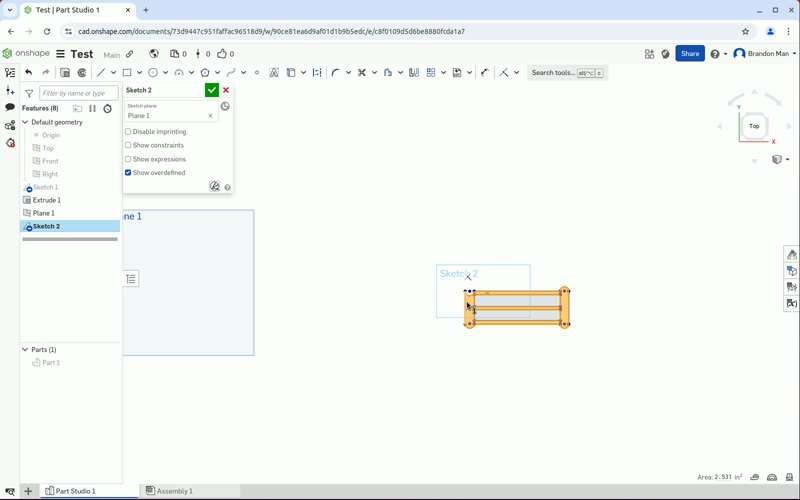
mouse_move(73, 352)
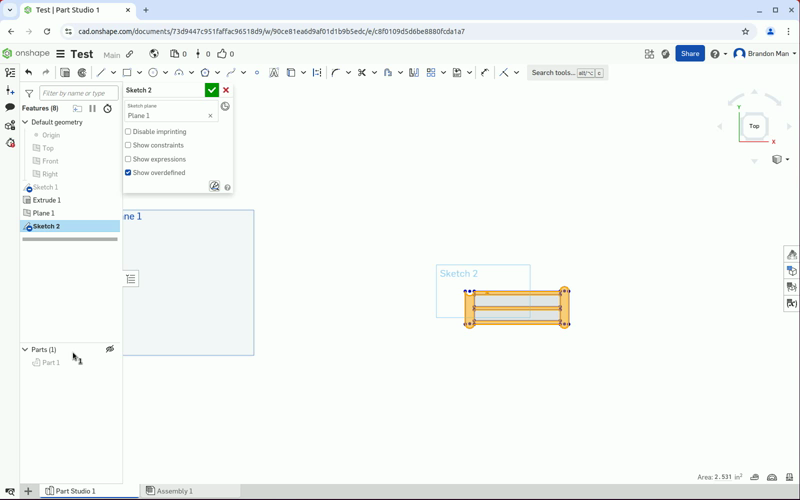
key(shift+y)
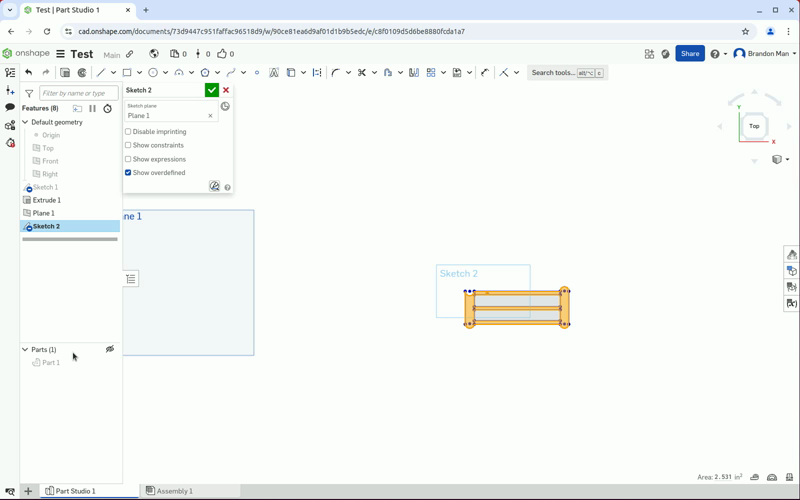
key(shift+e)
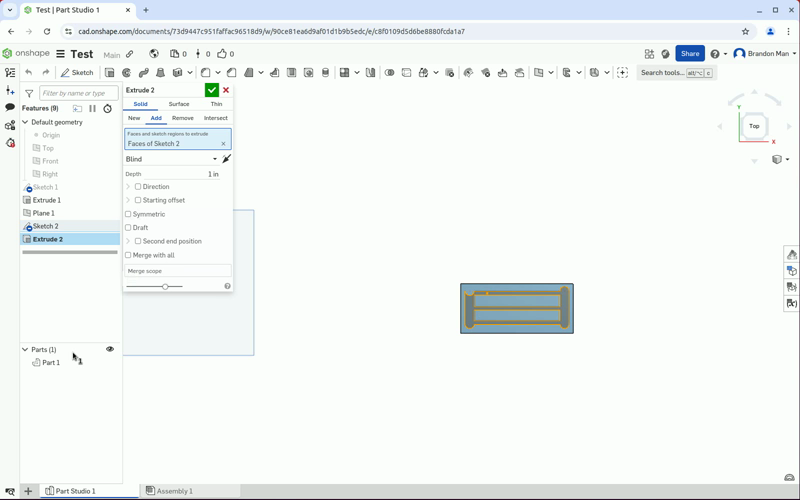
mouse_move(143, 106)
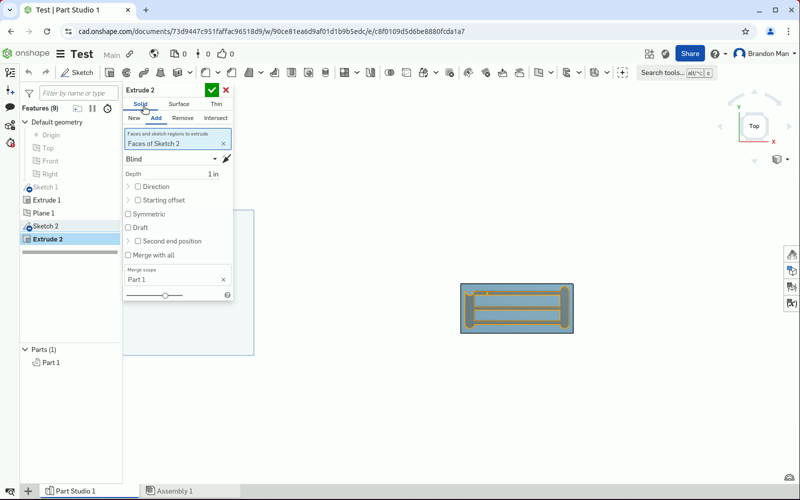
click(143, 106)
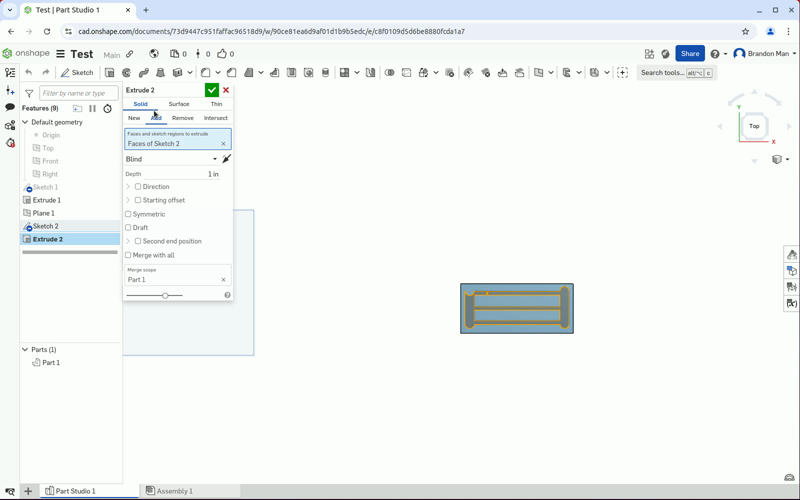
mouse_move(186, 120)
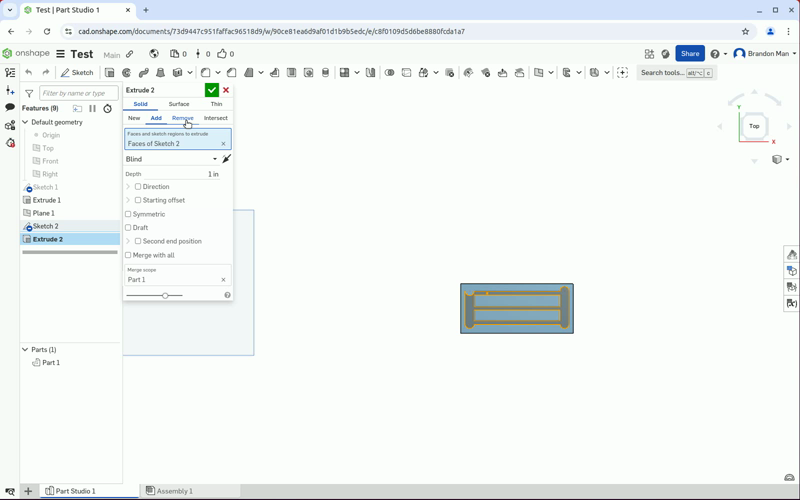
click(186, 120)
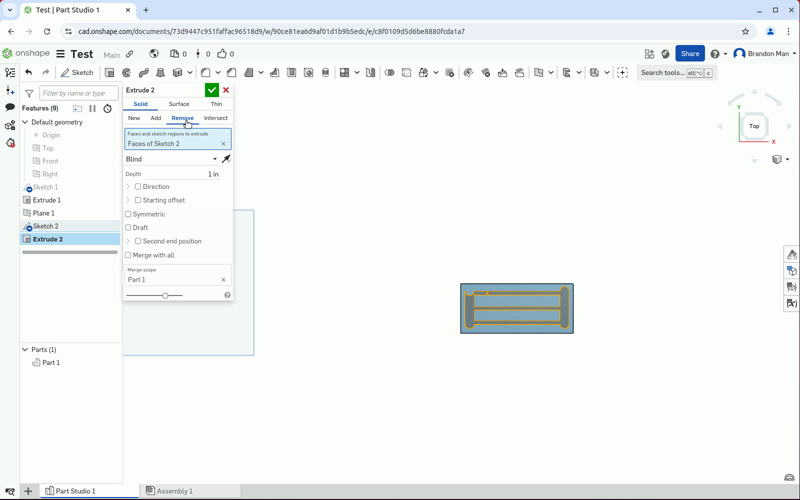
key(tab, 4)
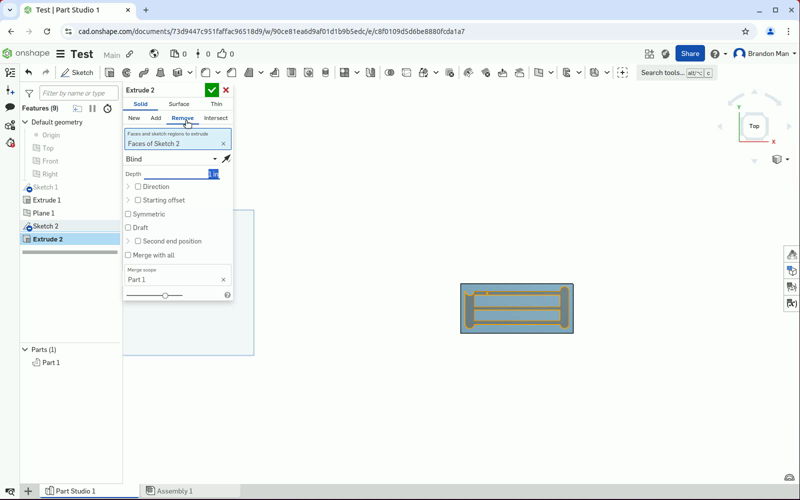
text(0.193)
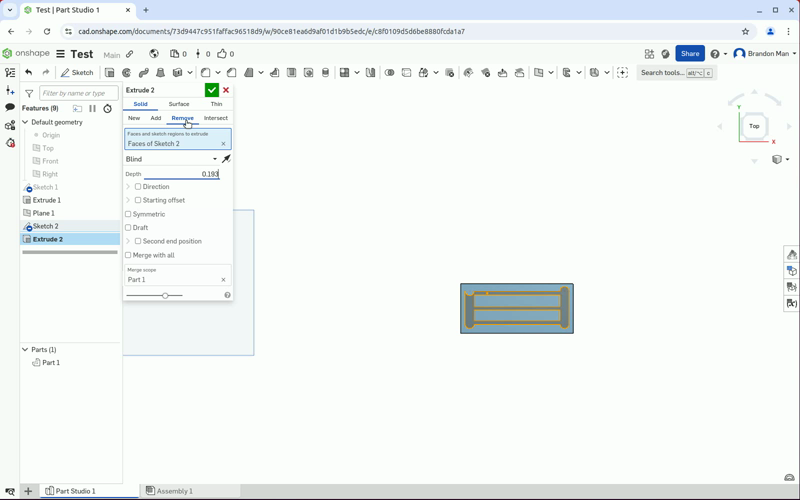
key(tab, 6)
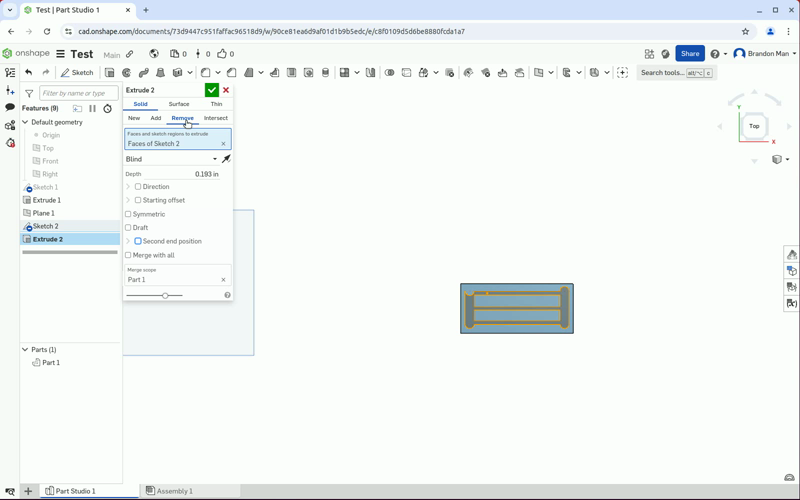
key(space)
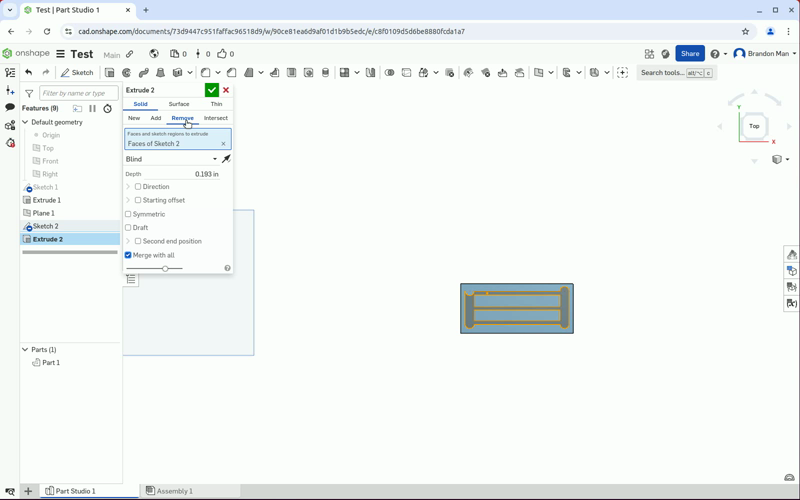
key(enter)
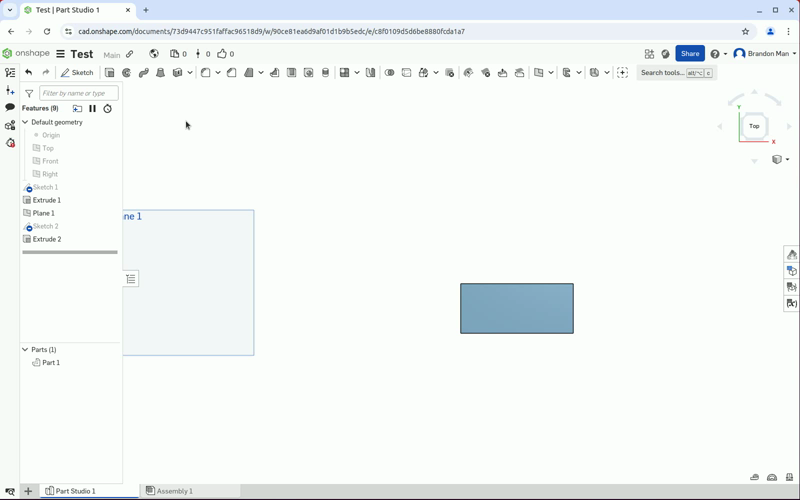
key(shift+h)
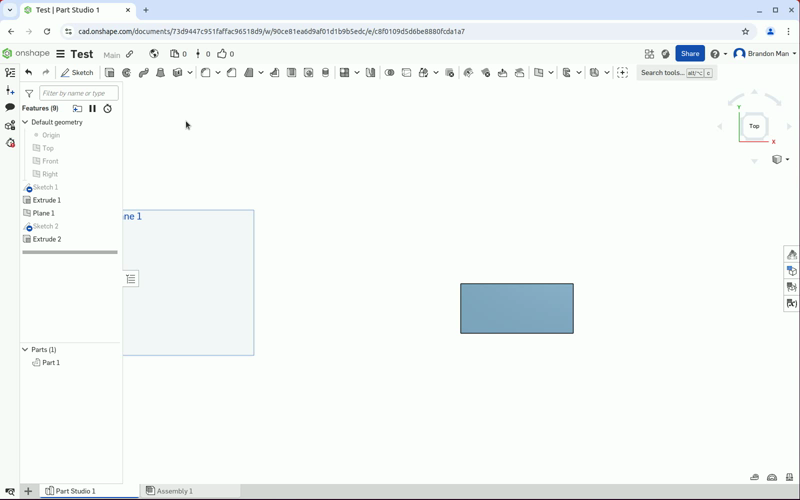
key(shift+h)
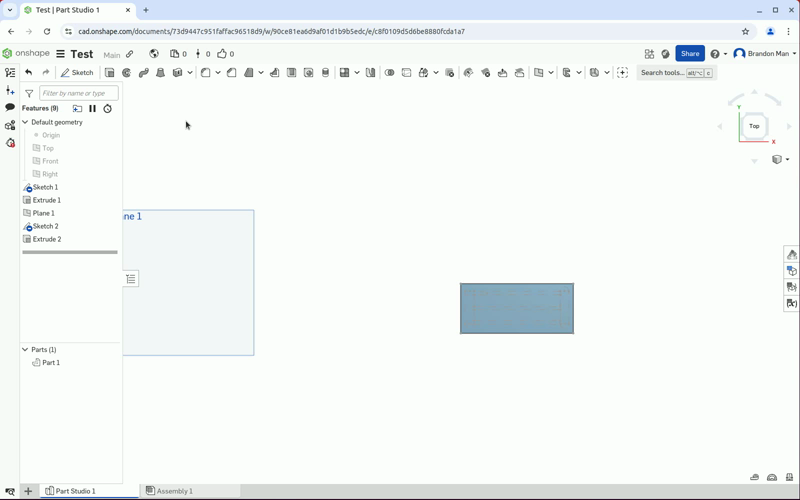
key(shift+7)
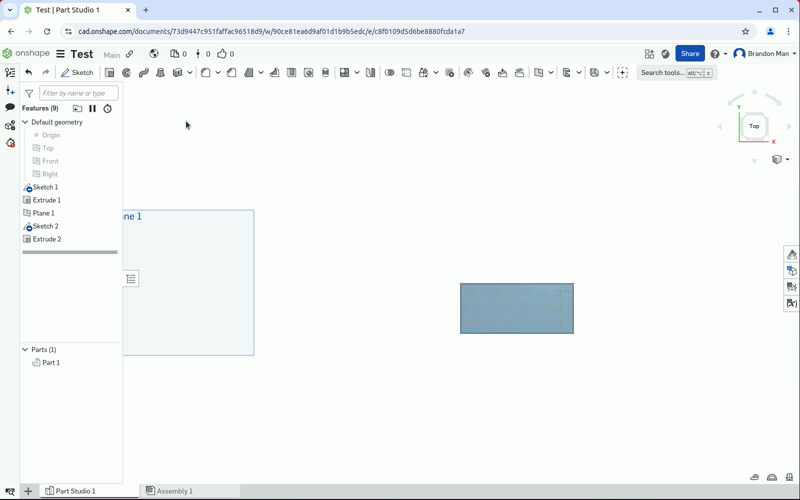
key(up, 3)
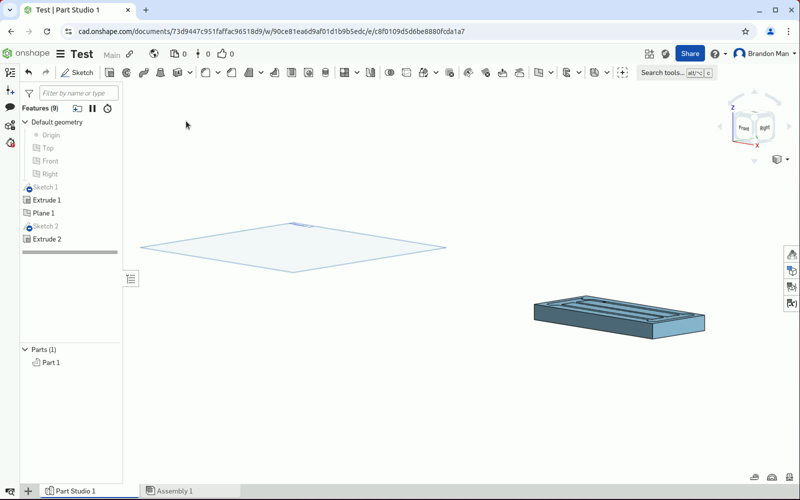
key(left, 3)
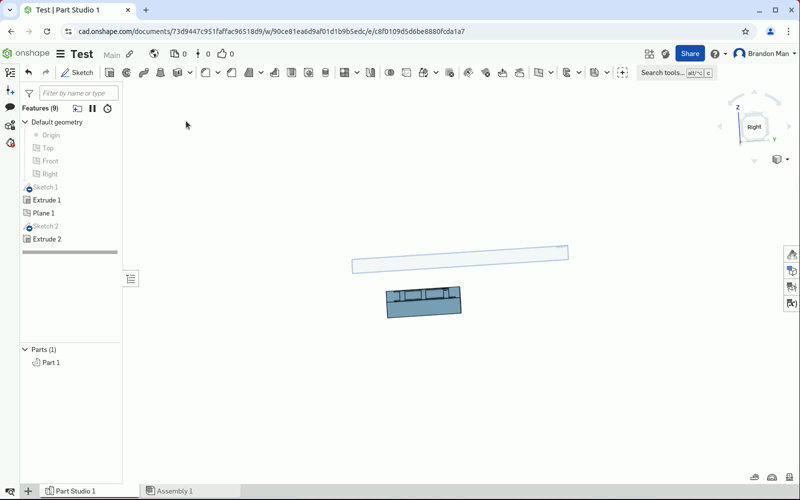
key(right, 3)
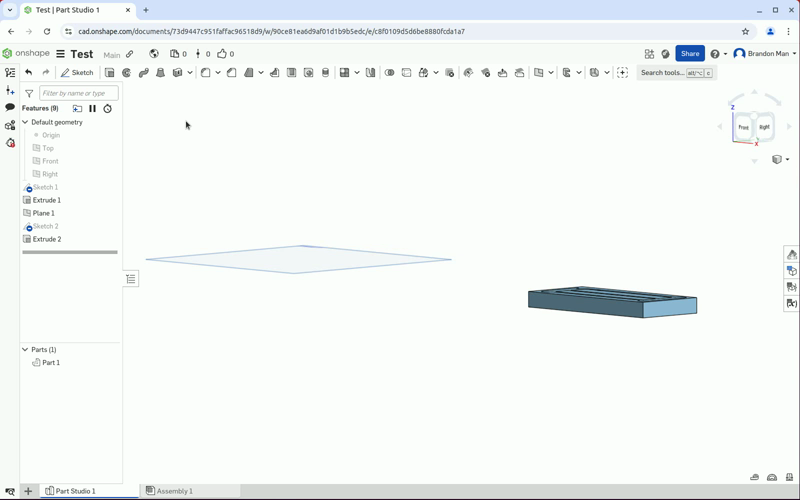
key(down, 3)
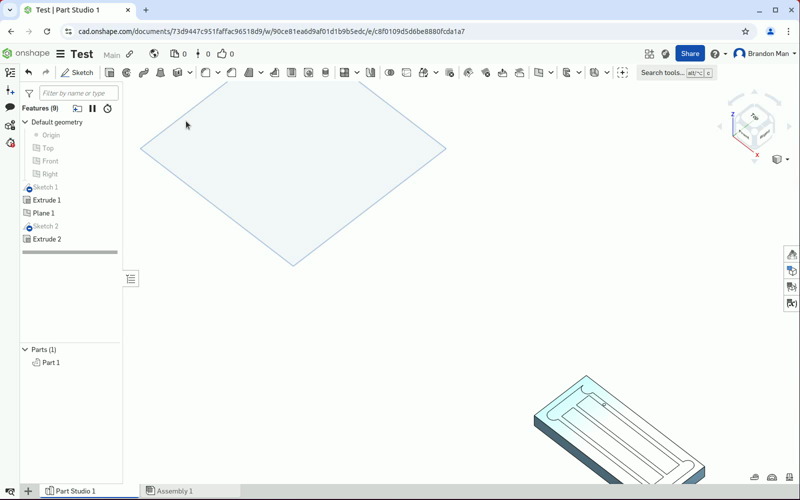
mouse_move(73, 189)
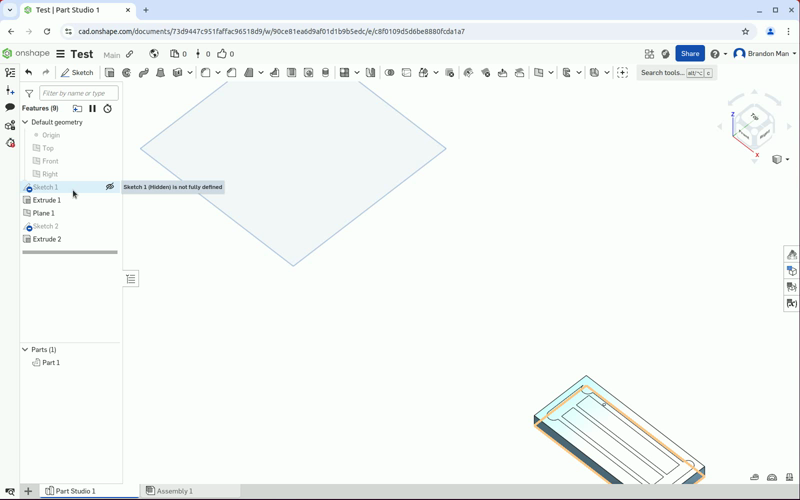
click(73, 189)